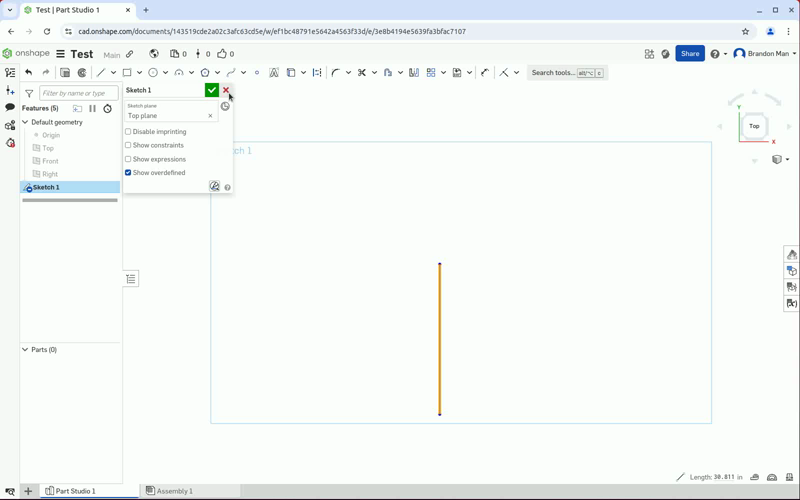
key(shift+h)
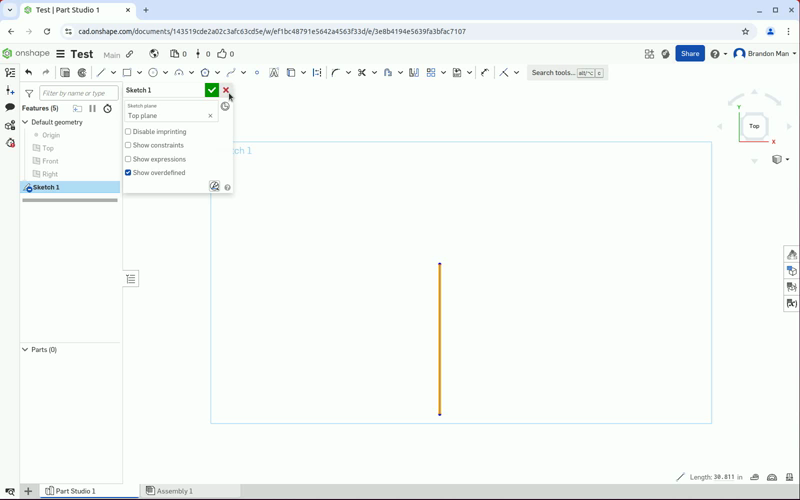
key(shift+s)
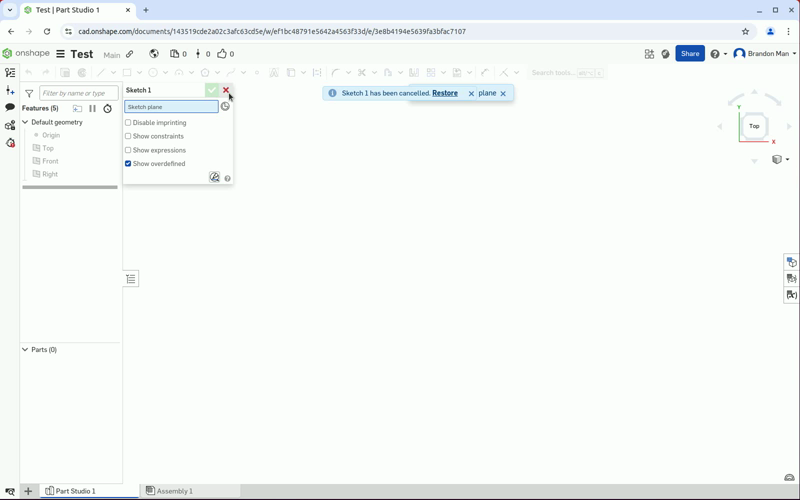
mouse_move(73, 150)
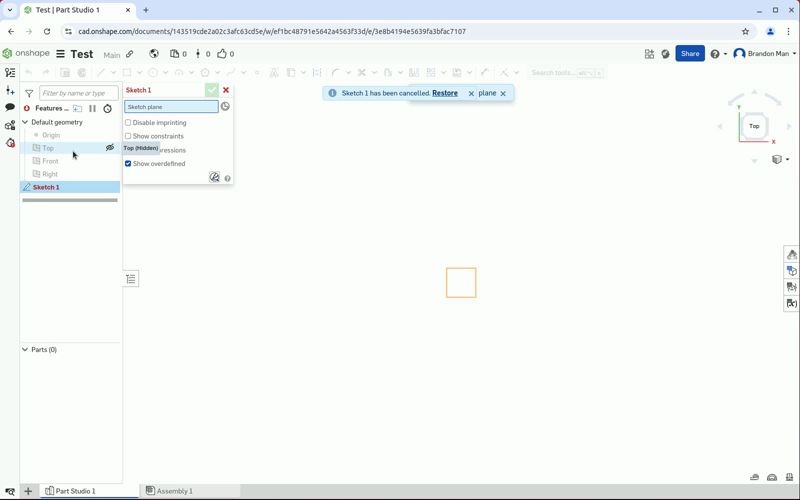
click(73, 150)
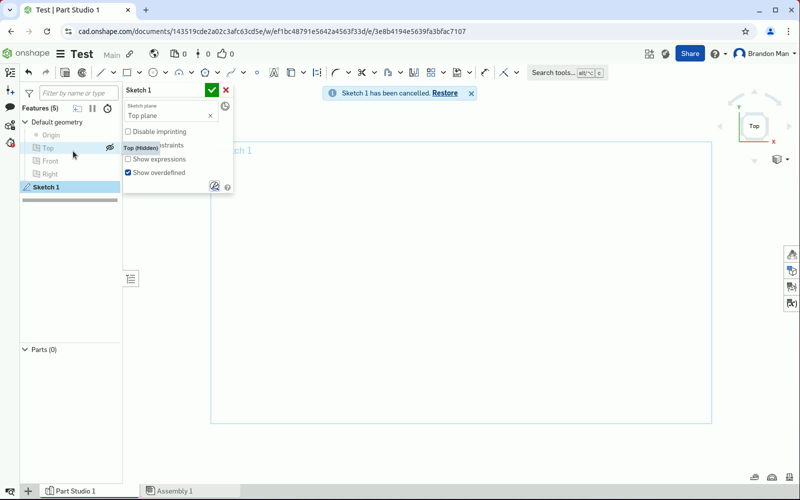
mouse_move(73, 352)
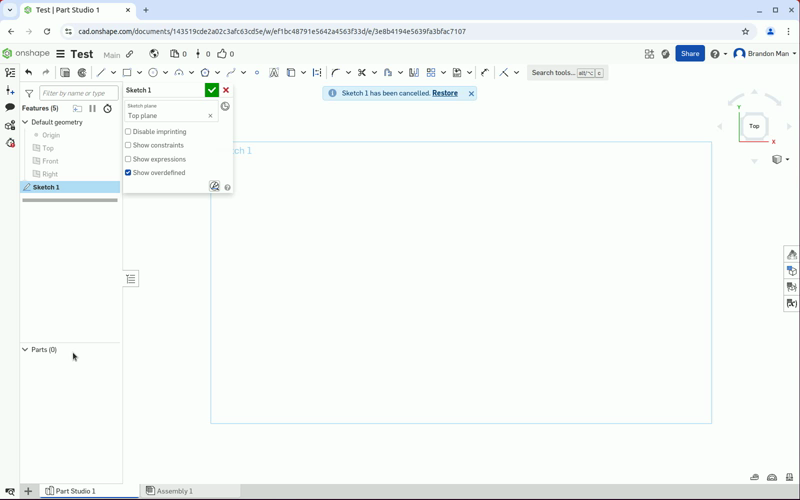
key(y)
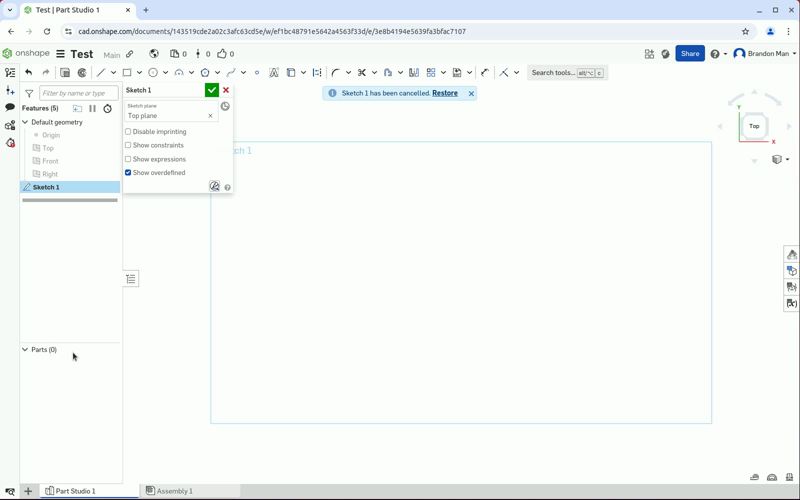
key(l)
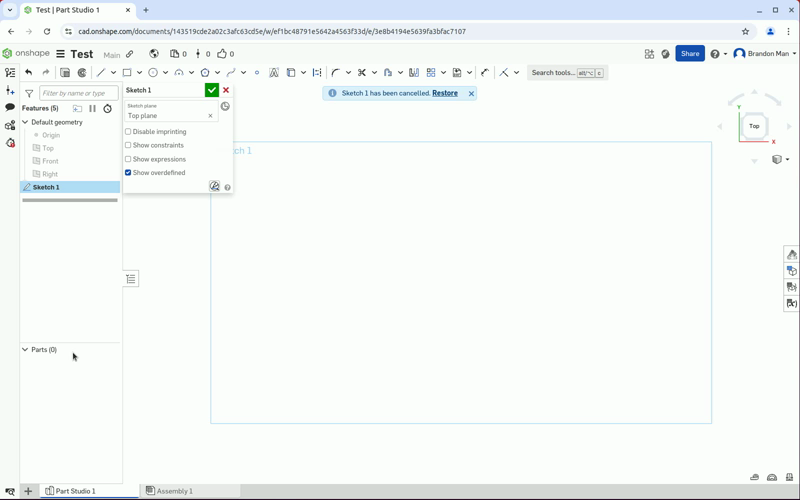
key_down(shift)
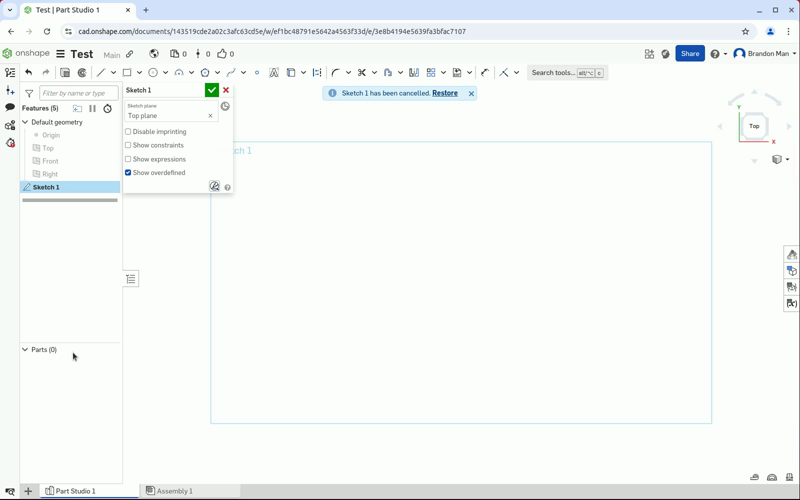
mouse_move(419, 306)
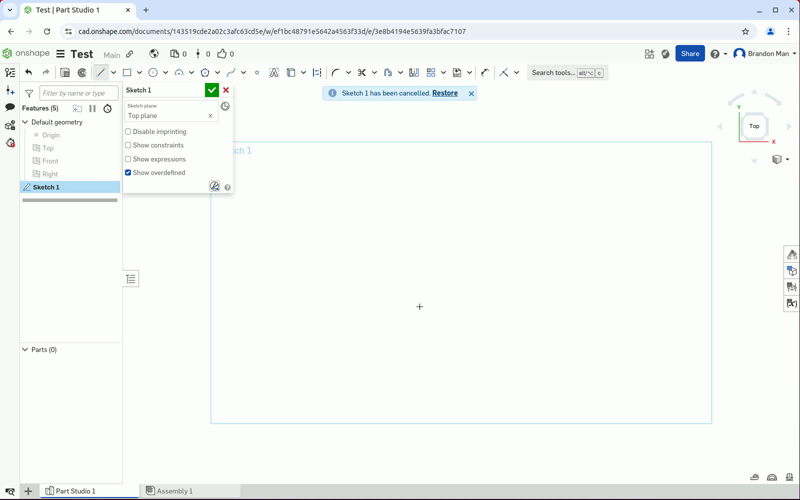
click(419, 306)
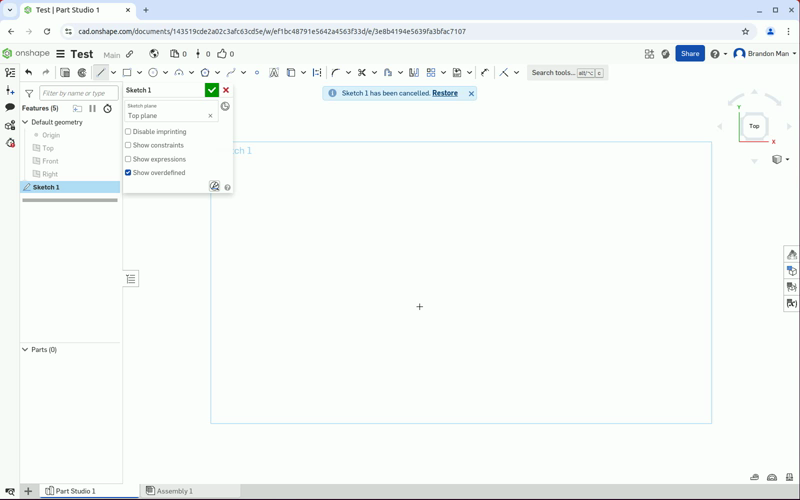
key_up(shift)
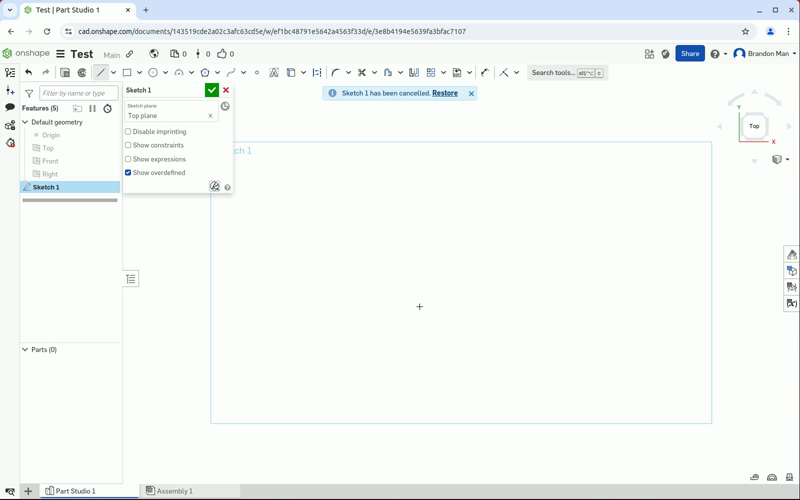
key_down(shift)
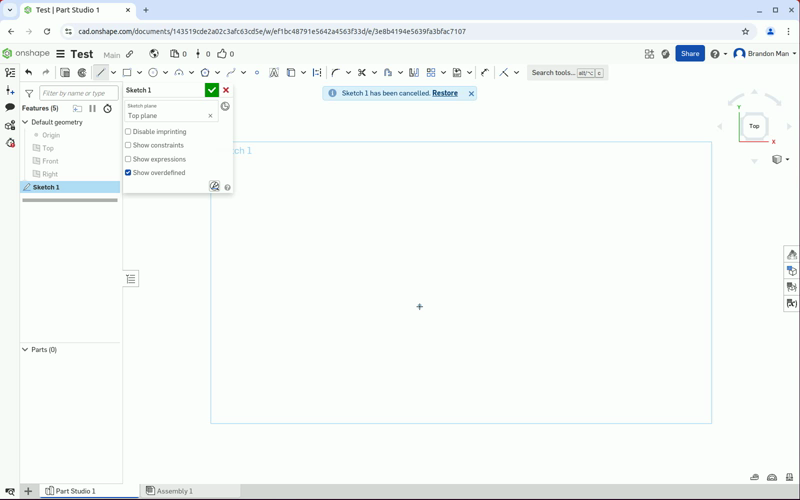
mouse_move(450, 388)
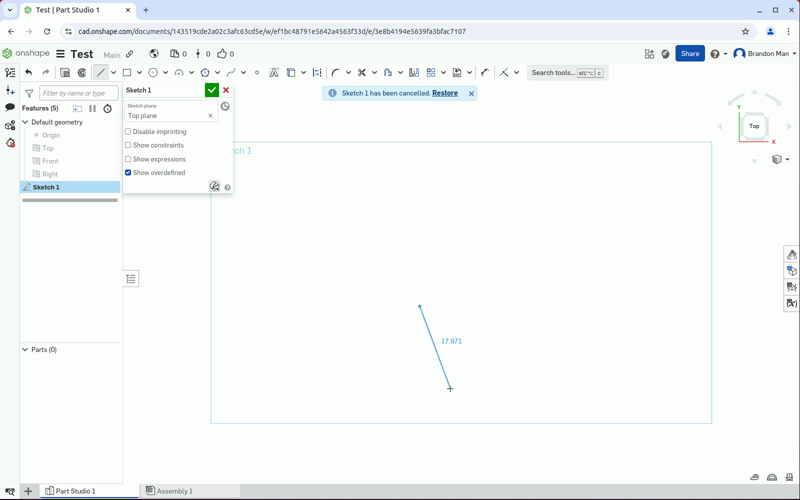
click(450, 388)
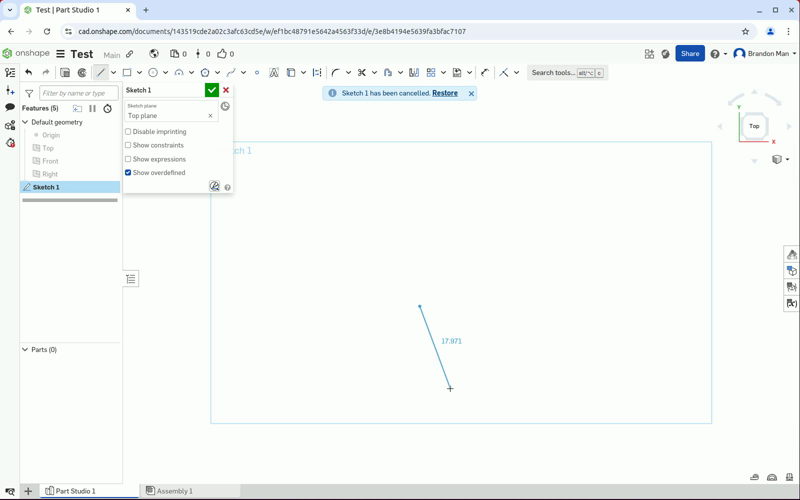
key_up(shift)
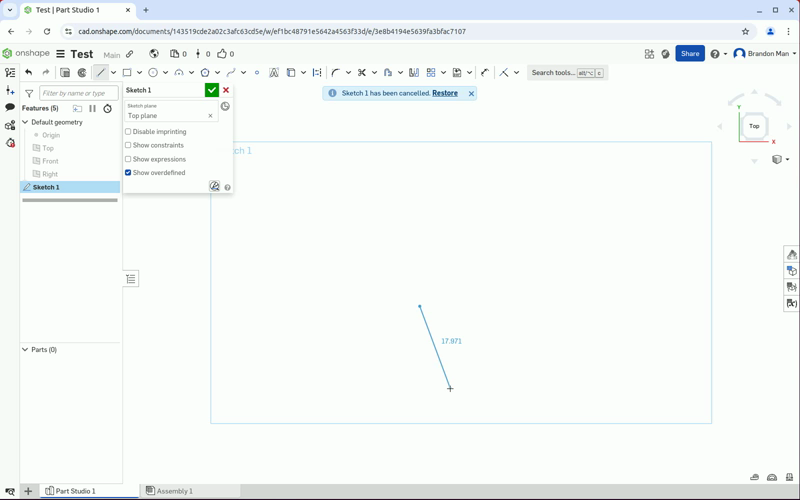
key(esc)
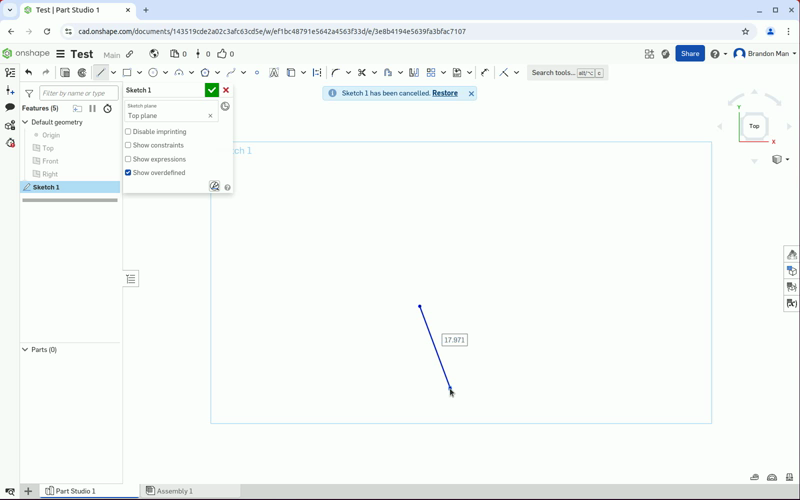
key(a)
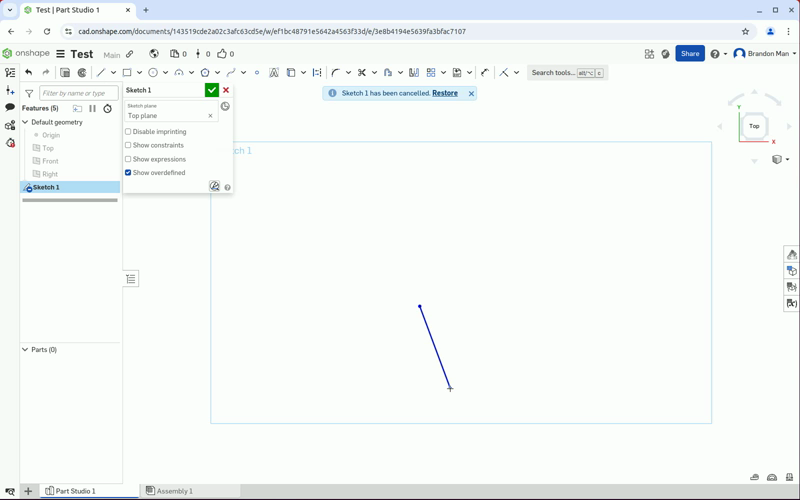
mouse_move(450, 388)
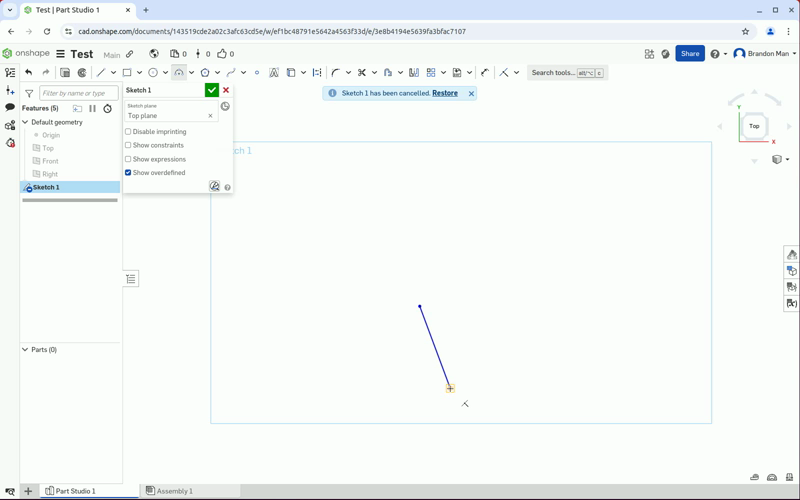
click(450, 388)
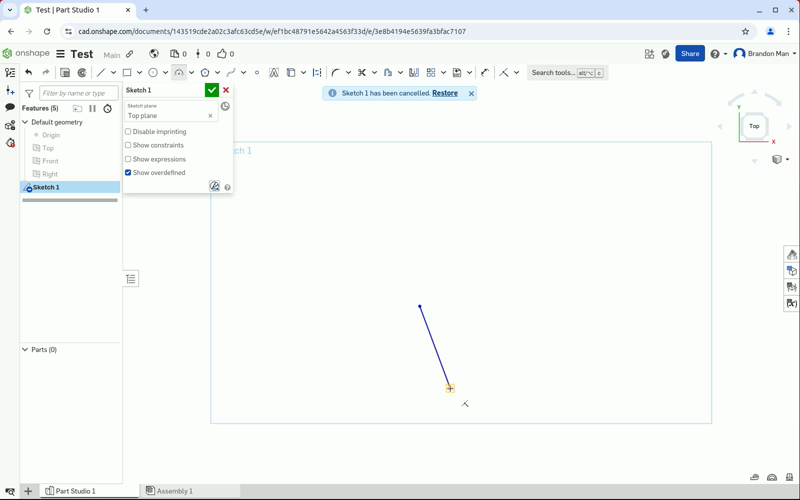
key_down(shift)
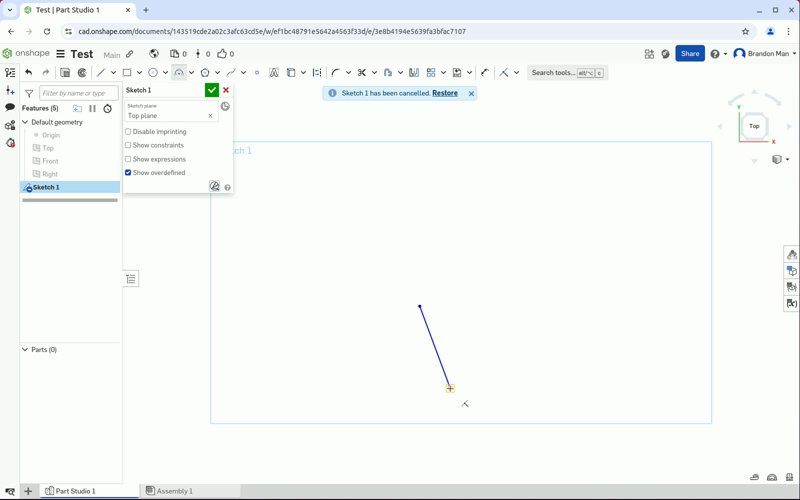
mouse_move(472, 388)
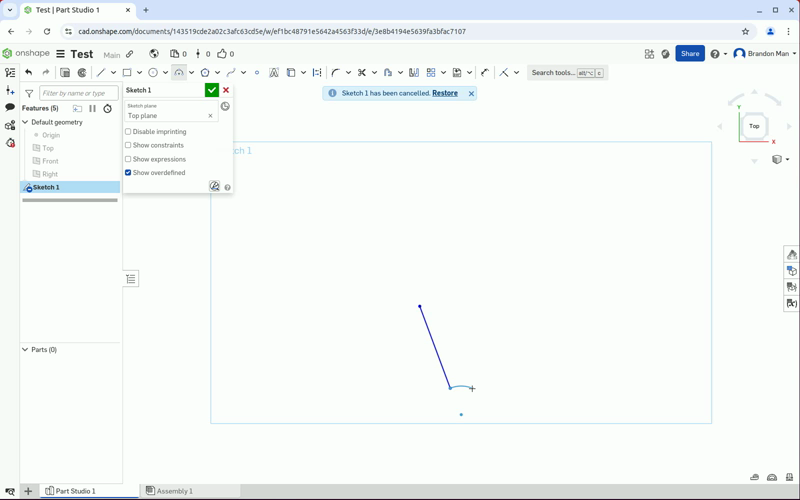
click(472, 388)
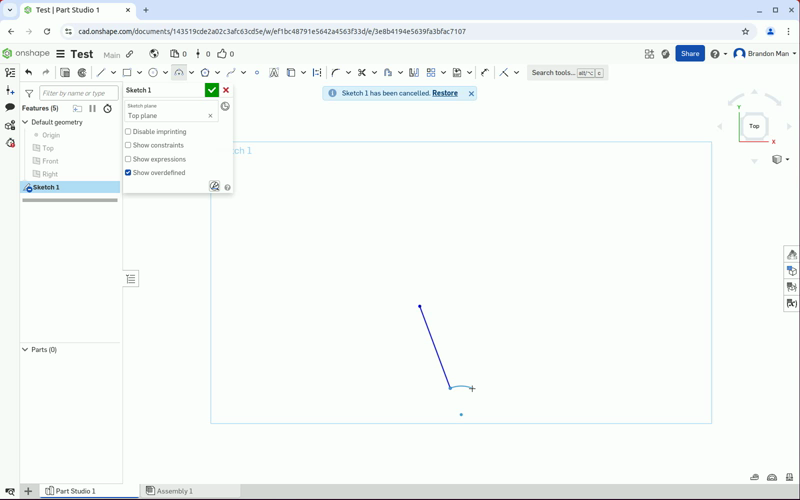
mouse_move(461, 396)
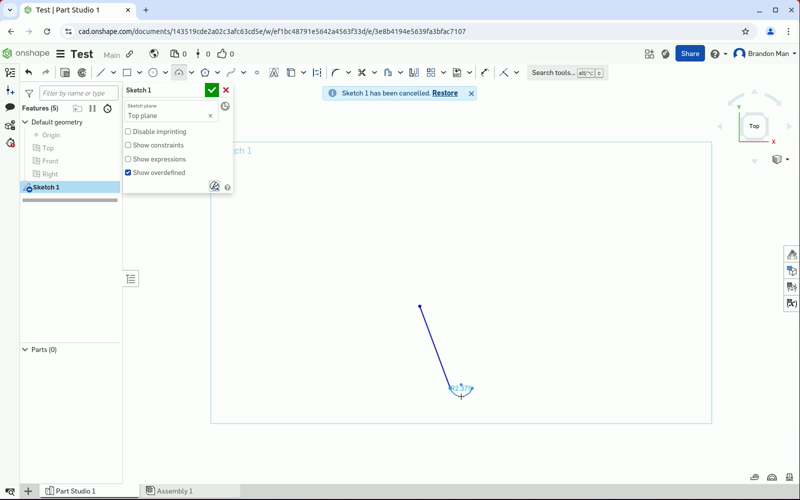
click(461, 396)
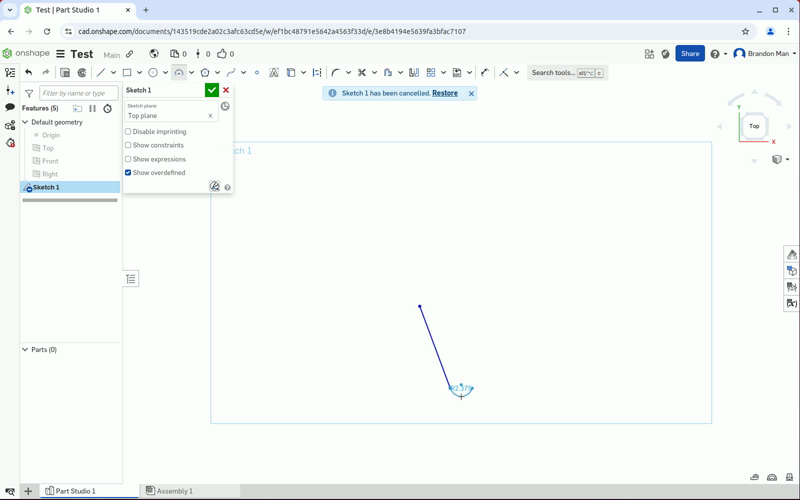
key_up(shift)
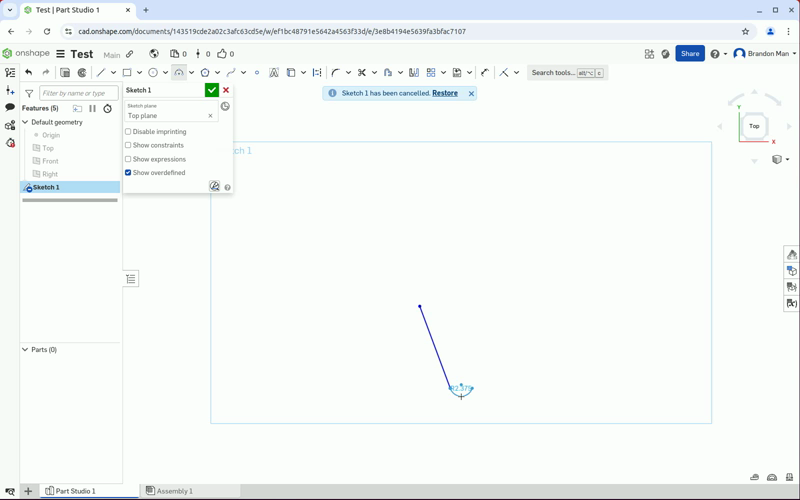
key(esc)
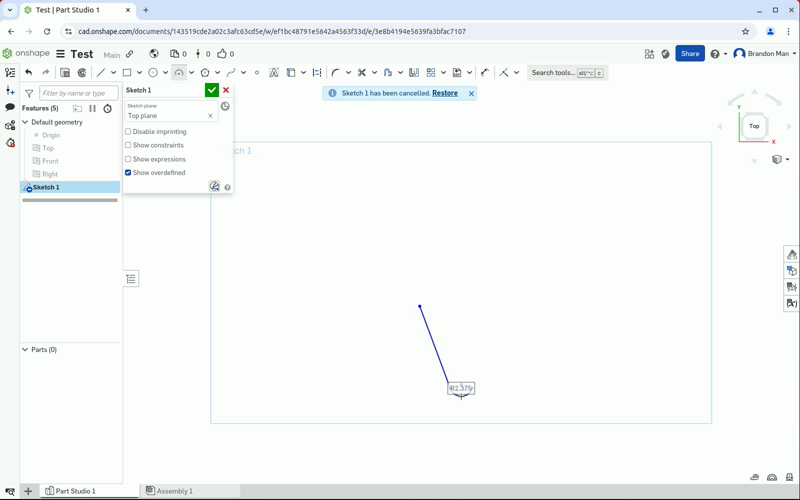
key(l)
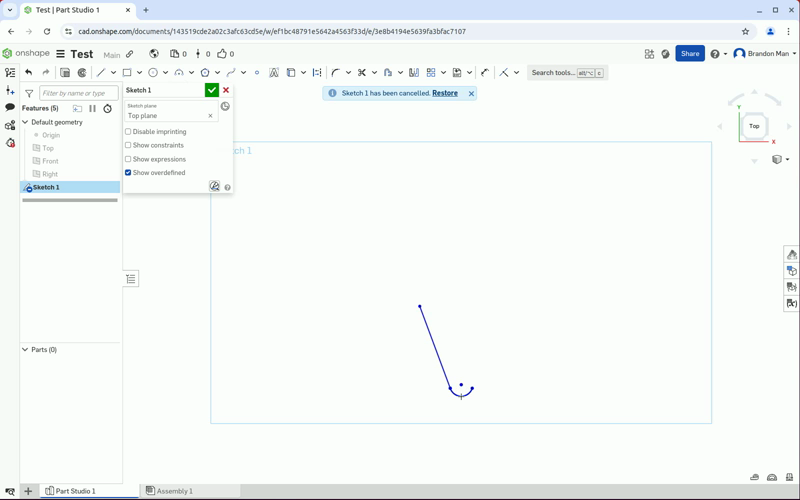
mouse_move(472, 388)
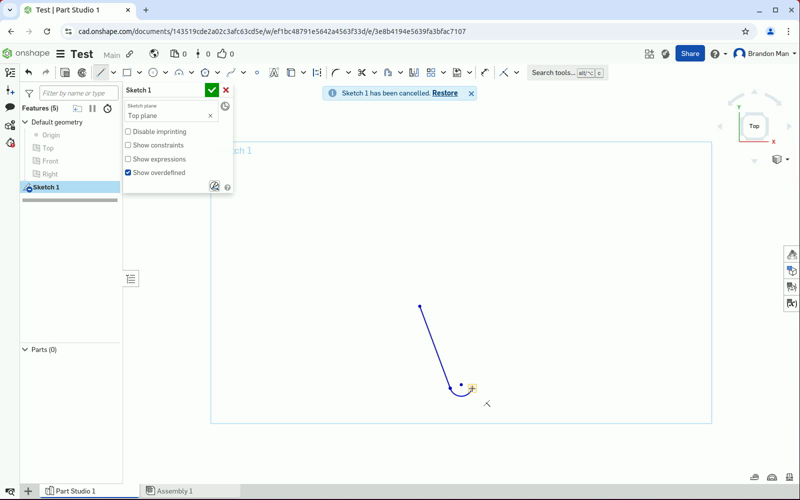
click(472, 388)
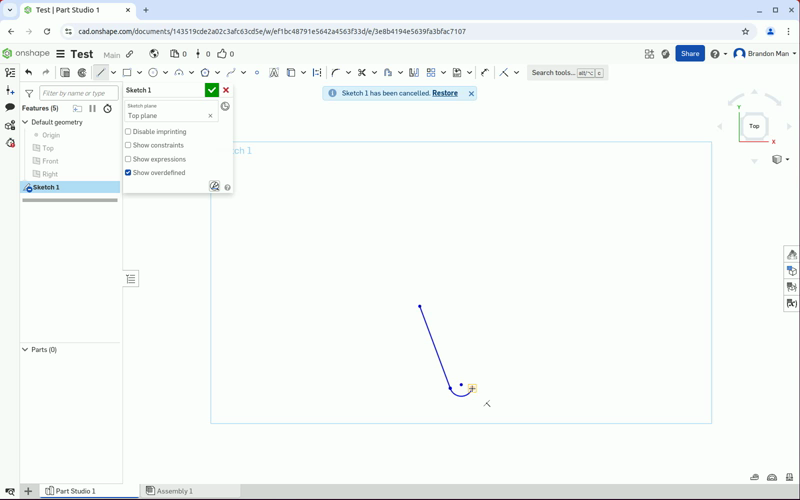
key_down(shift)
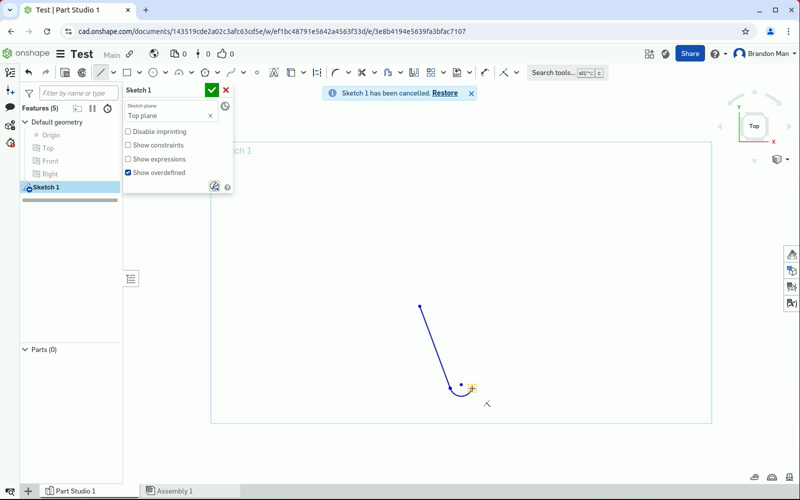
mouse_move(502, 307)
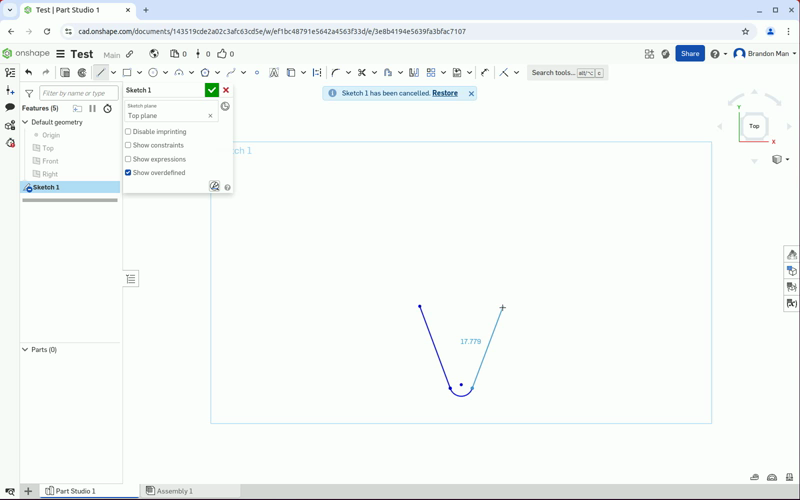
click(502, 307)
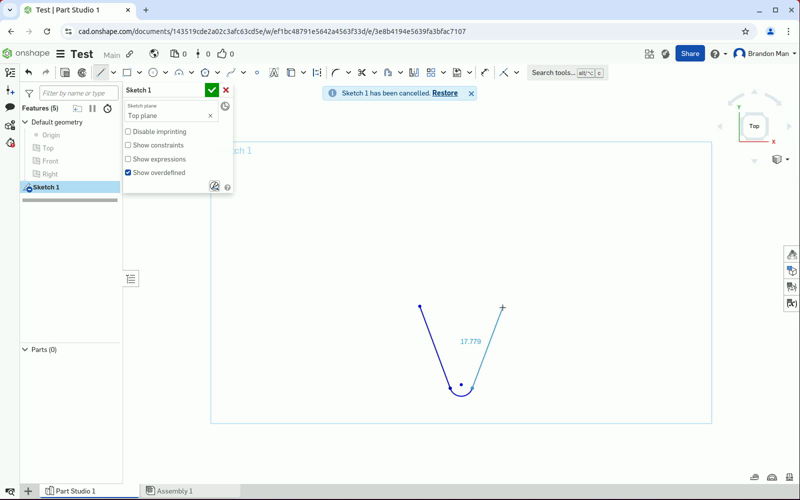
key_up(shift)
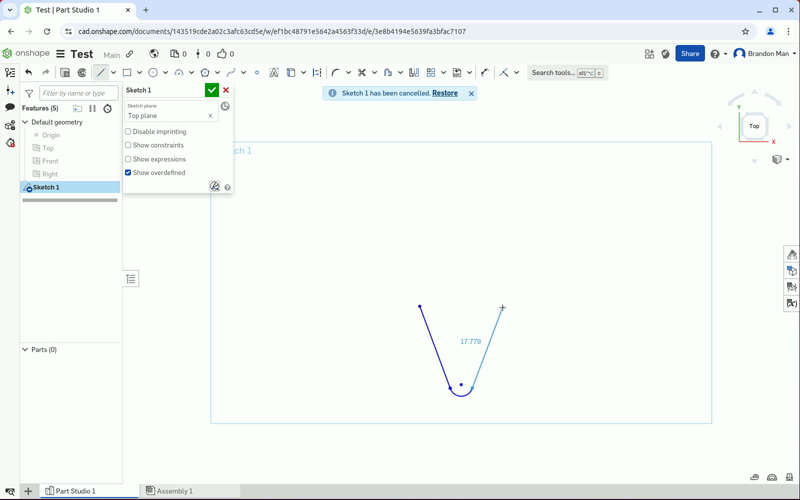
key(esc)
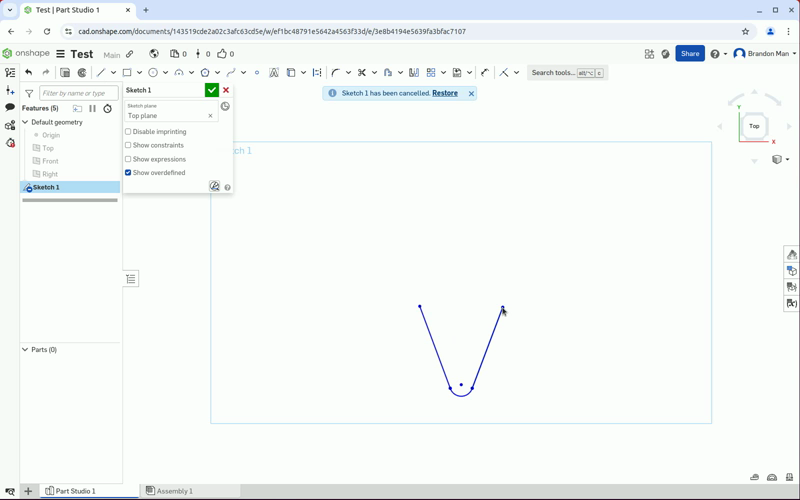
key(a)
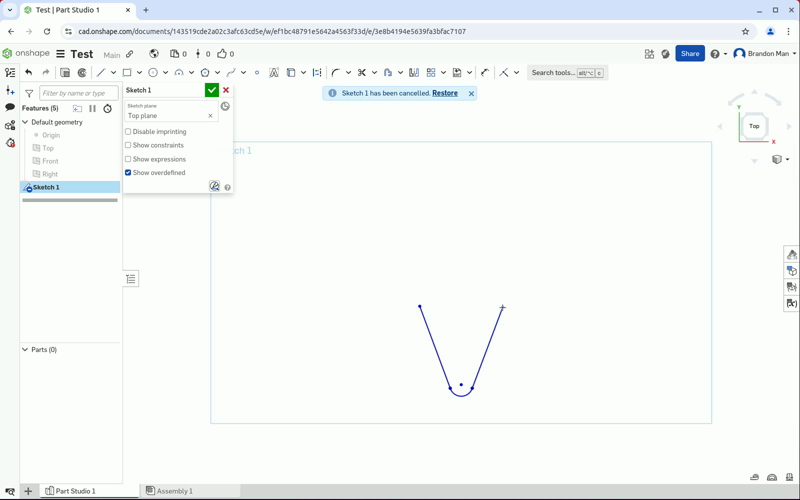
mouse_move(502, 307)
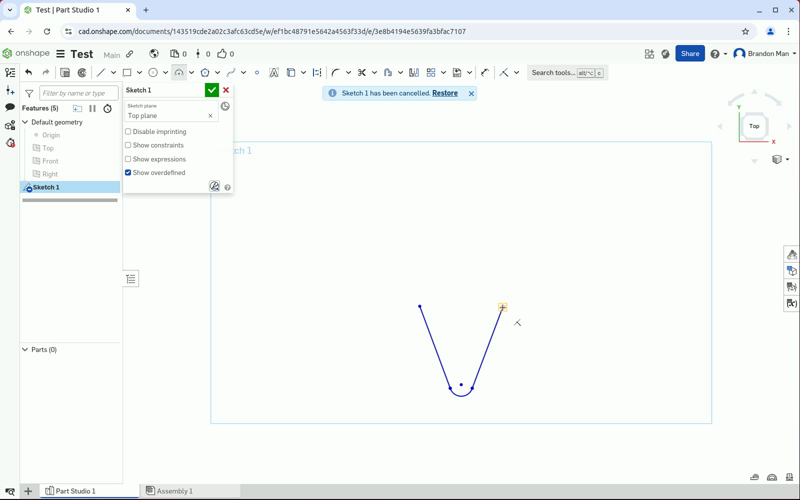
click(502, 307)
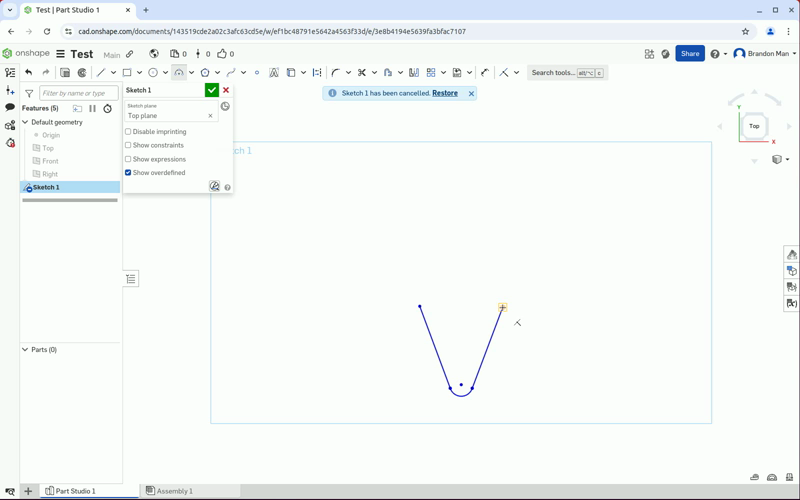
mouse_move(419, 306)
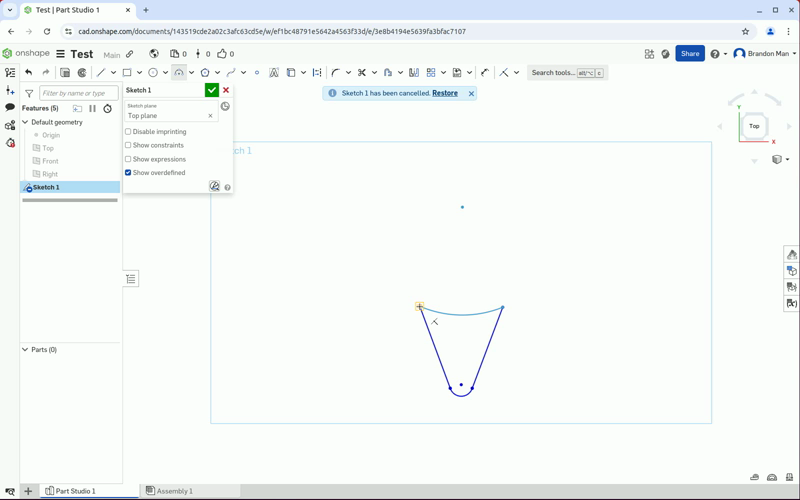
click(419, 306)
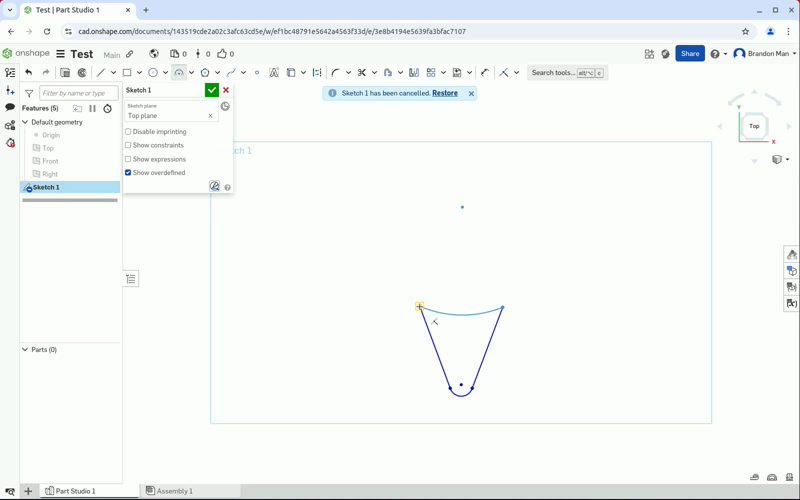
key_down(shift)
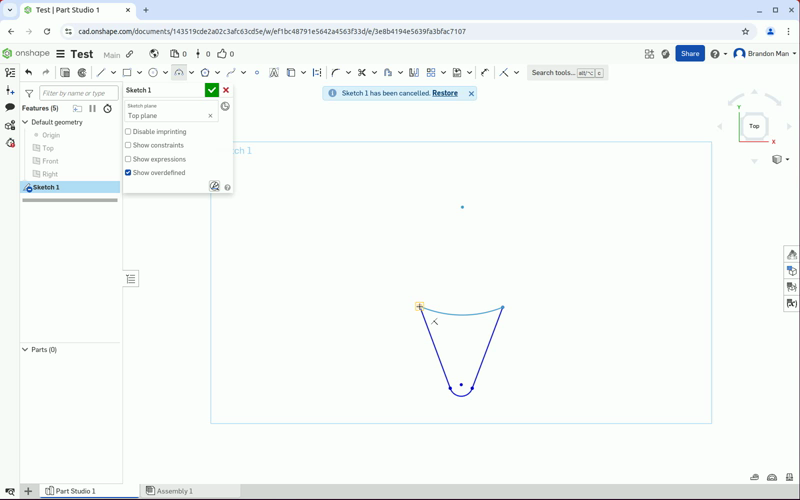
mouse_move(460, 330)
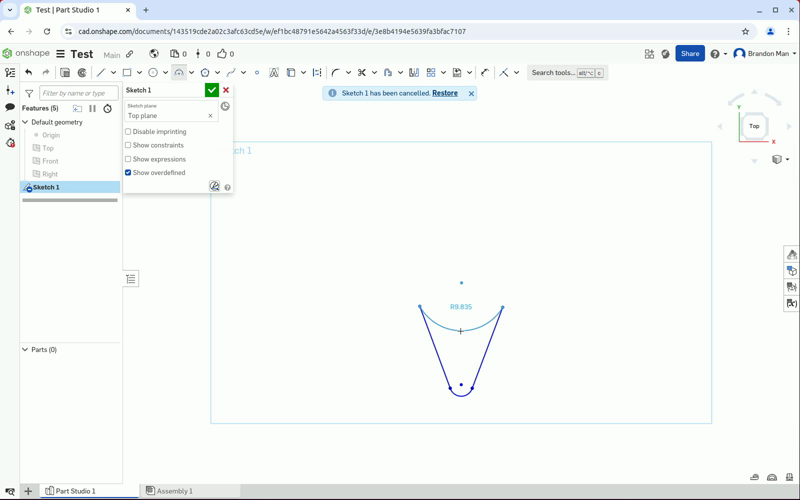
click(460, 330)
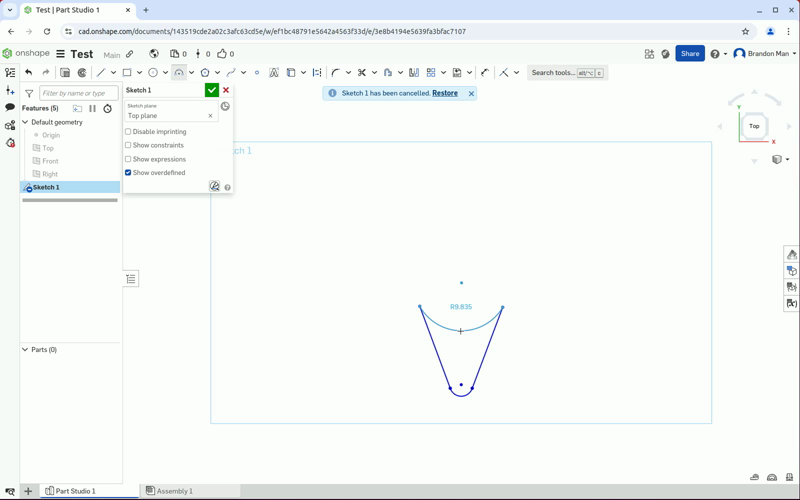
key_up(shift)
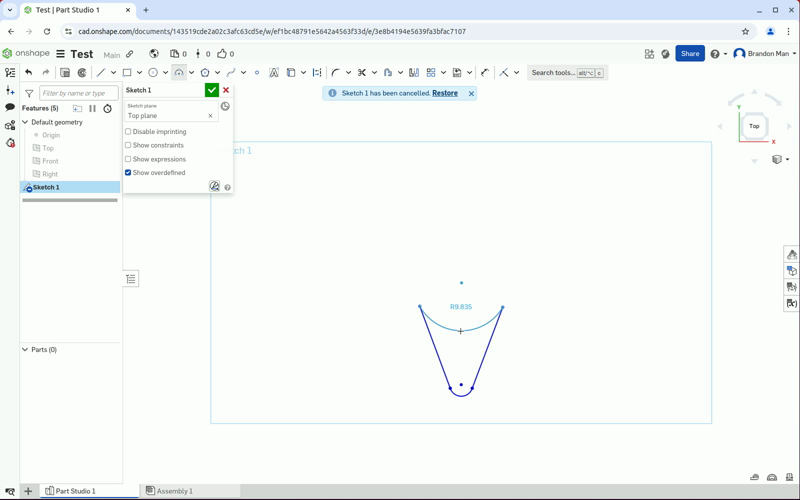
key(esc)
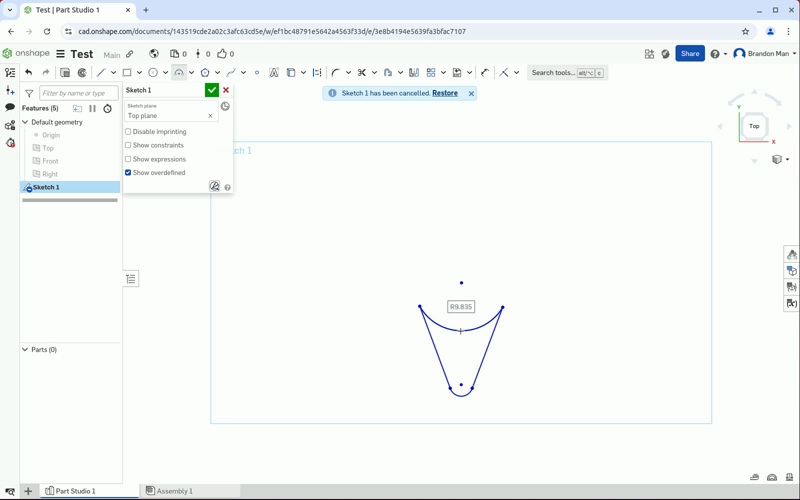
key(a)
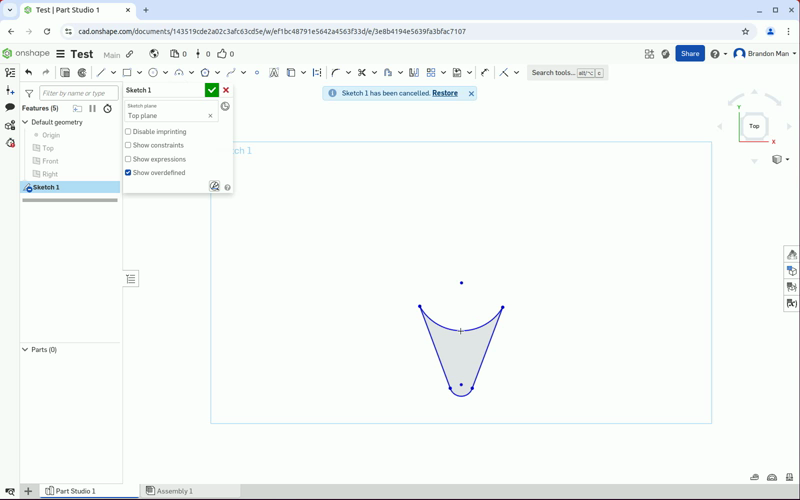
key_down(shift)
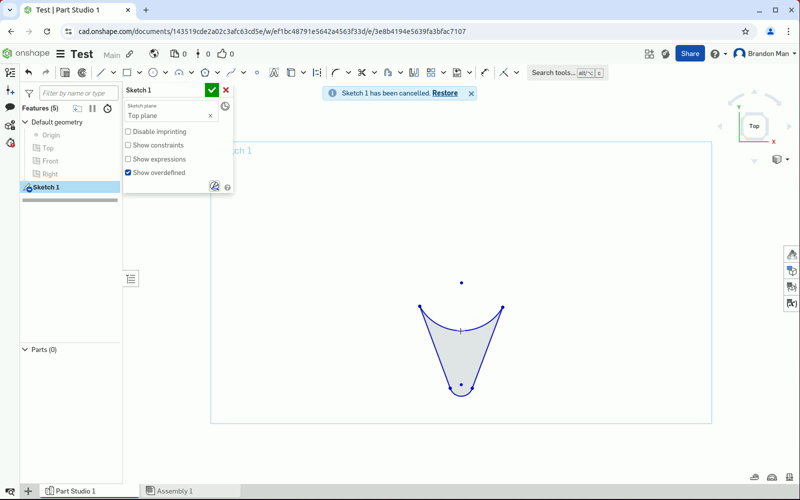
mouse_move(455, 383)
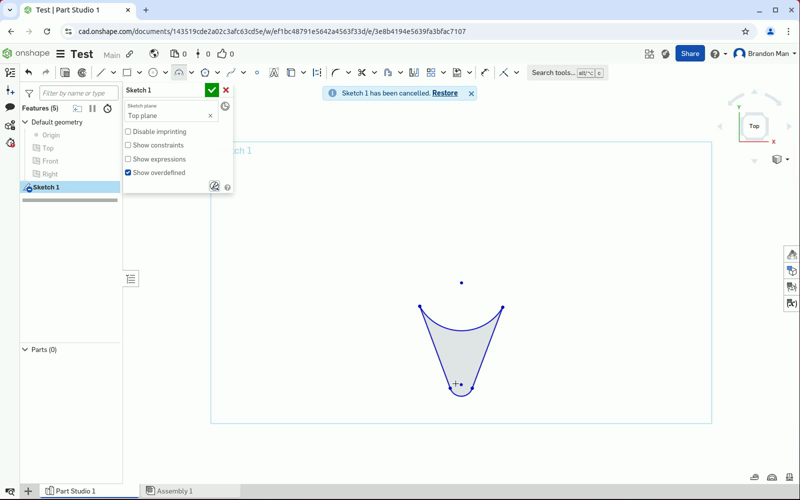
click(455, 383)
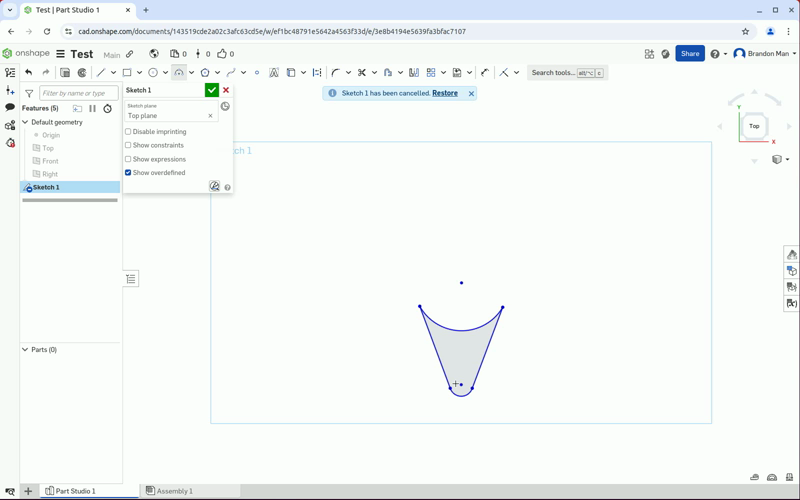
key_up(shift)
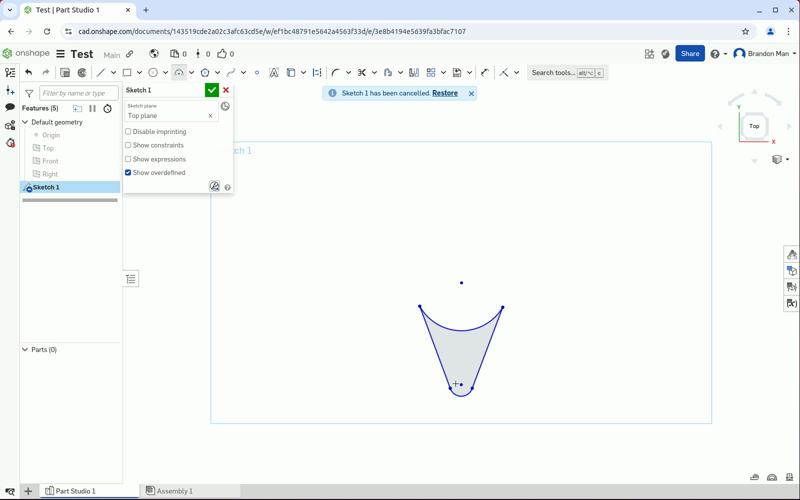
key_down(shift)
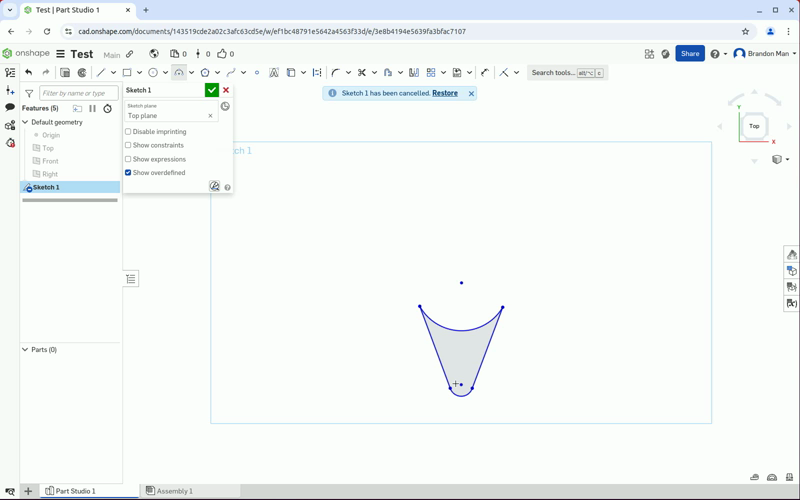
mouse_move(466, 383)
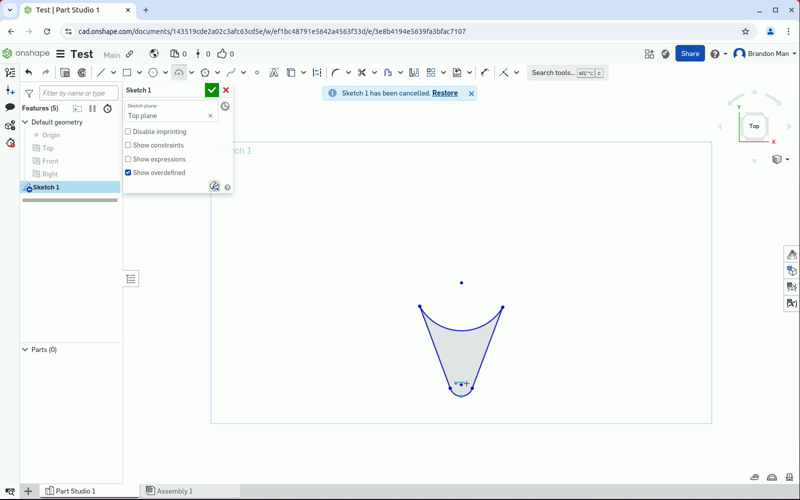
click(466, 383)
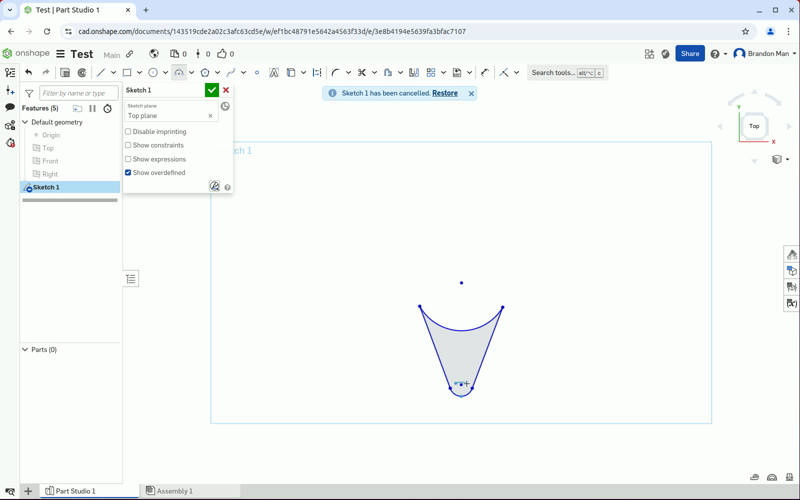
mouse_move(461, 389)
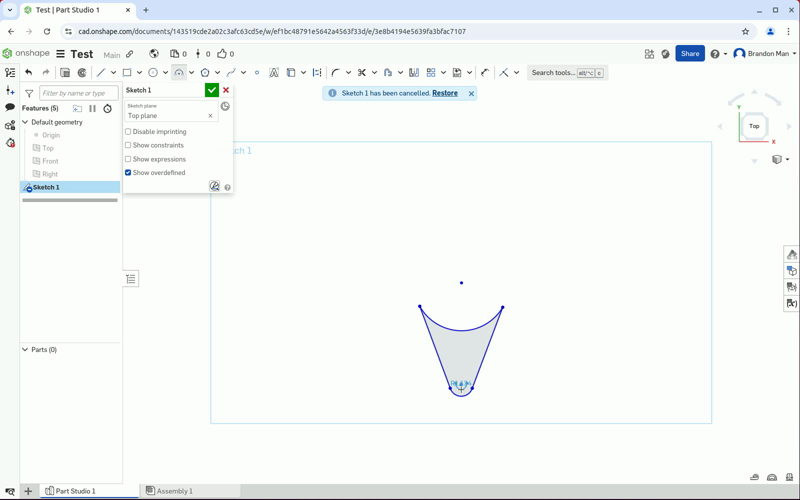
click(461, 389)
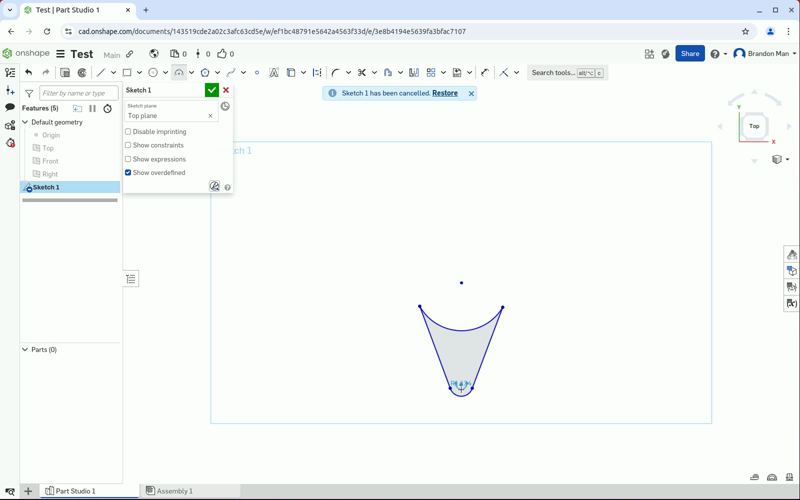
key_up(shift)
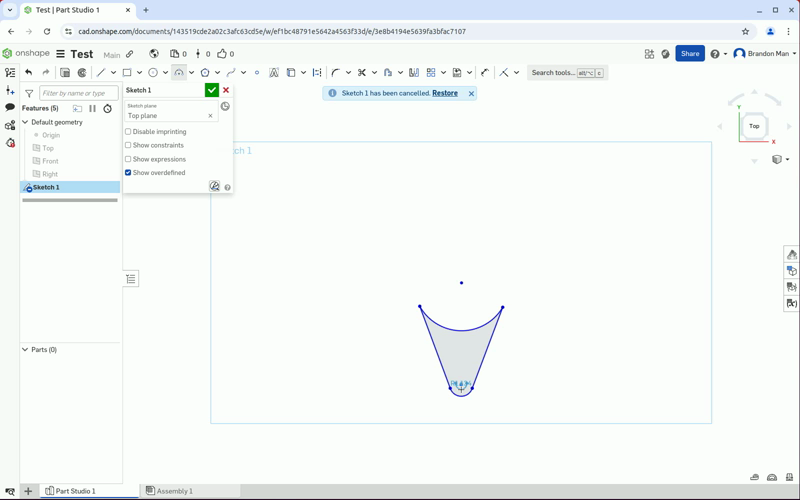
key(esc)
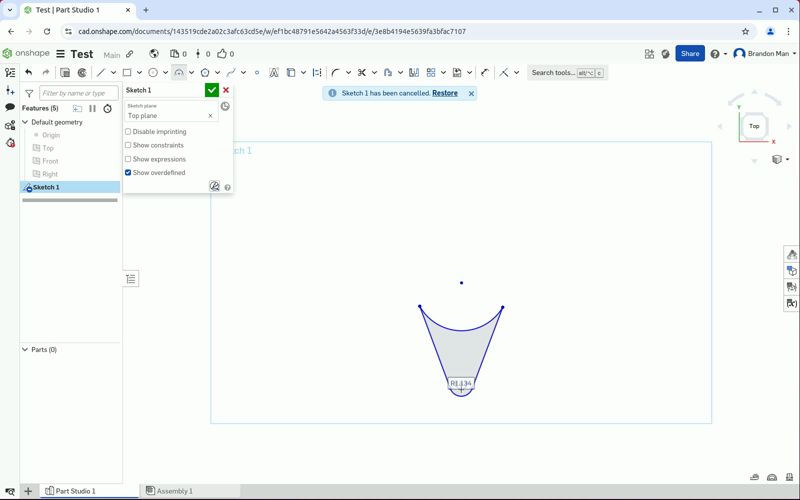
key(l)
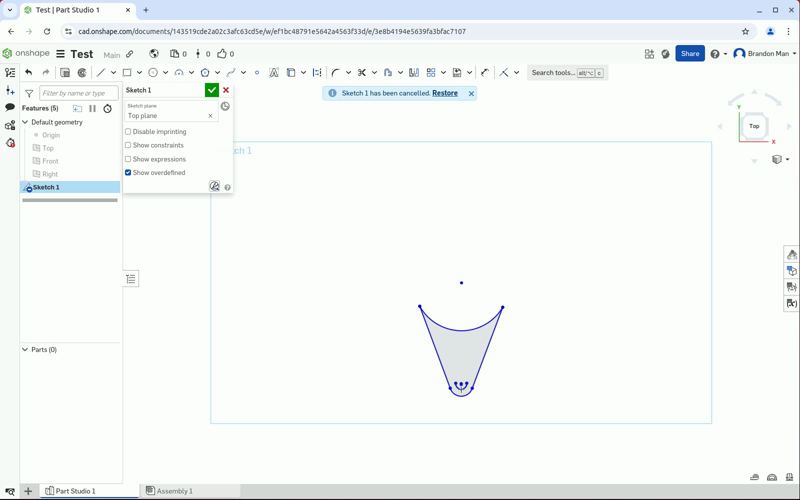
mouse_move(466, 383)
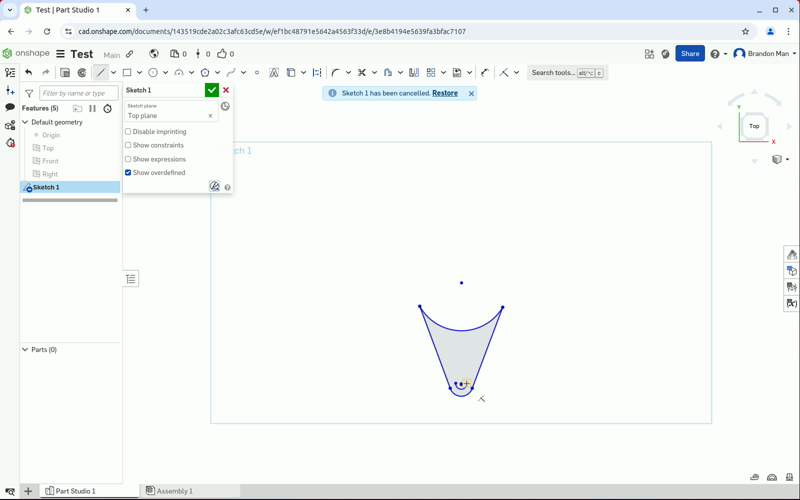
click(466, 383)
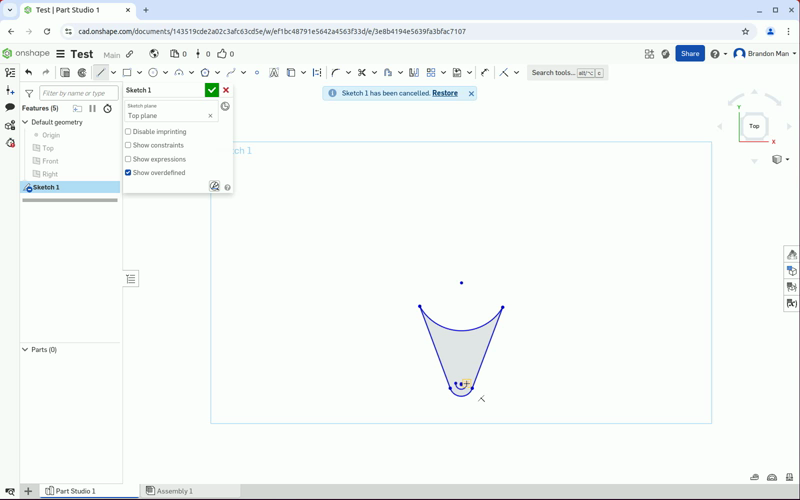
key_down(shift)
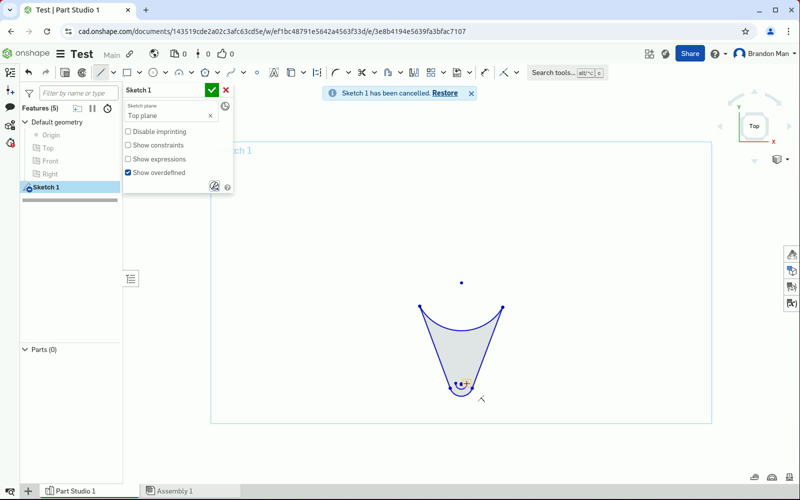
mouse_move(496, 383)
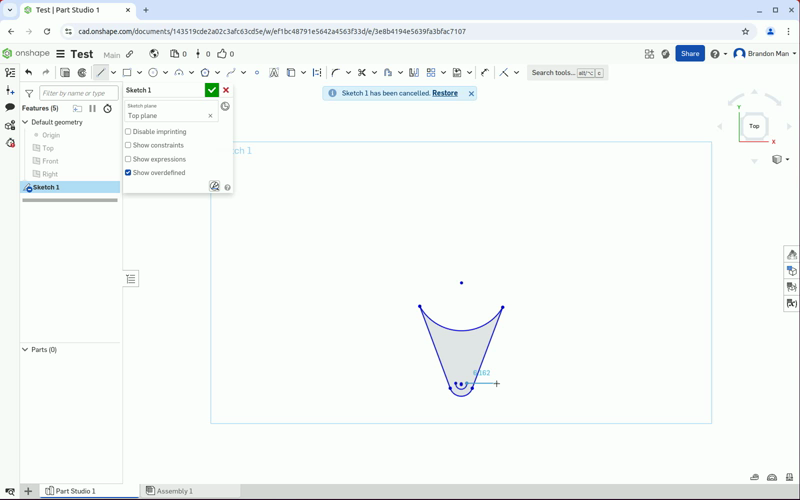
mouse_move(466, 353)
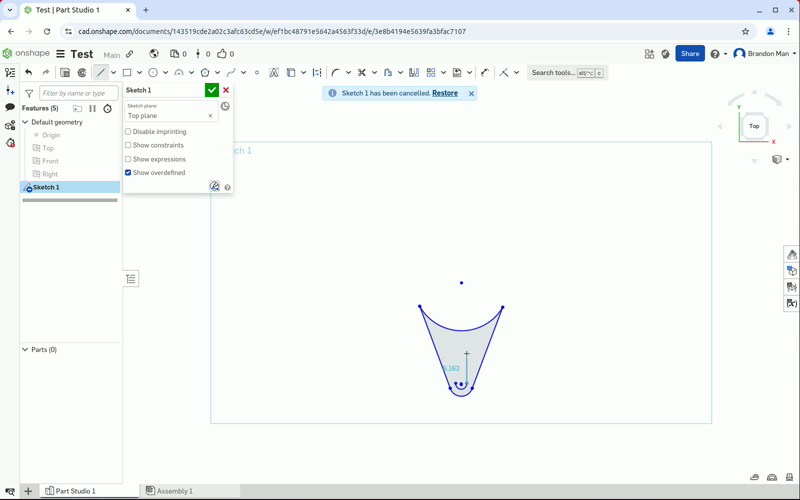
click(466, 353)
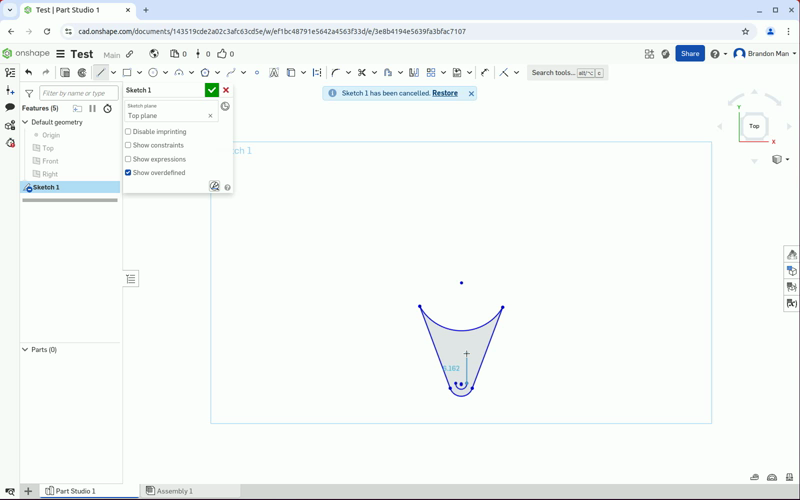
key_up(shift)
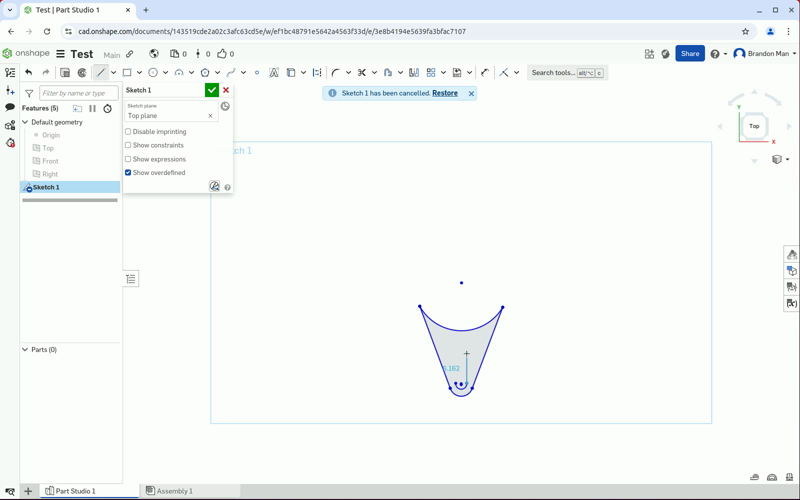
key(esc)
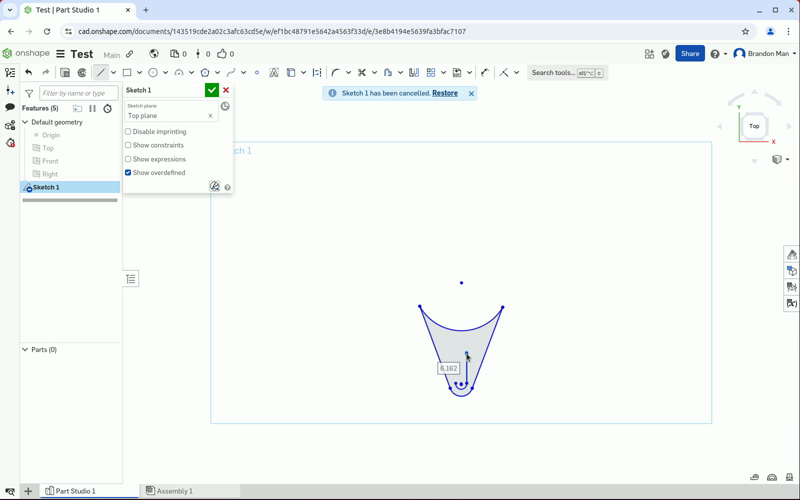
key(a)
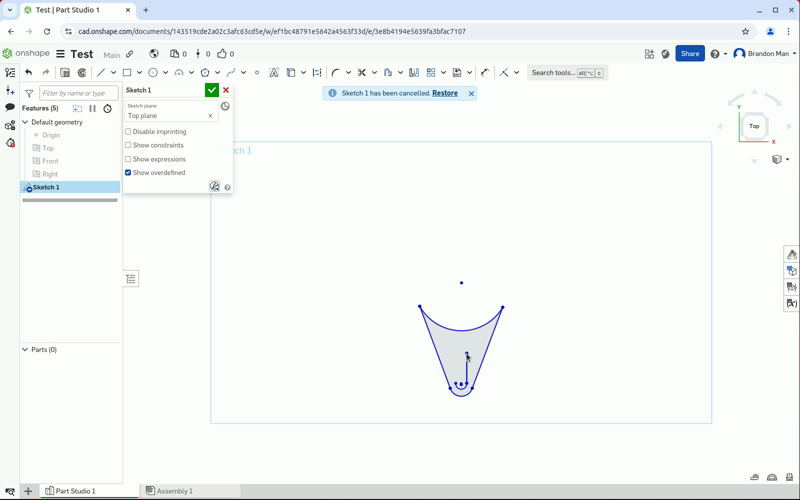
mouse_move(466, 353)
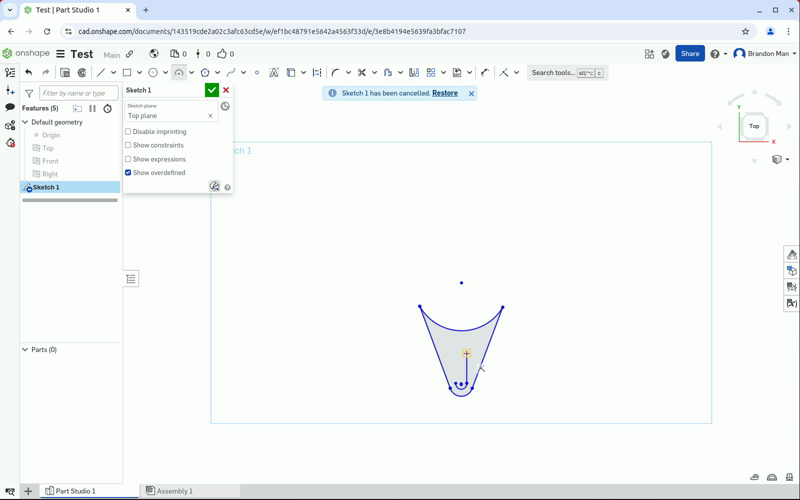
click(466, 353)
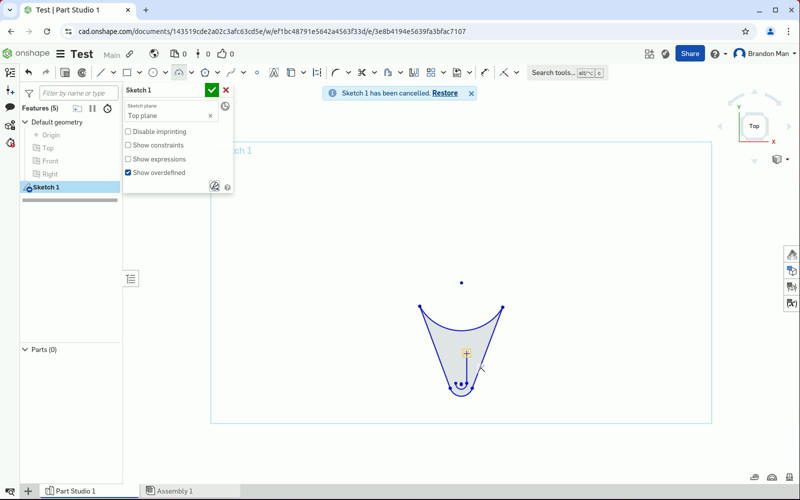
key_down(shift)
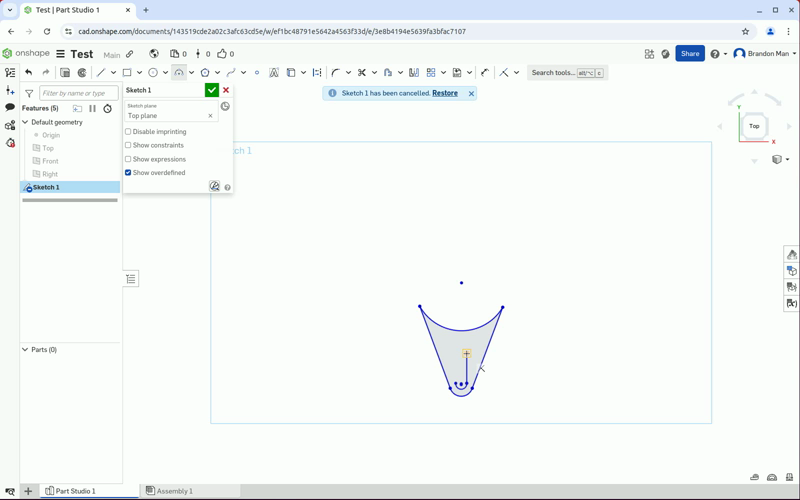
mouse_move(455, 353)
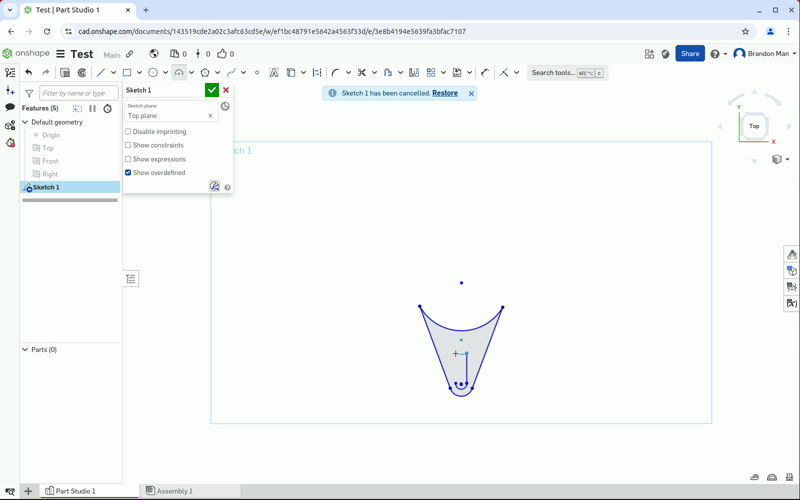
click(455, 353)
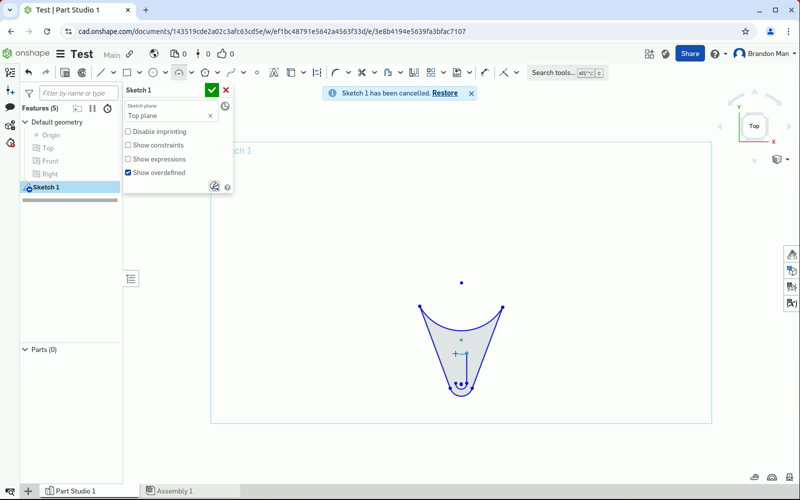
mouse_move(461, 347)
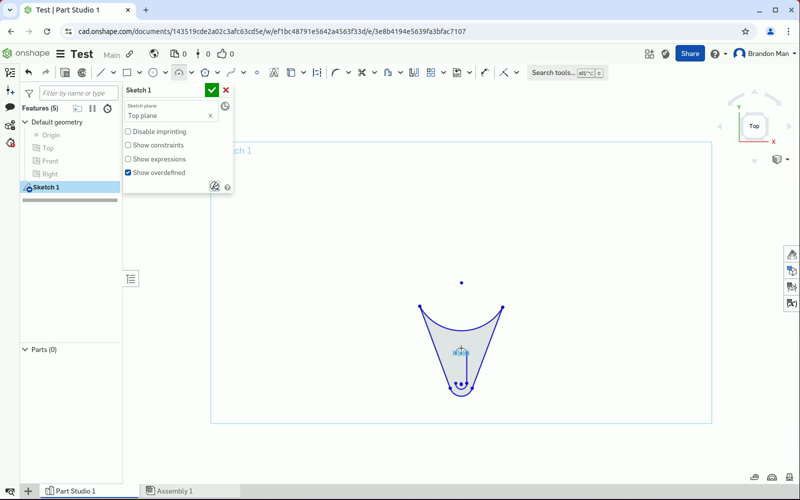
click(461, 347)
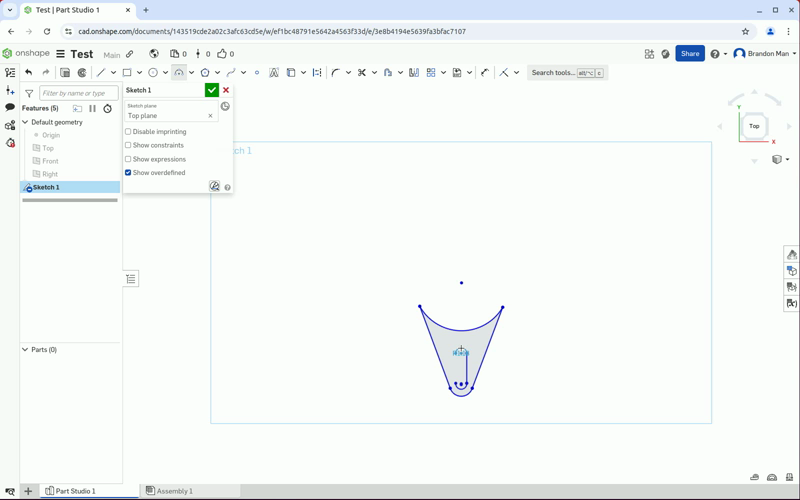
key_up(shift)
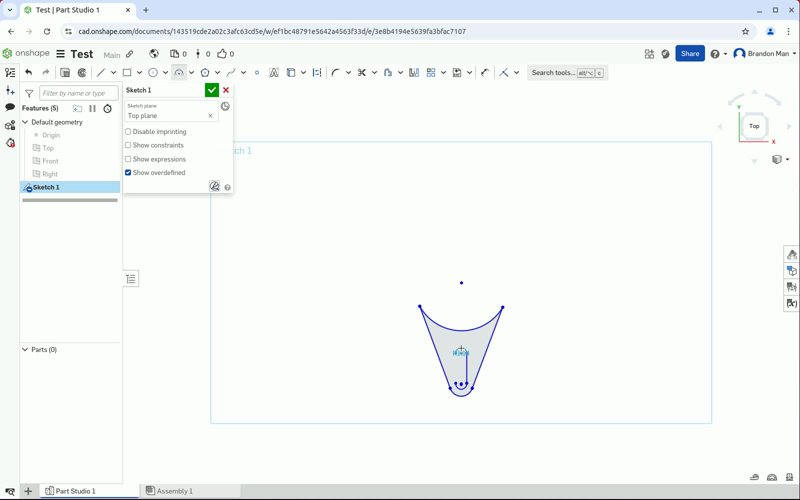
key(esc)
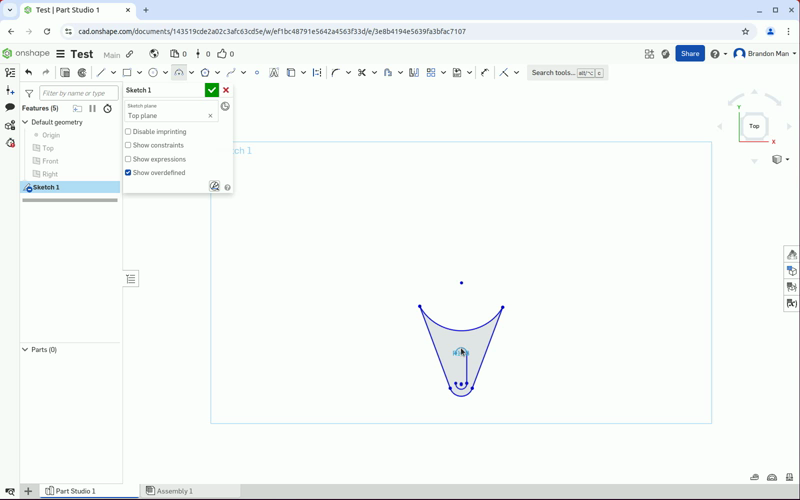
key(l)
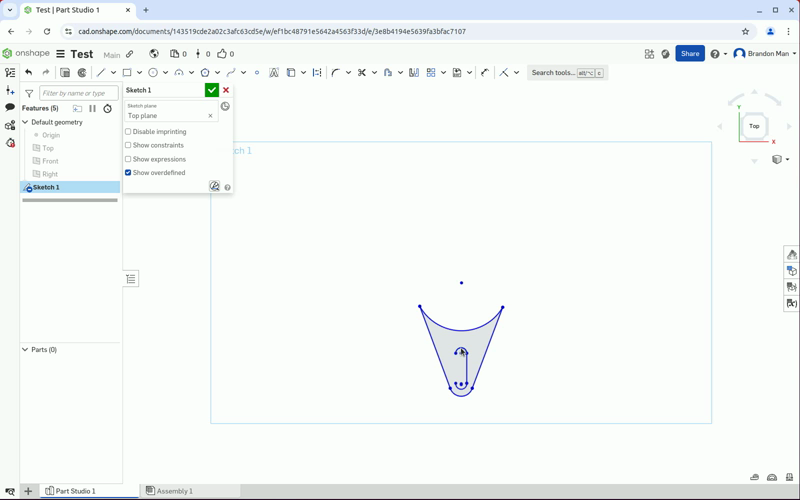
mouse_move(455, 353)
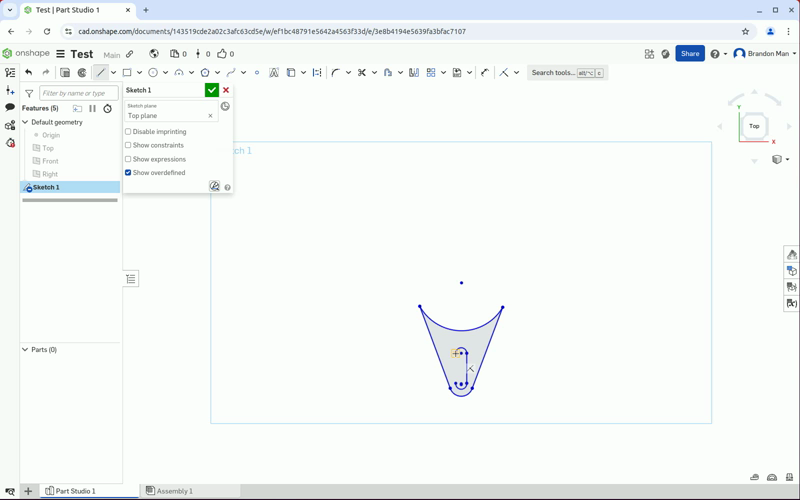
click(455, 353)
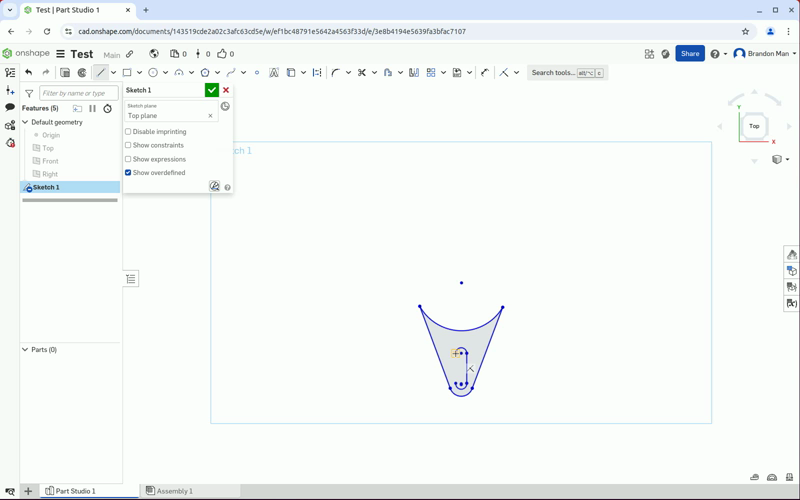
mouse_move(485, 353)
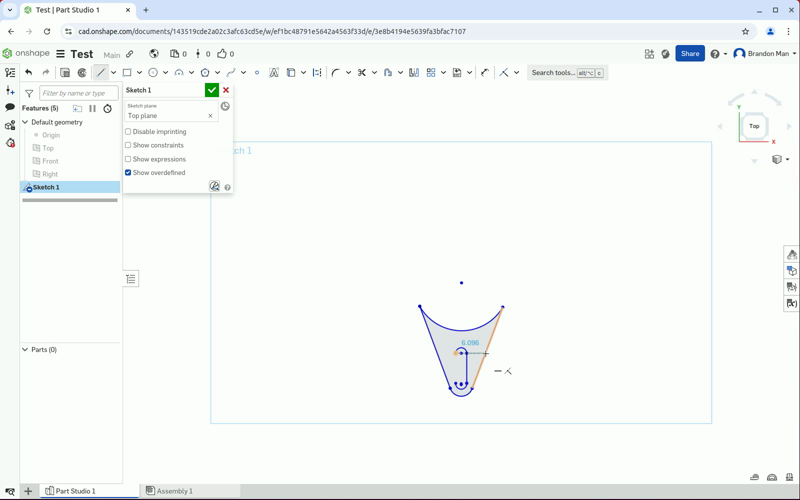
key_down(shift)
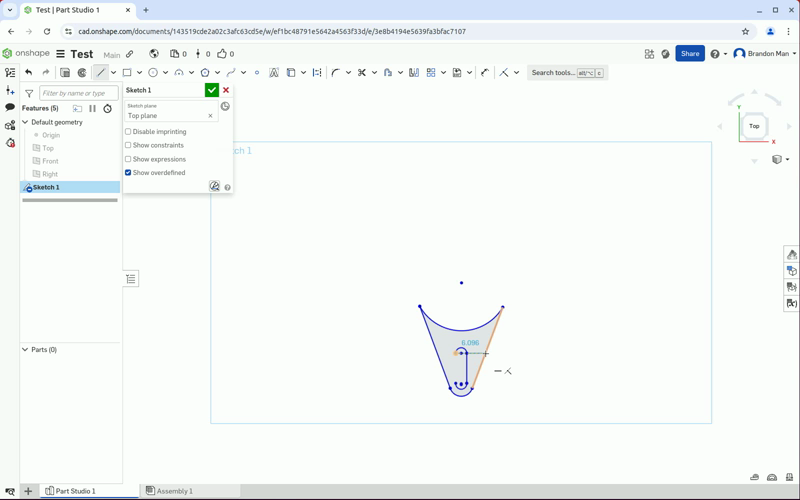
mouse_move(455, 383)
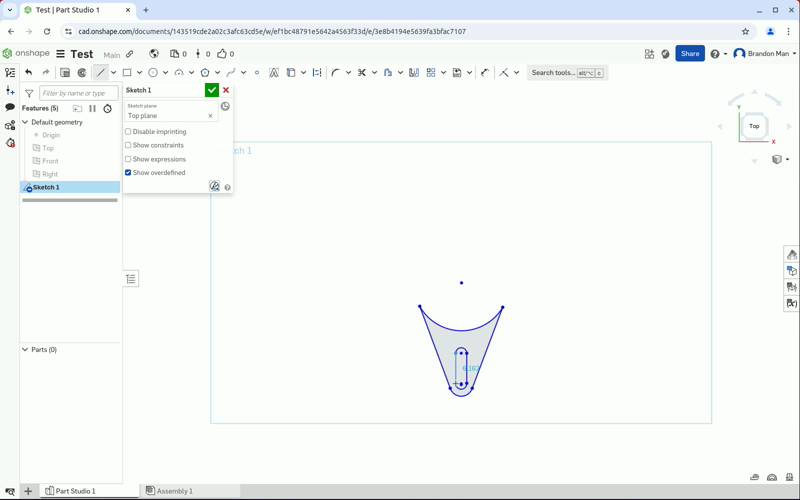
key_up(shift)
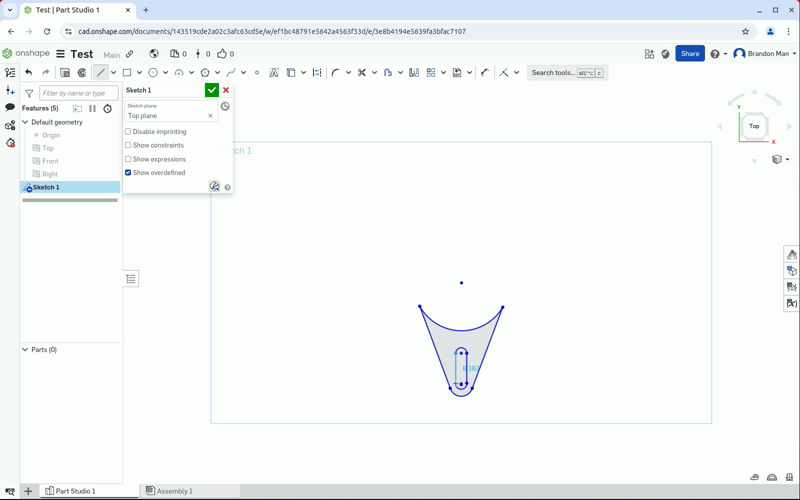
click(455, 383)
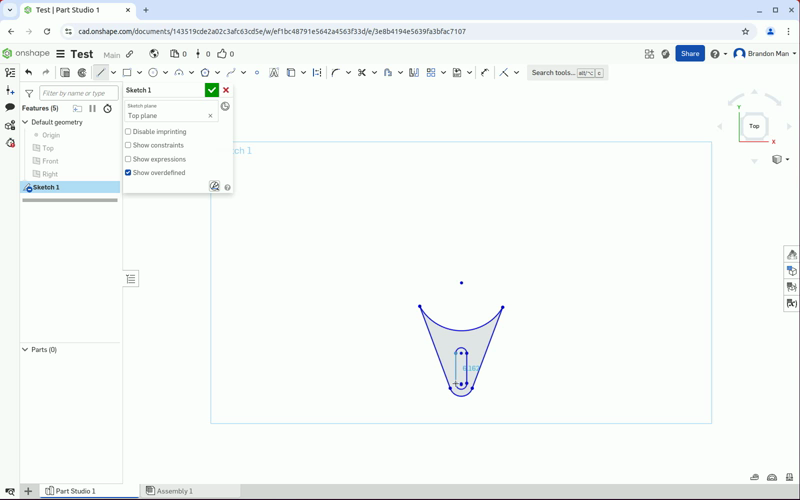
key(esc)
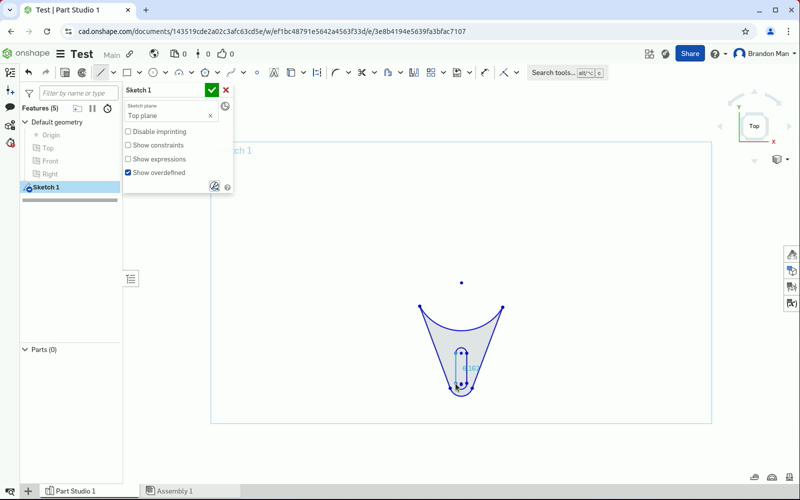
mouse_move(467, 388)
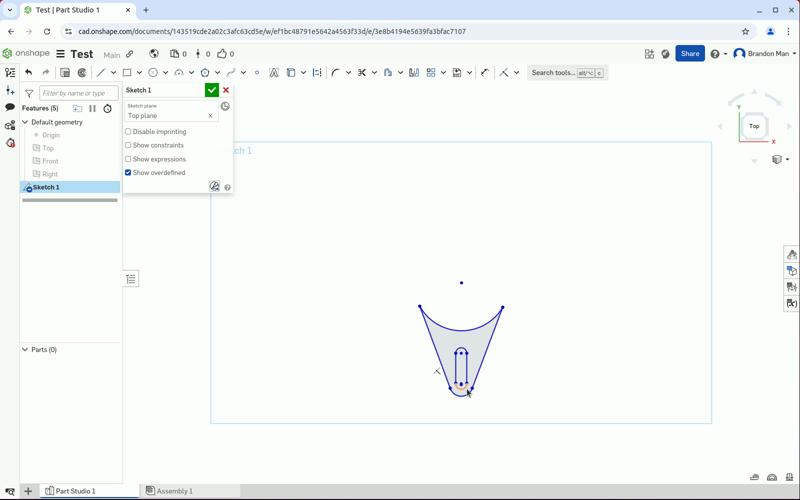
click(467, 388)
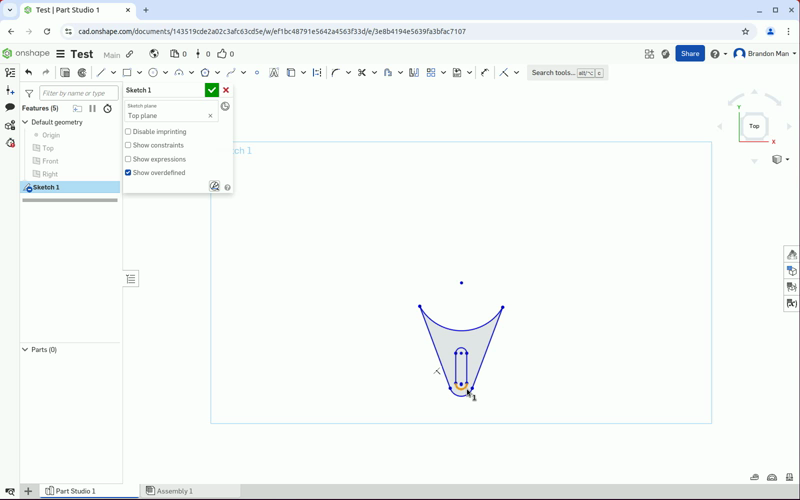
mouse_move(73, 352)
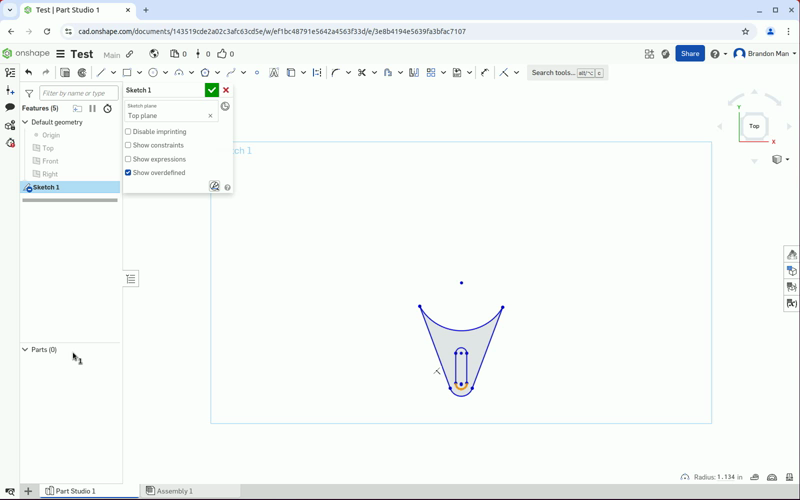
key(shift+y)
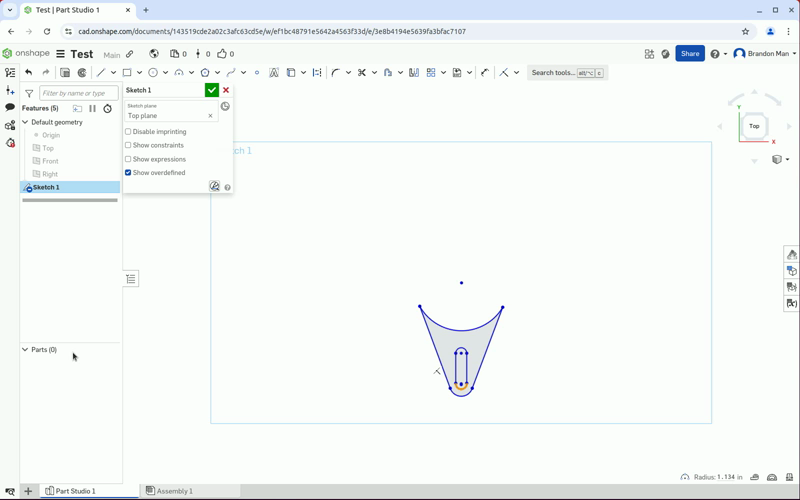
key(shift+e)
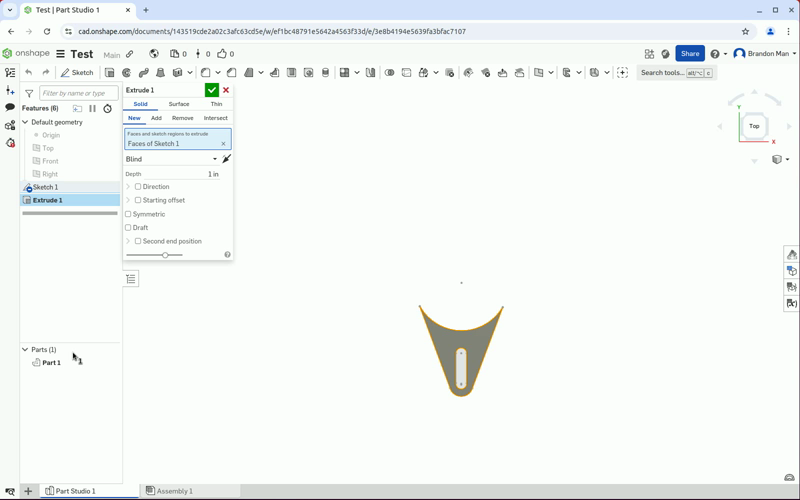
mouse_move(143, 106)
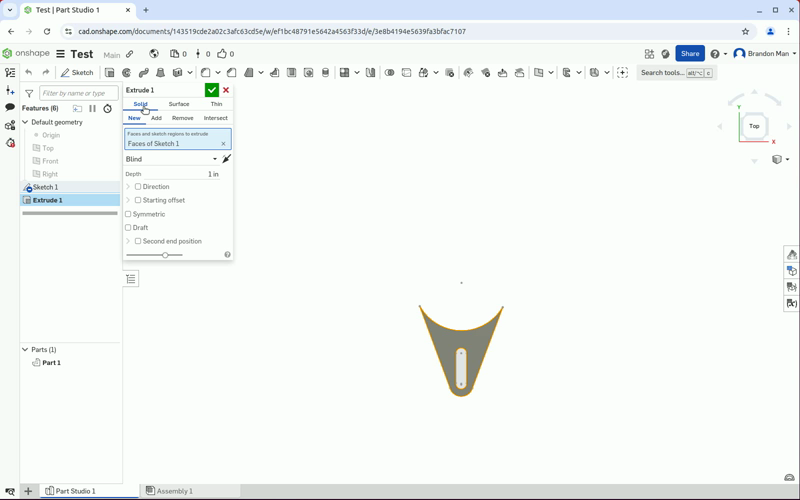
click(143, 106)
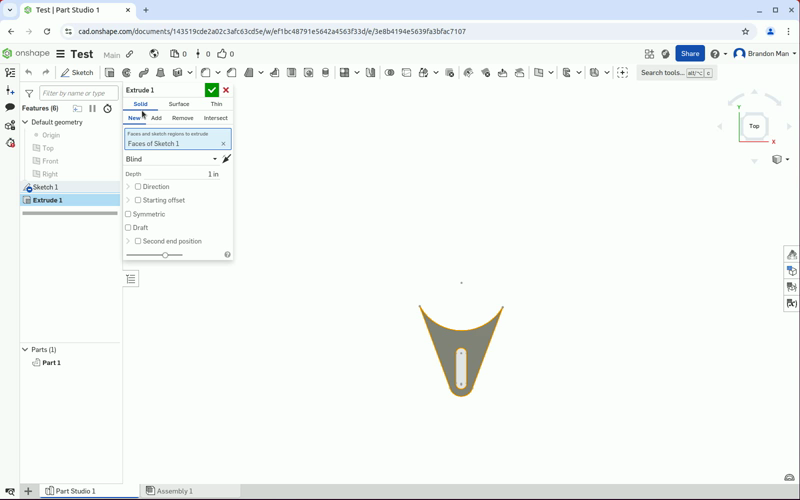
mouse_move(137, 120)
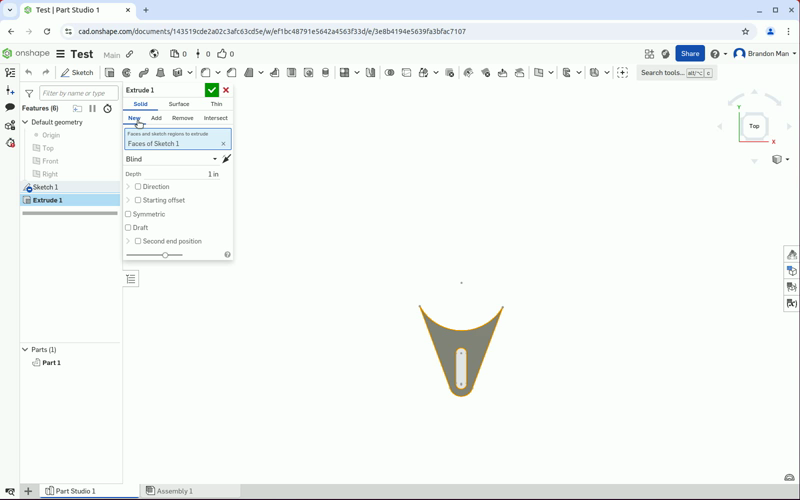
click(137, 120)
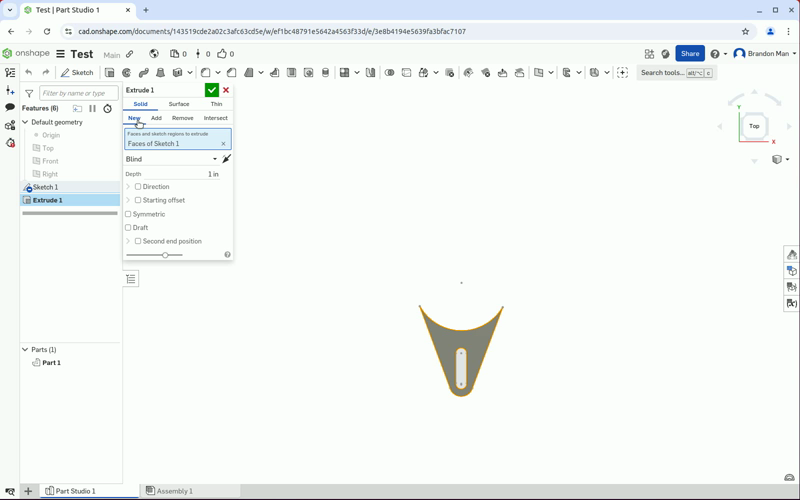
key(tab, 4)
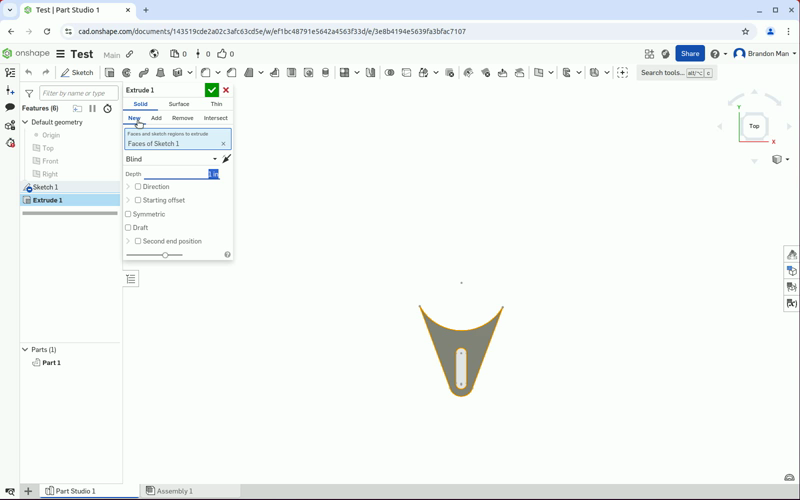
text(7.221)
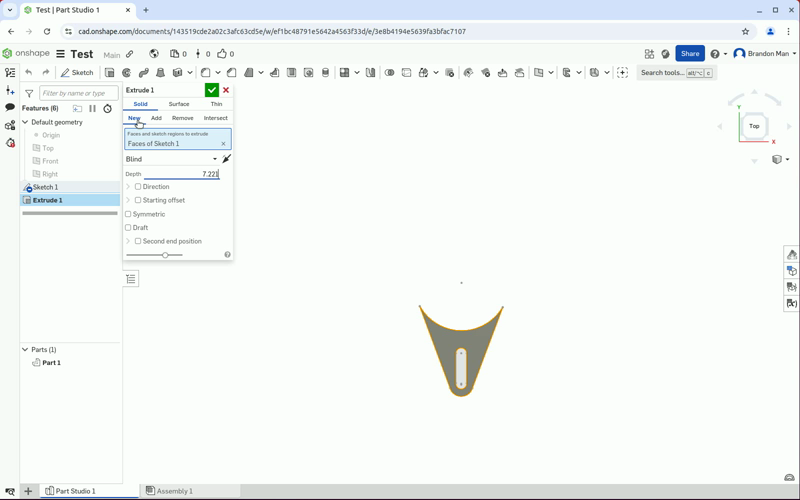
key(enter)
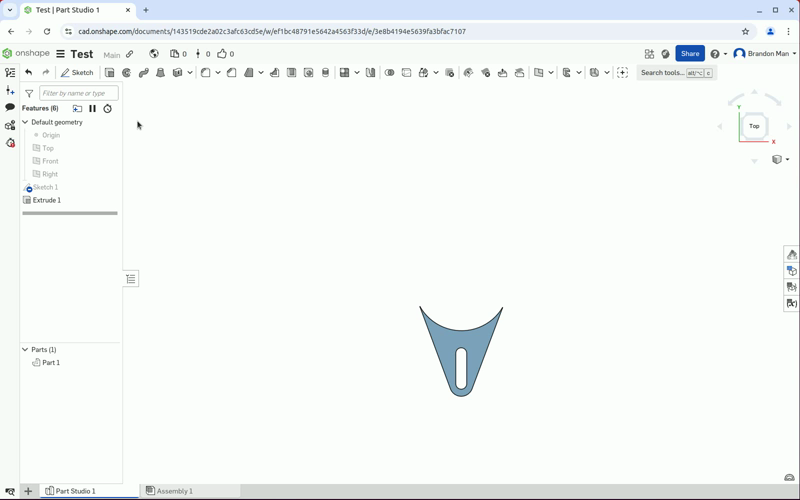
key(shift+h)
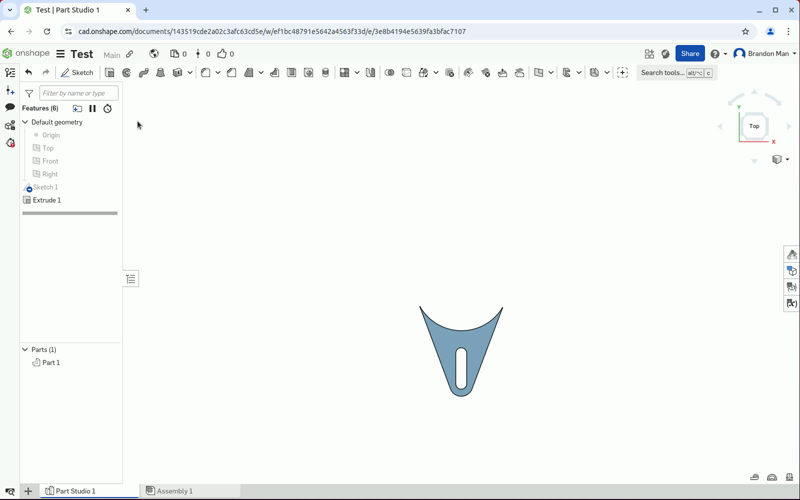
key(shift+h)
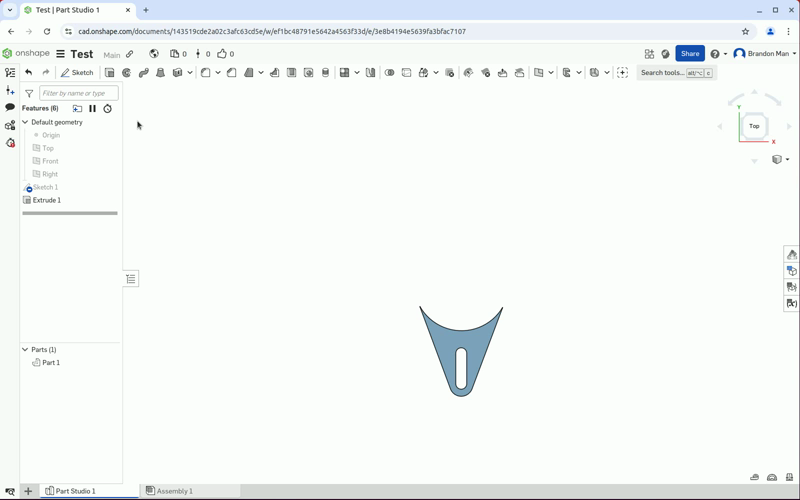
mouse_move(73, 189)
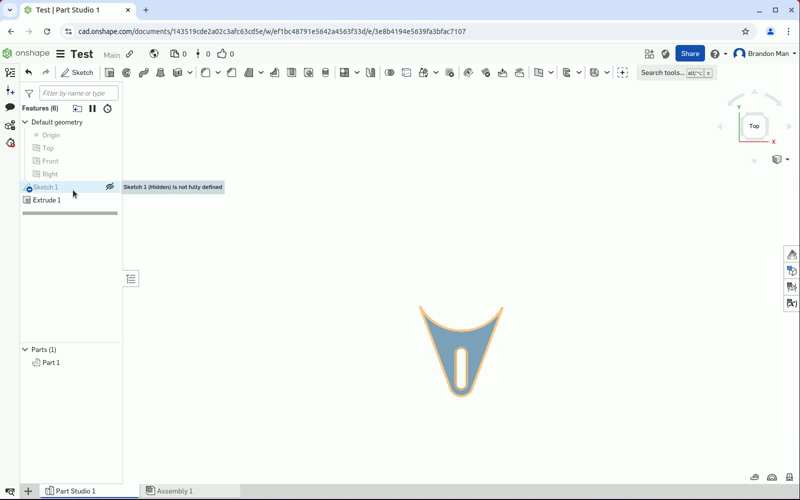
click(73, 189)
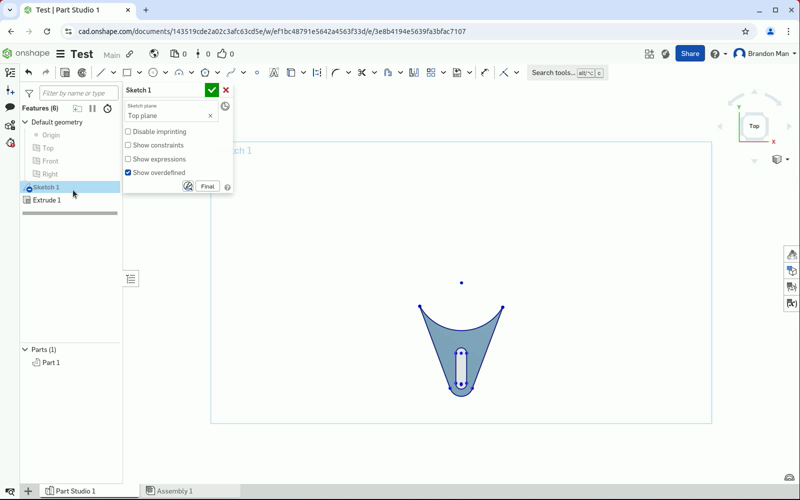
mouse_move(229, 92)
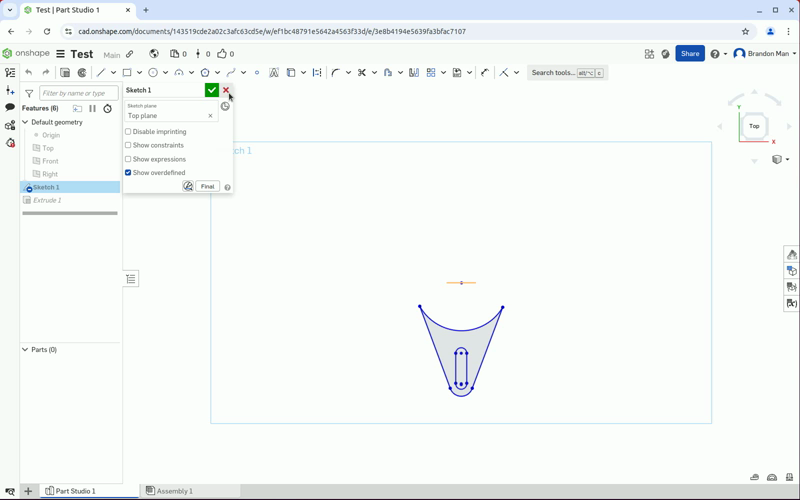
click(229, 92)
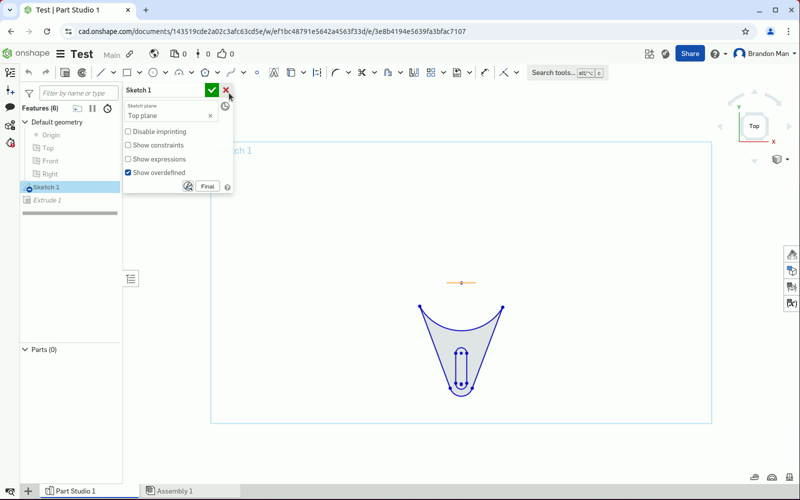
key(shift+s)
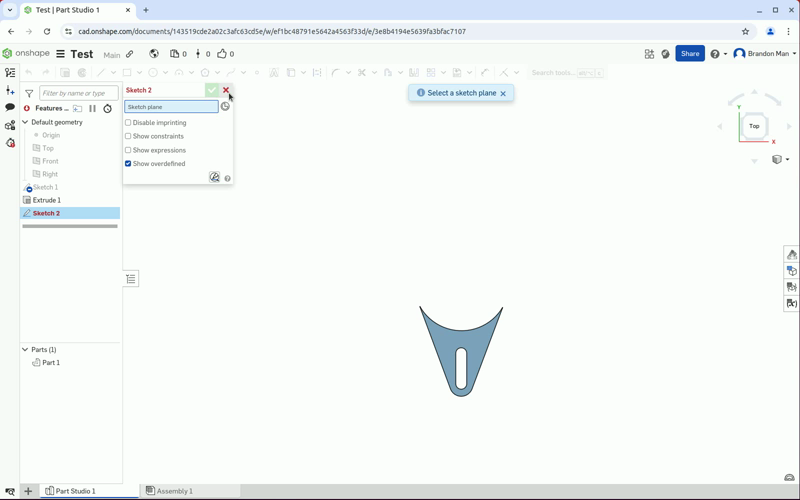
mouse_move(73, 150)
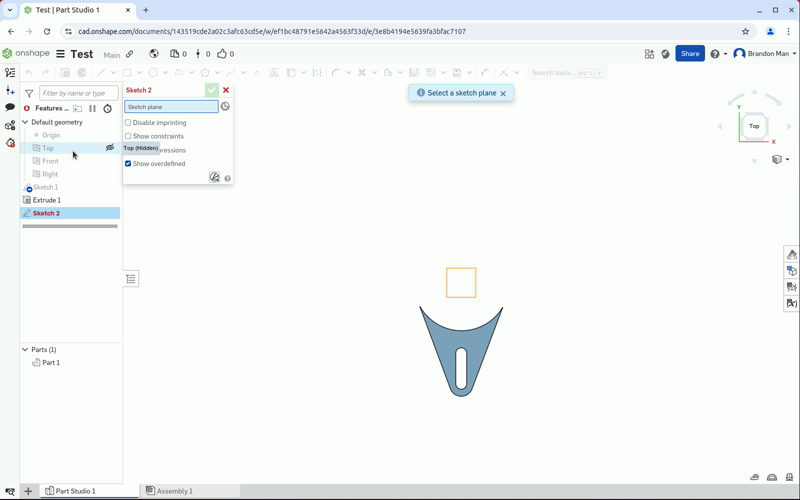
click(73, 150)
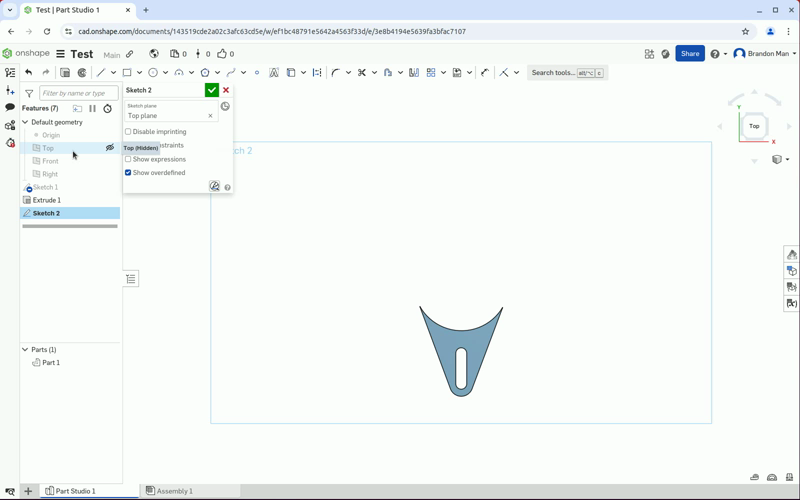
mouse_move(73, 352)
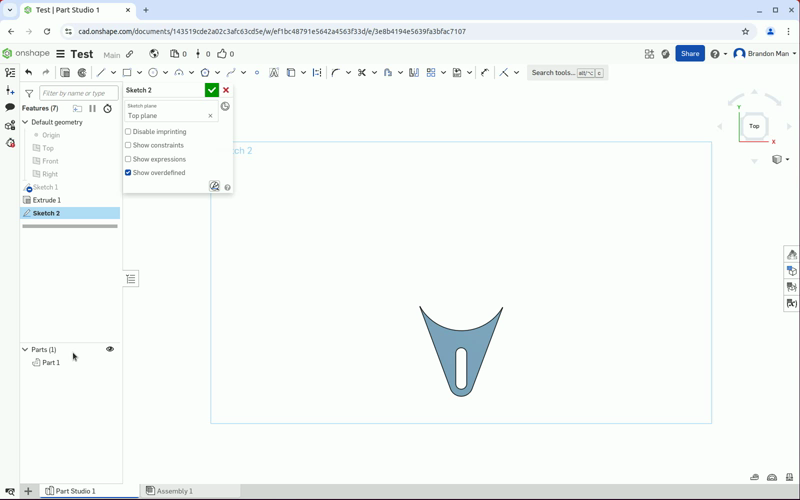
key(y)
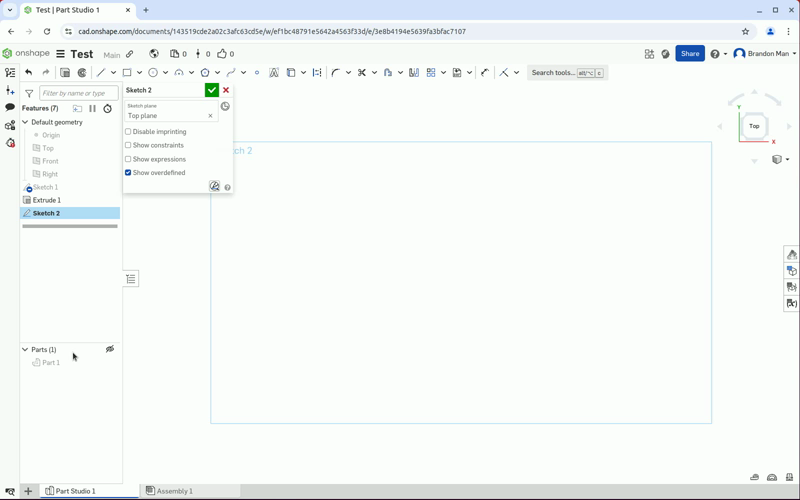
key(l)
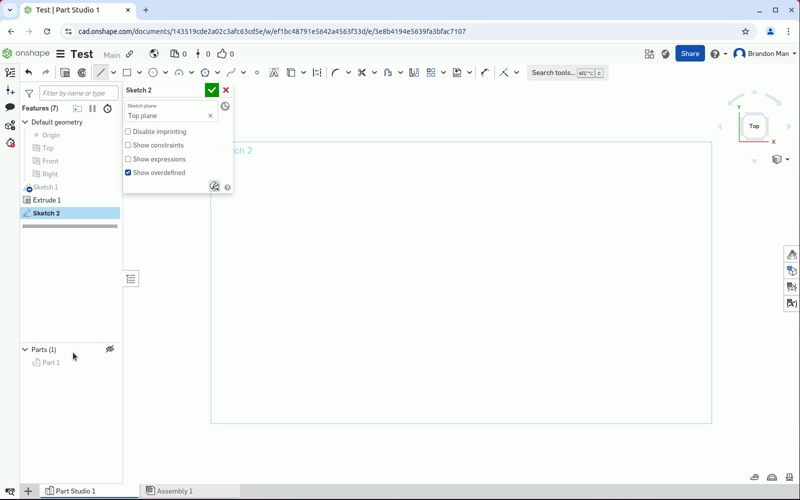
key_down(shift)
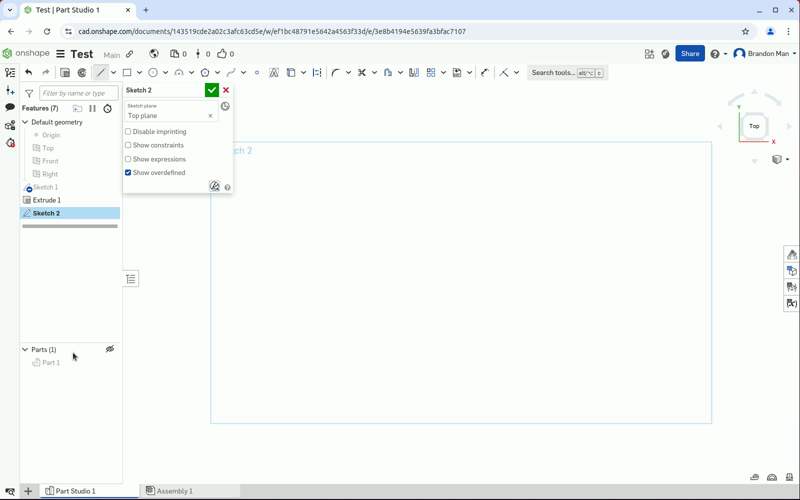
mouse_move(460, 329)
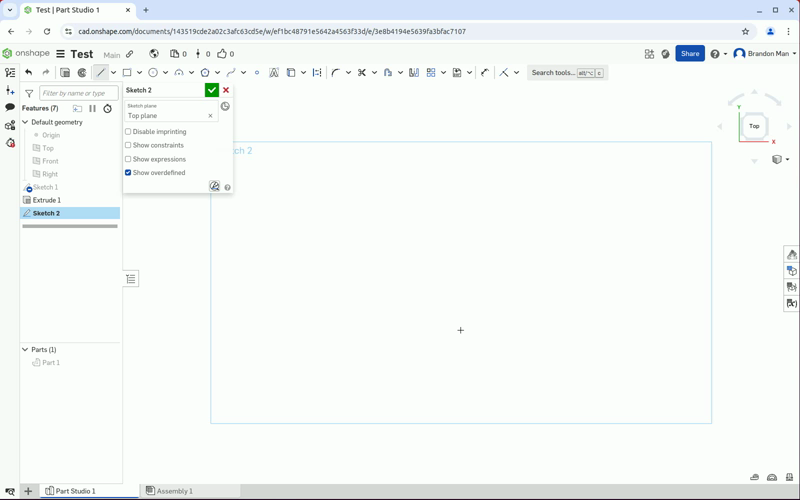
click(460, 329)
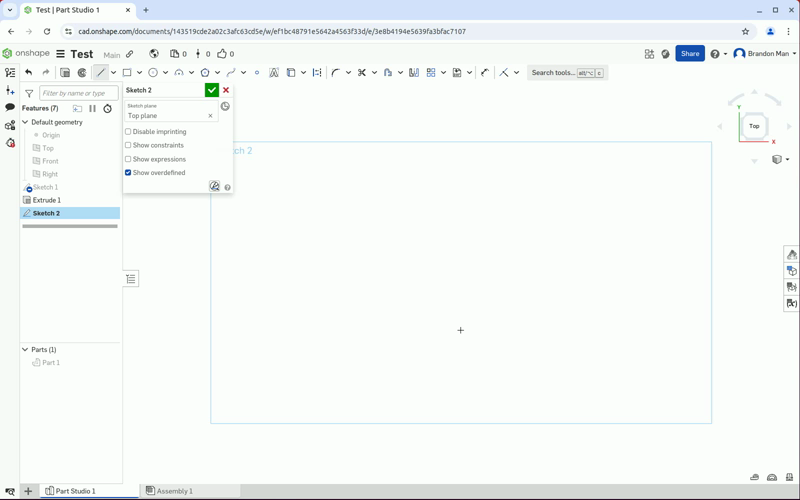
key_up(shift)
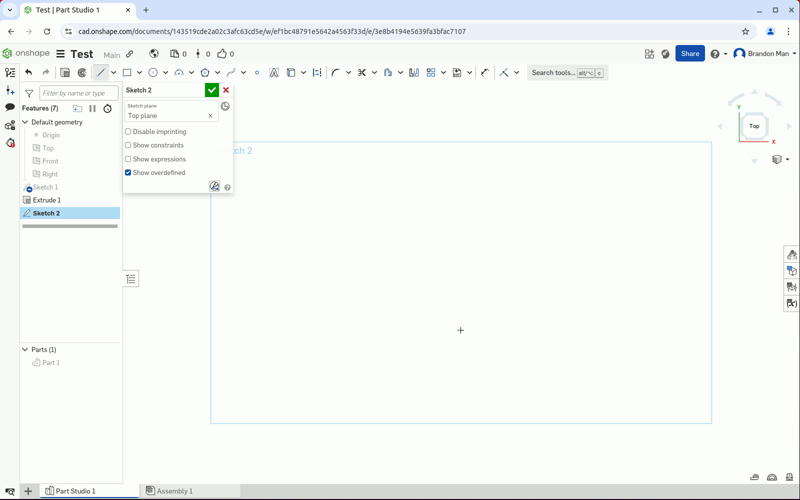
key_down(shift)
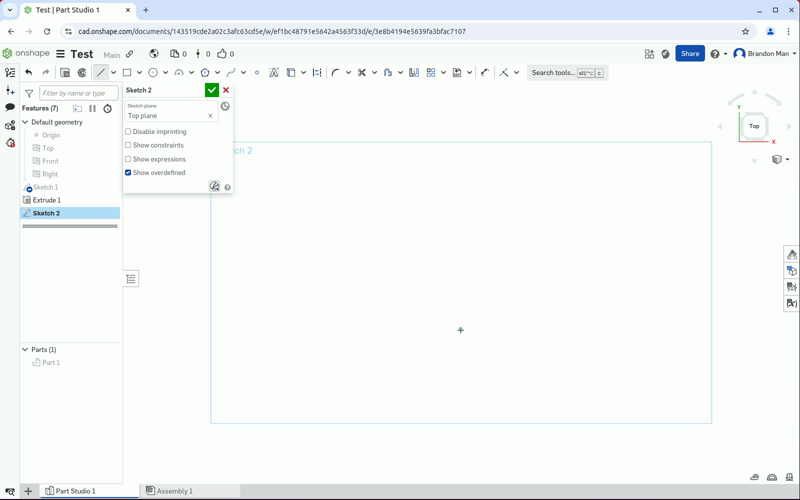
mouse_move(490, 329)
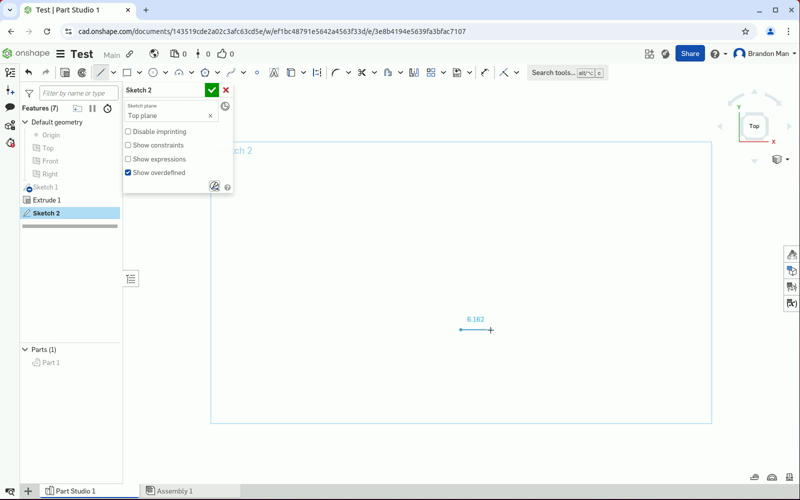
mouse_move(460, 305)
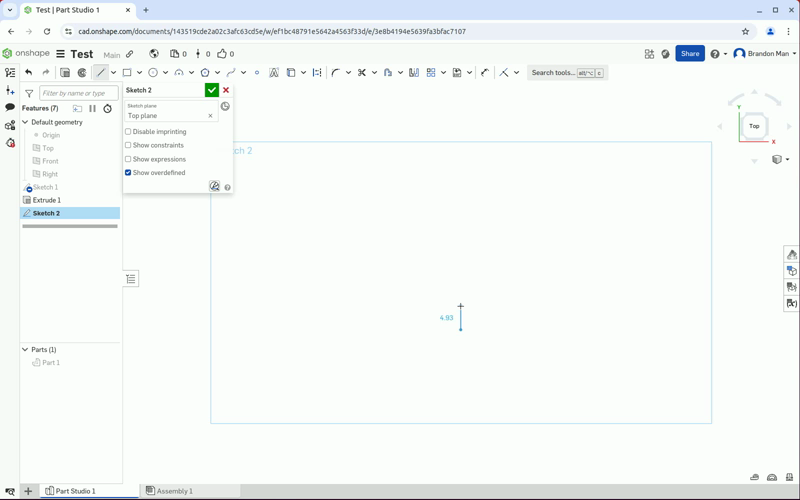
click(460, 305)
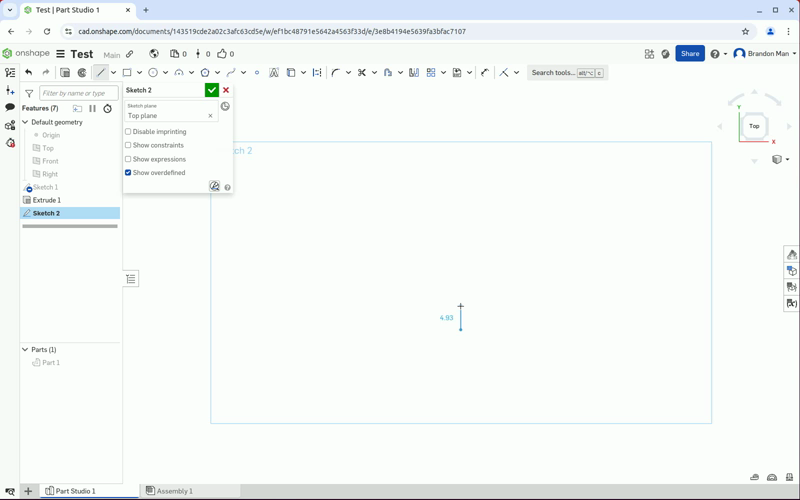
key_up(shift)
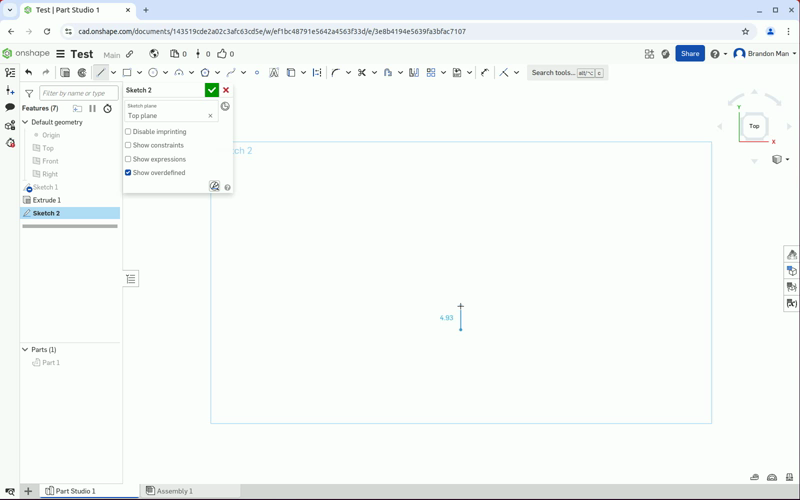
key(esc)
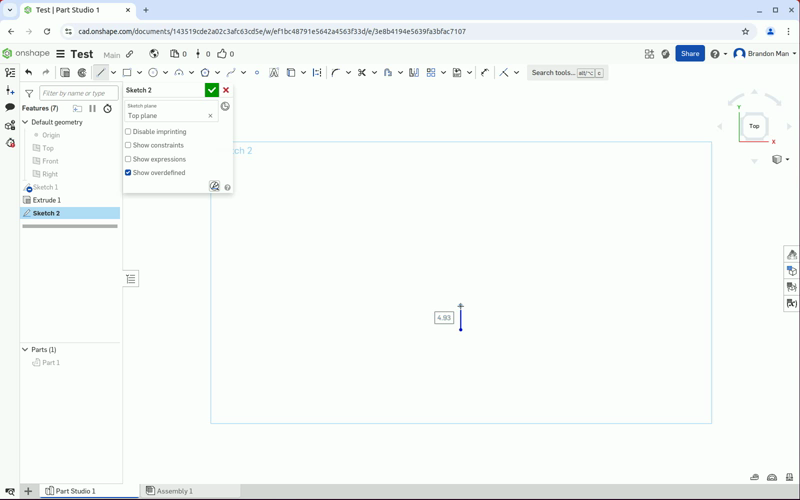
key(a)
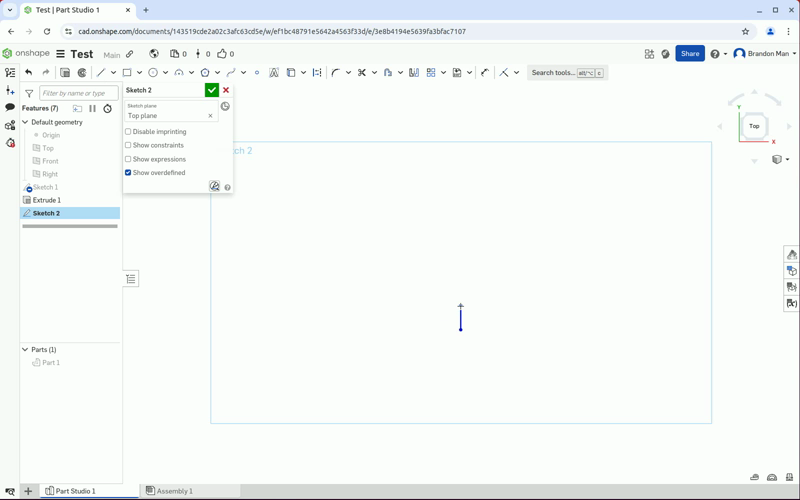
mouse_move(460, 305)
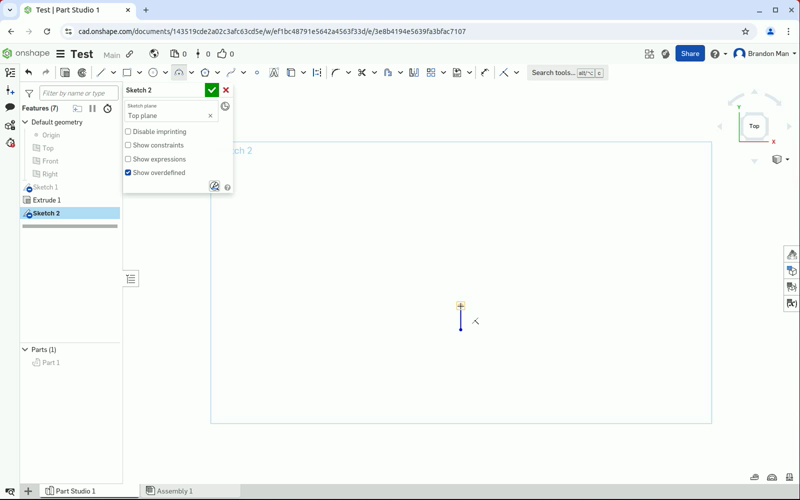
click(460, 305)
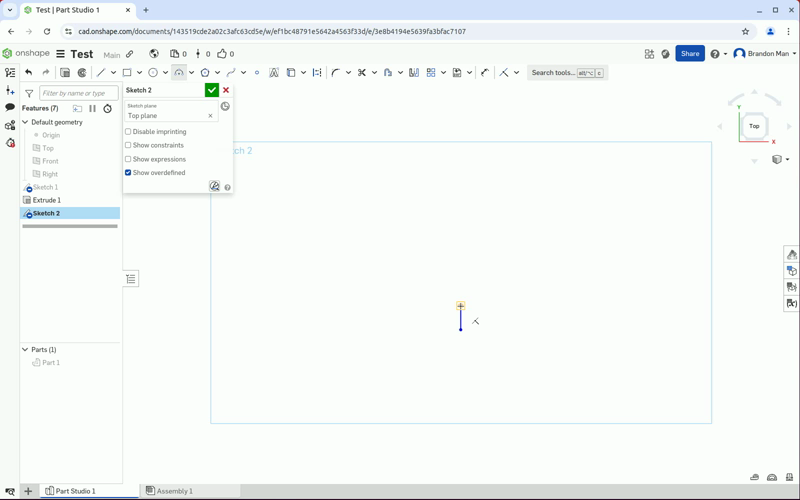
key_down(shift)
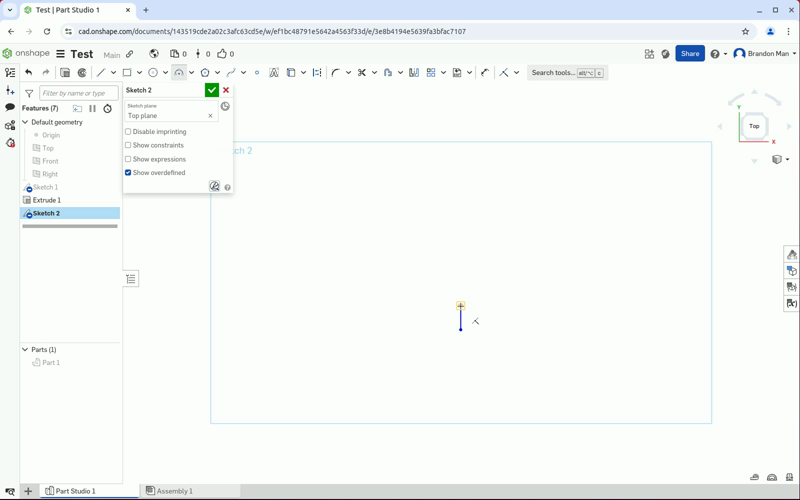
mouse_move(460, 258)
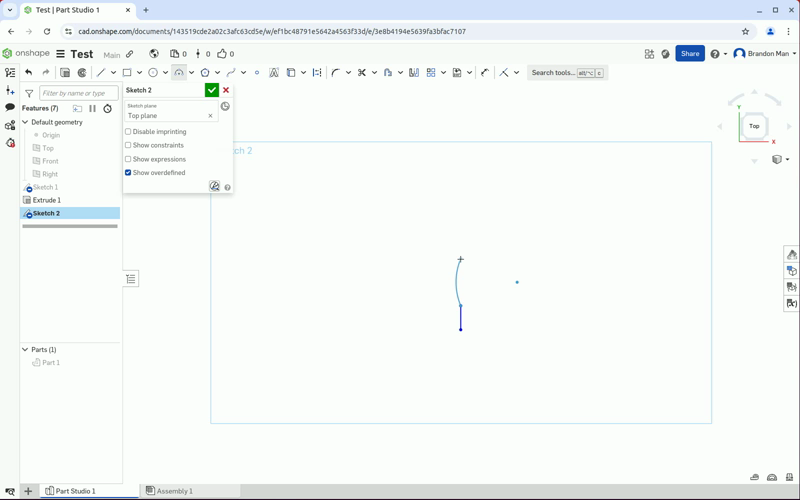
click(460, 258)
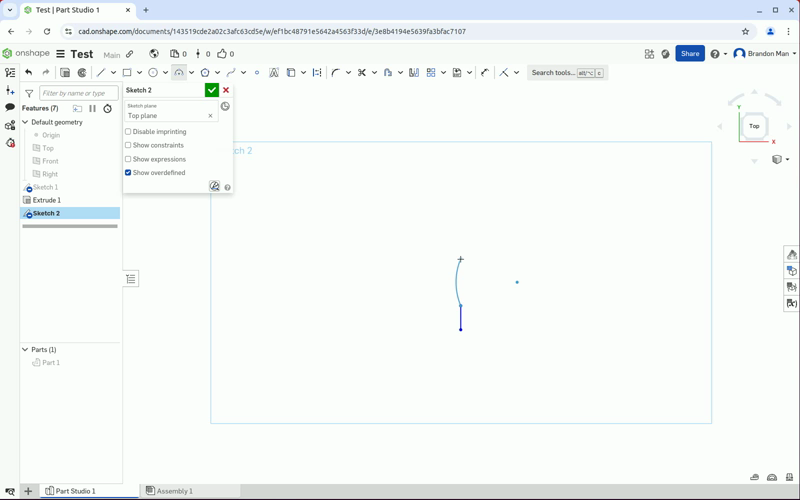
mouse_move(437, 282)
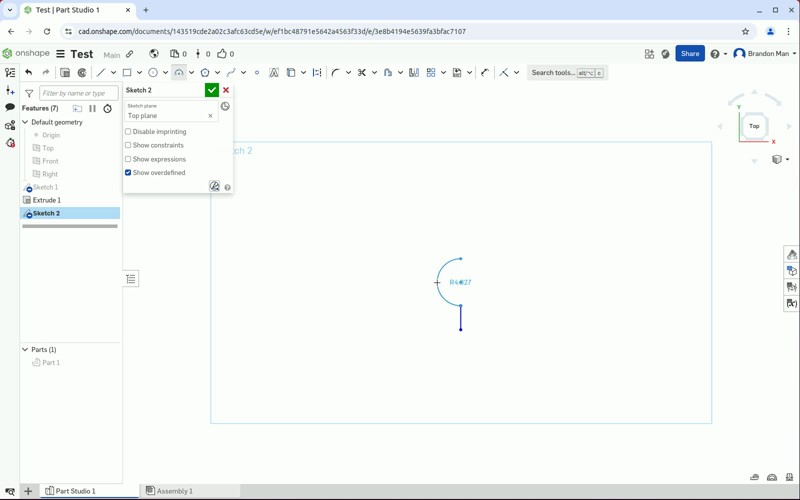
click(437, 282)
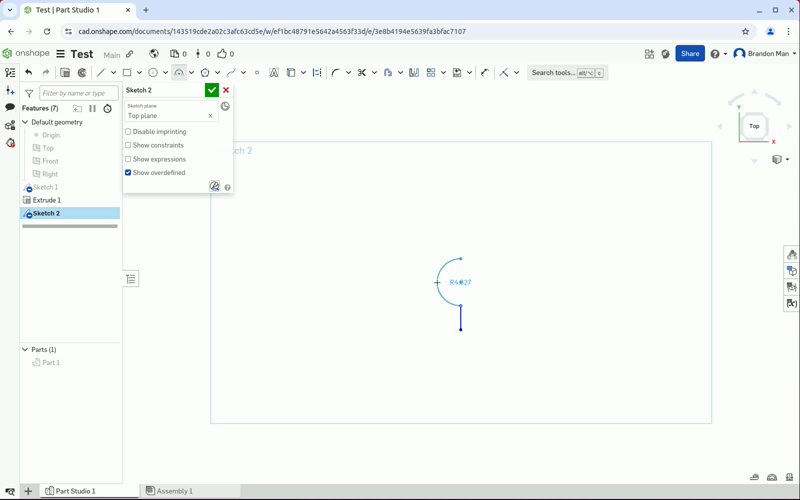
key_up(shift)
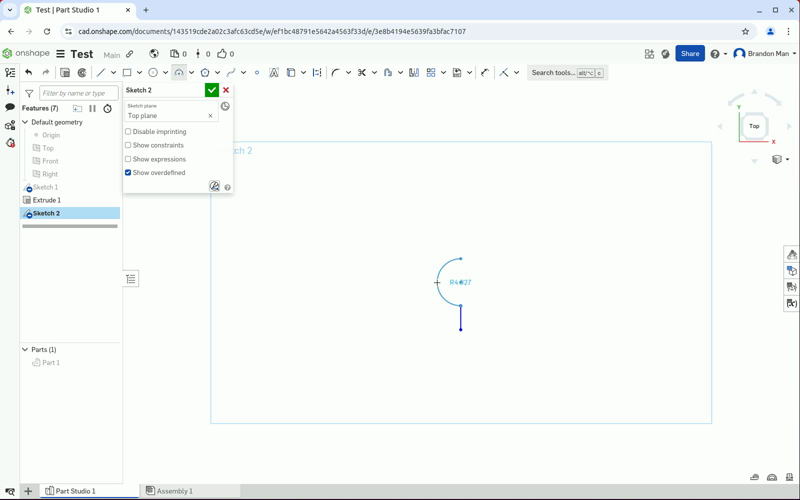
key(esc)
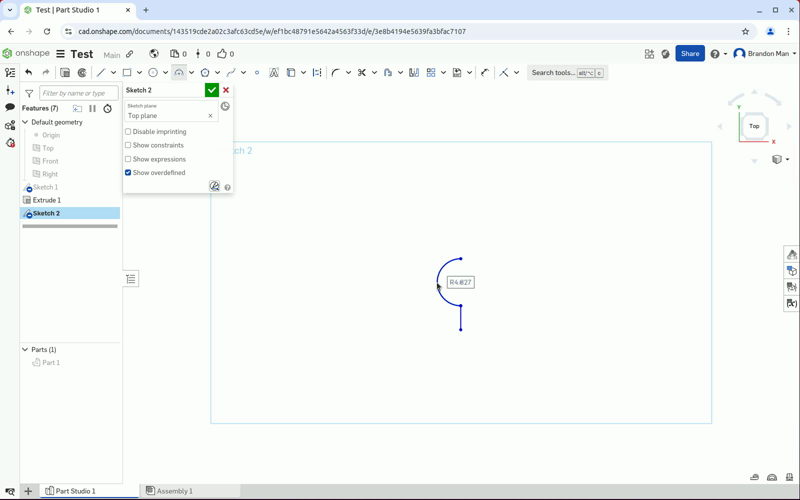
key(l)
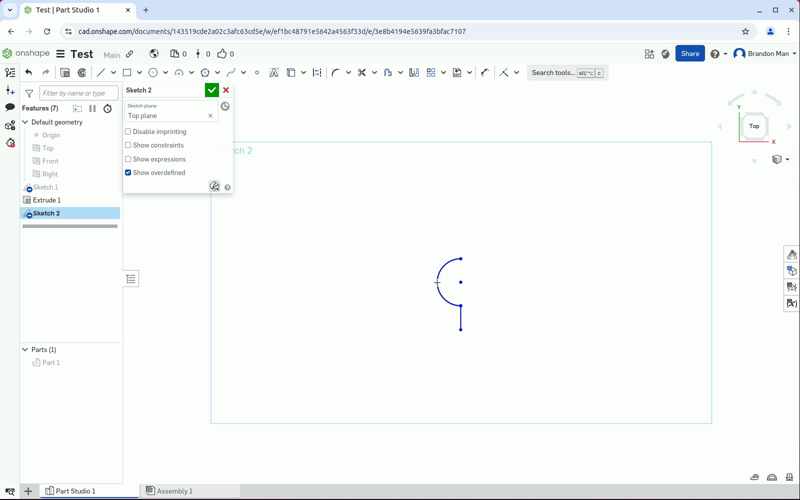
mouse_move(460, 258)
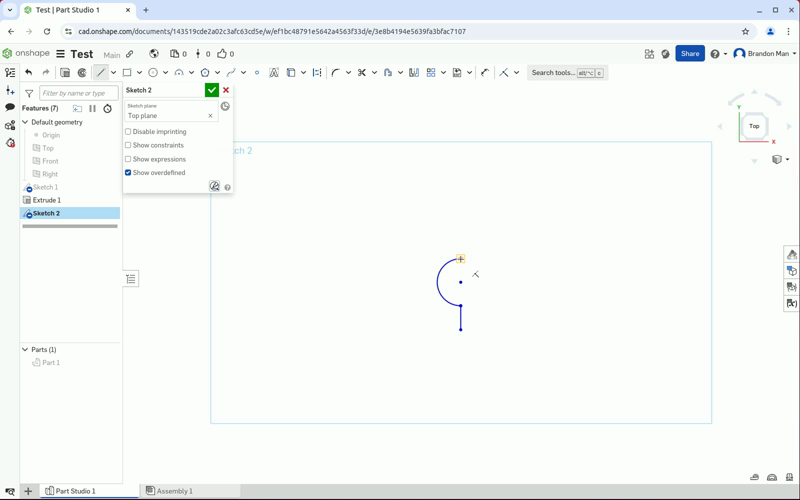
click(460, 258)
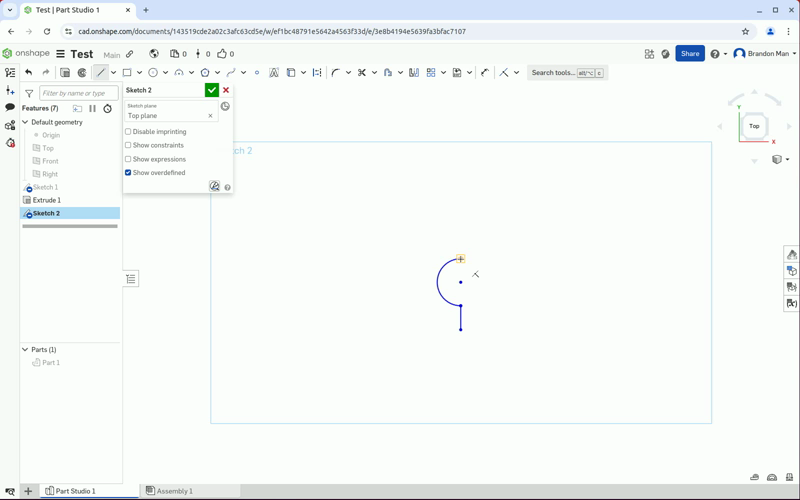
key_down(shift)
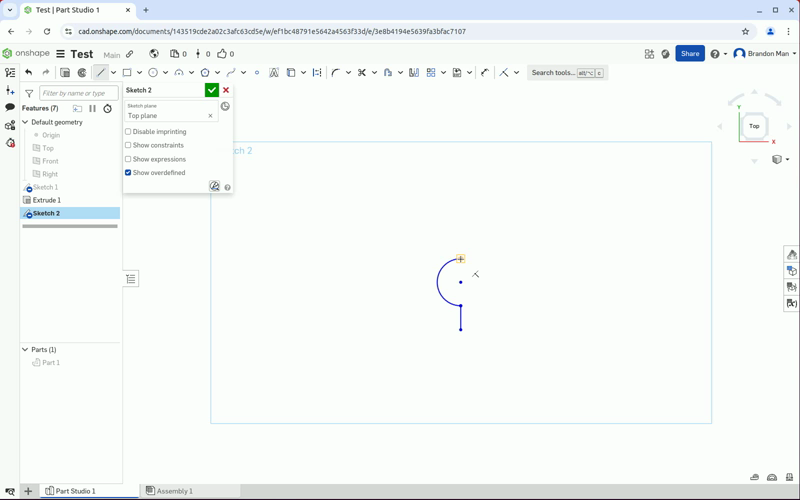
mouse_move(490, 258)
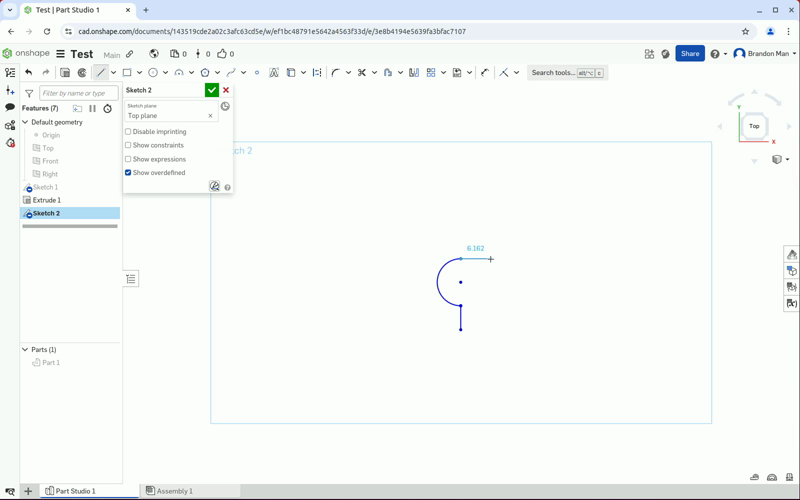
mouse_move(460, 234)
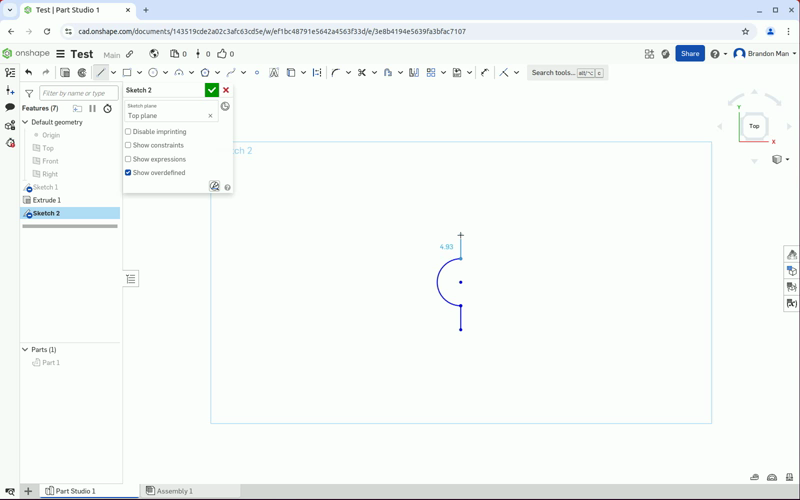
click(460, 234)
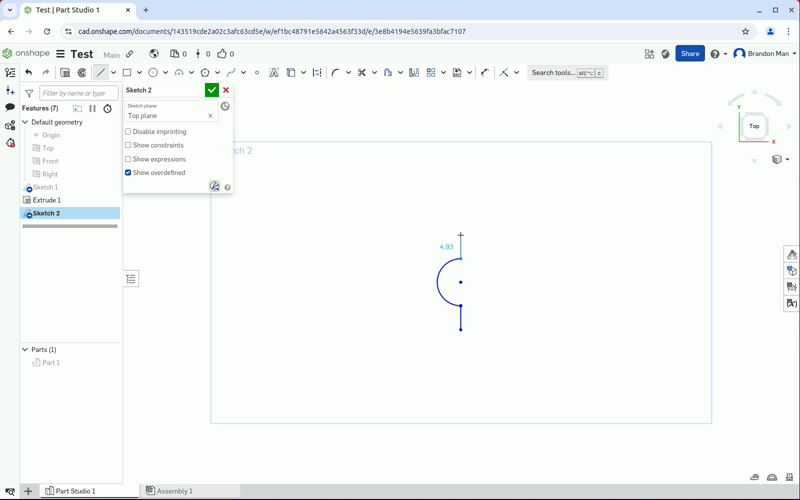
key_up(shift)
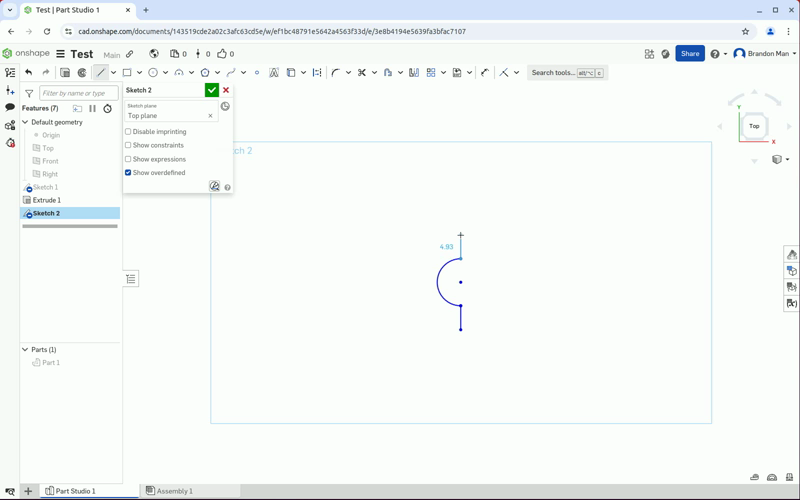
key(esc)
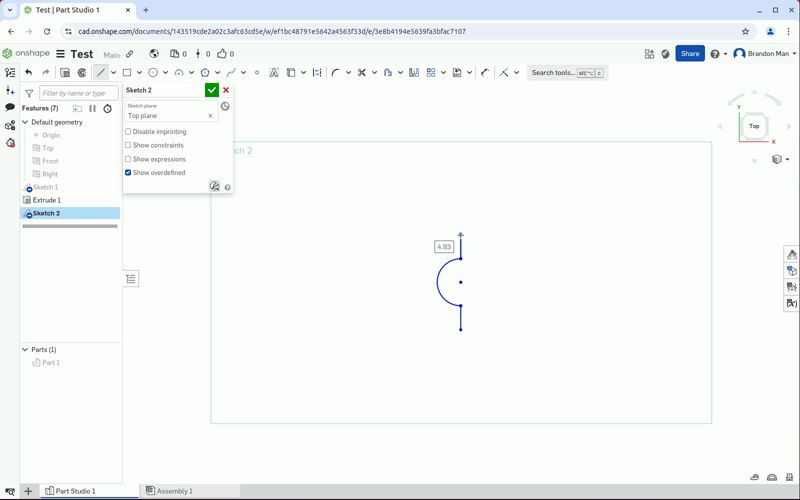
key(a)
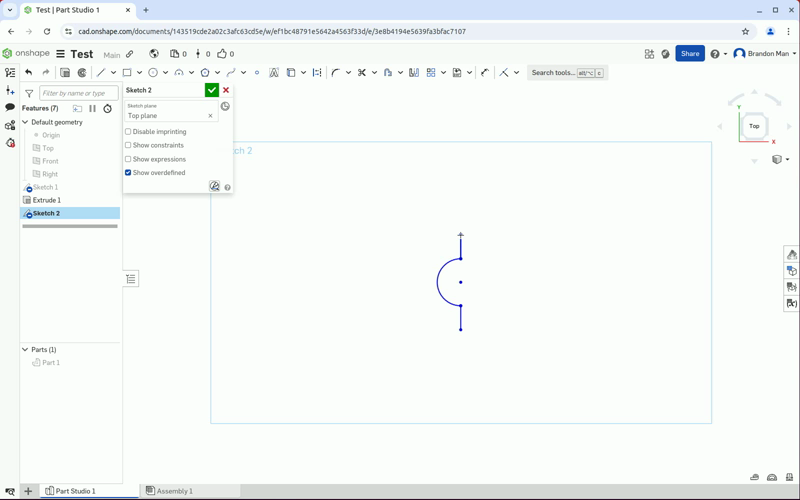
mouse_move(460, 234)
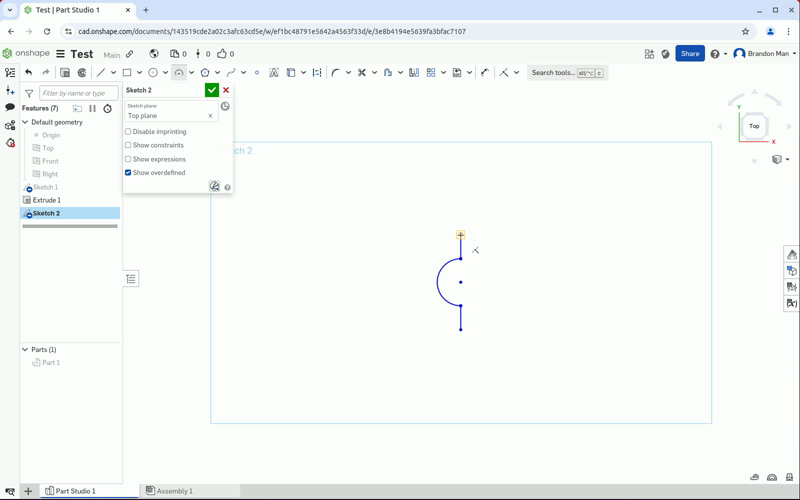
click(460, 234)
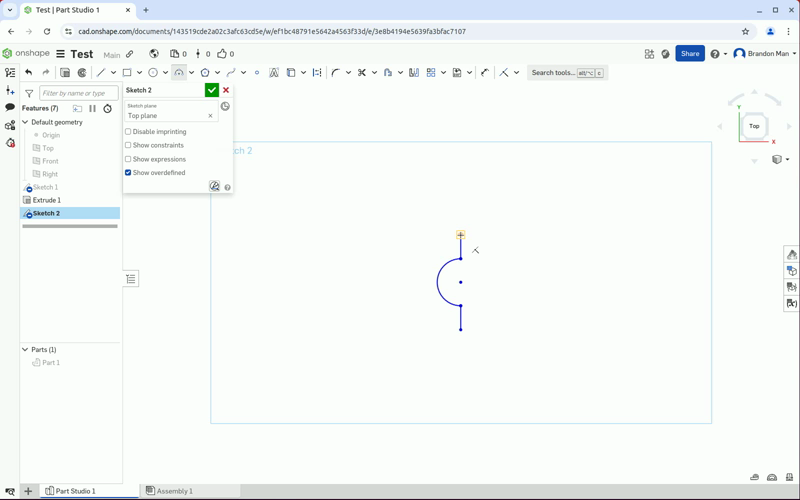
mouse_move(460, 329)
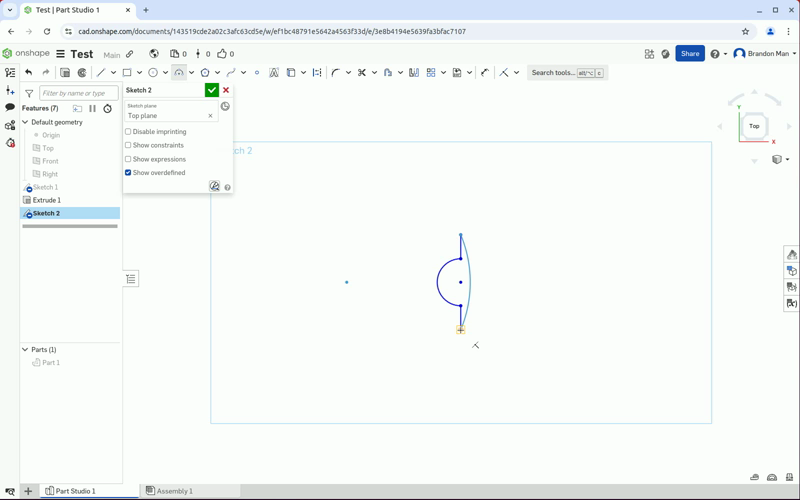
click(460, 329)
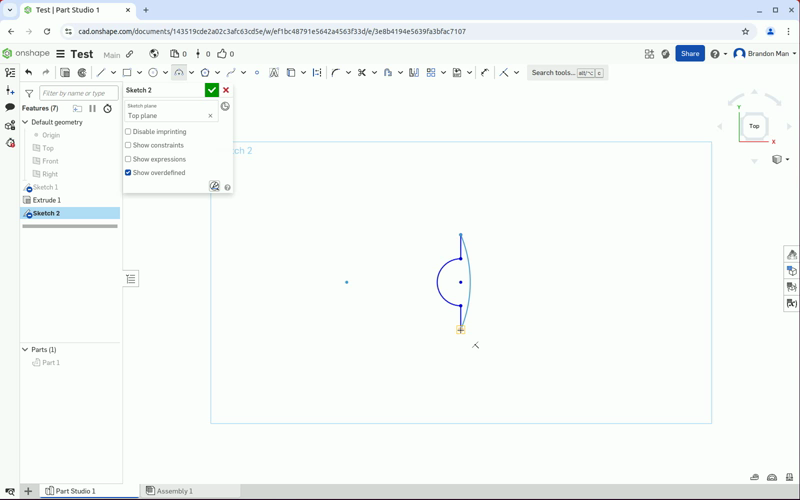
key_down(shift)
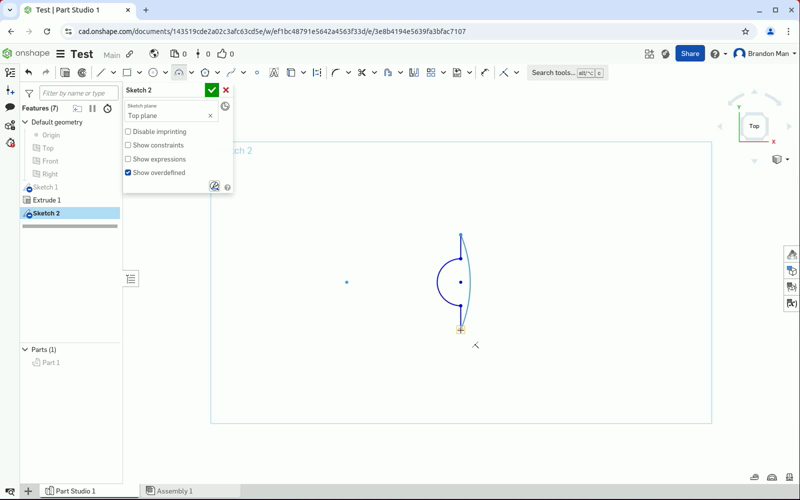
mouse_move(413, 282)
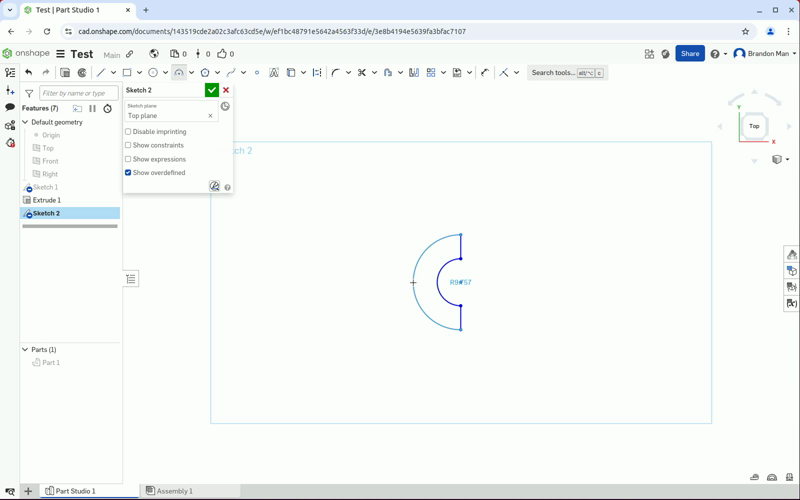
click(413, 282)
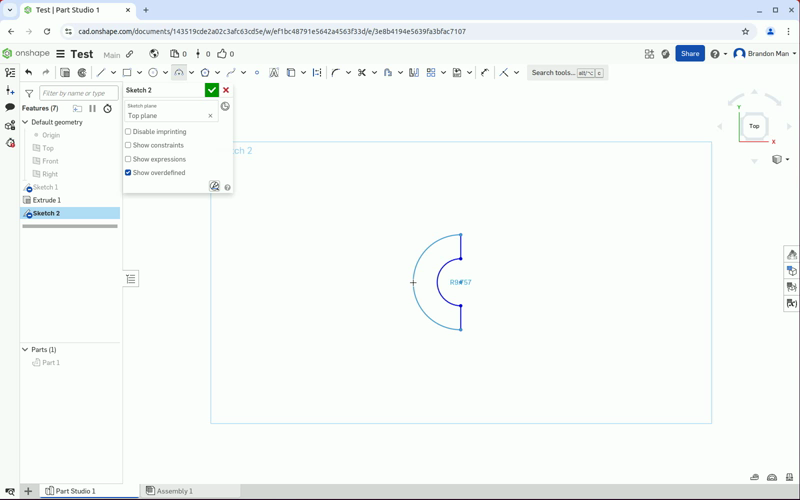
key_up(shift)
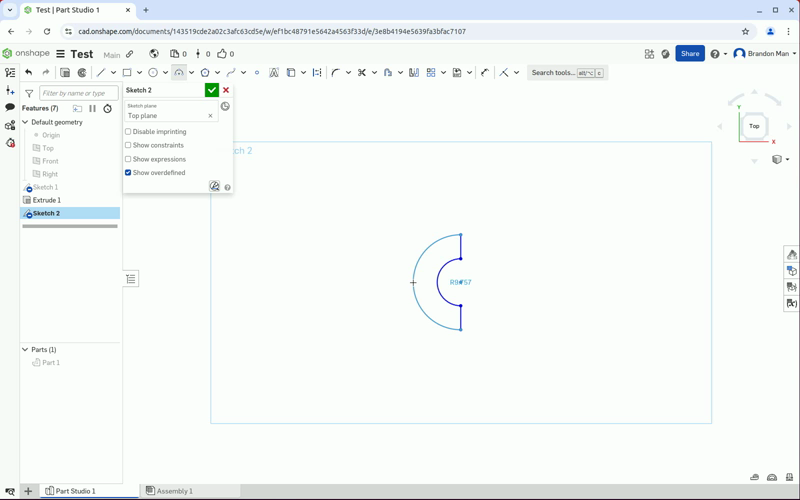
key(esc)
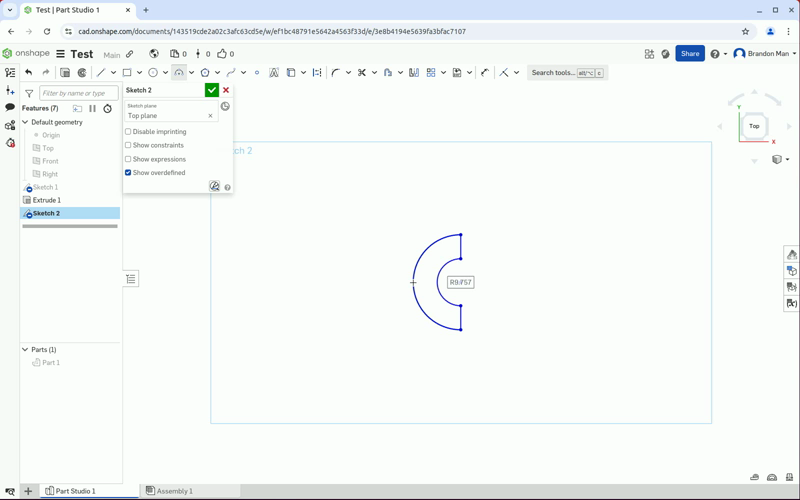
mouse_move(428, 299)
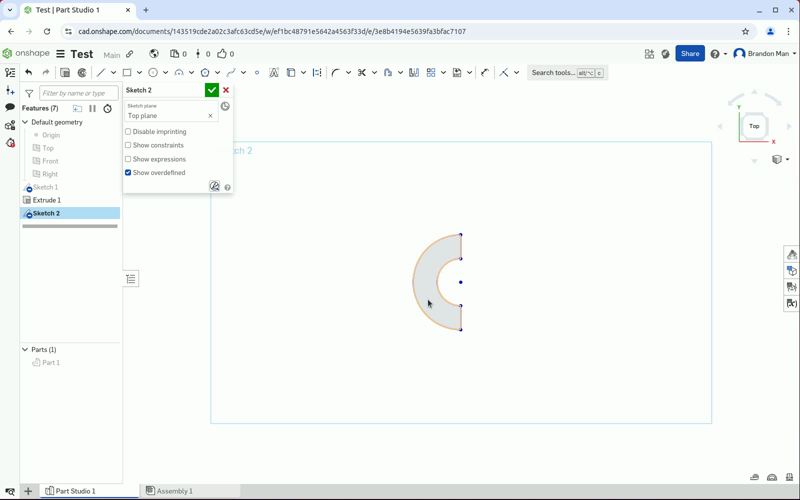
scroll(6)
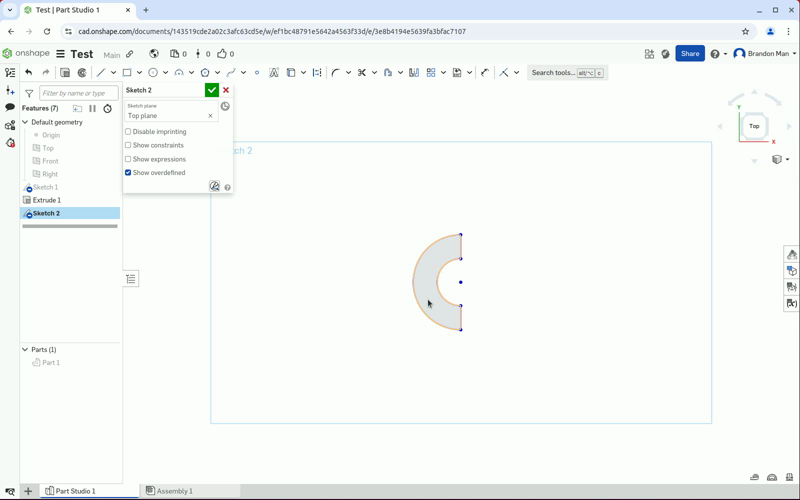
scroll(6)
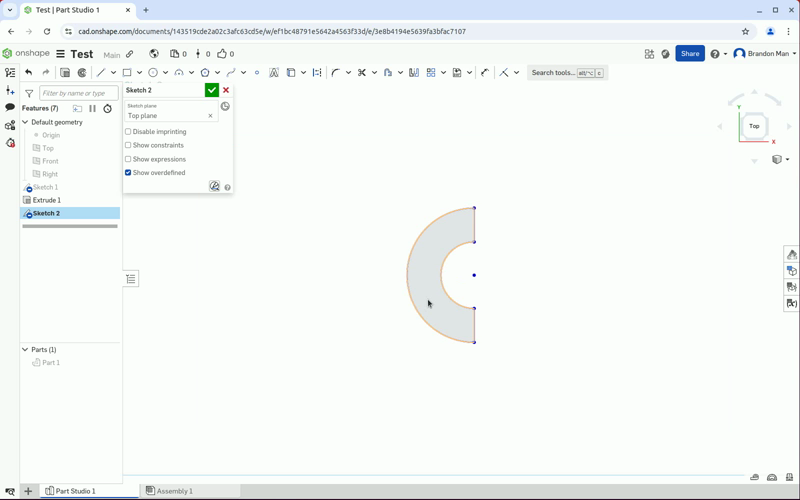
scroll(6)
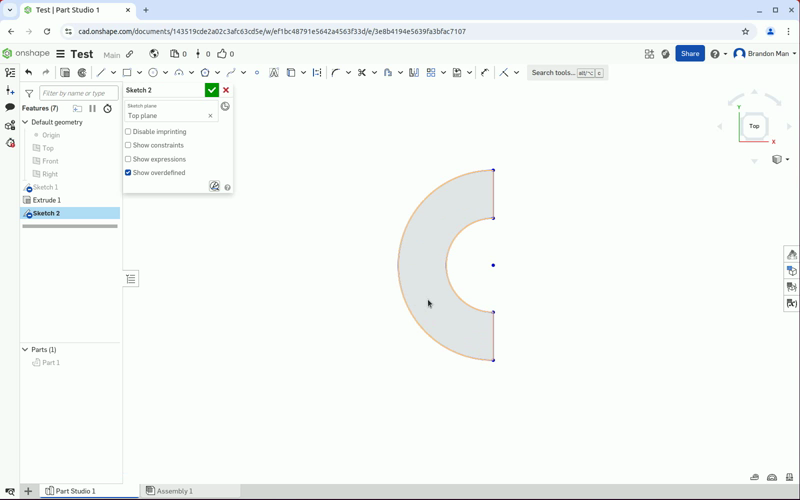
scroll(6)
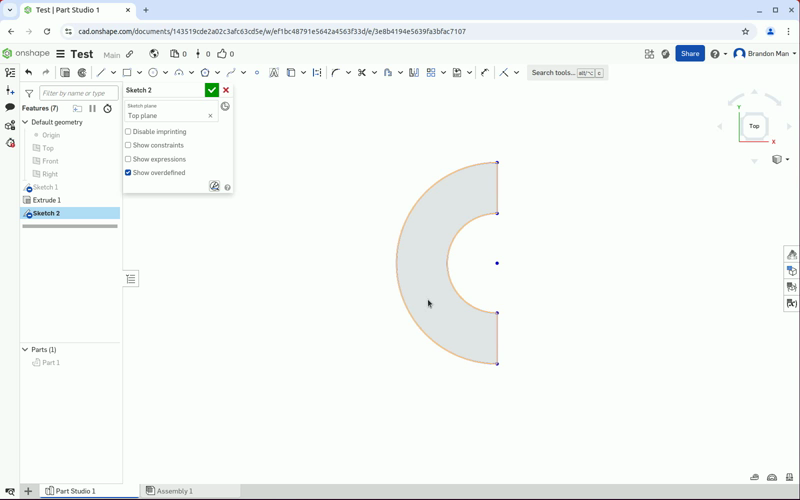
scroll(6)
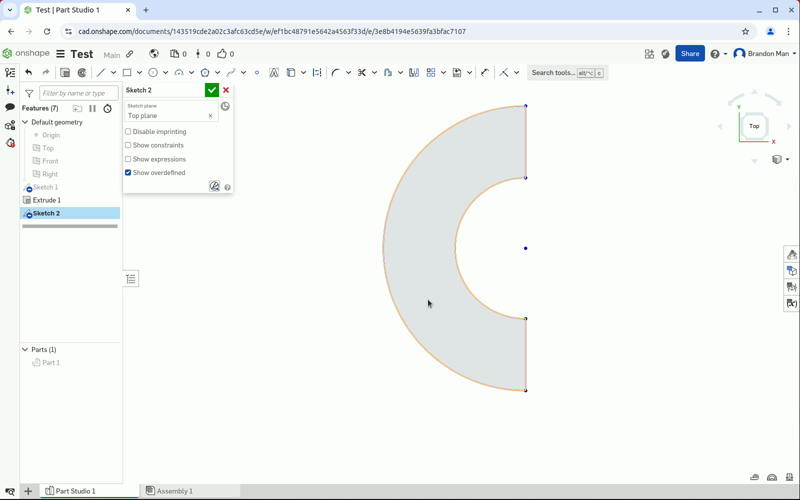
scroll(6)
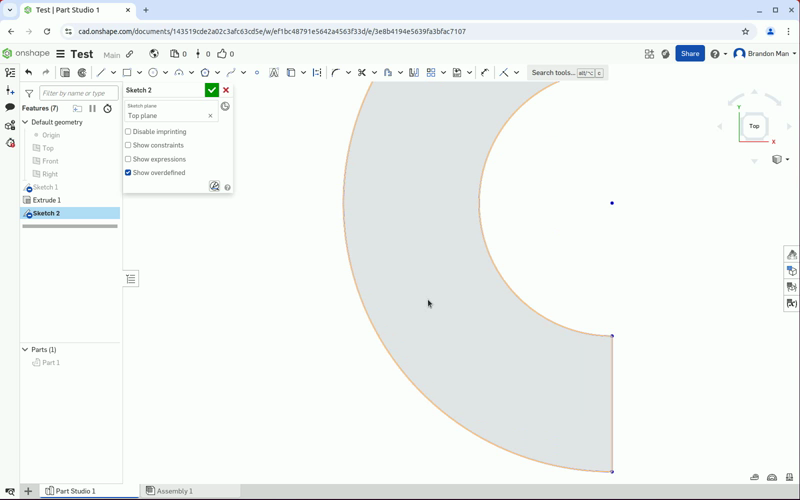
scroll(6)
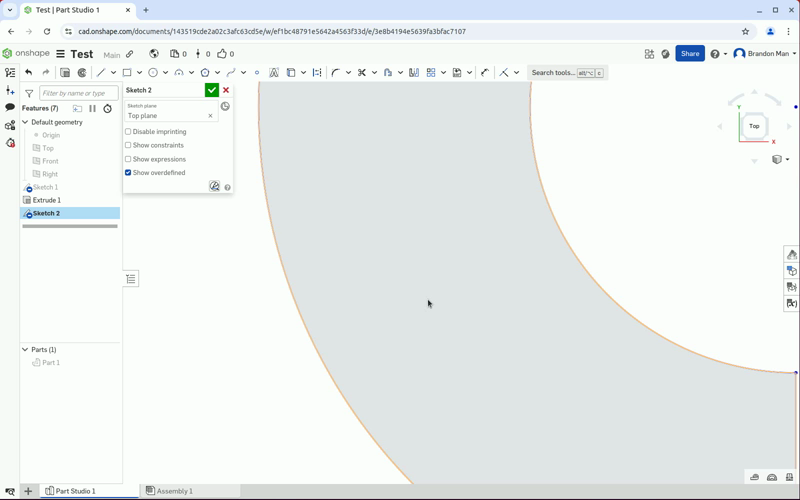
click(428, 299)
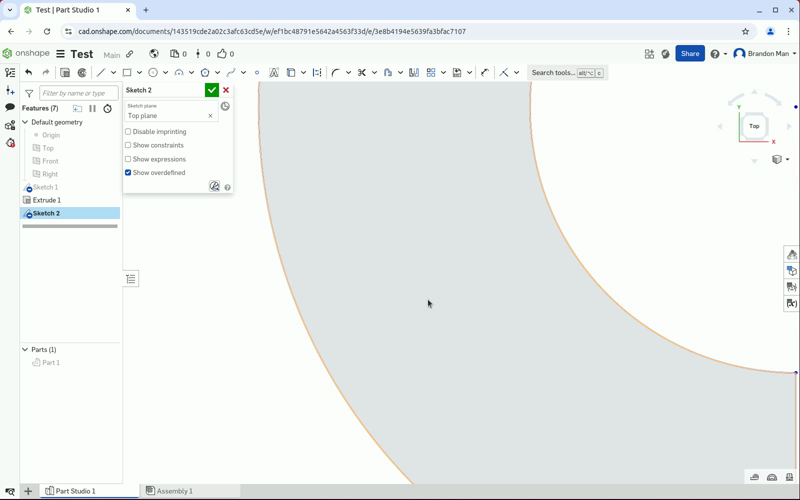
scroll(-6)
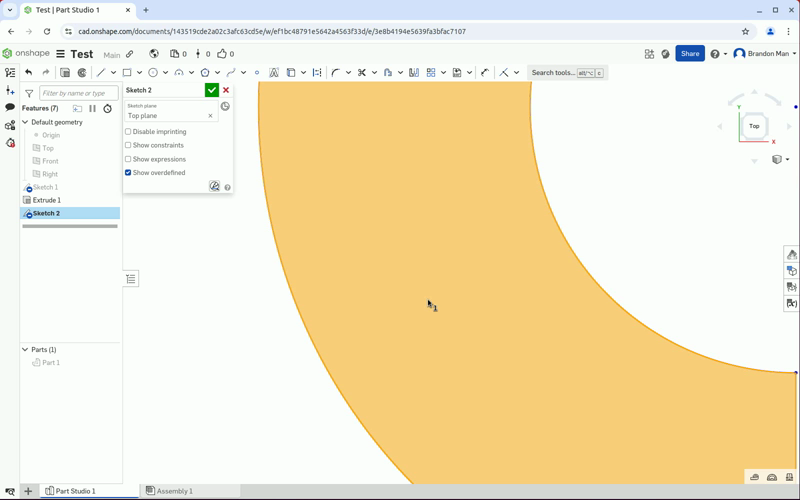
scroll(-6)
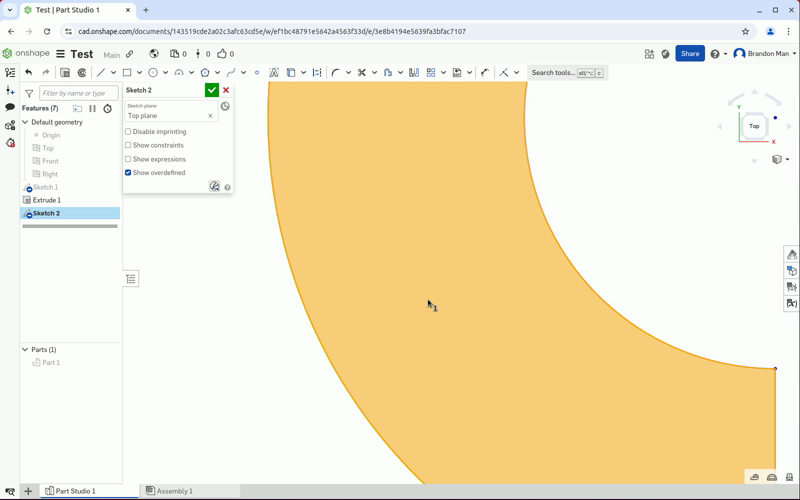
scroll(-6)
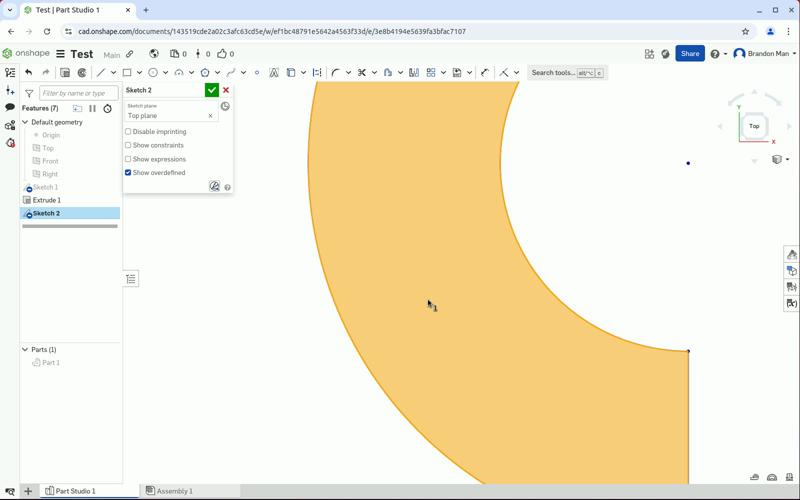
scroll(-6)
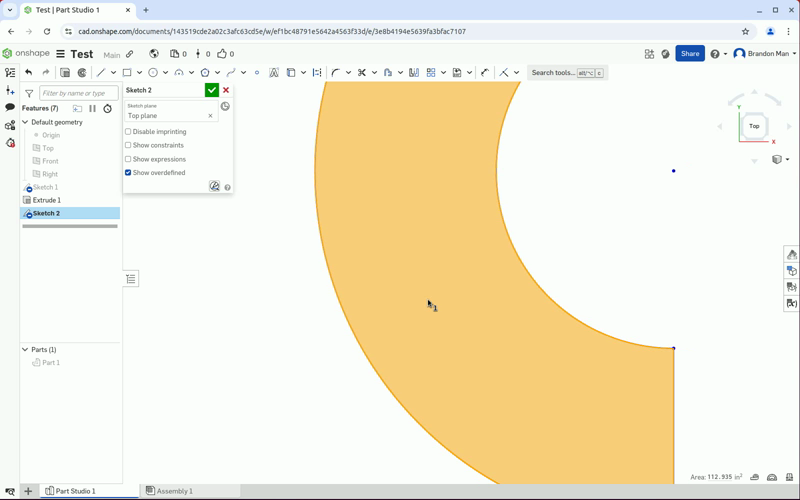
scroll(-6)
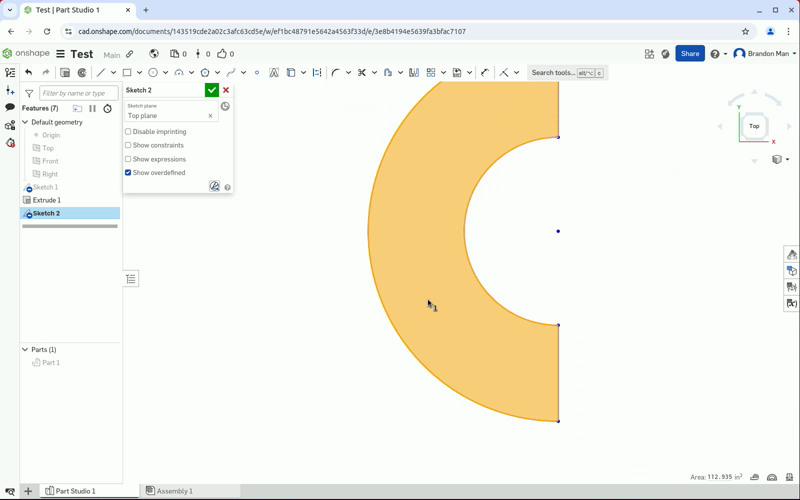
scroll(-6)
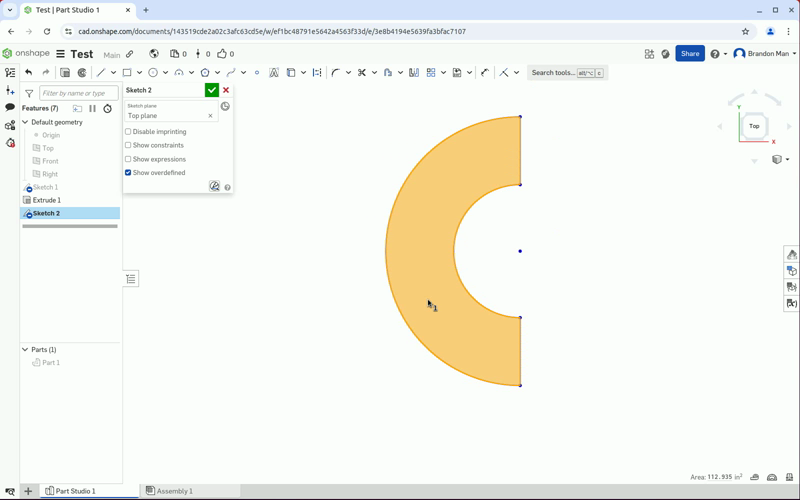
scroll(-6)
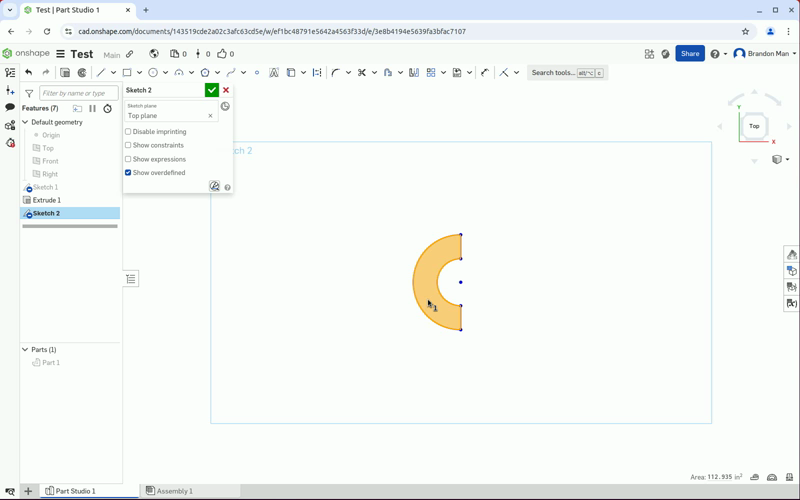
mouse_move(73, 352)
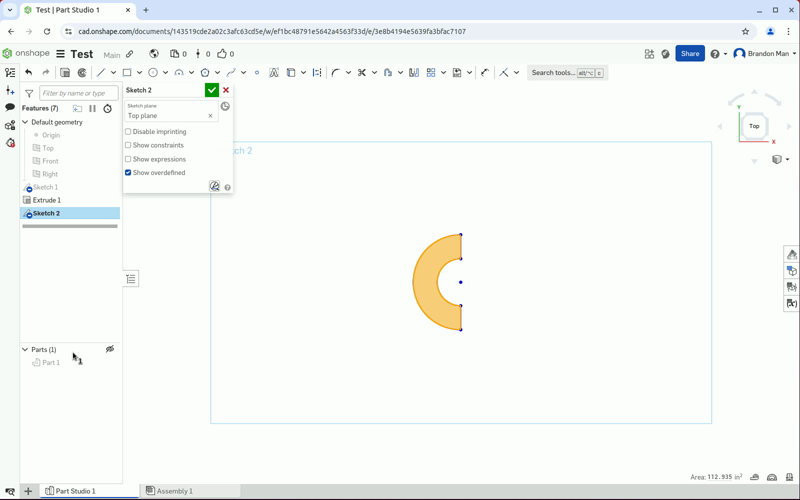
key(shift+y)
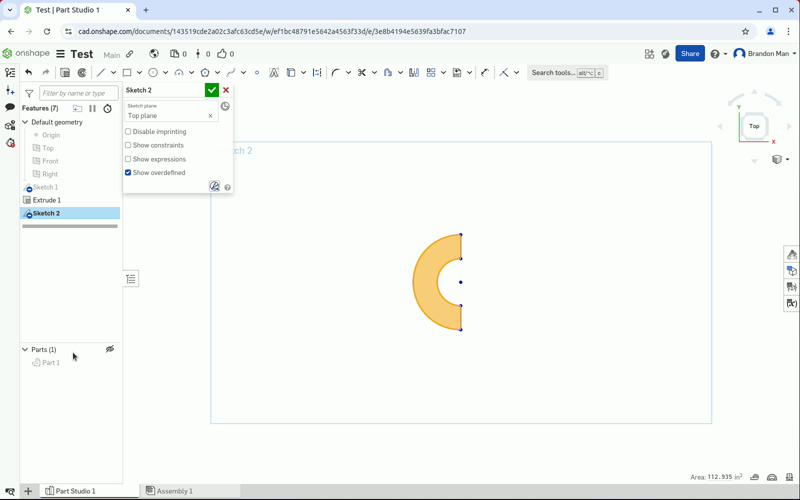
key(shift+e)
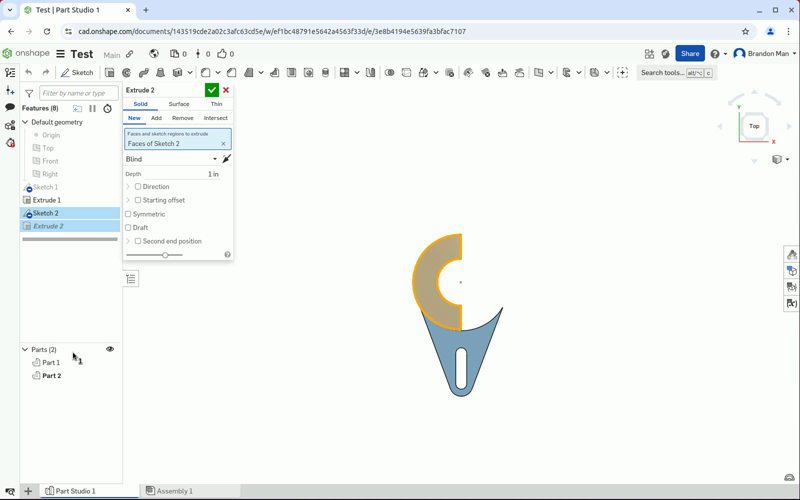
mouse_move(143, 106)
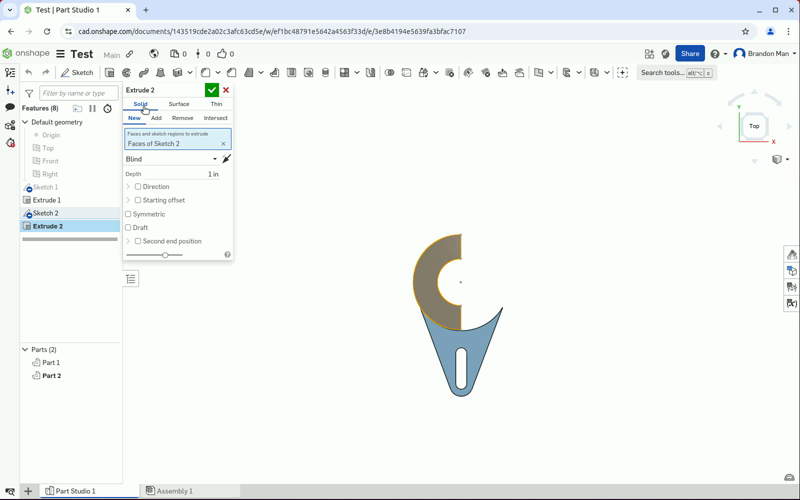
click(143, 106)
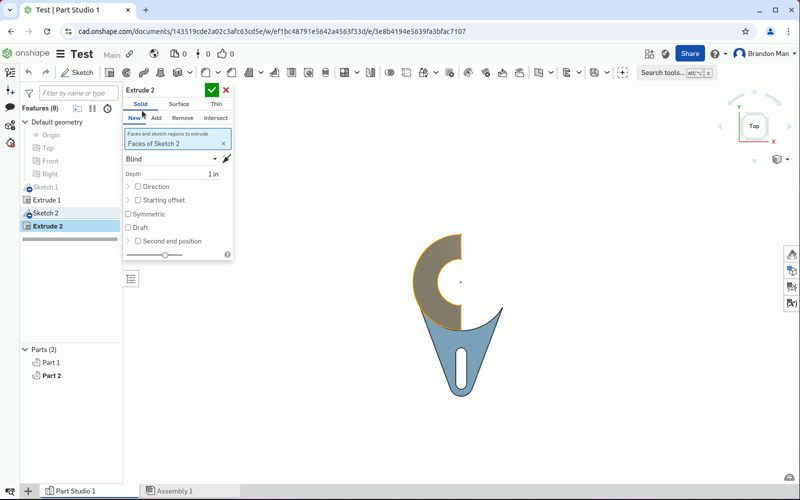
mouse_move(137, 120)
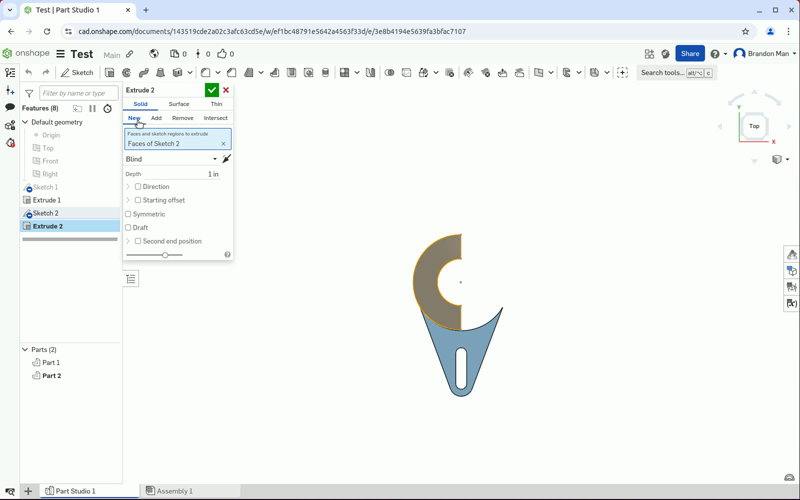
click(137, 120)
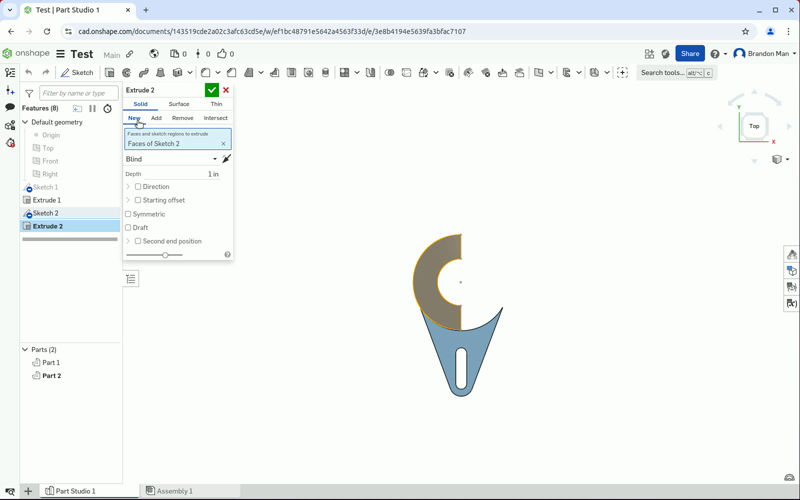
key(tab, 4)
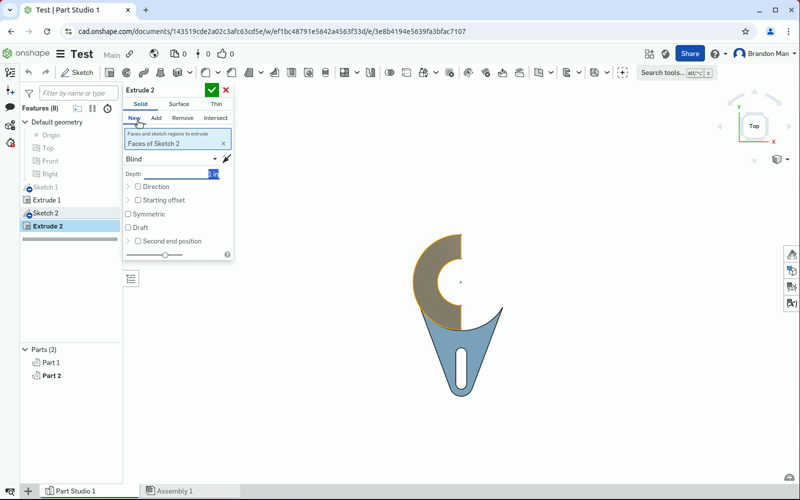
text(7.221)
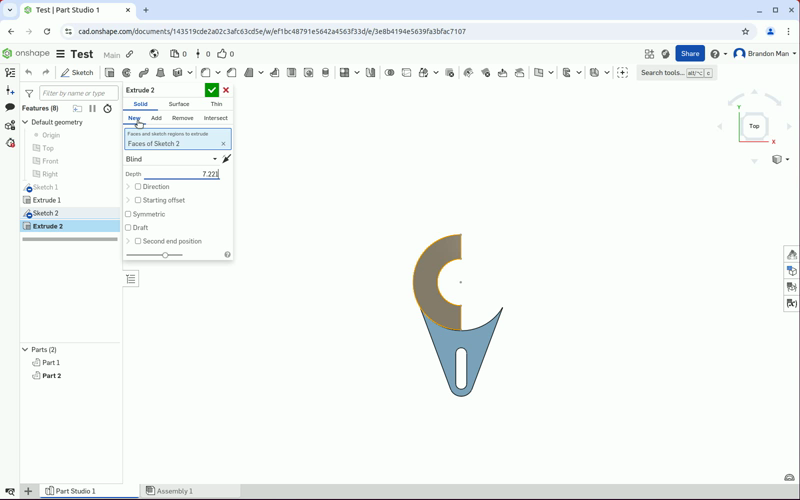
key(enter)
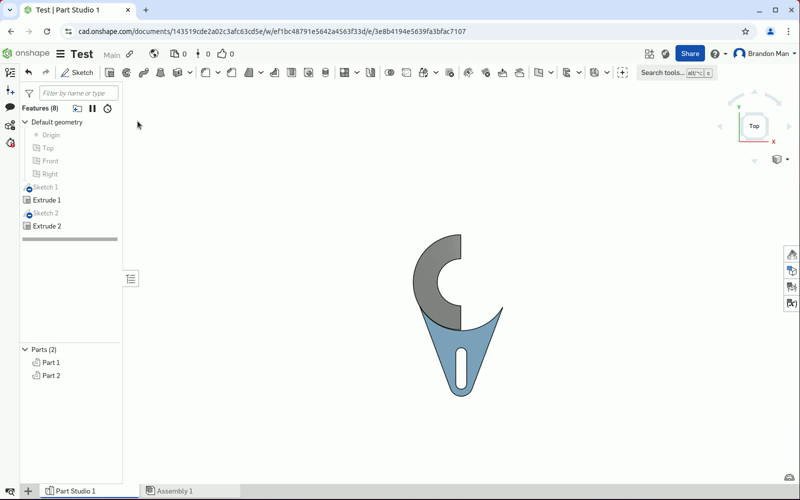
key(shift+h)
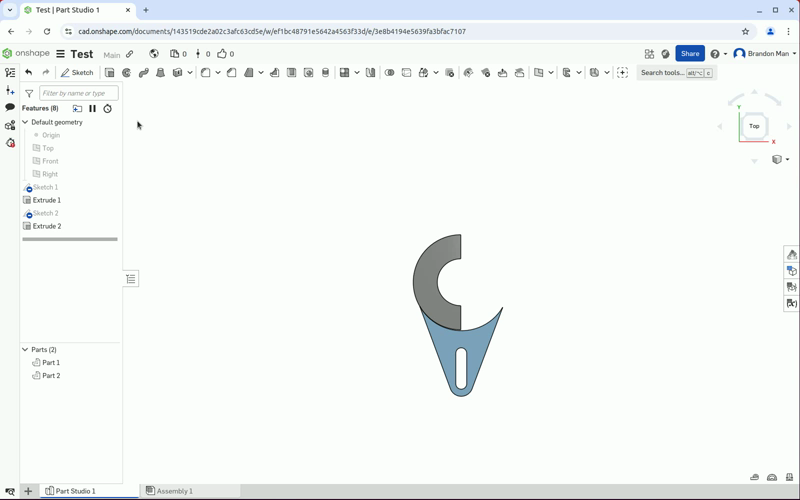
key(shift+h)
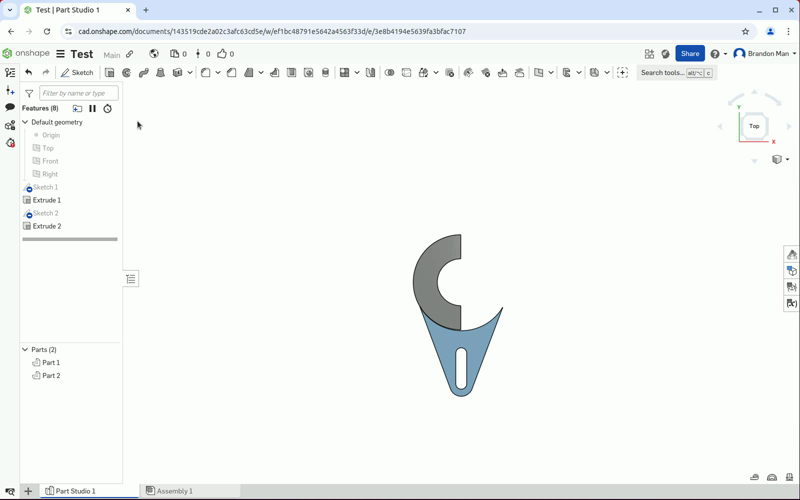
mouse_move(73, 189)
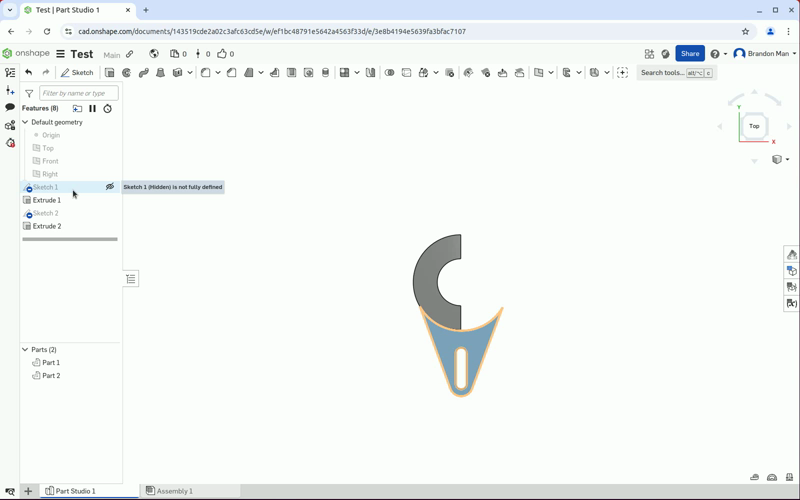
click(73, 189)
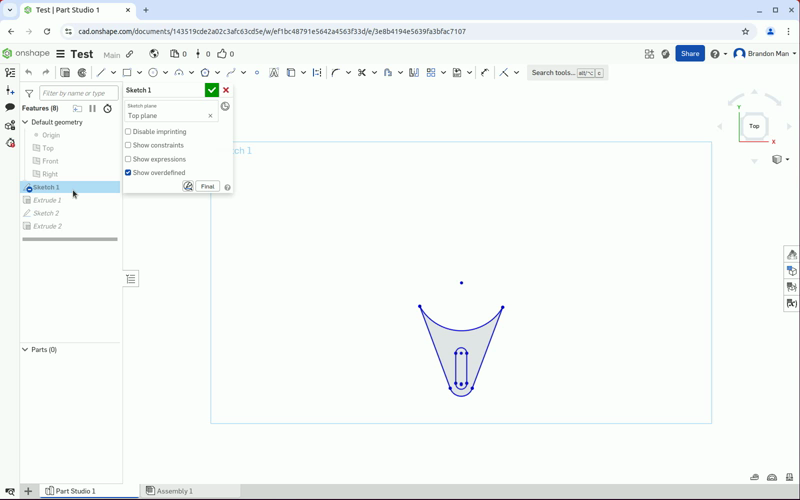
mouse_move(229, 92)
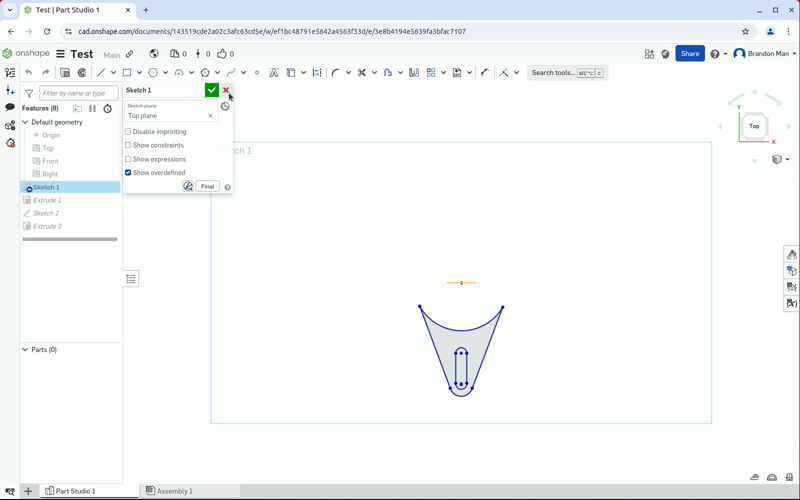
click(229, 92)
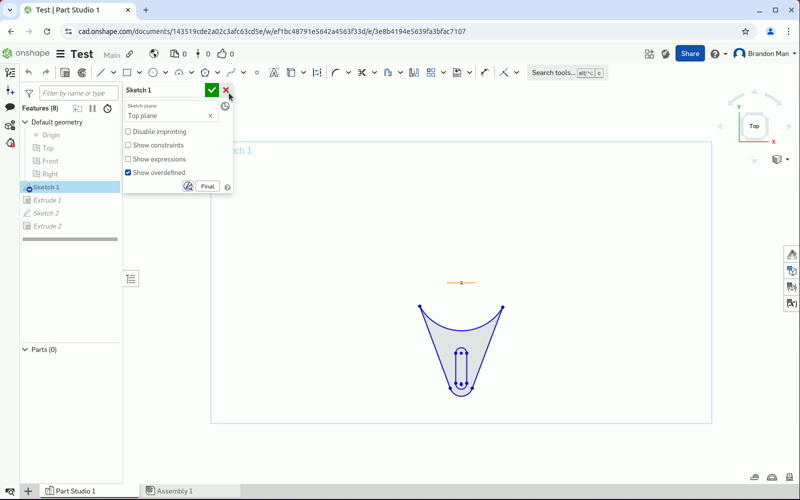
key(shift+s)
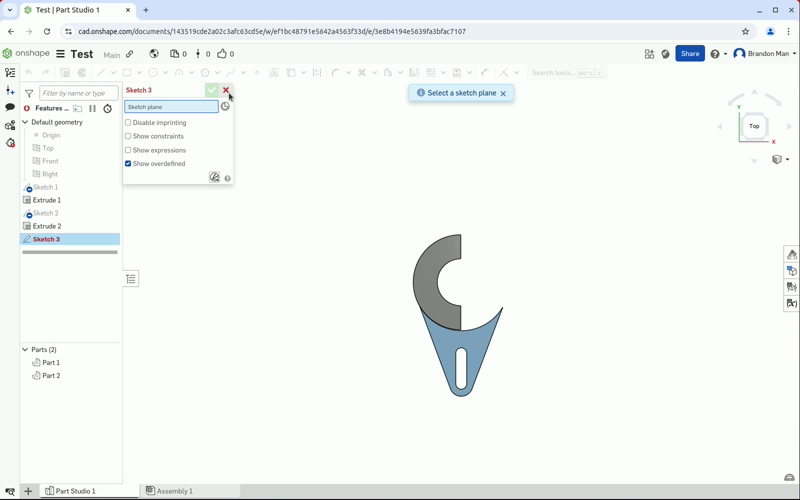
mouse_move(73, 150)
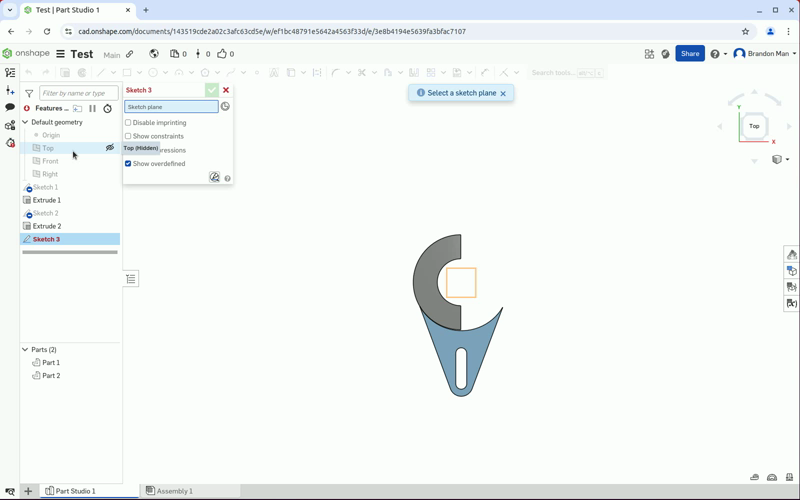
click(73, 150)
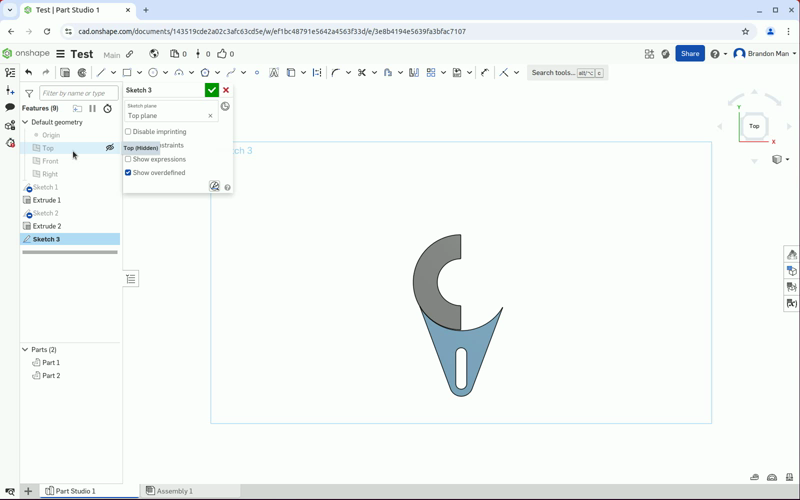
mouse_move(73, 352)
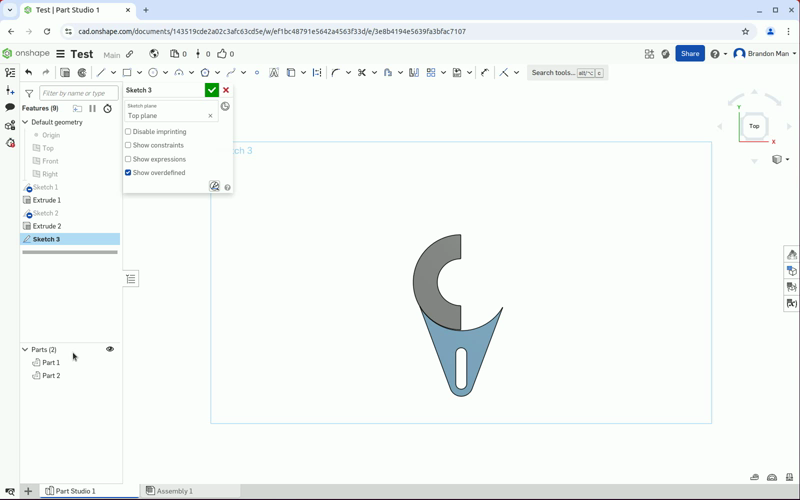
key(y)
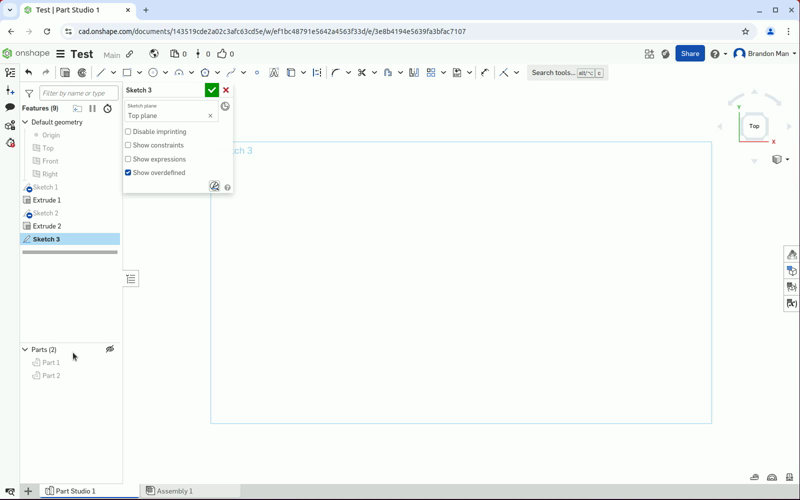
key(a)
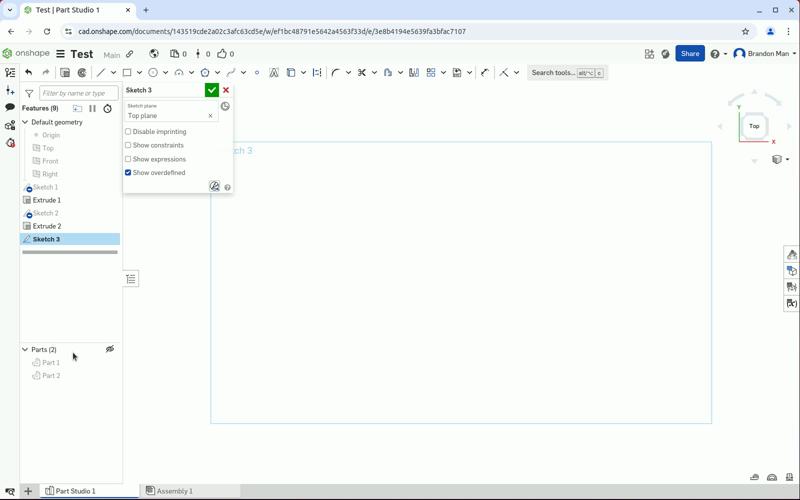
key_down(shift)
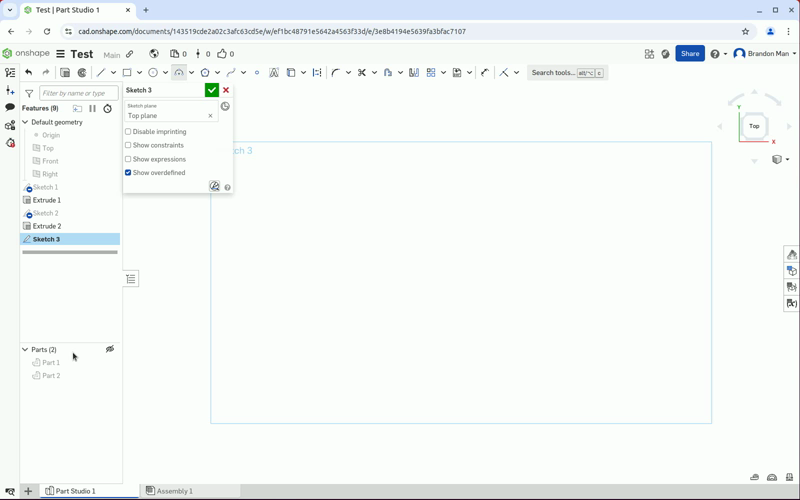
mouse_move(460, 329)
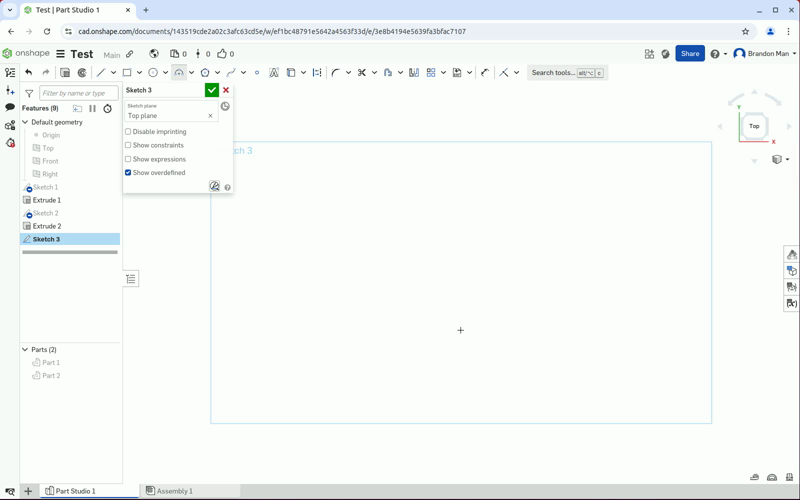
click(460, 329)
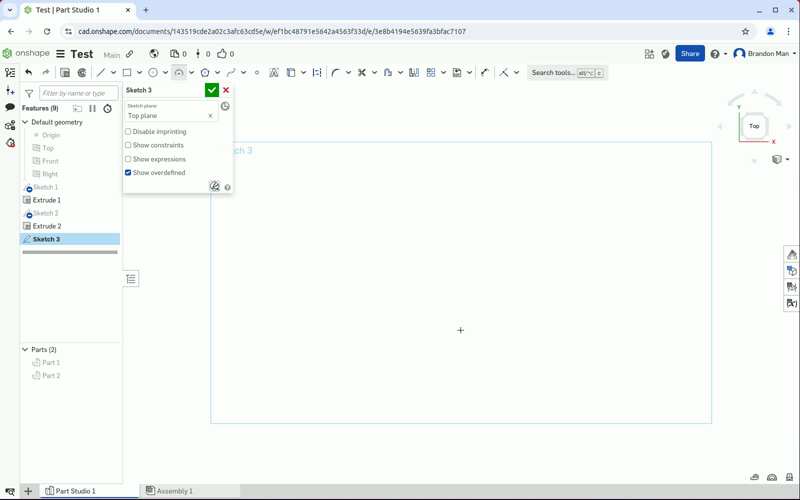
key_up(shift)
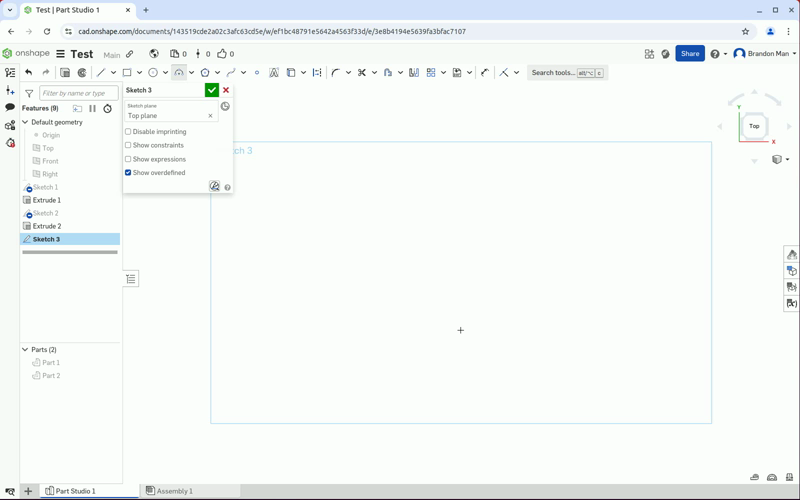
key_down(shift)
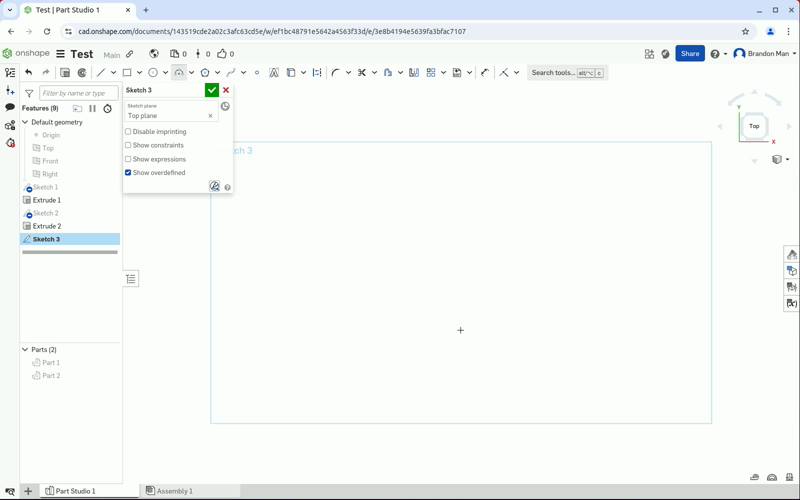
mouse_move(460, 234)
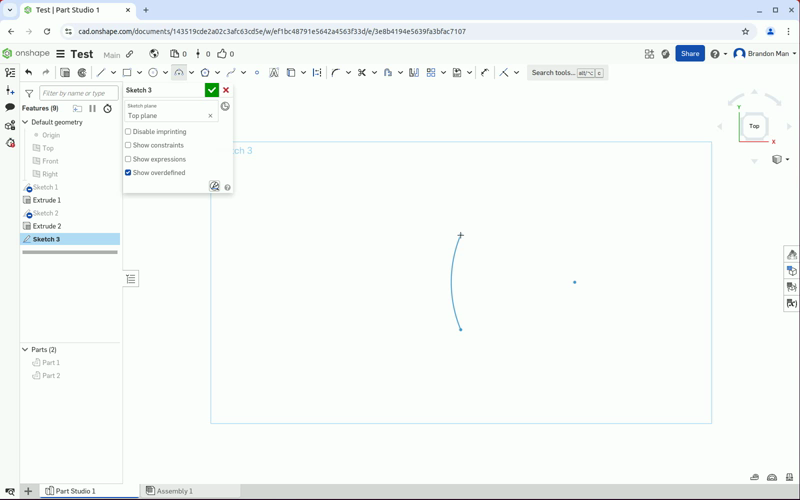
click(460, 234)
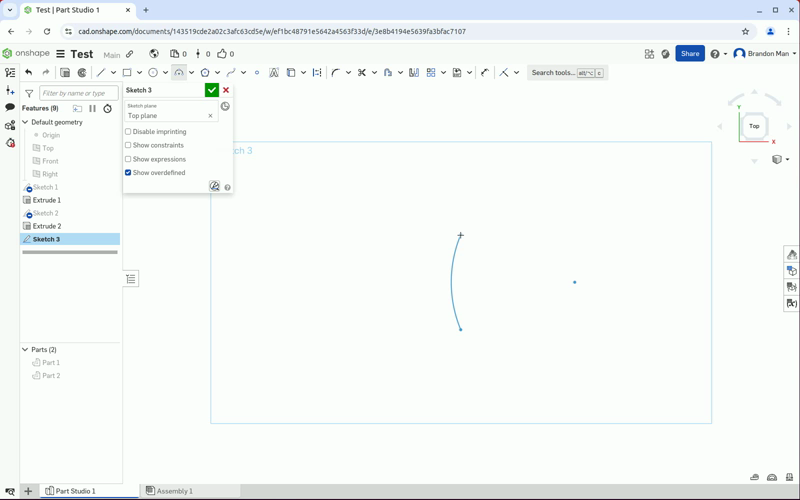
mouse_move(508, 282)
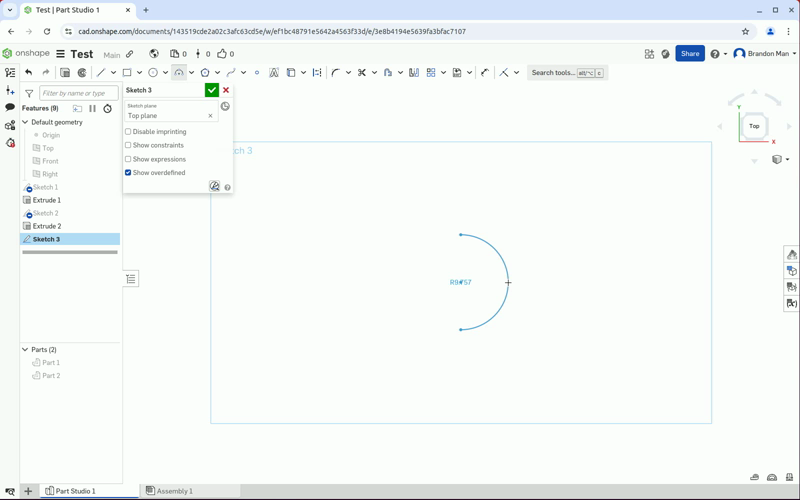
click(508, 282)
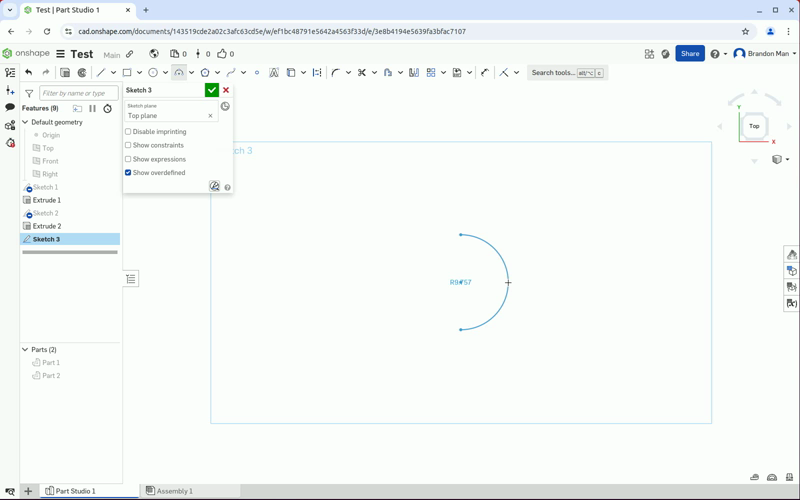
key_up(shift)
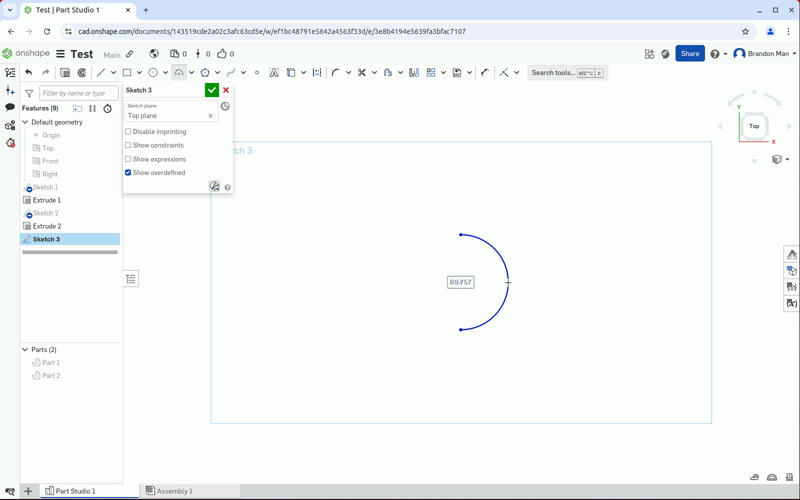
key(esc)
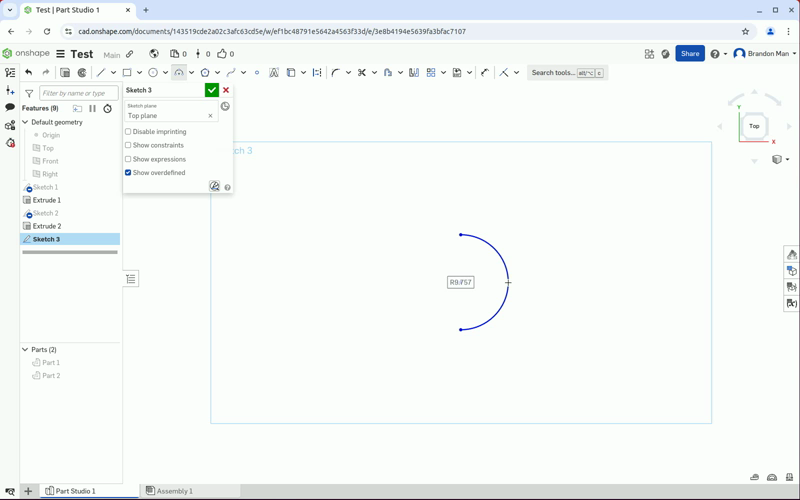
key(l)
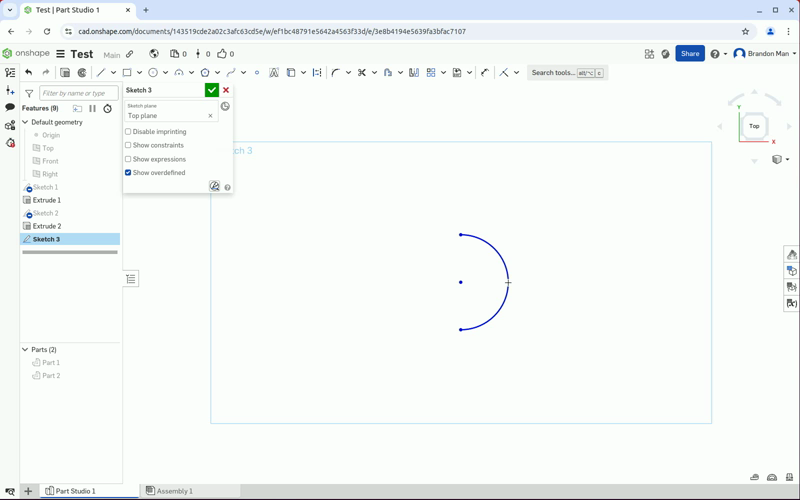
mouse_move(460, 234)
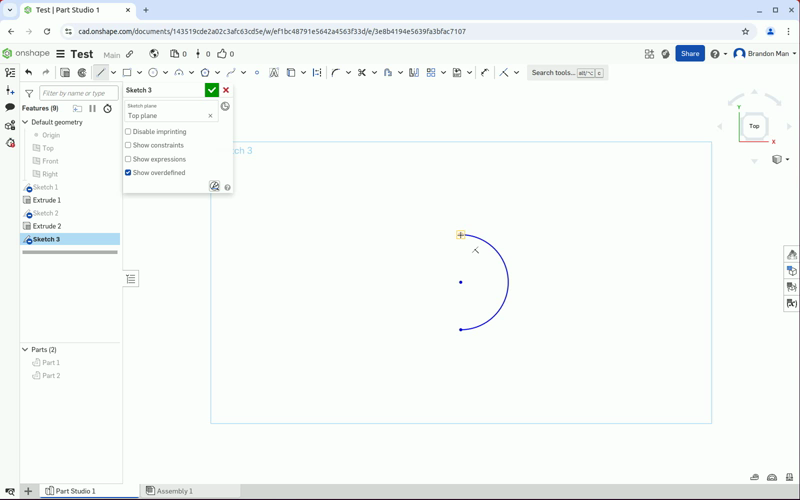
click(460, 234)
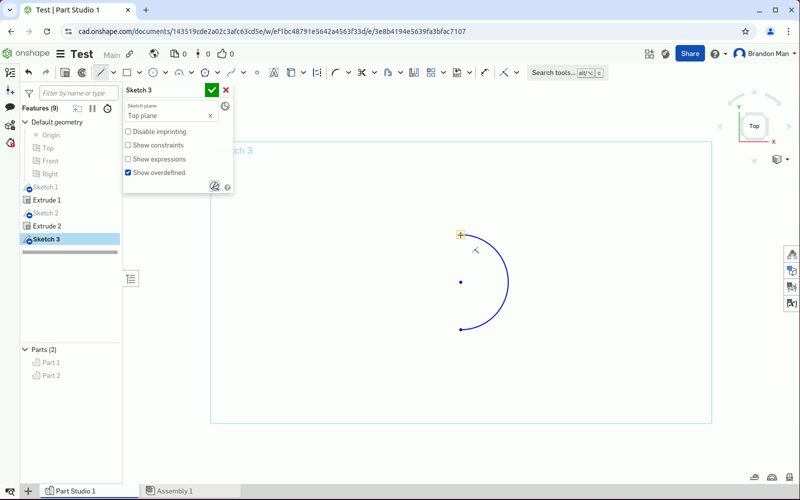
key_down(shift)
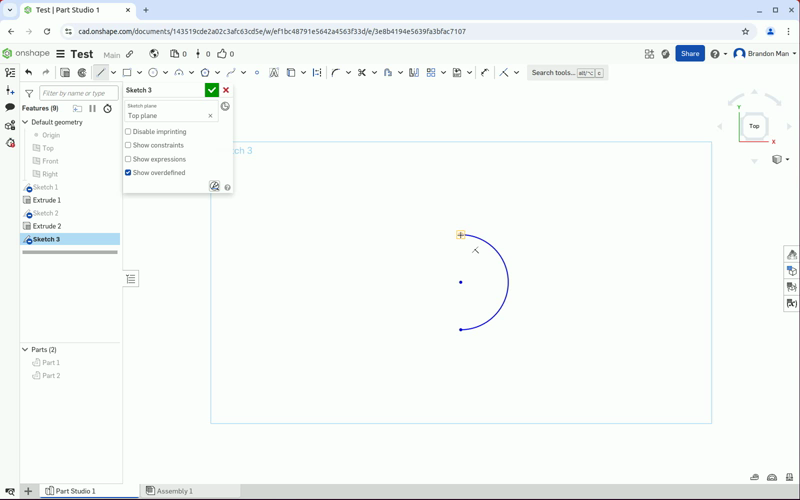
mouse_move(490, 234)
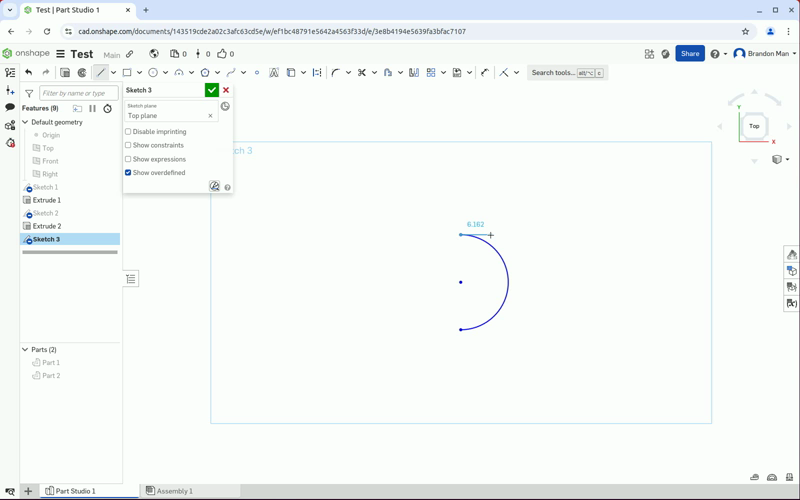
mouse_move(460, 258)
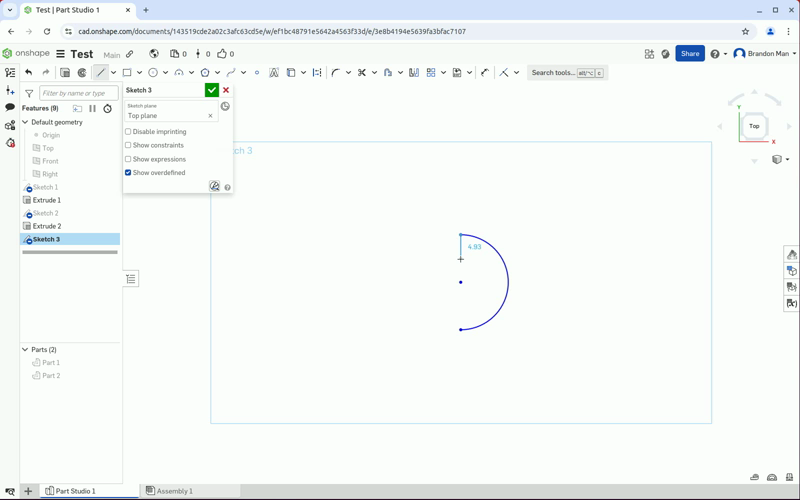
click(460, 258)
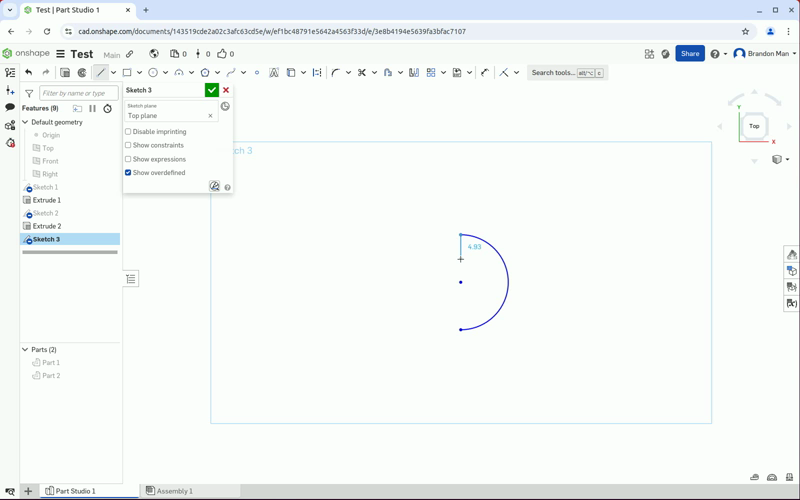
key_up(shift)
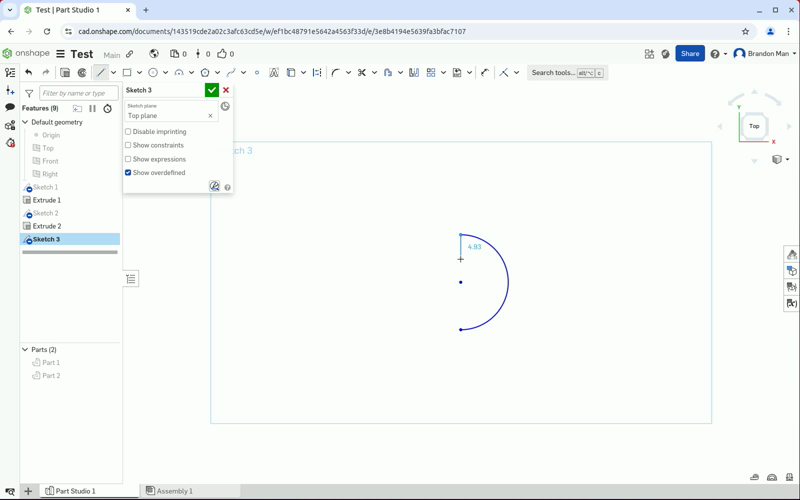
key(esc)
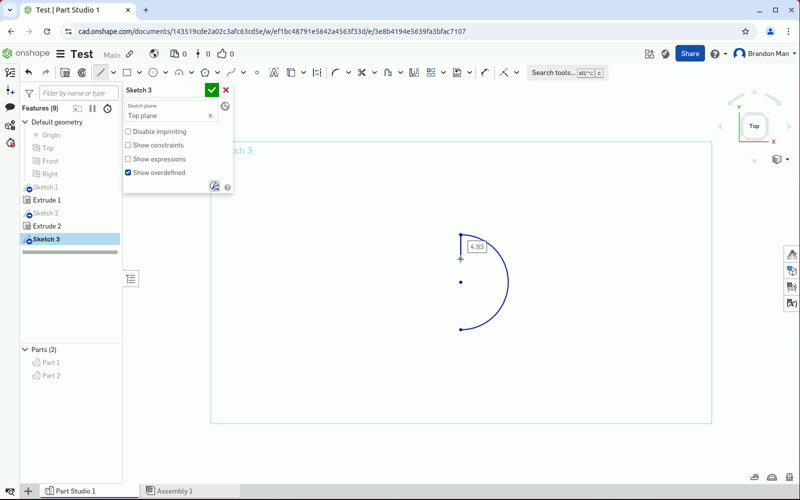
key(a)
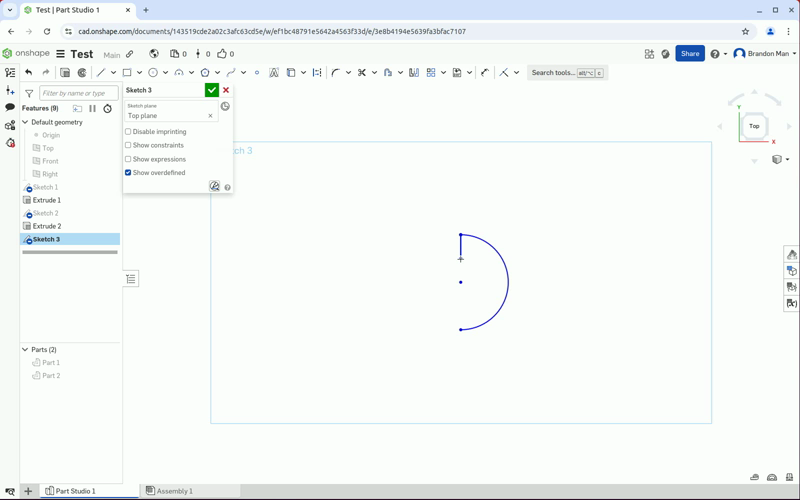
mouse_move(460, 258)
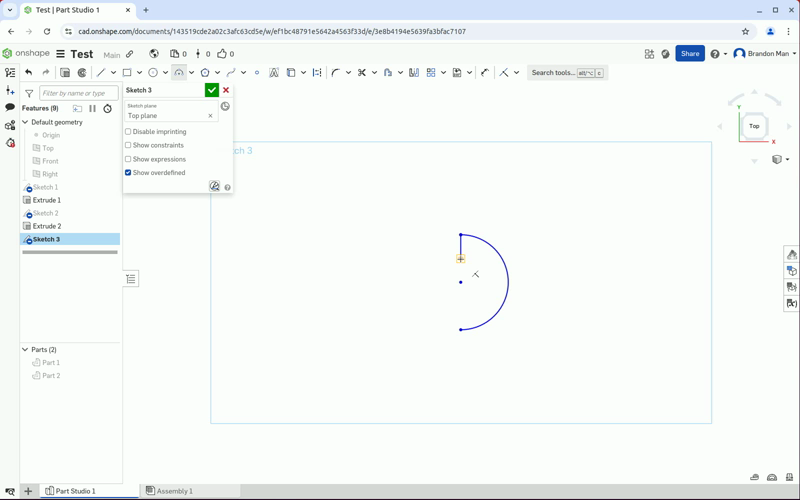
click(460, 258)
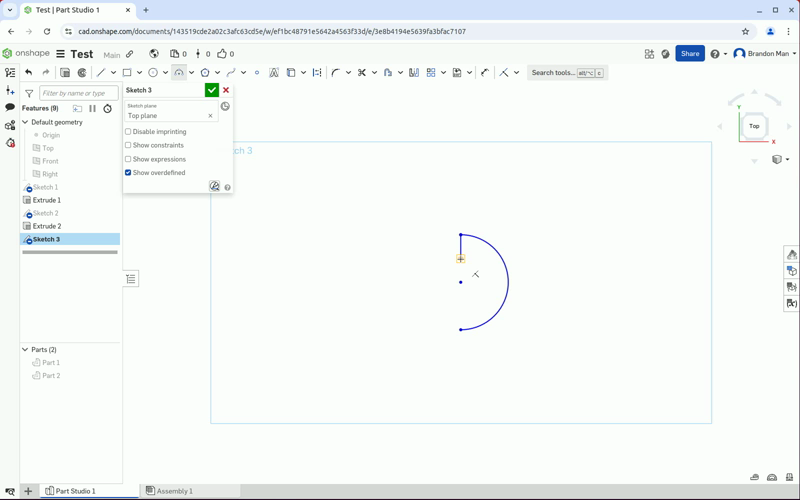
key_down(shift)
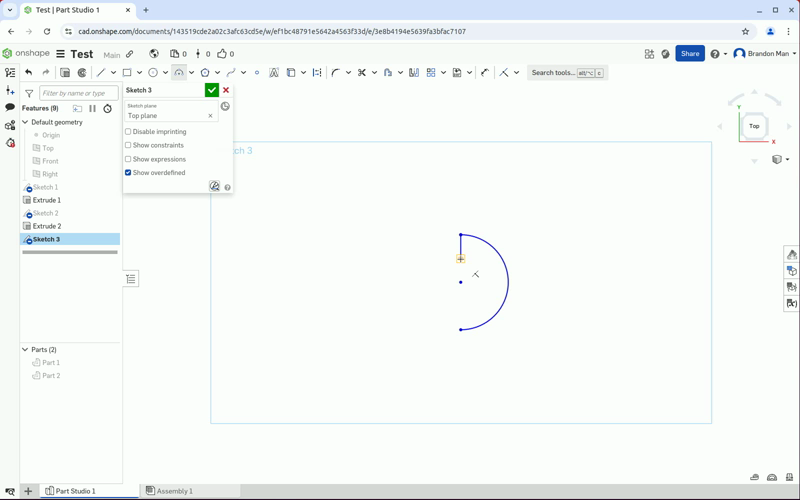
mouse_move(460, 305)
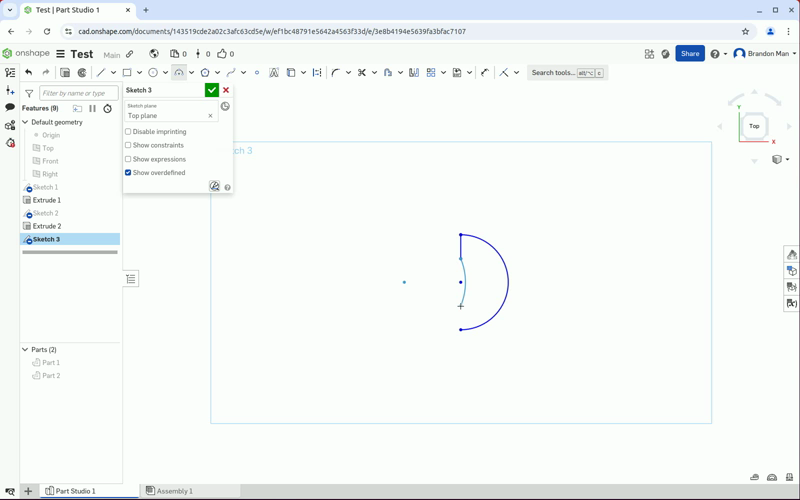
click(460, 305)
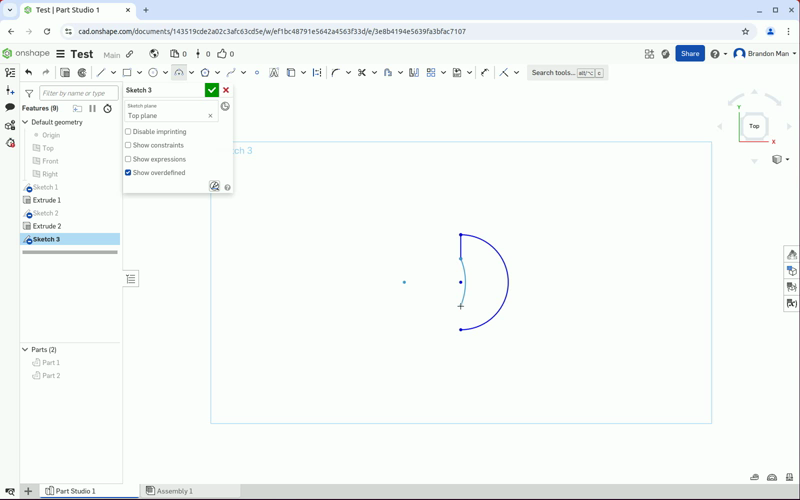
mouse_move(484, 282)
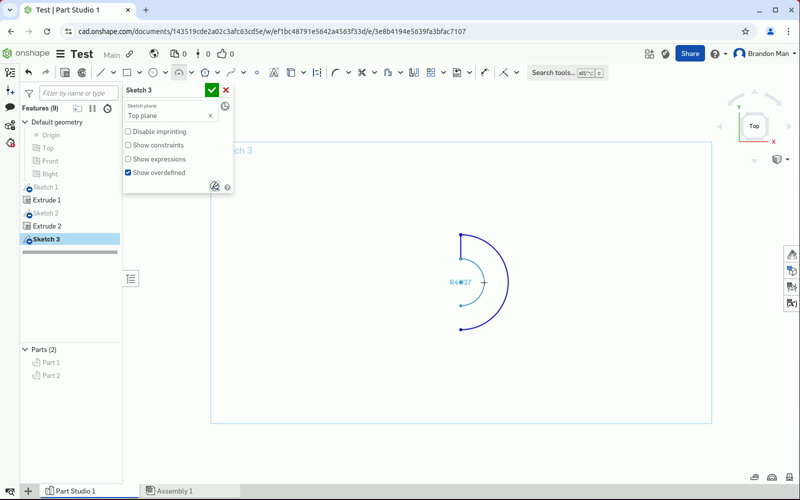
click(484, 282)
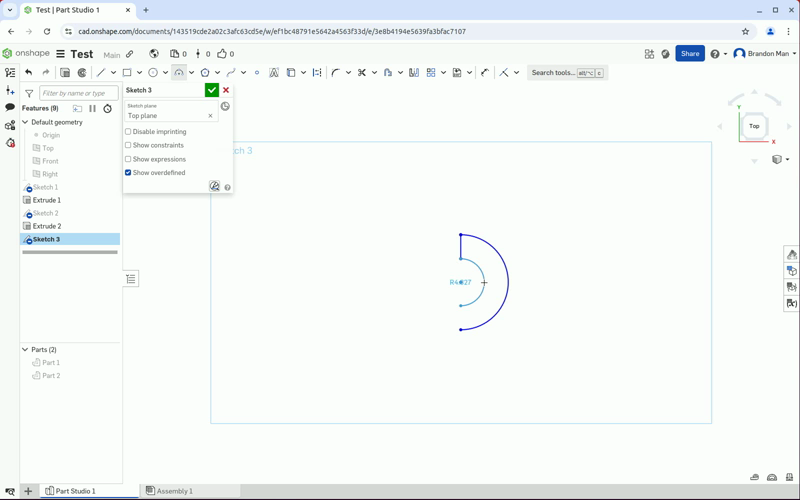
key_up(shift)
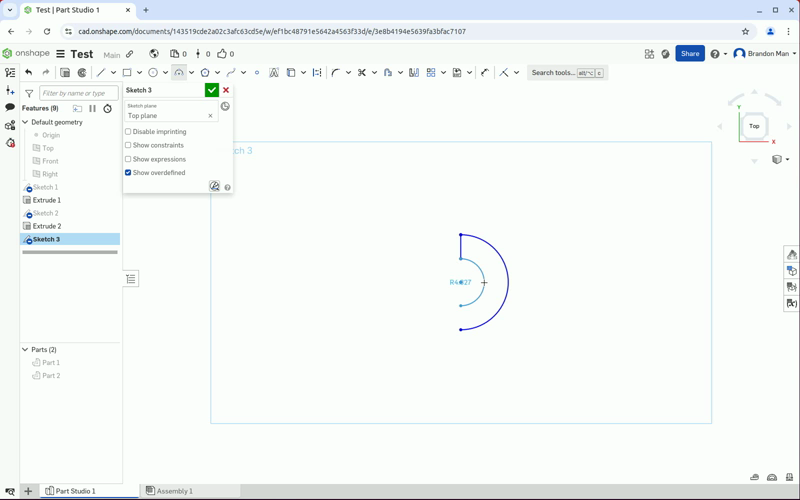
key(esc)
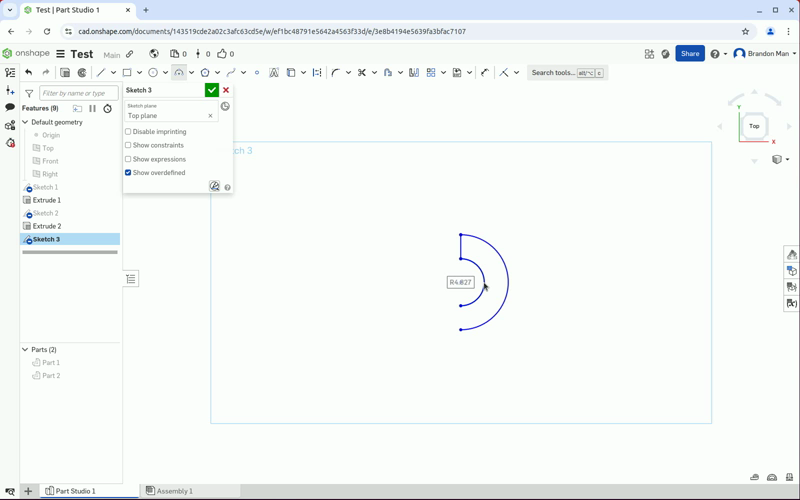
key(l)
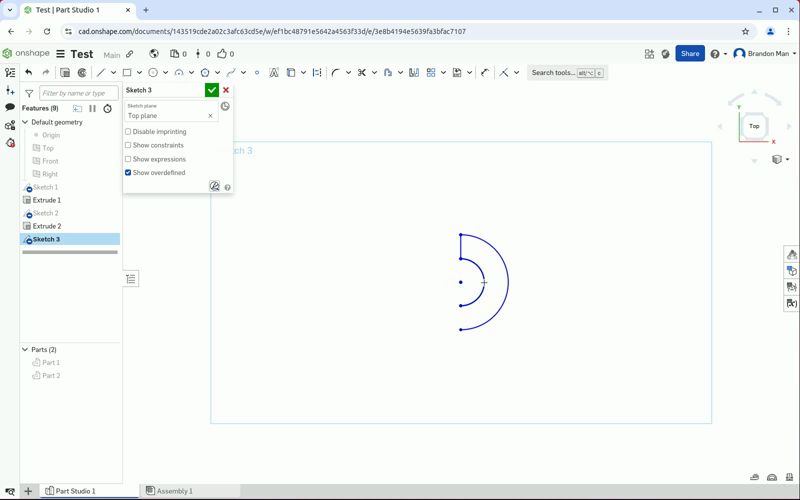
mouse_move(460, 305)
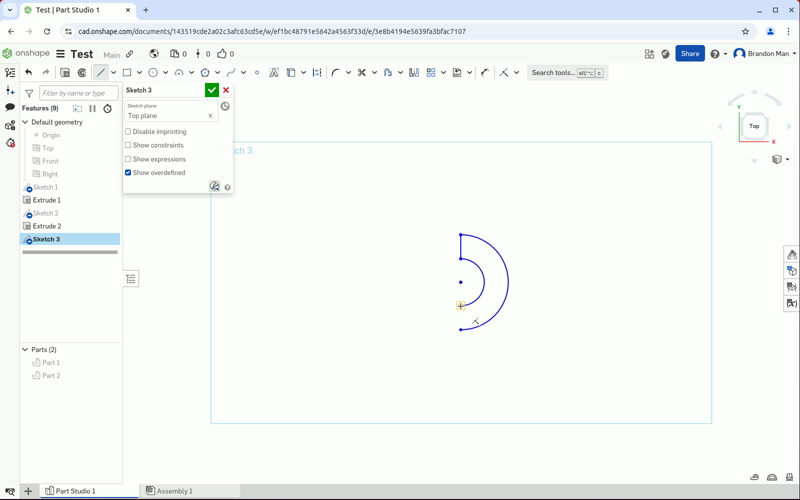
click(460, 305)
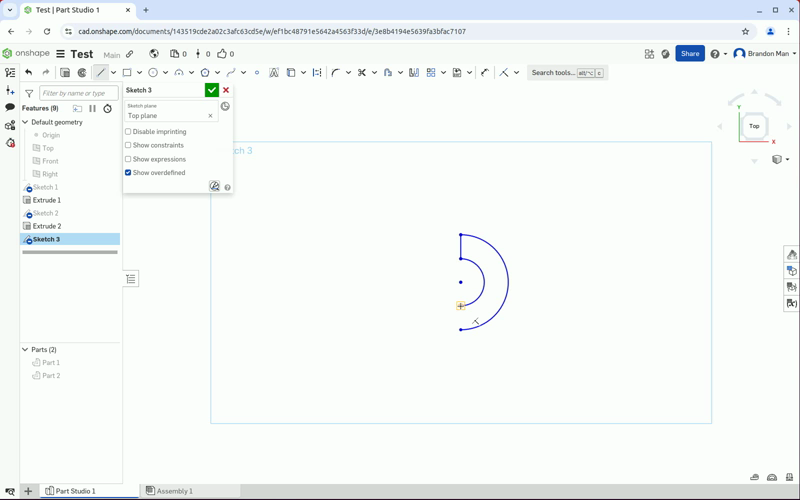
mouse_move(490, 305)
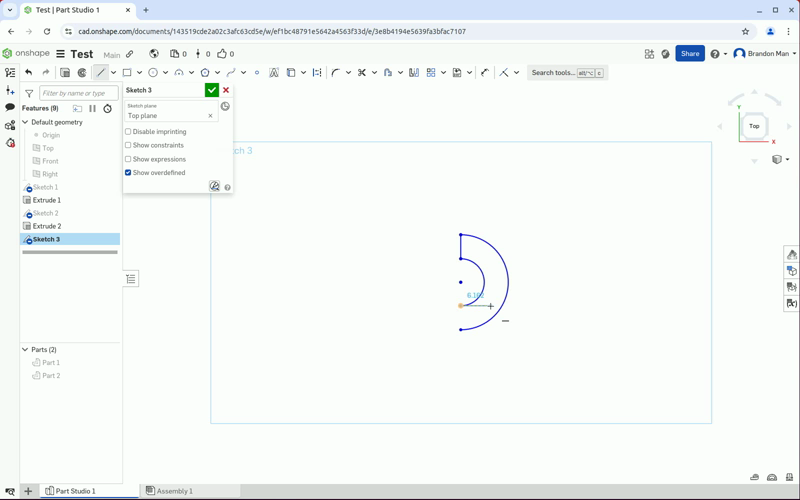
key_down(shift)
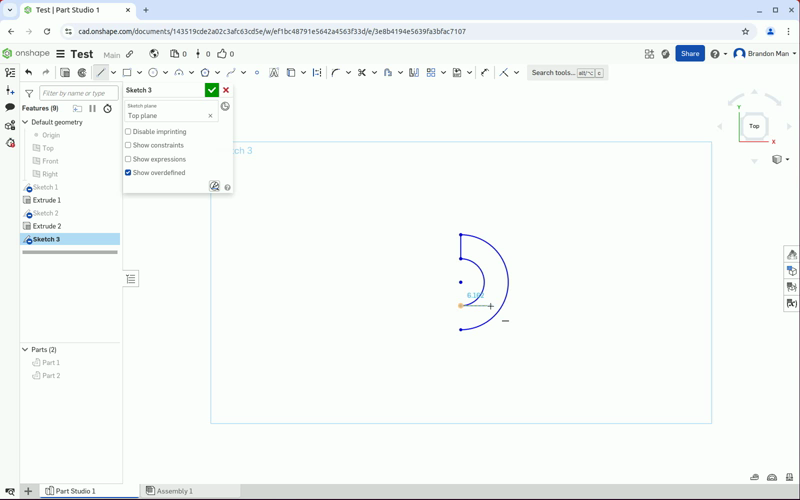
mouse_move(460, 329)
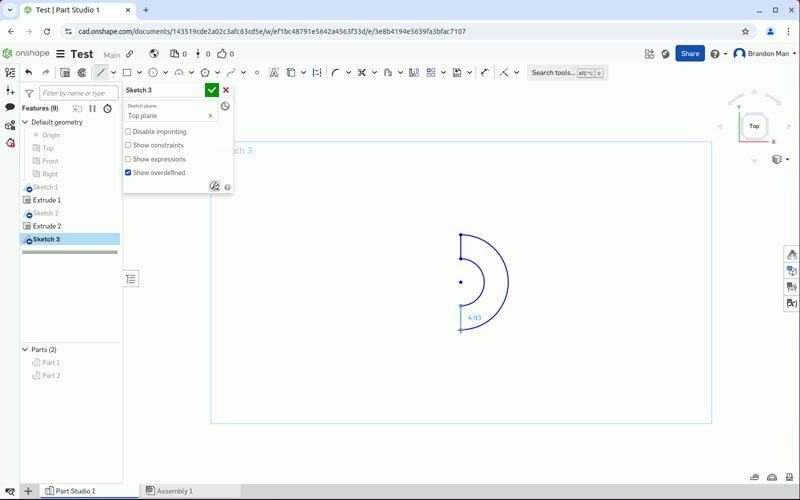
key_up(shift)
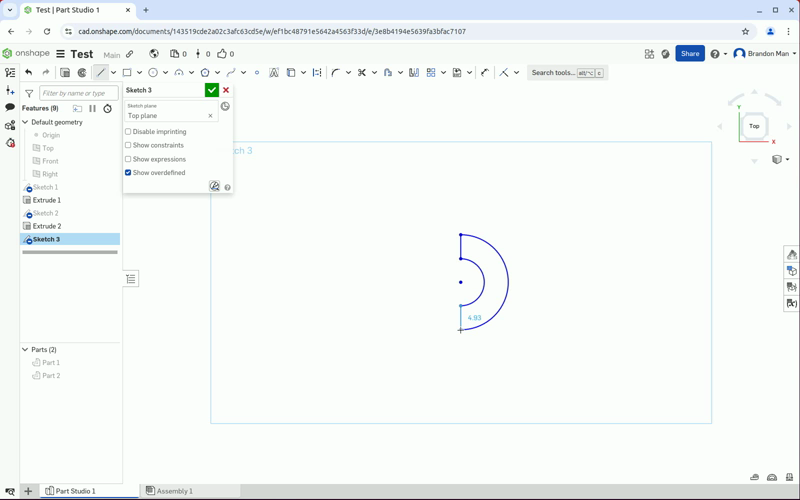
click(460, 329)
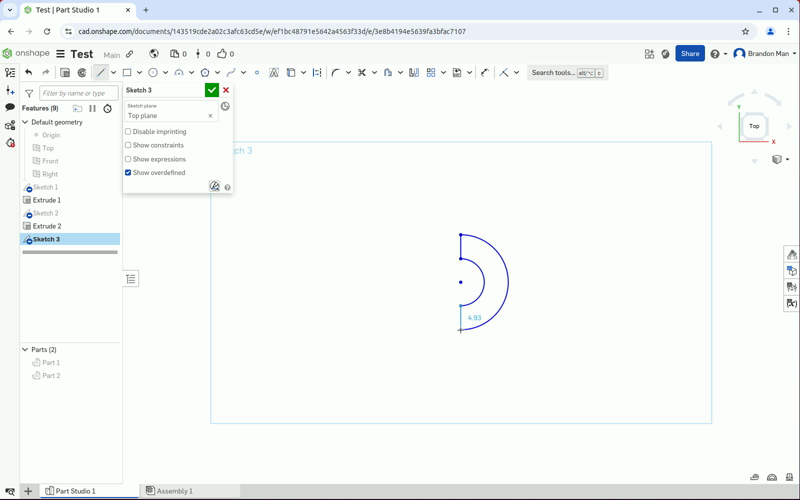
key(esc)
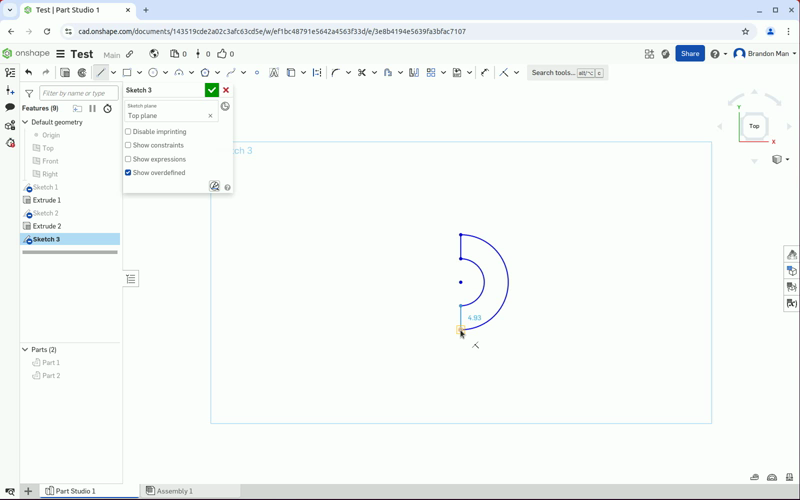
mouse_move(498, 283)
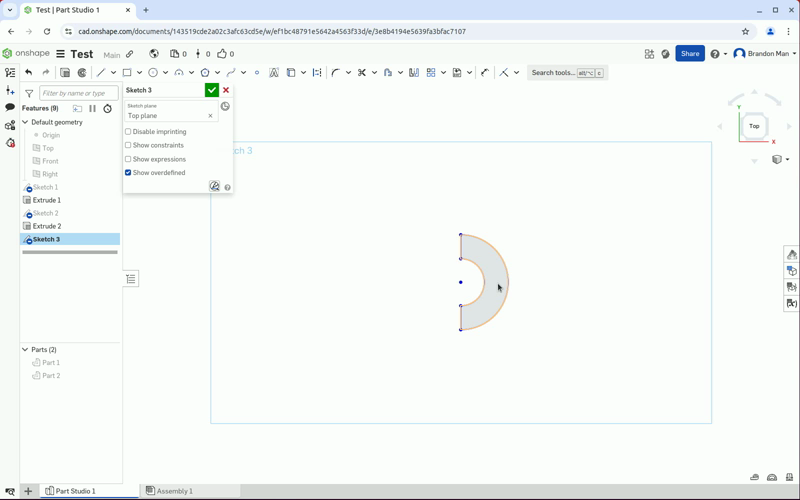
scroll(6)
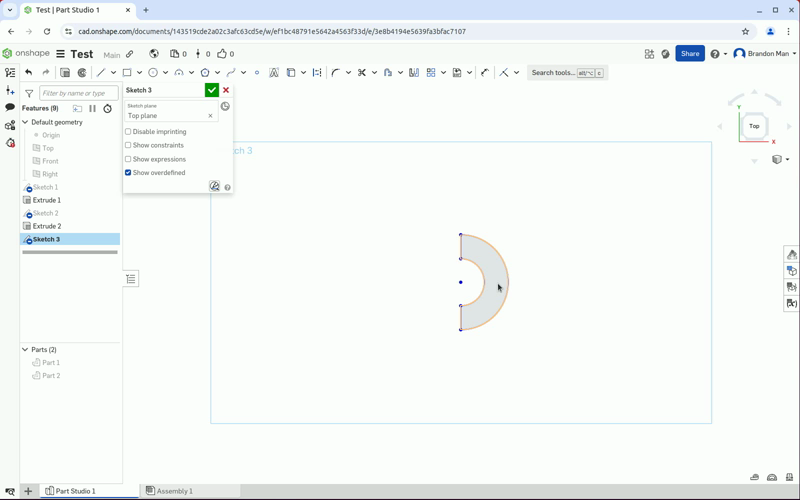
scroll(6)
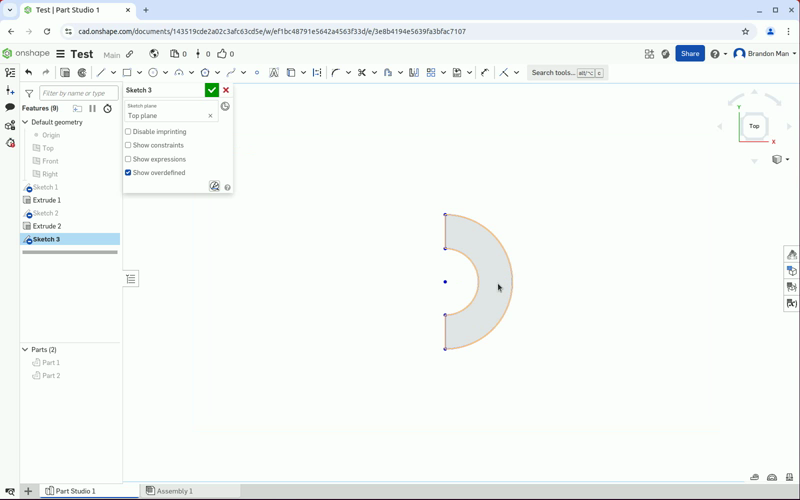
scroll(6)
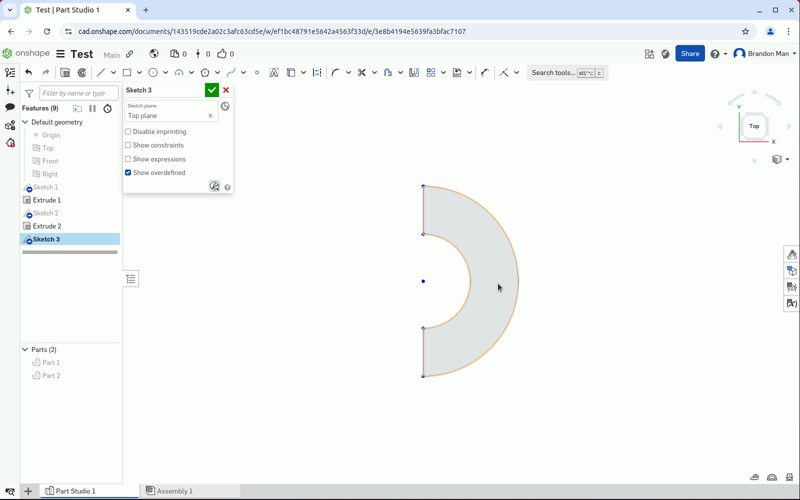
scroll(6)
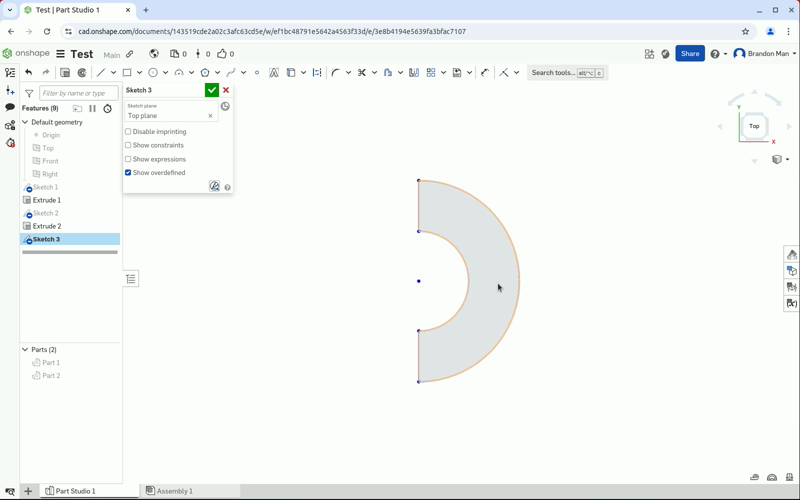
scroll(6)
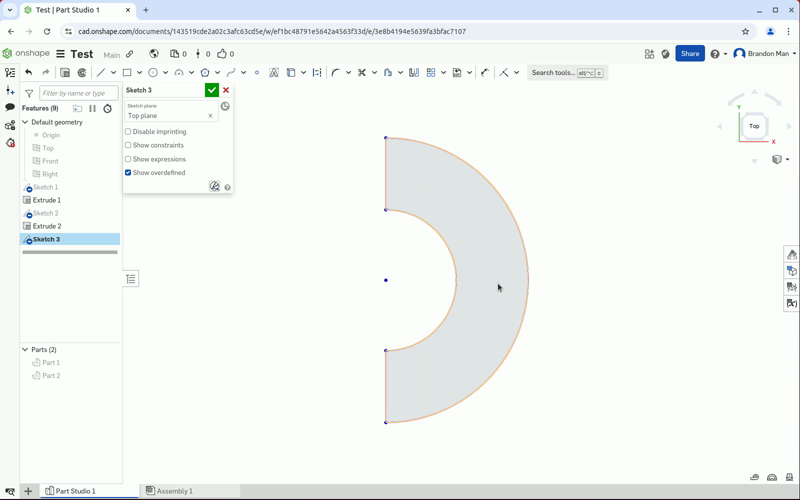
scroll(6)
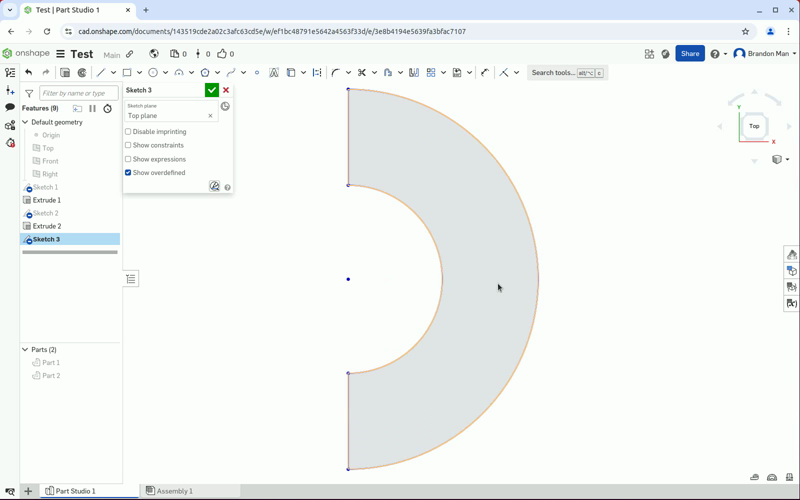
scroll(6)
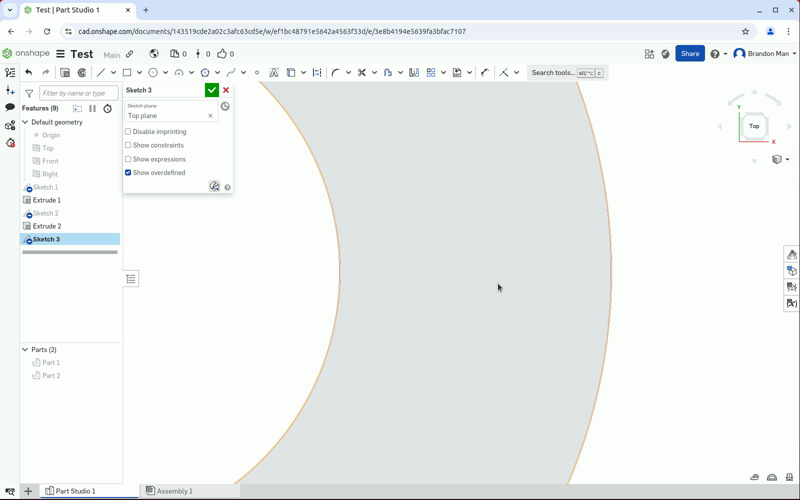
click(498, 283)
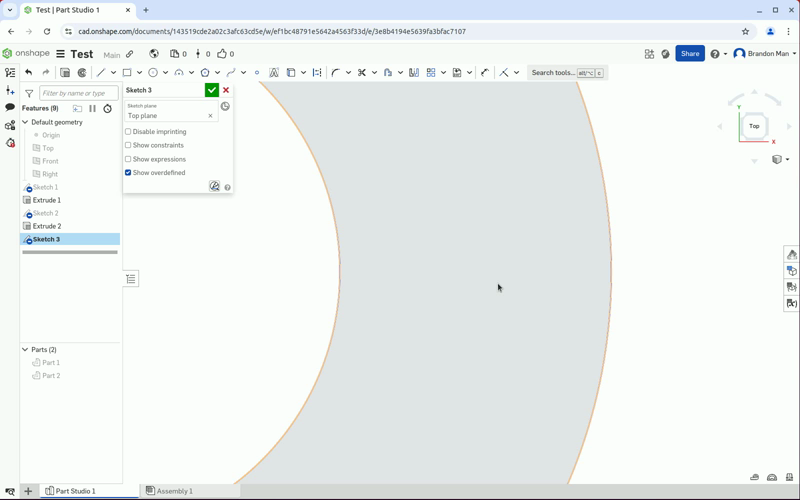
scroll(-6)
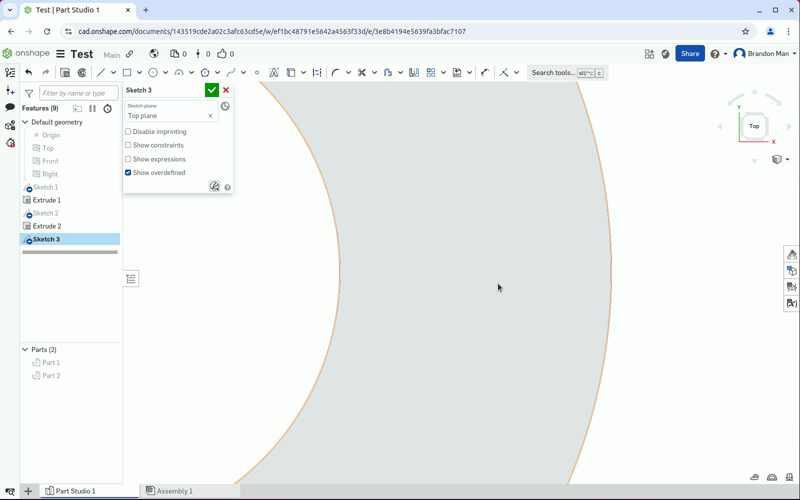
scroll(-6)
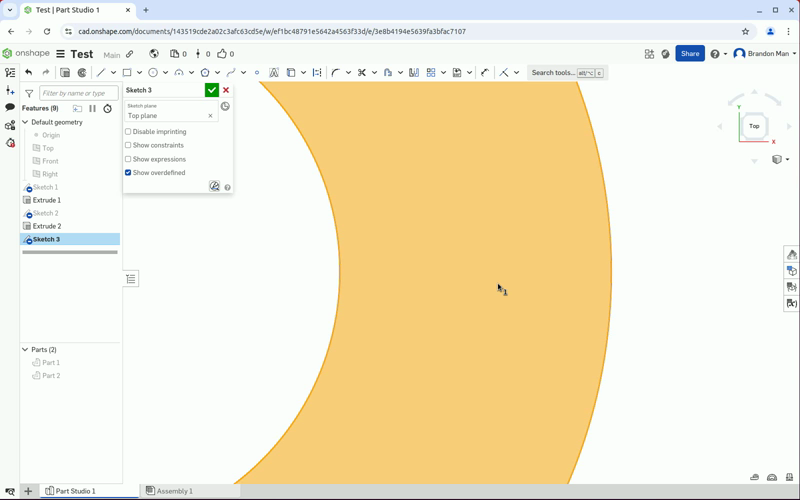
scroll(-6)
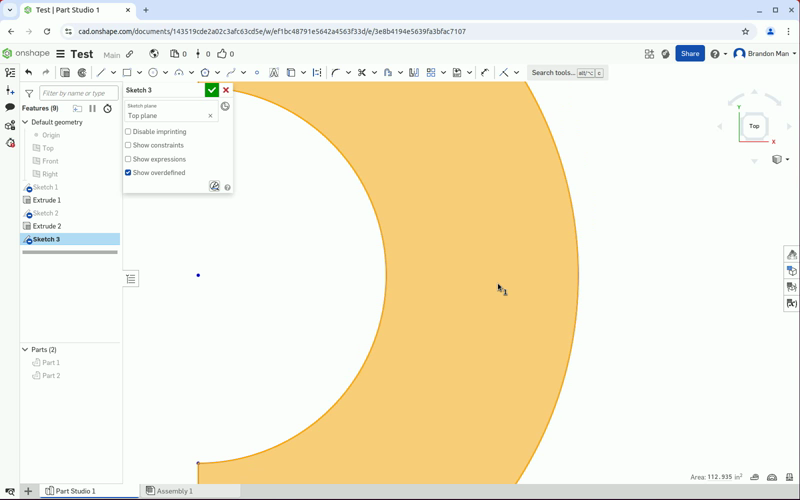
scroll(-6)
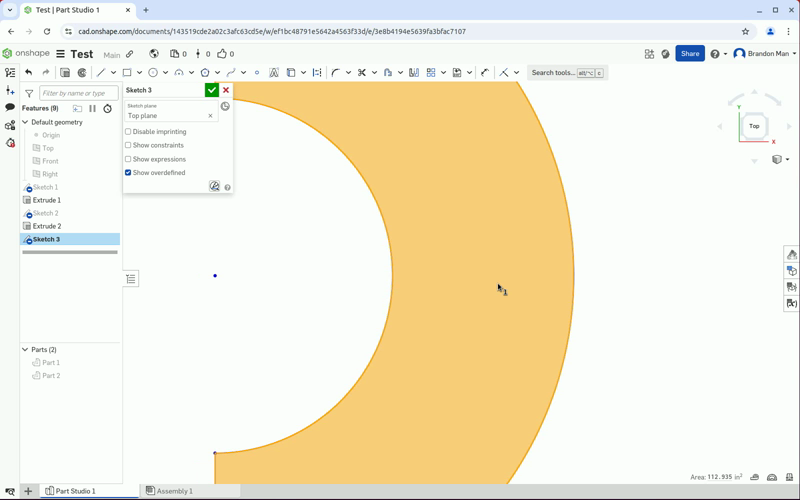
scroll(-6)
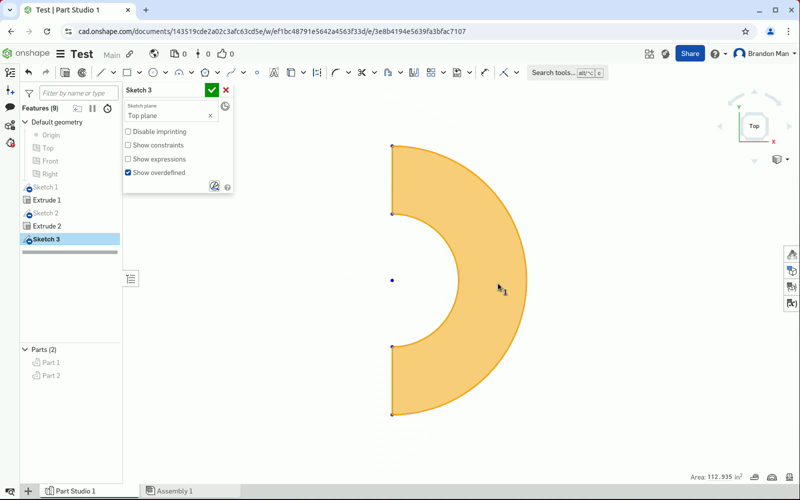
scroll(-6)
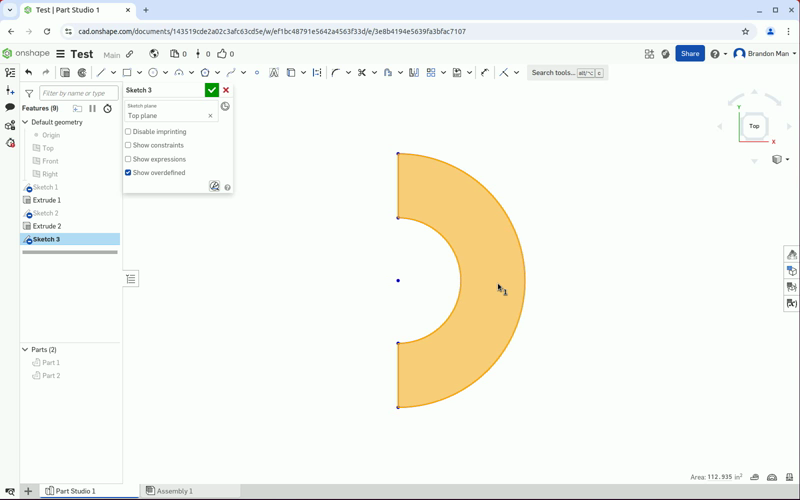
scroll(-6)
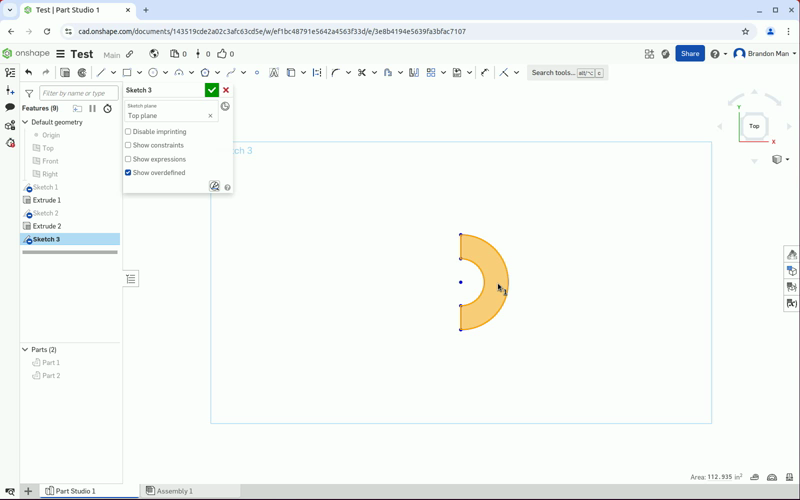
mouse_move(73, 352)
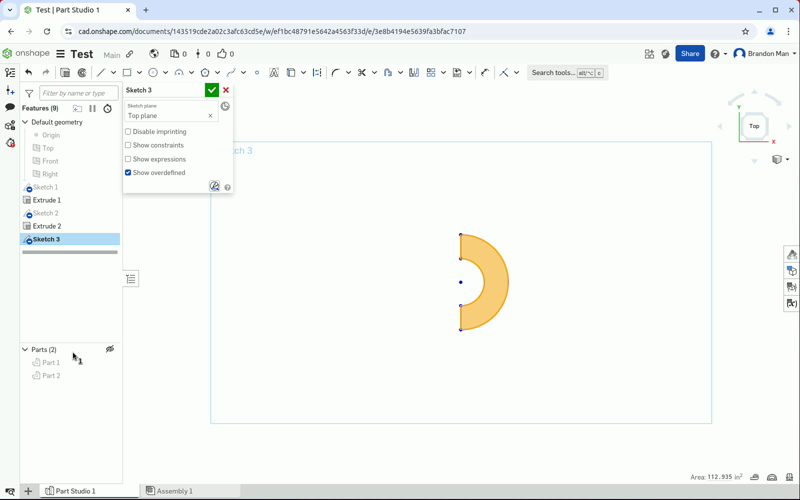
key(shift+y)
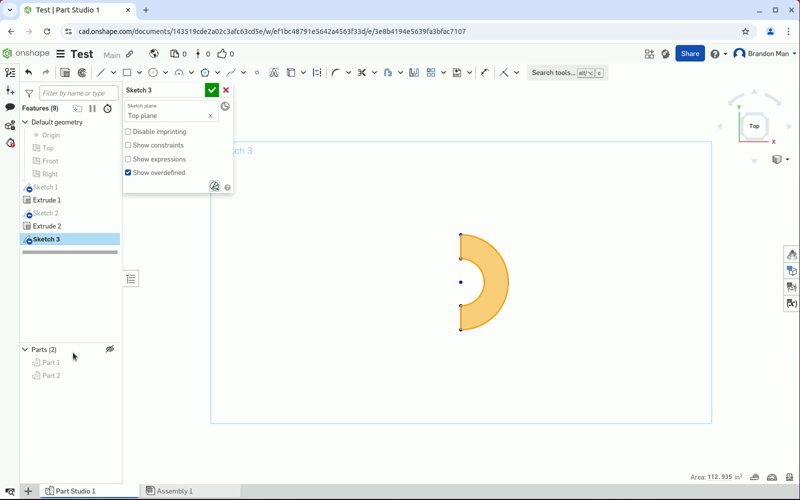
key(shift+e)
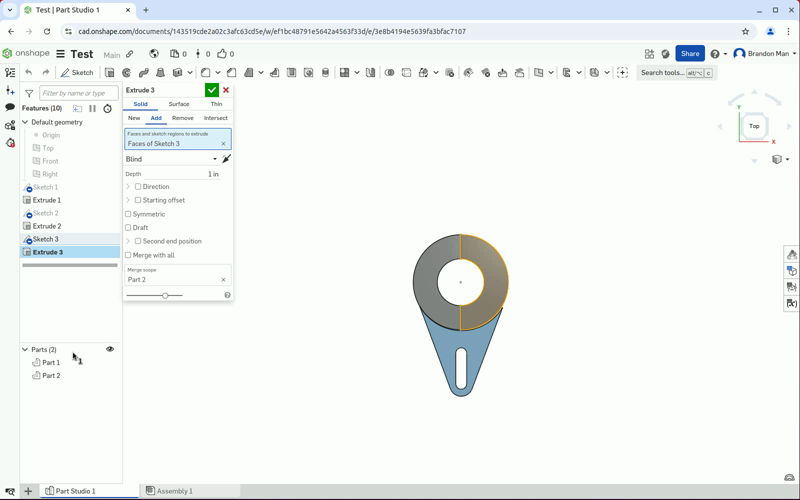
mouse_move(143, 106)
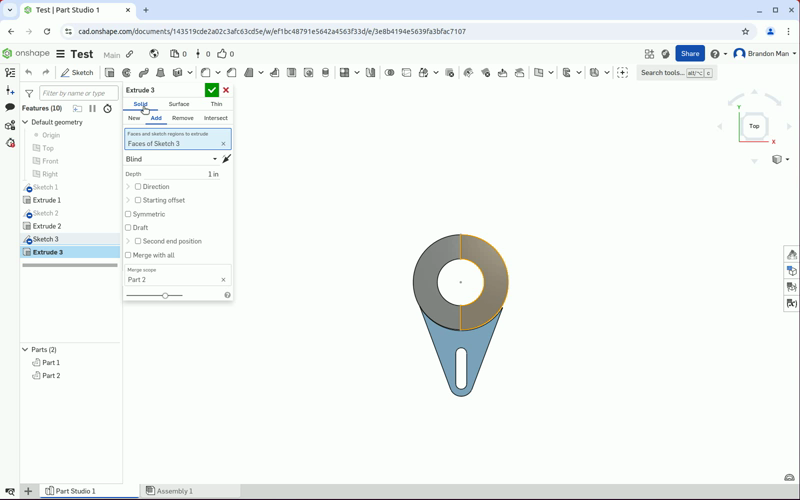
click(143, 106)
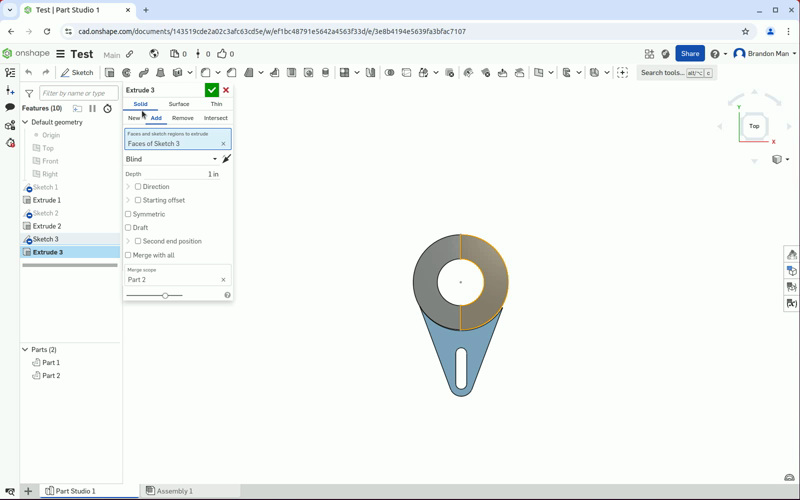
mouse_move(137, 120)
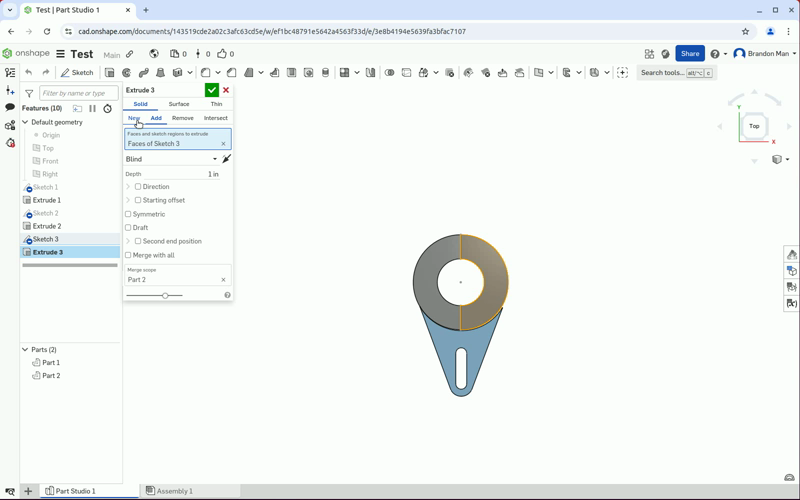
click(137, 120)
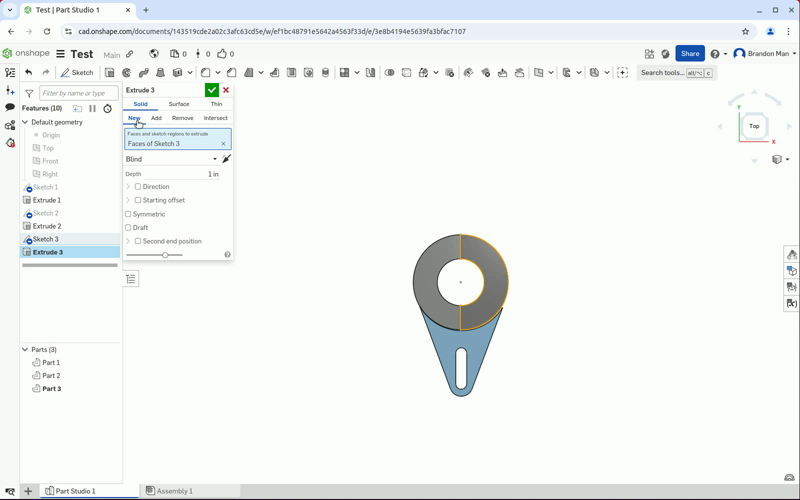
key(tab, 4)
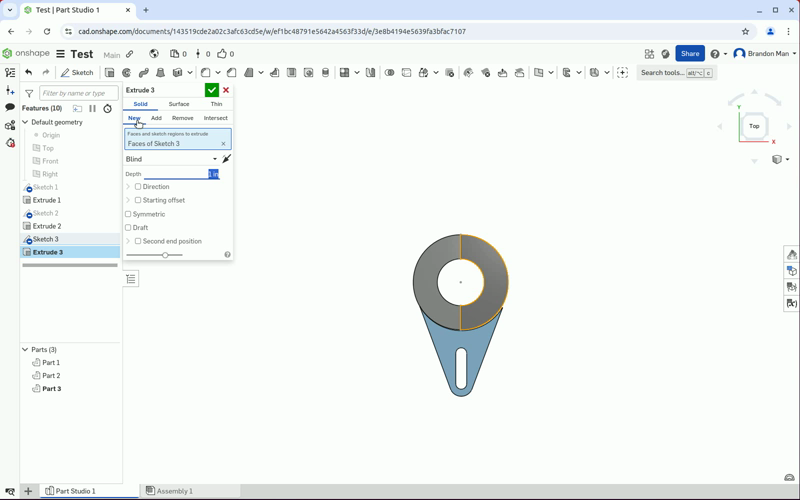
text(7.221)
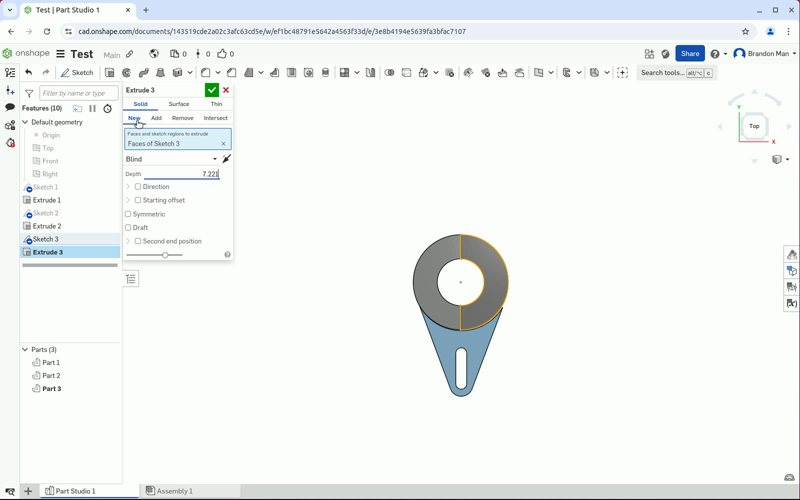
key(enter)
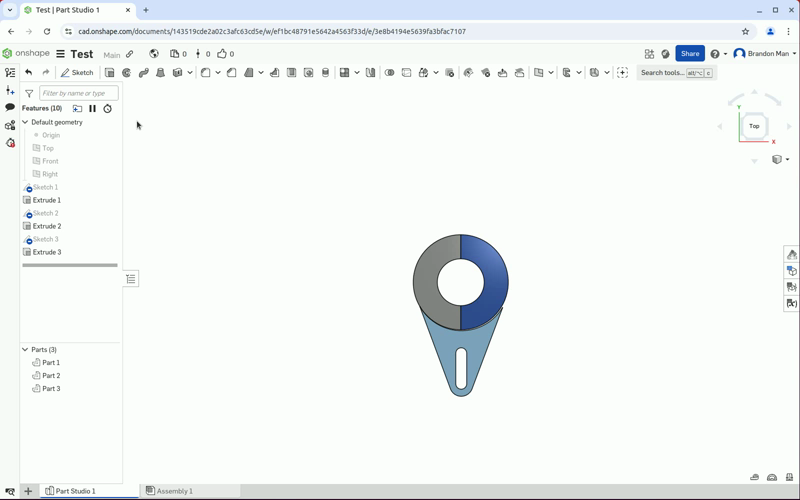
key(shift+h)
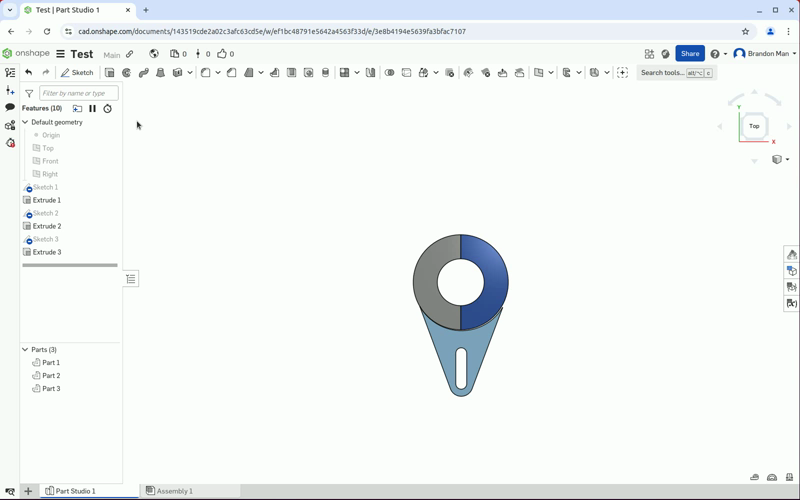
key(shift+h)
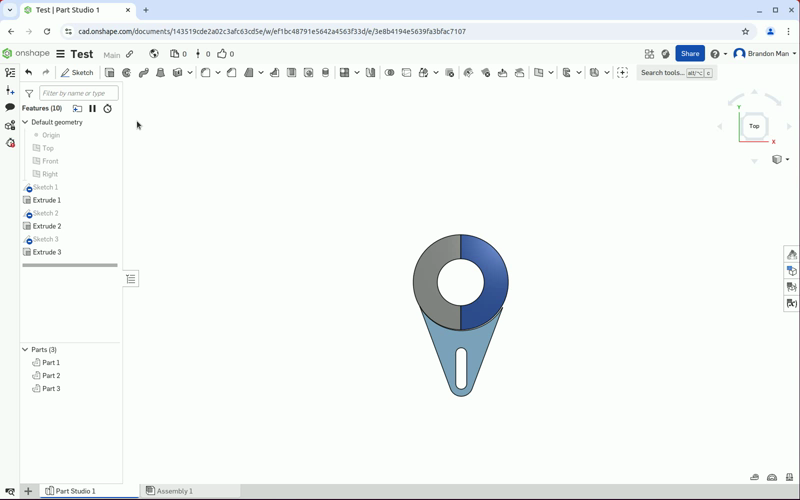
mouse_move(73, 189)
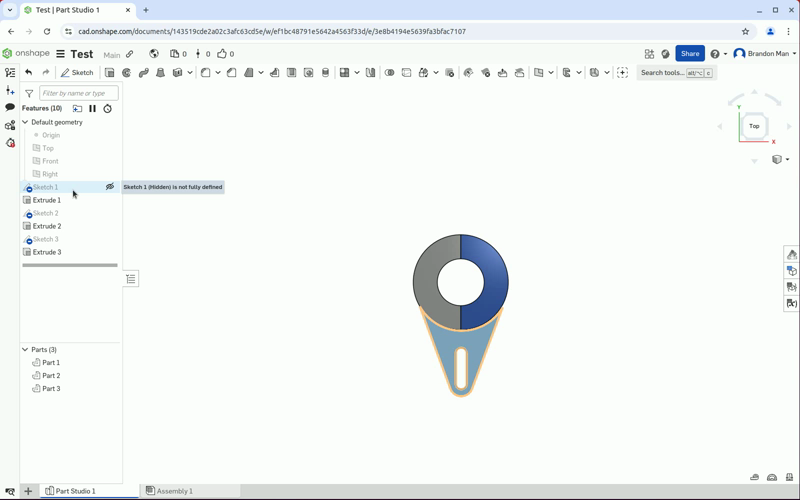
click(73, 189)
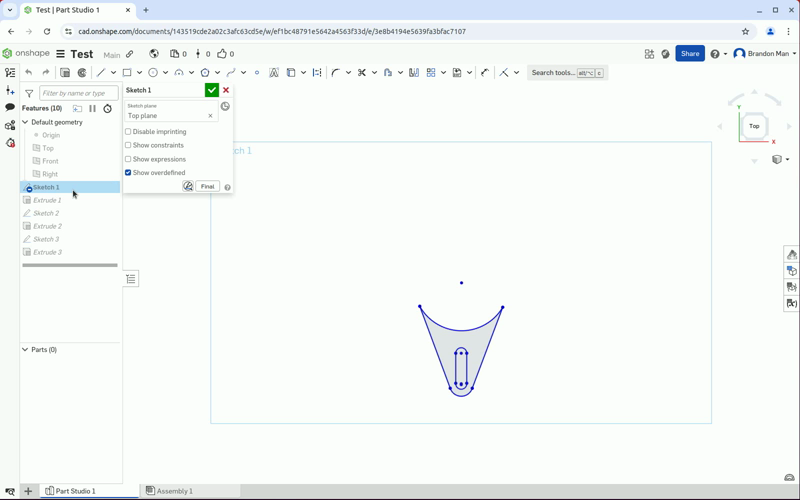
mouse_move(229, 92)
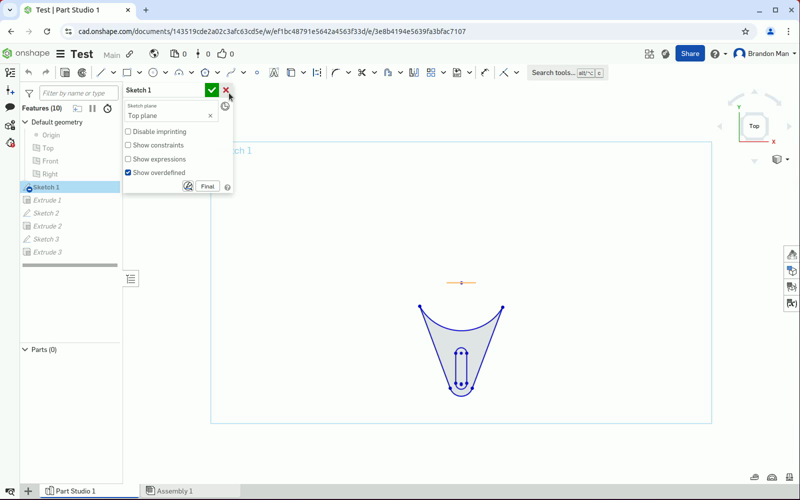
click(229, 92)
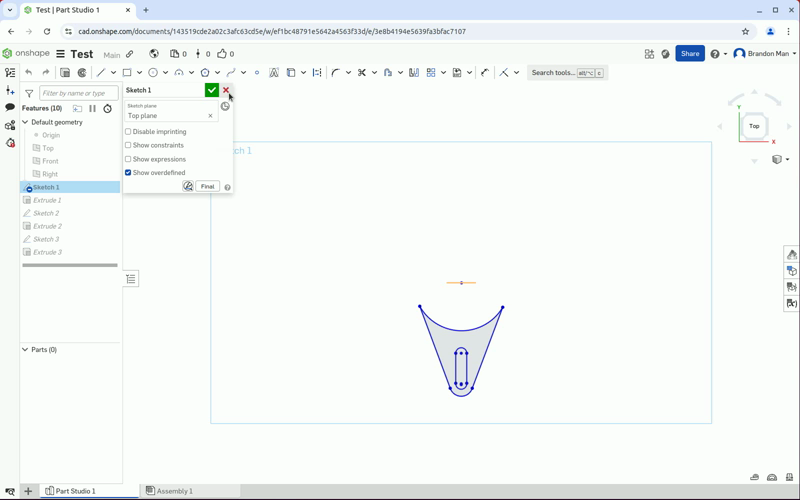
key(shift+s)
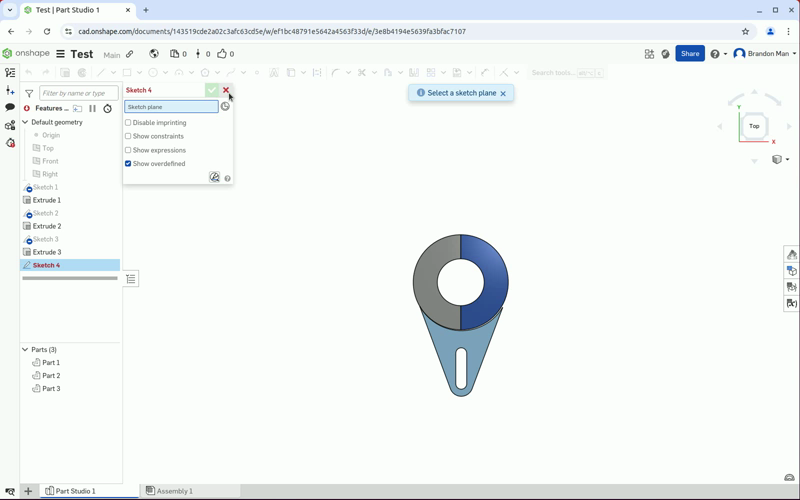
mouse_move(73, 150)
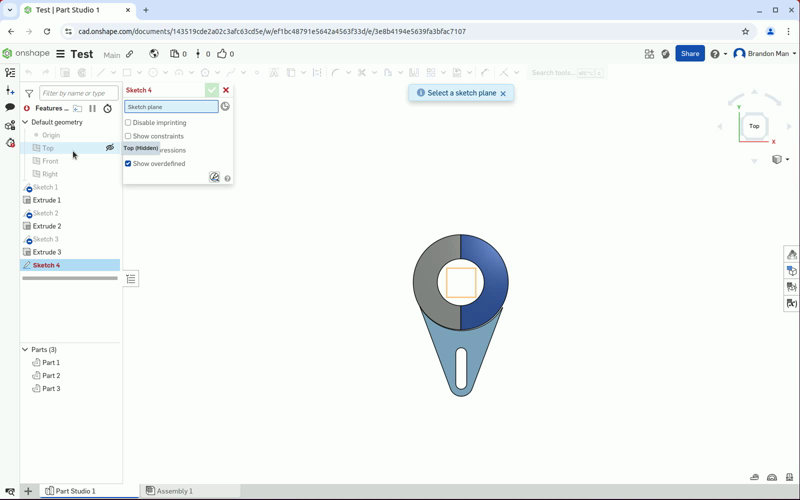
click(73, 150)
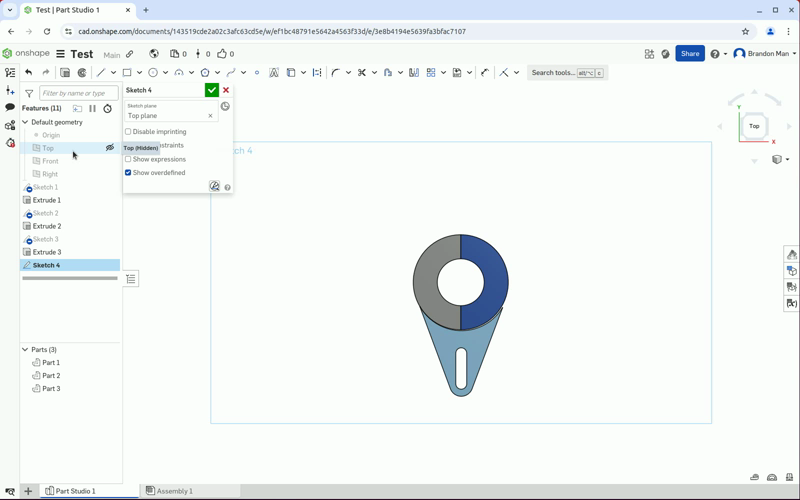
mouse_move(73, 352)
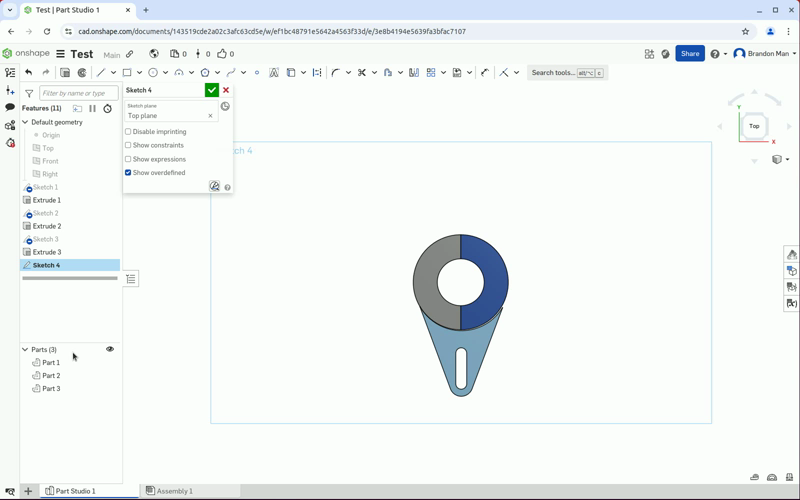
key(y)
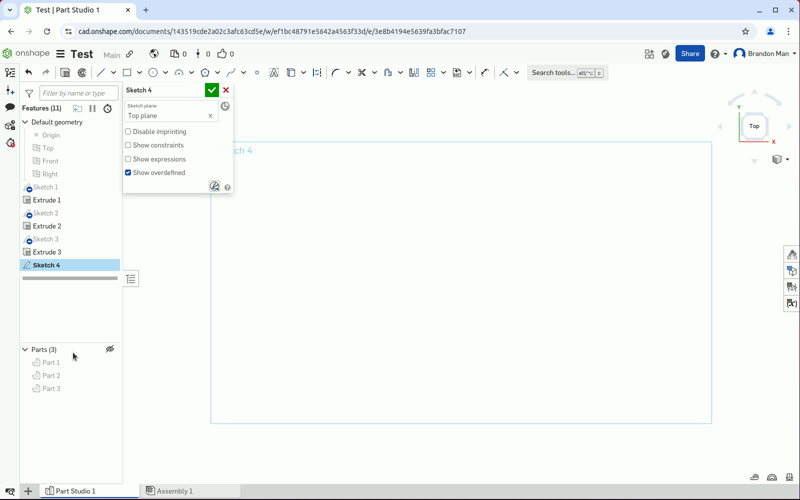
key(l)
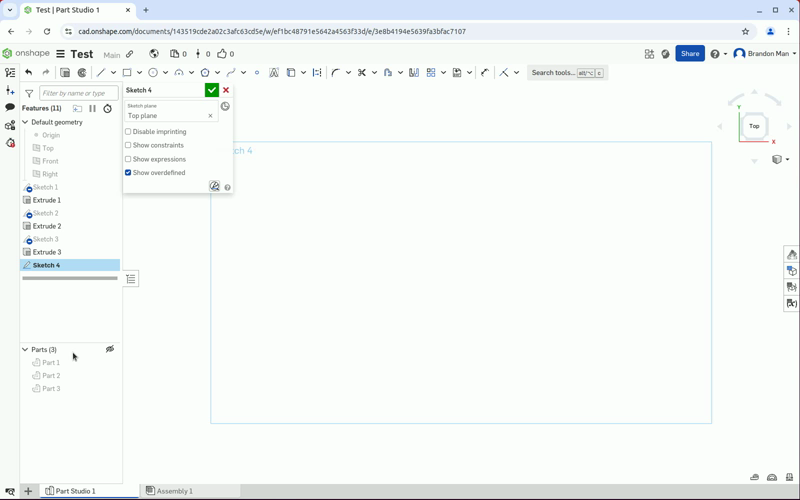
key_down(shift)
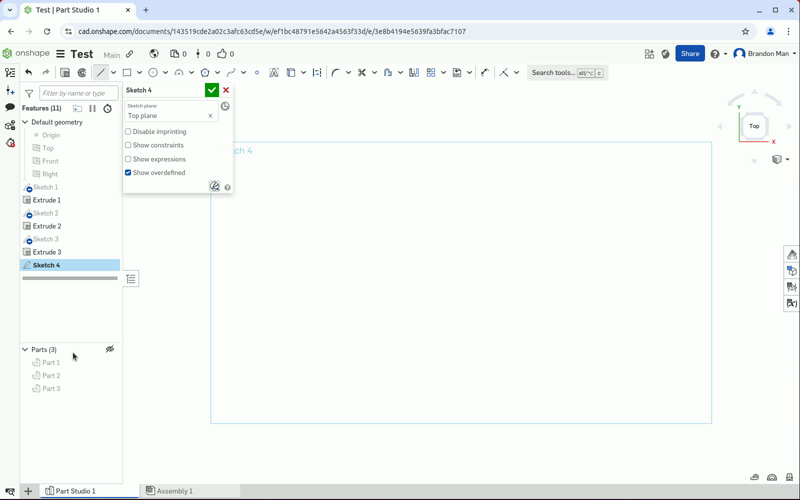
mouse_move(359, 236)
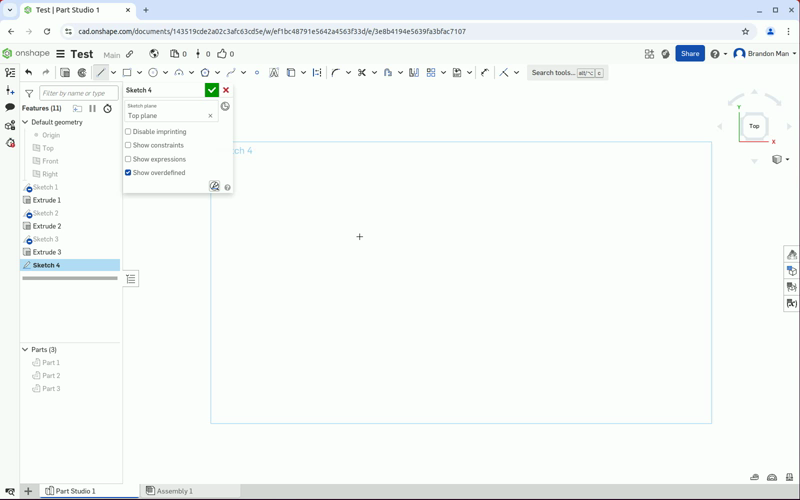
click(359, 236)
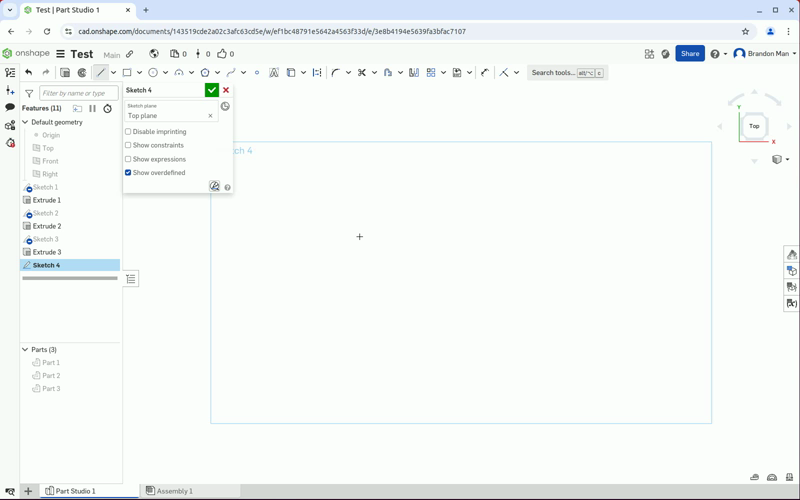
key_up(shift)
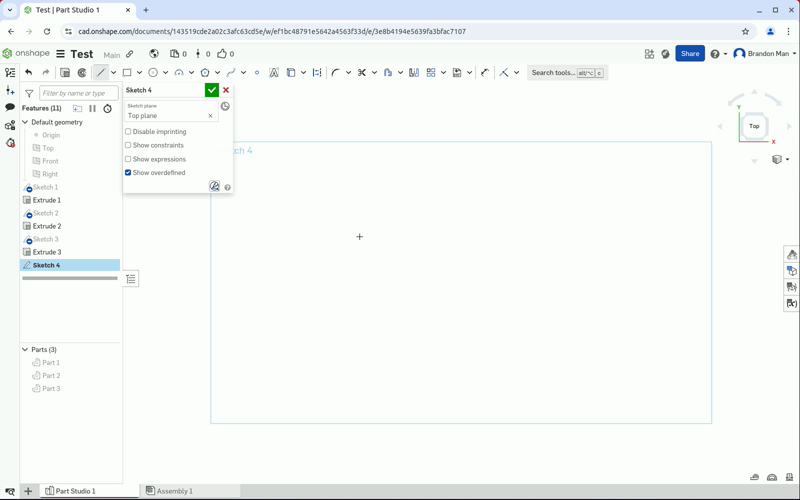
key_down(shift)
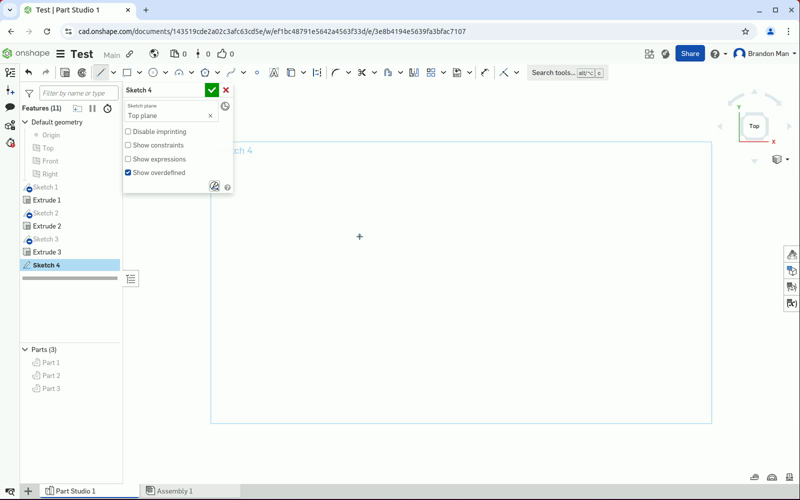
mouse_move(419, 306)
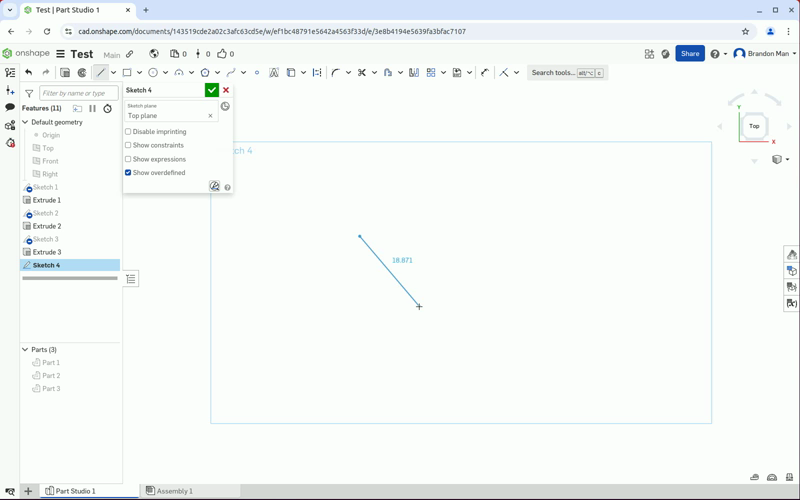
click(419, 306)
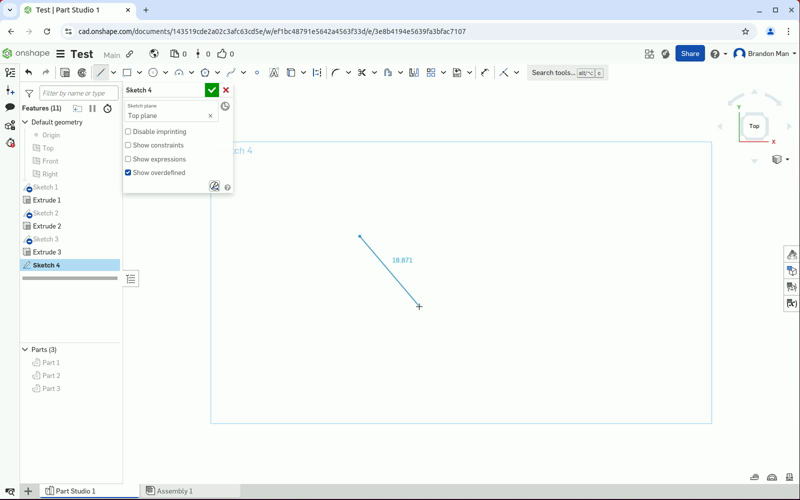
key_up(shift)
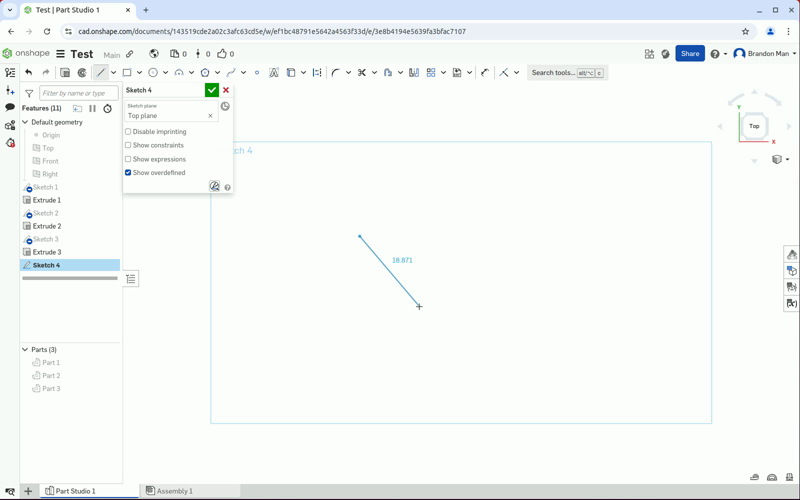
key(esc)
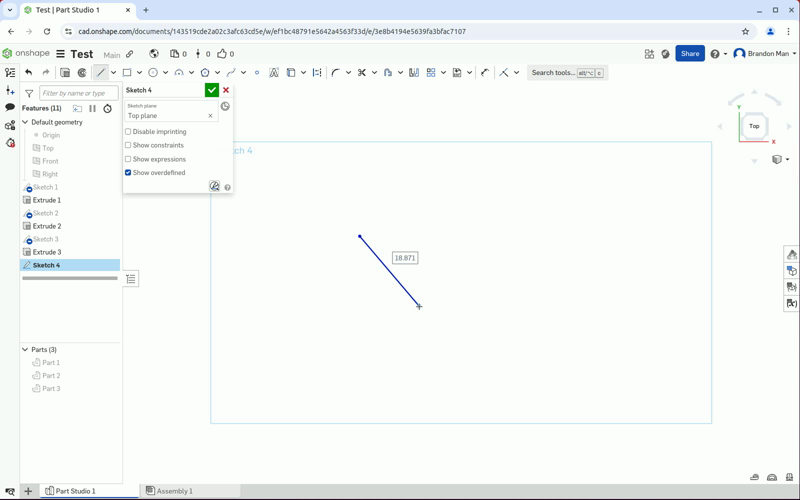
key(a)
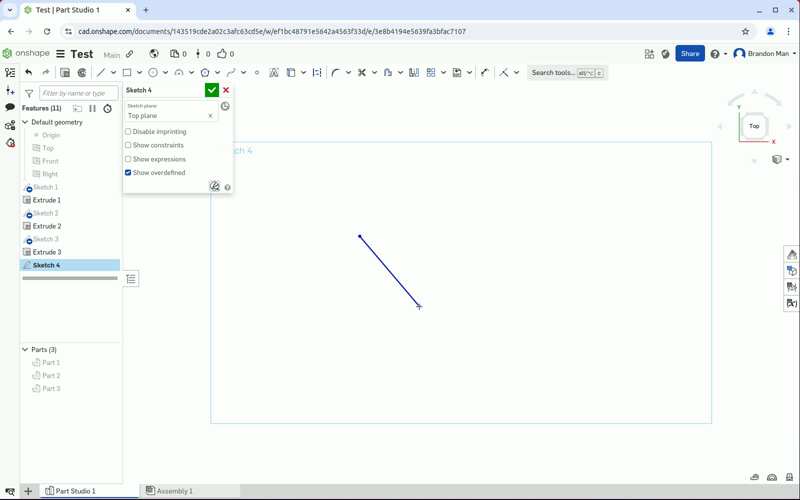
mouse_move(419, 306)
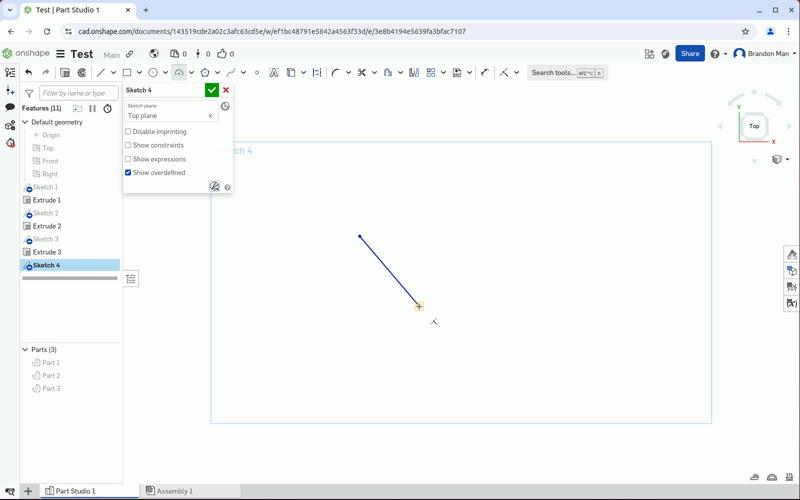
click(419, 306)
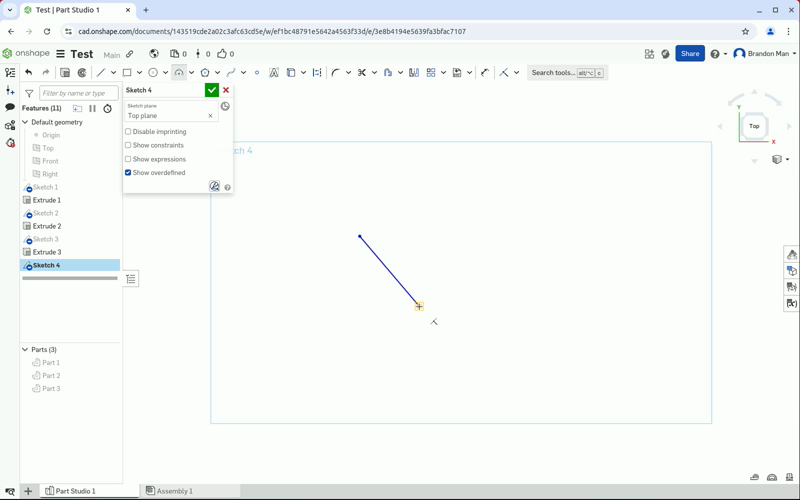
key_down(shift)
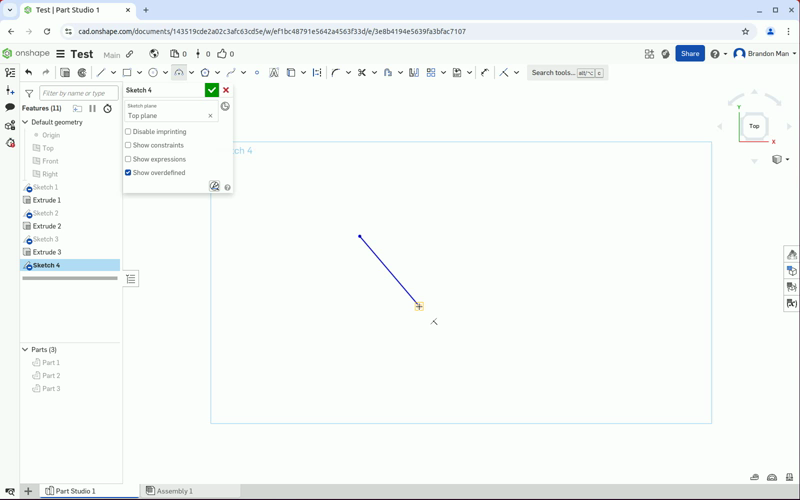
mouse_move(460, 234)
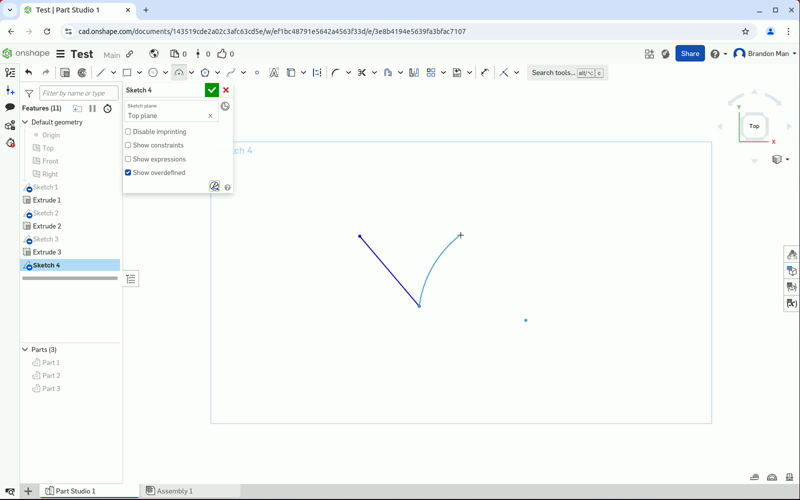
click(460, 234)
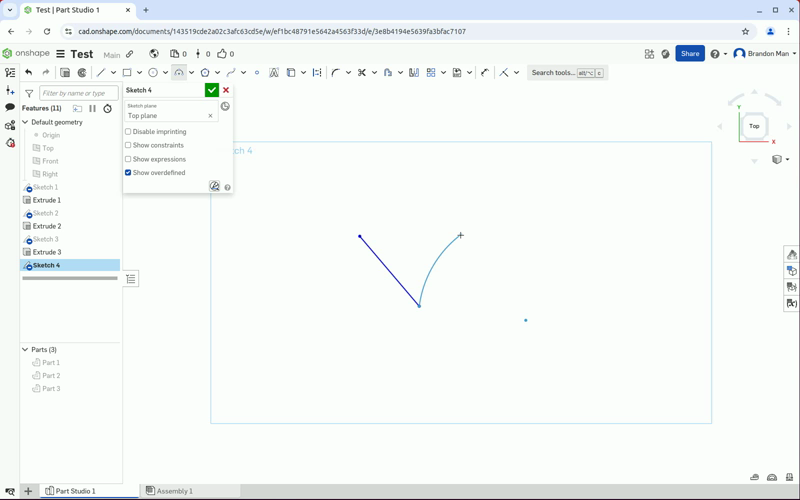
mouse_move(419, 258)
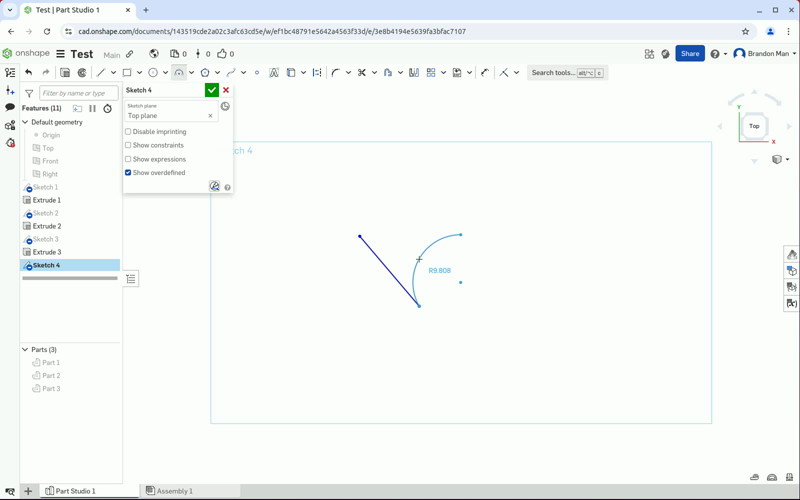
click(419, 258)
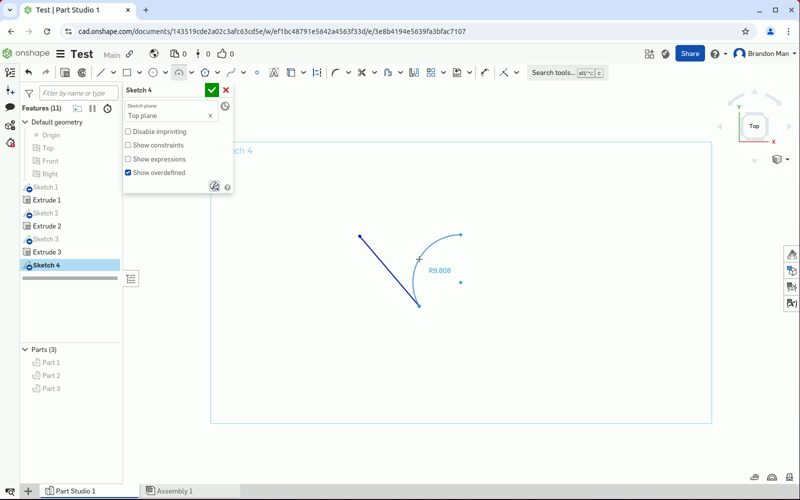
key_up(shift)
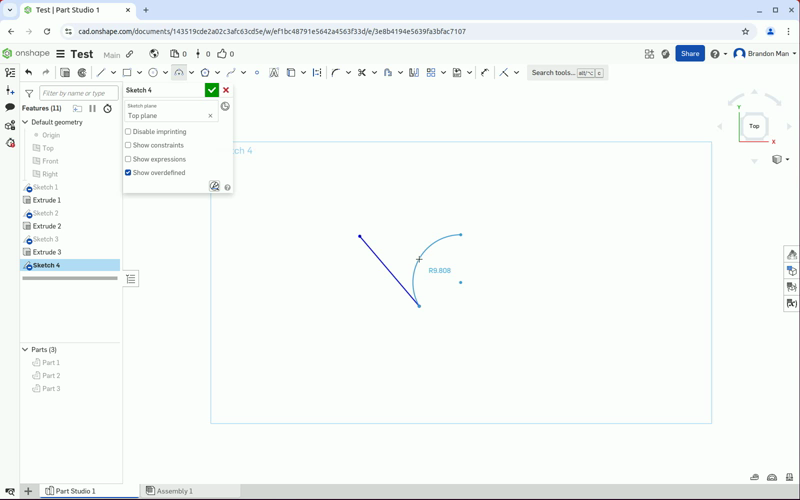
key(esc)
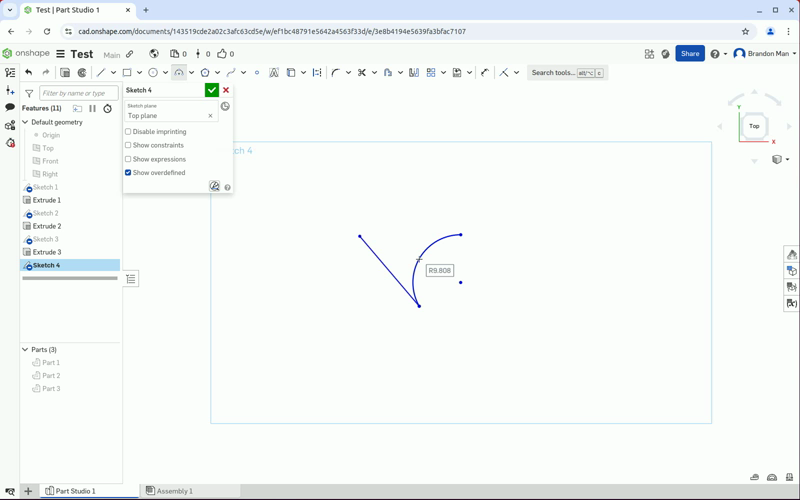
key(l)
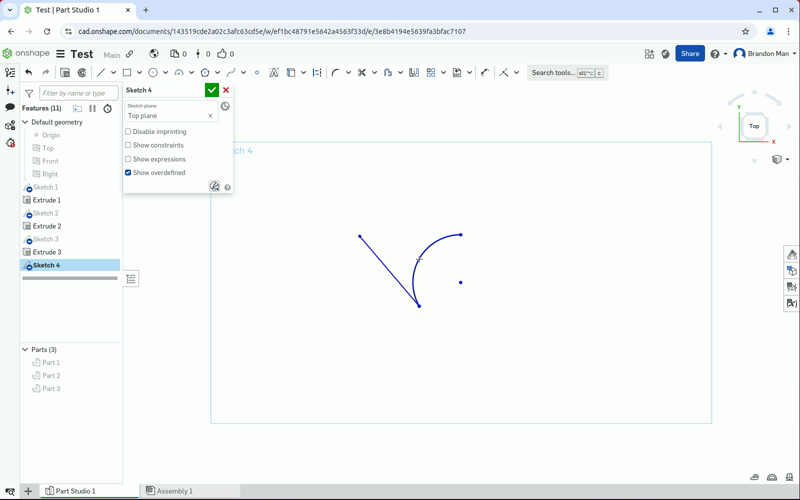
mouse_move(460, 234)
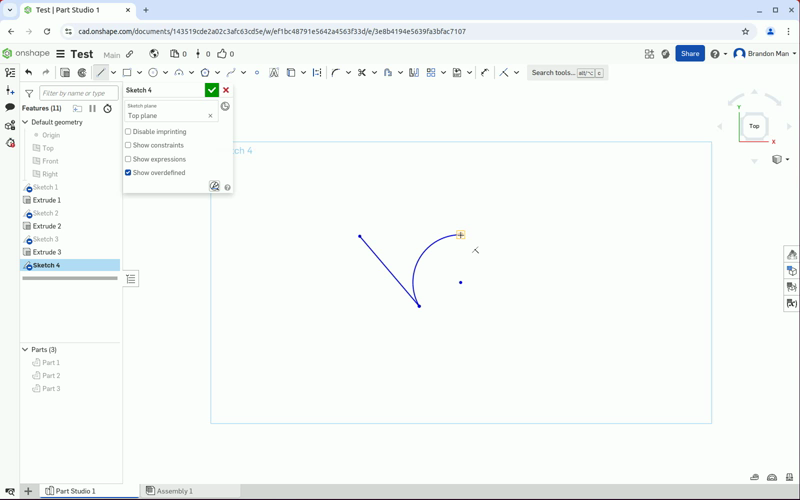
click(460, 234)
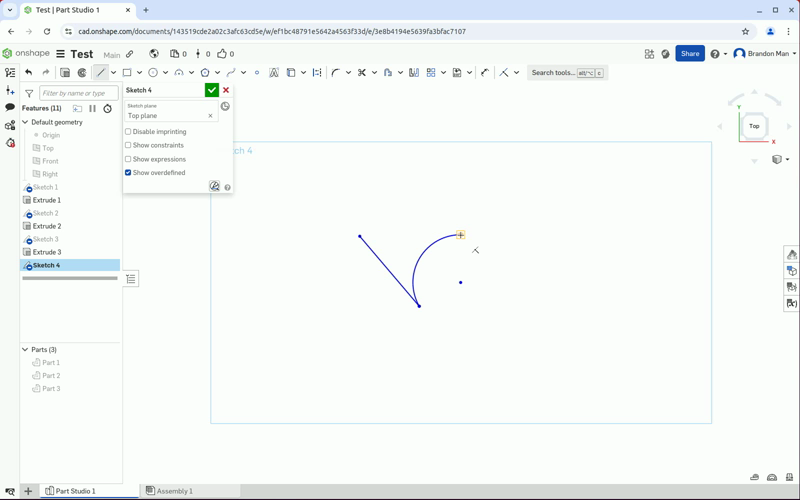
key_down(shift)
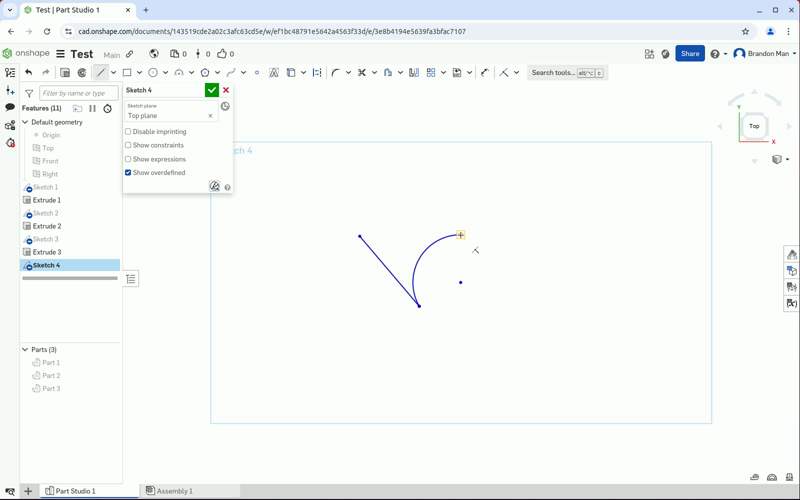
mouse_move(371, 216)
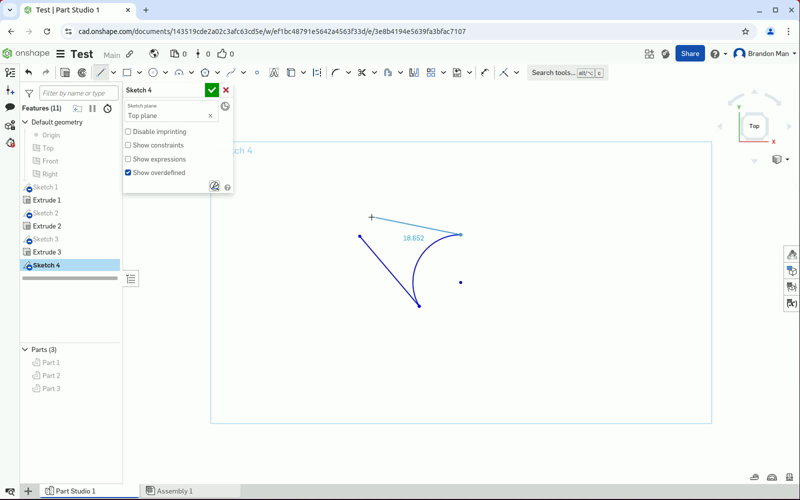
click(371, 216)
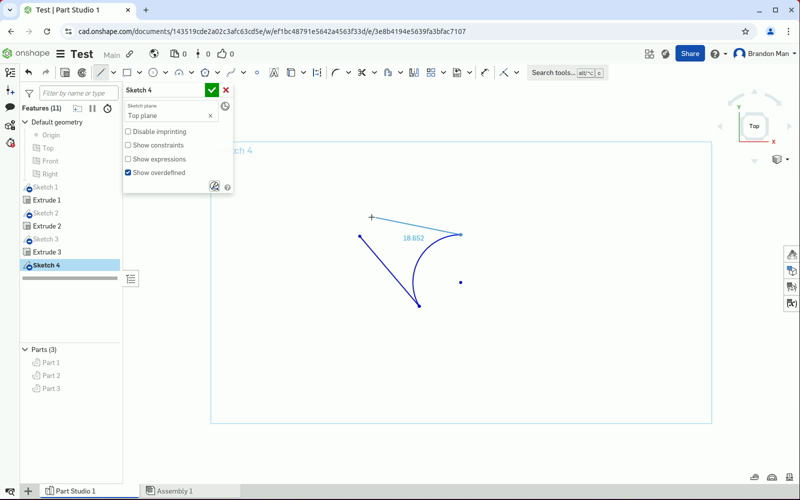
key_up(shift)
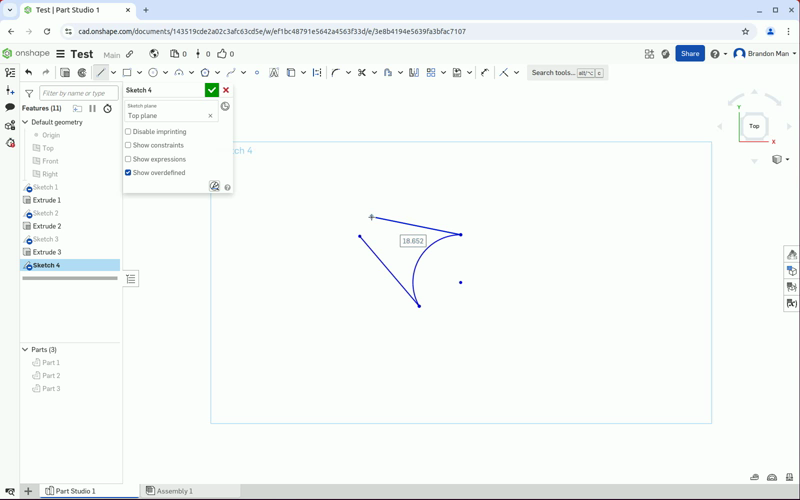
key(esc)
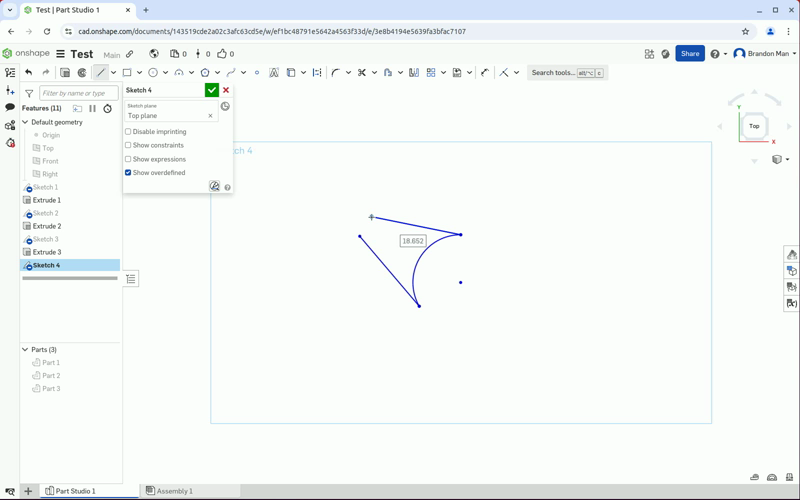
key(a)
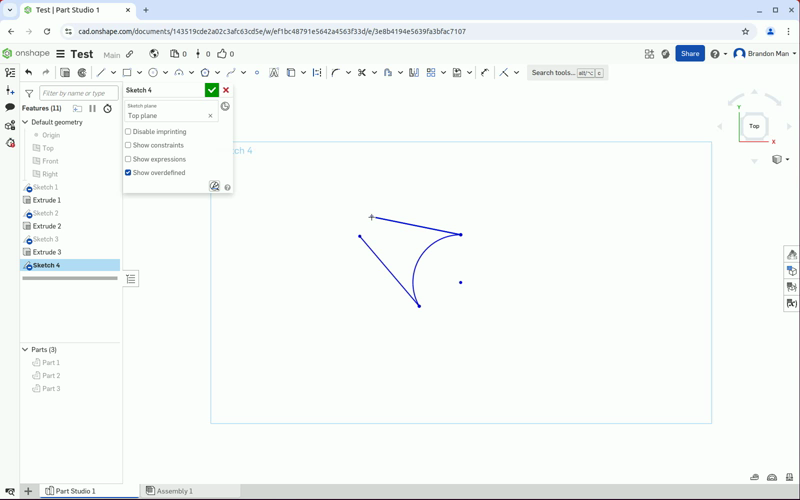
mouse_move(371, 216)
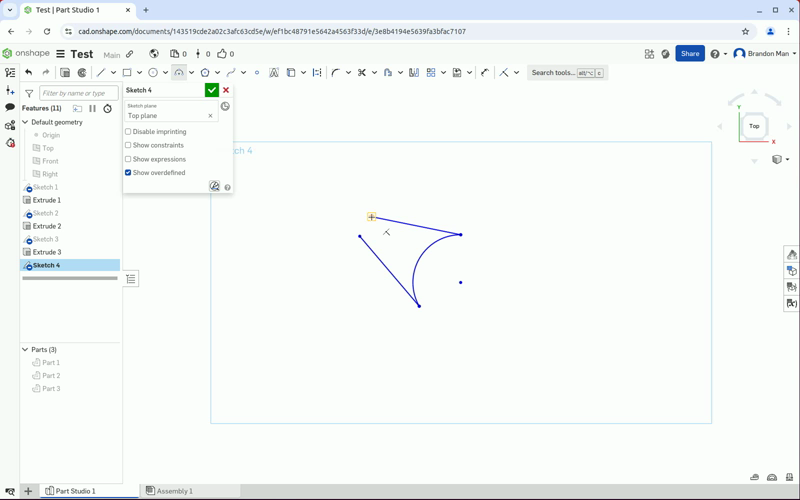
click(371, 216)
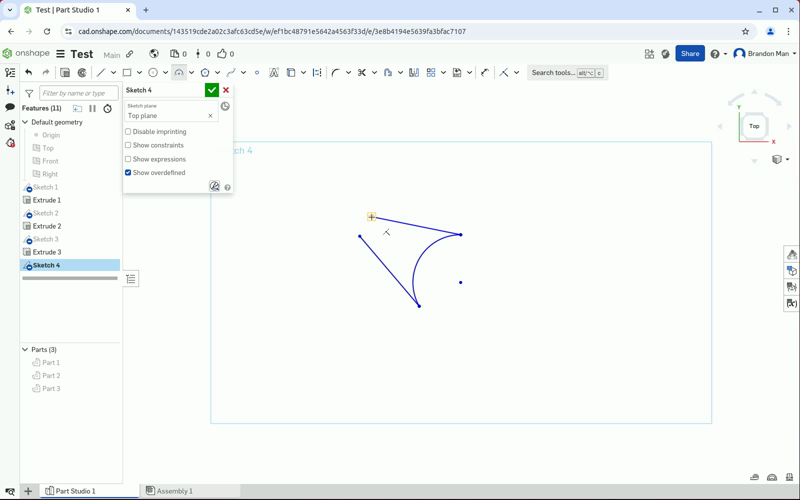
mouse_move(359, 236)
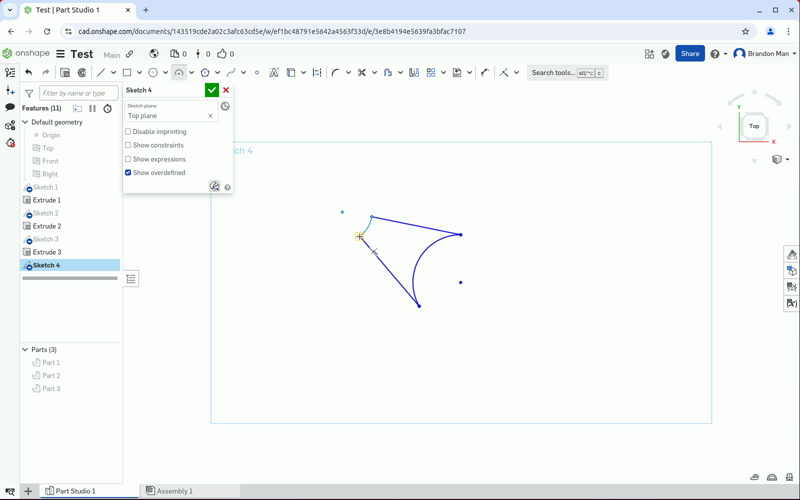
click(359, 236)
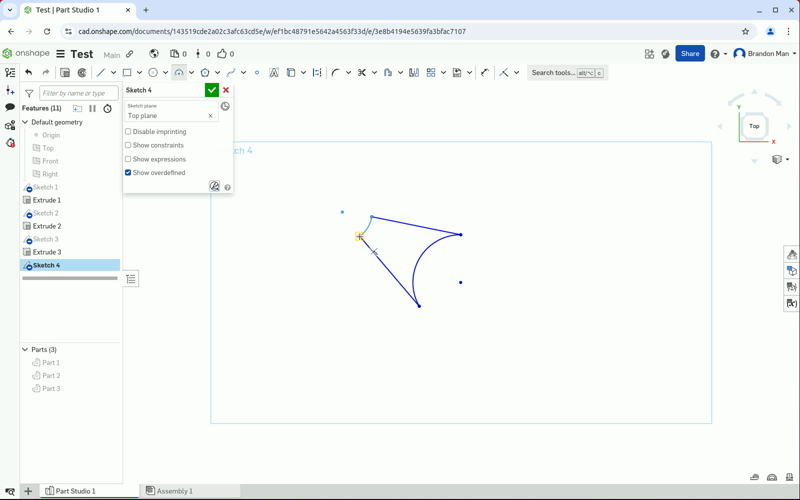
key_down(shift)
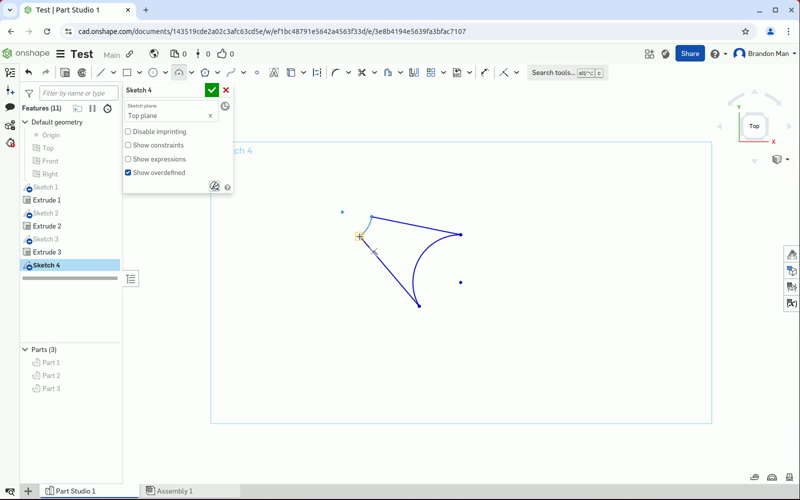
mouse_move(359, 222)
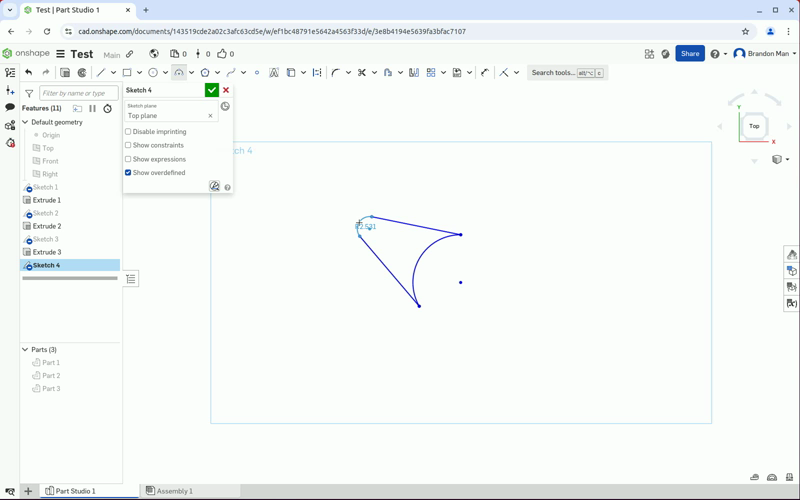
click(359, 222)
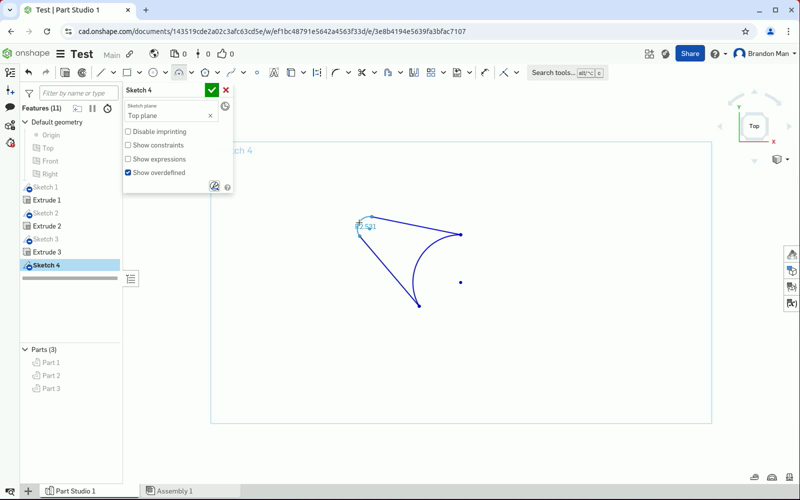
key_up(shift)
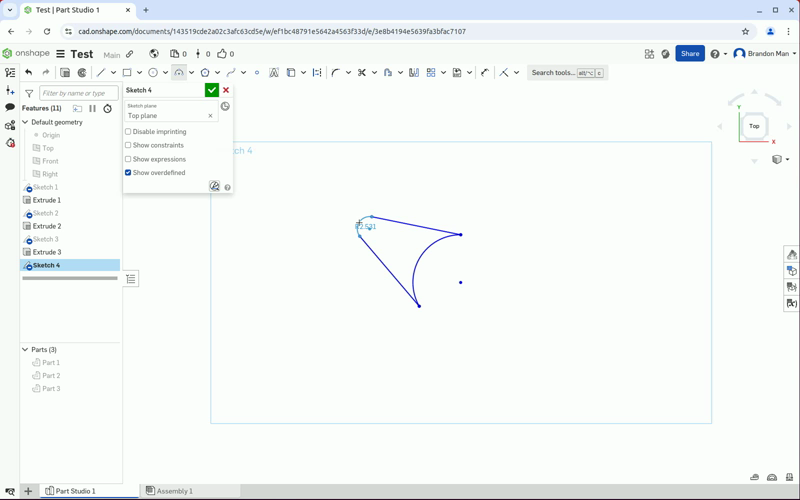
key(esc)
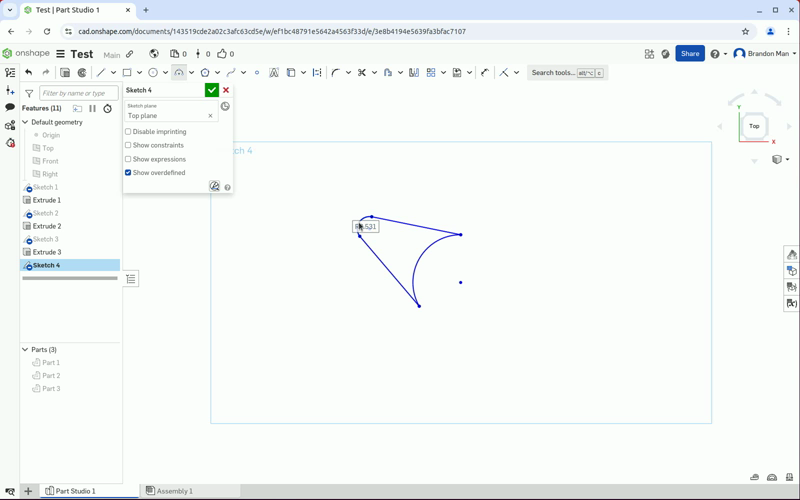
key(l)
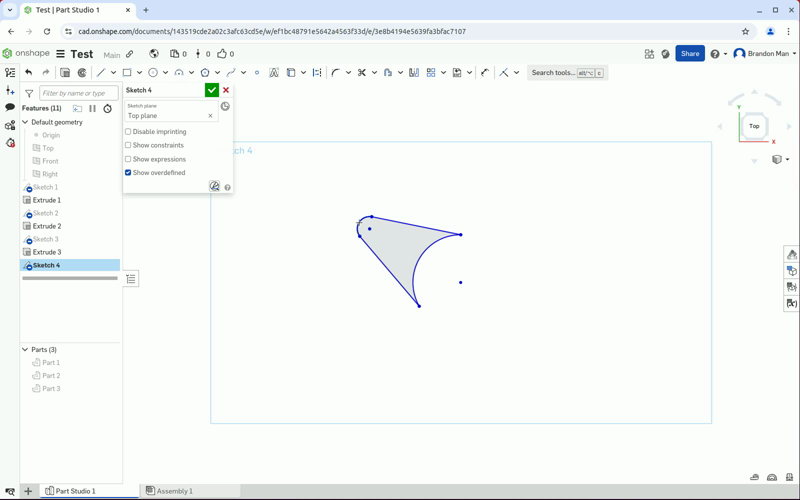
key_down(shift)
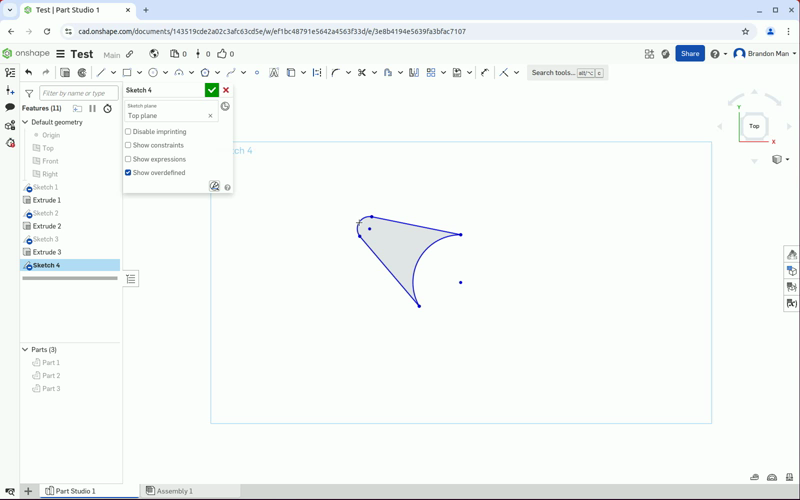
mouse_move(366, 234)
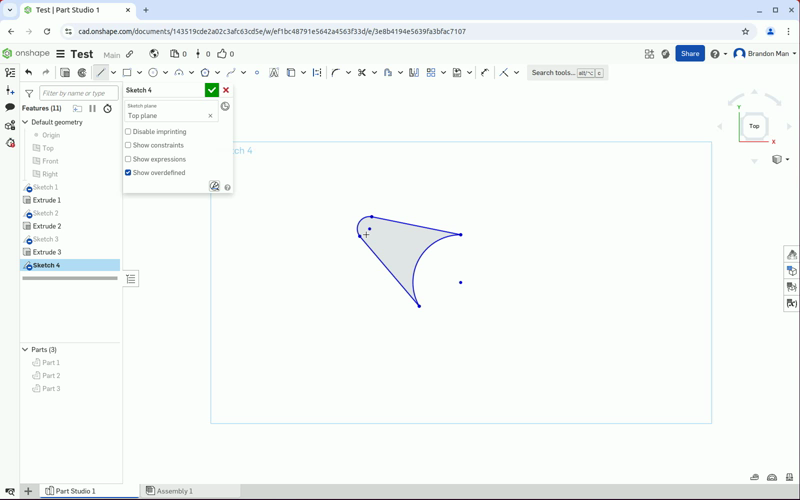
click(366, 234)
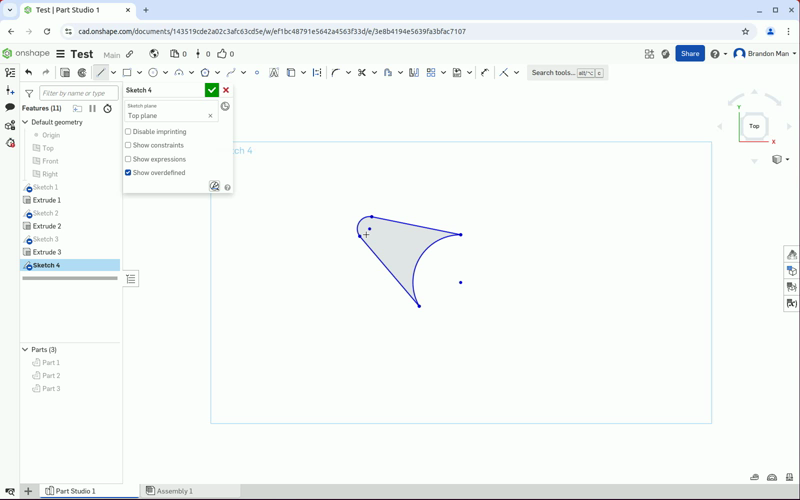
key_up(shift)
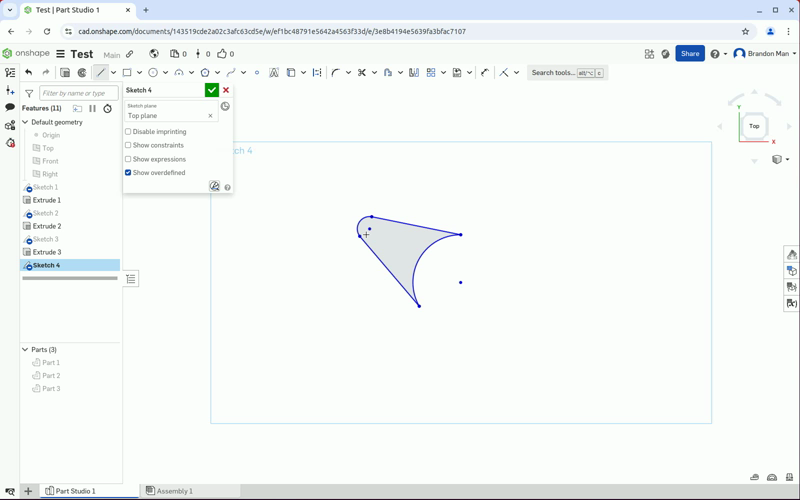
key_down(shift)
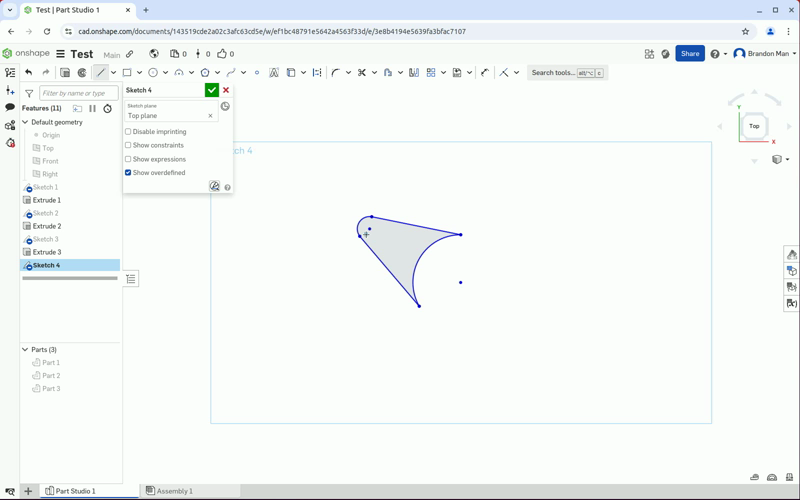
mouse_move(396, 234)
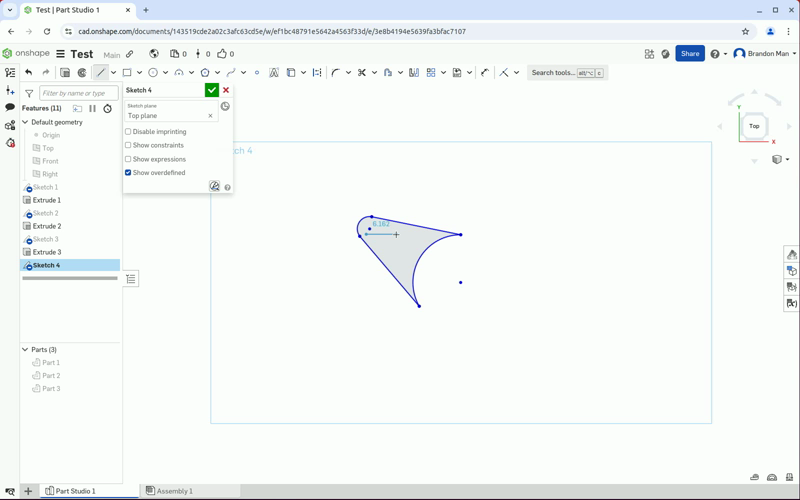
mouse_move(385, 242)
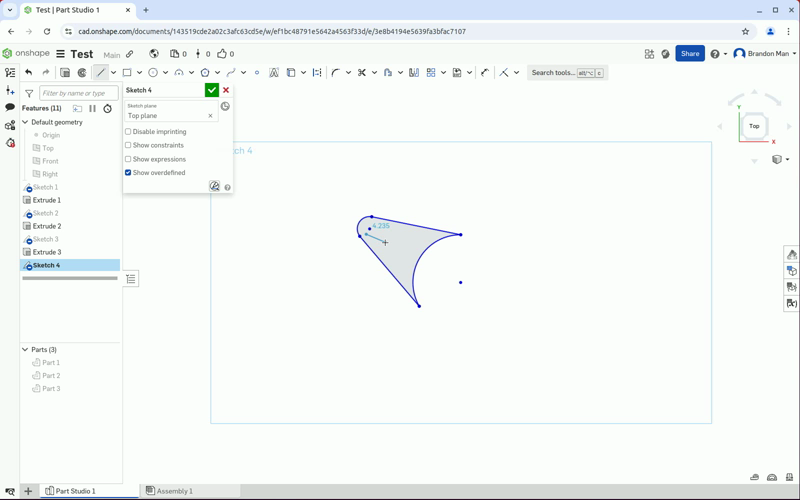
click(385, 242)
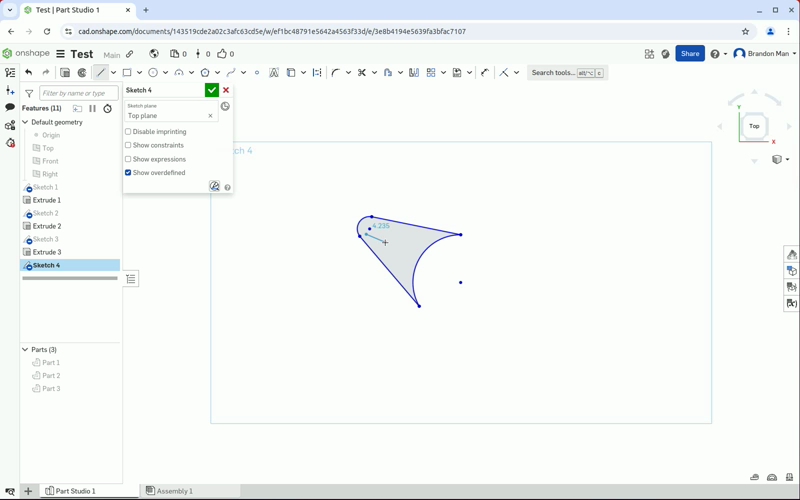
key_up(shift)
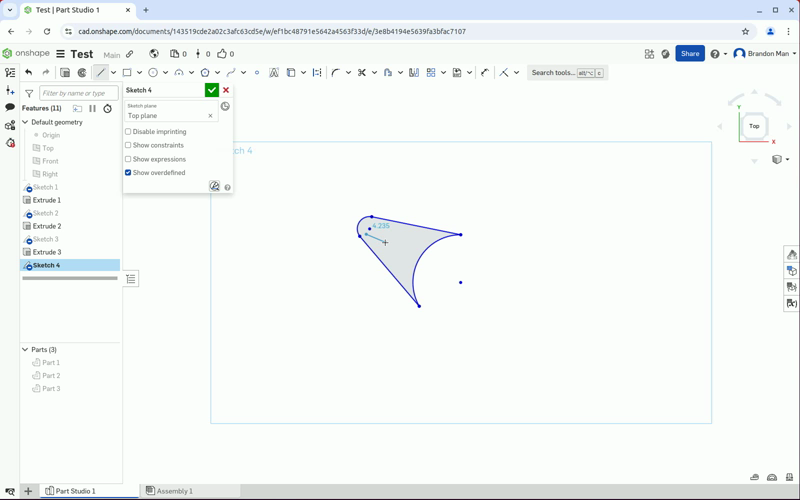
key(esc)
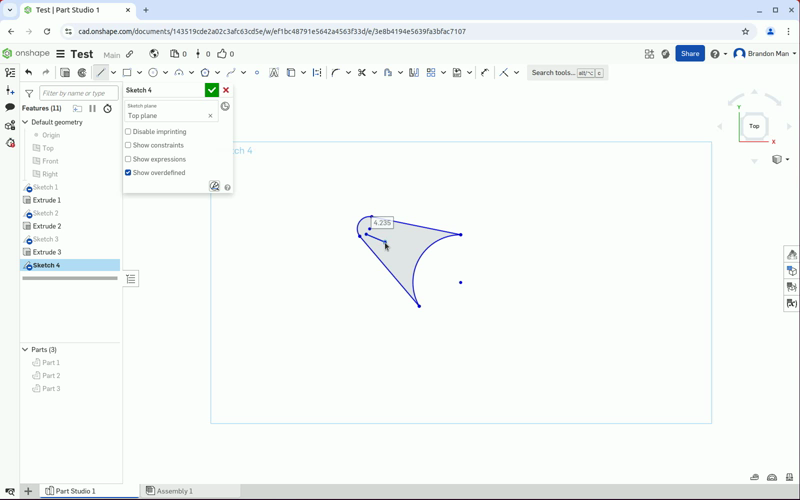
key(a)
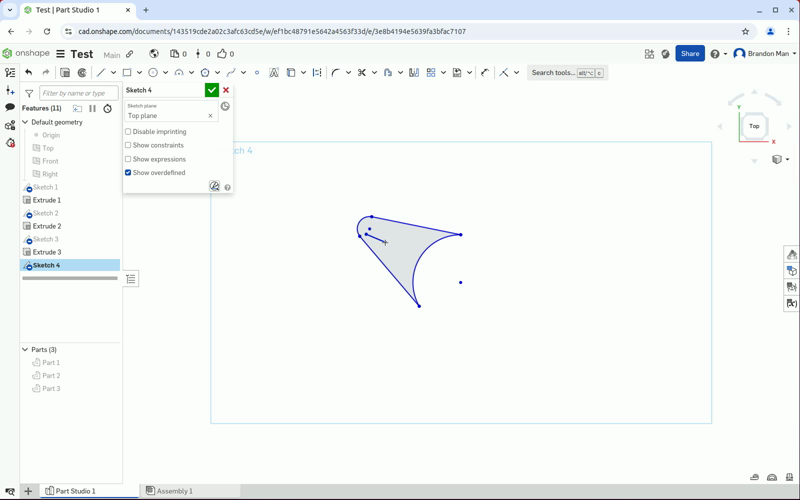
mouse_move(385, 242)
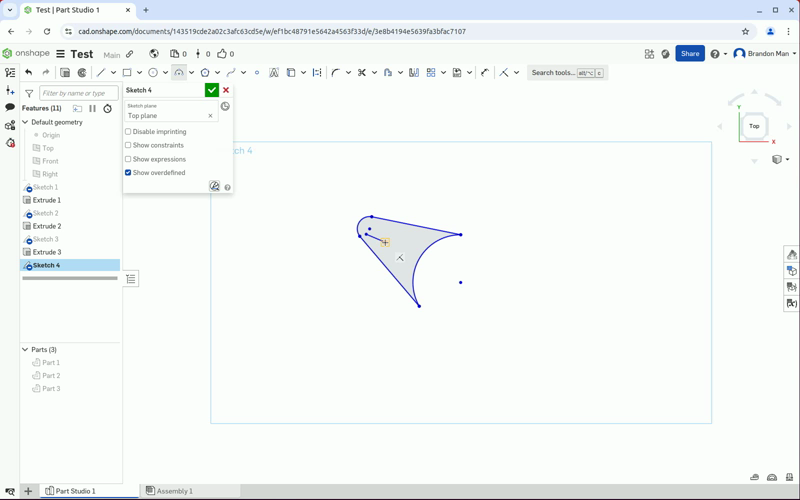
click(385, 242)
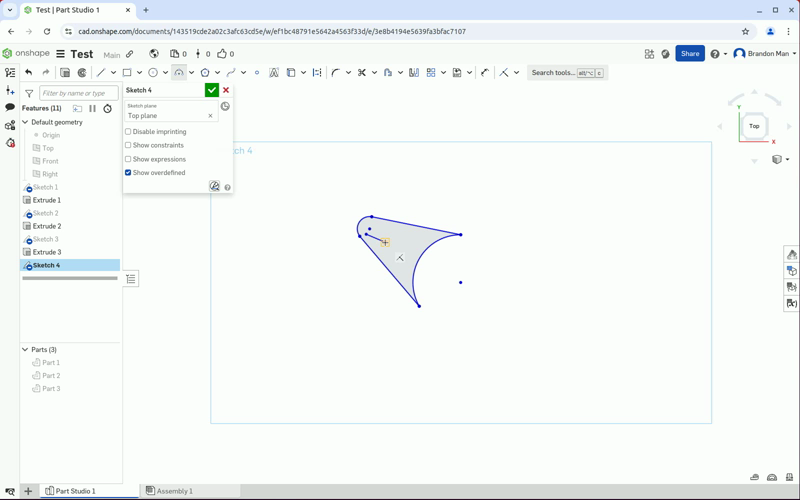
key_down(shift)
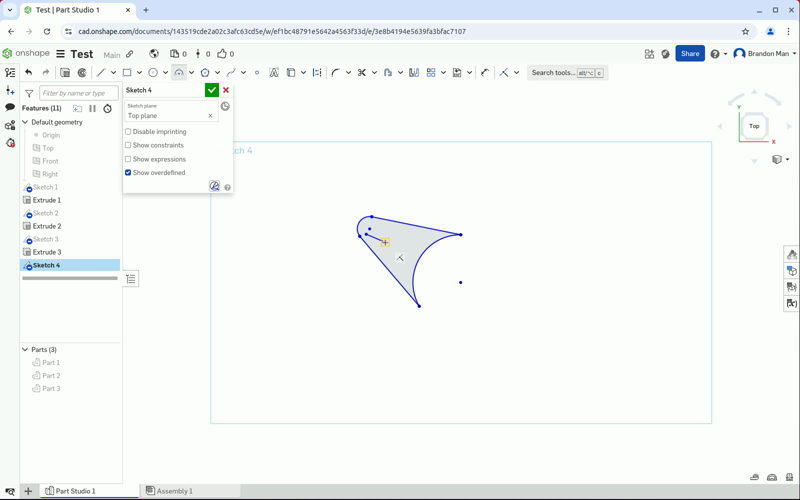
mouse_move(389, 230)
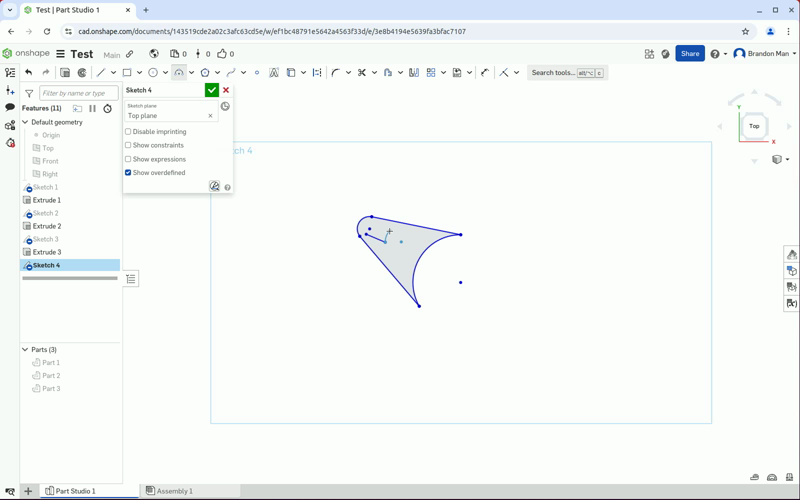
click(389, 230)
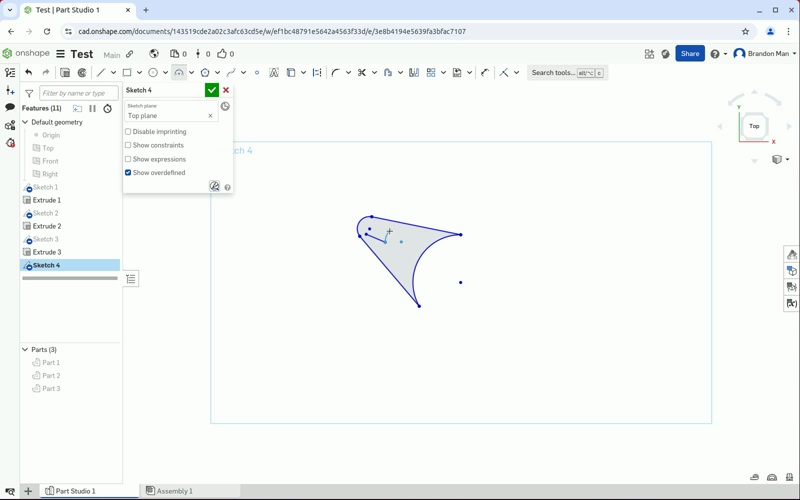
mouse_move(393, 238)
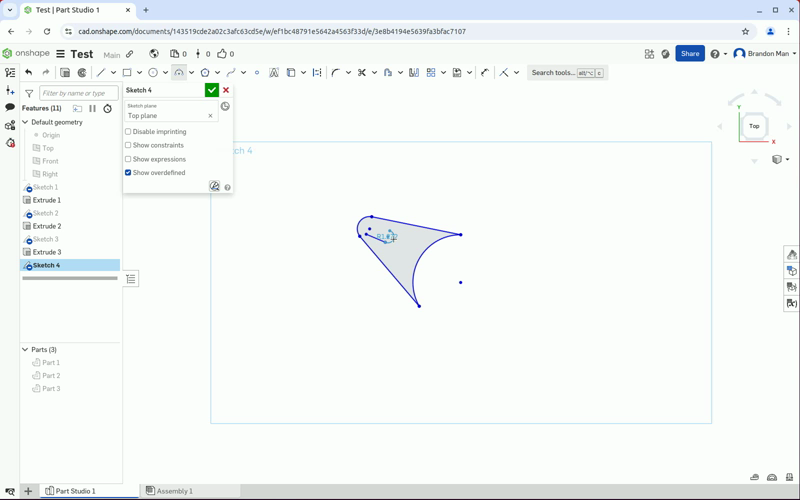
click(393, 238)
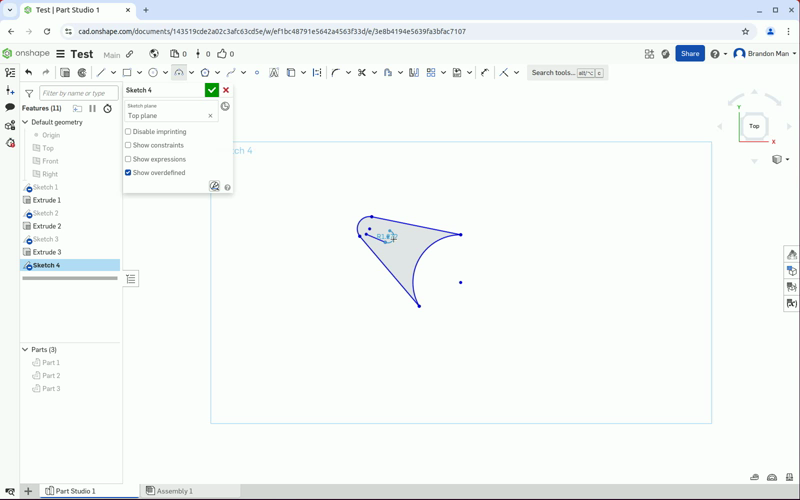
key_up(shift)
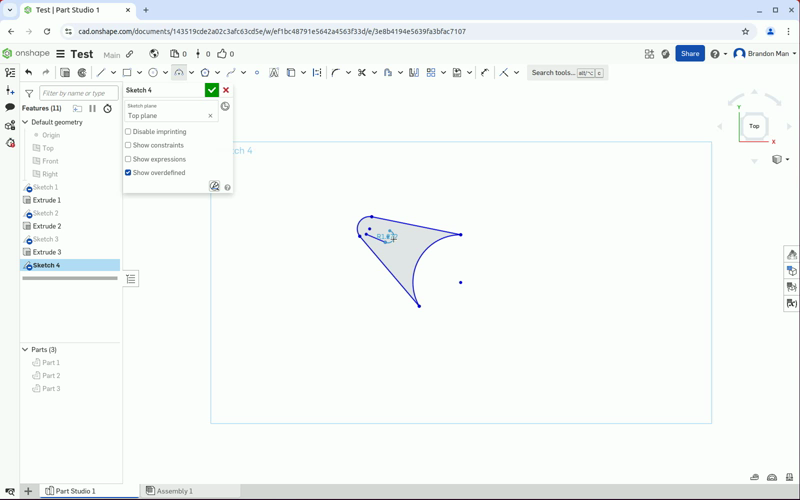
key(esc)
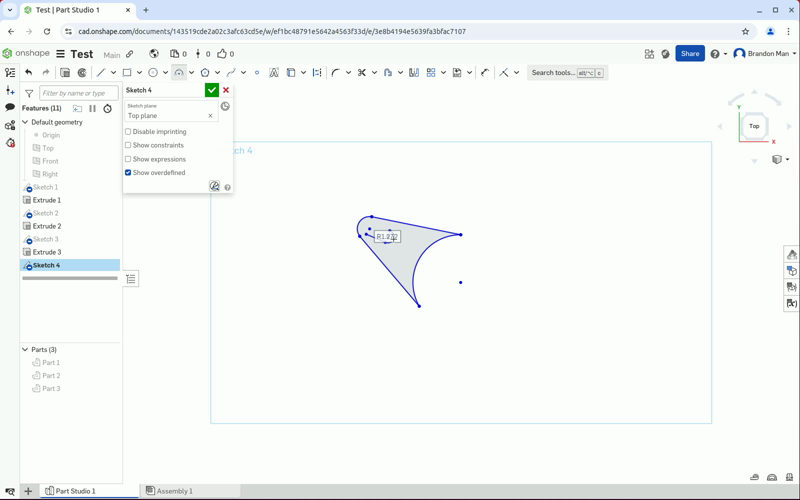
key(l)
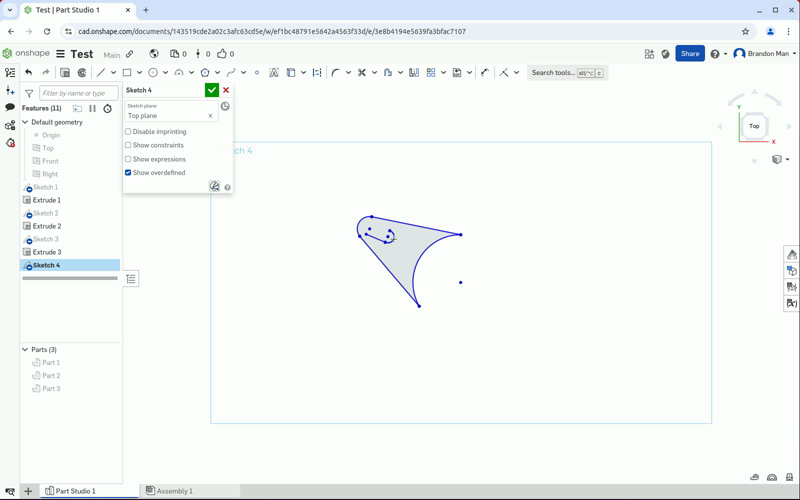
mouse_move(389, 230)
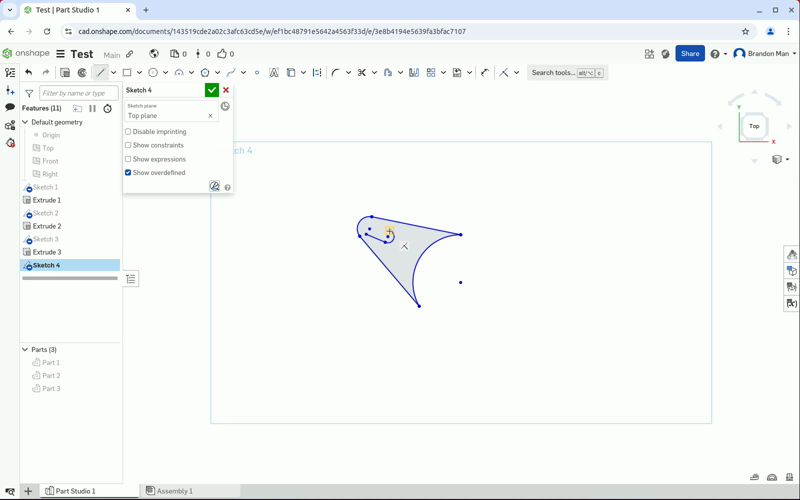
click(389, 230)
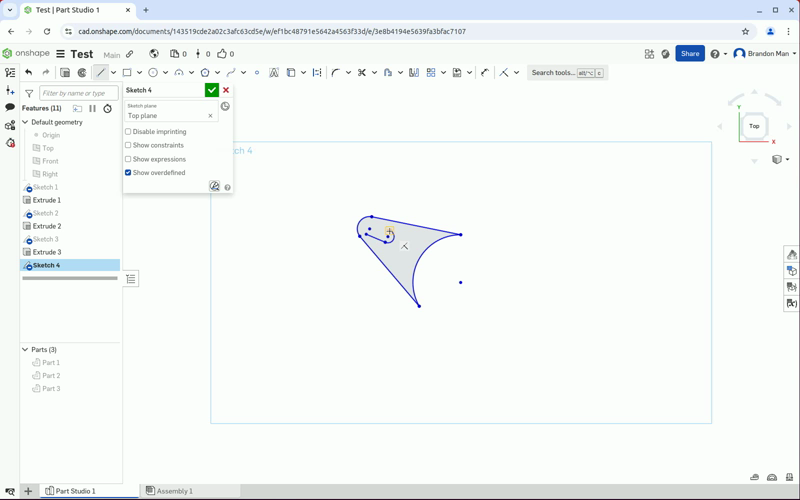
key_down(shift)
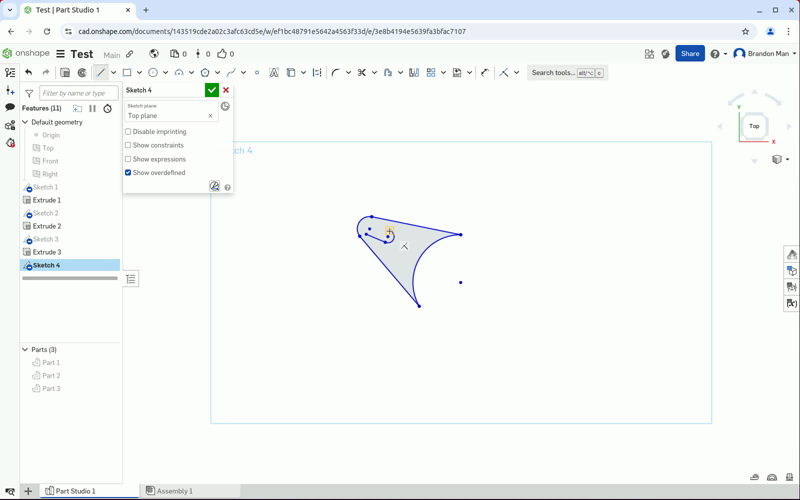
mouse_move(419, 230)
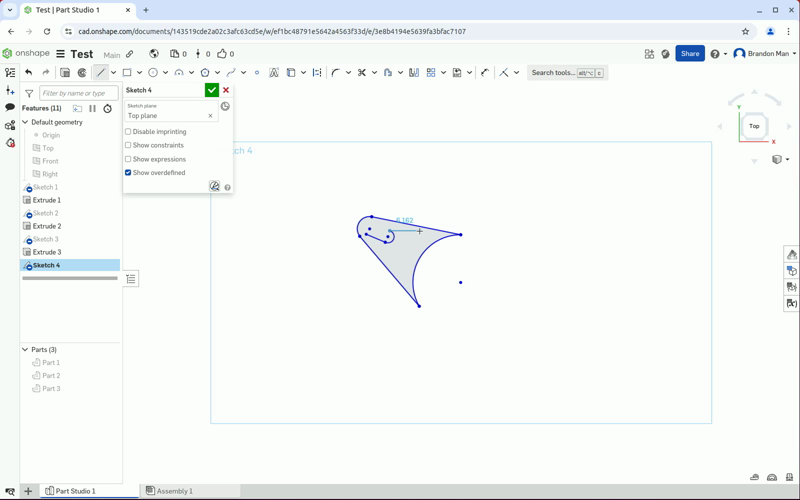
mouse_move(371, 223)
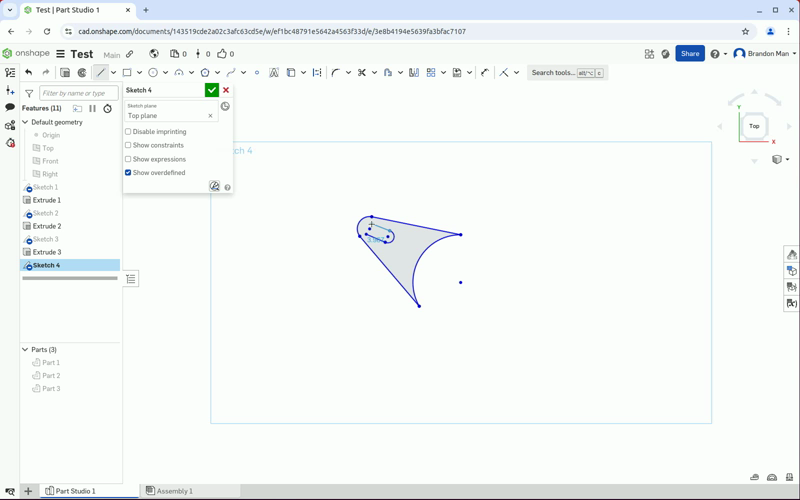
click(371, 223)
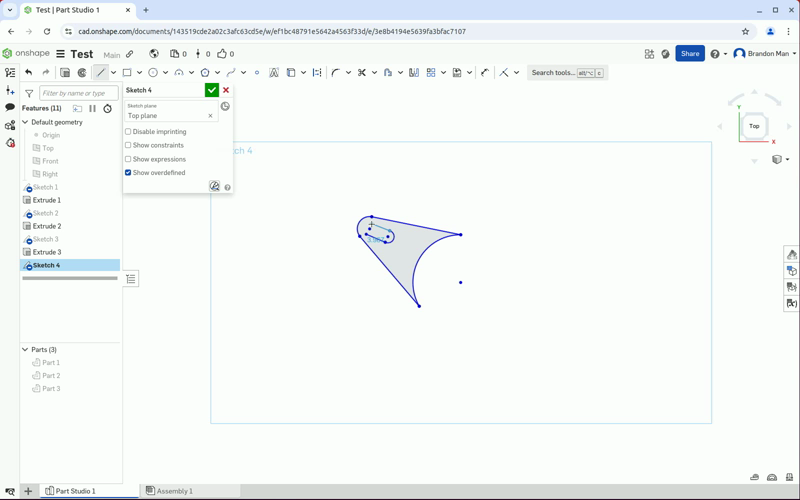
key_up(shift)
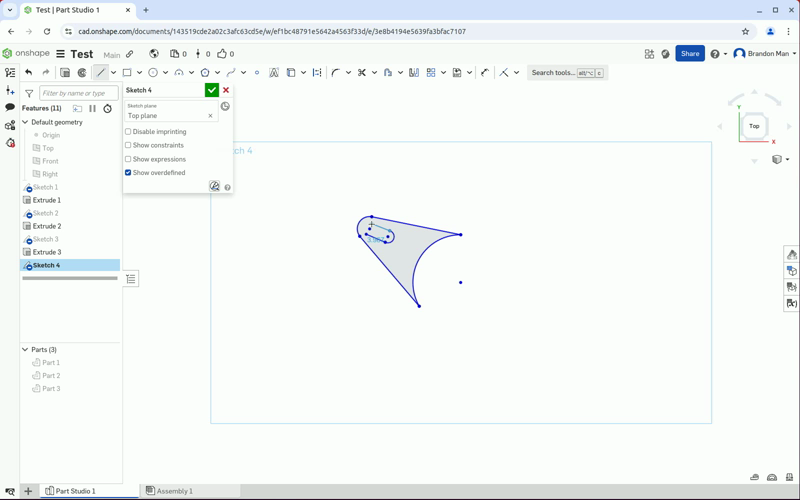
key(esc)
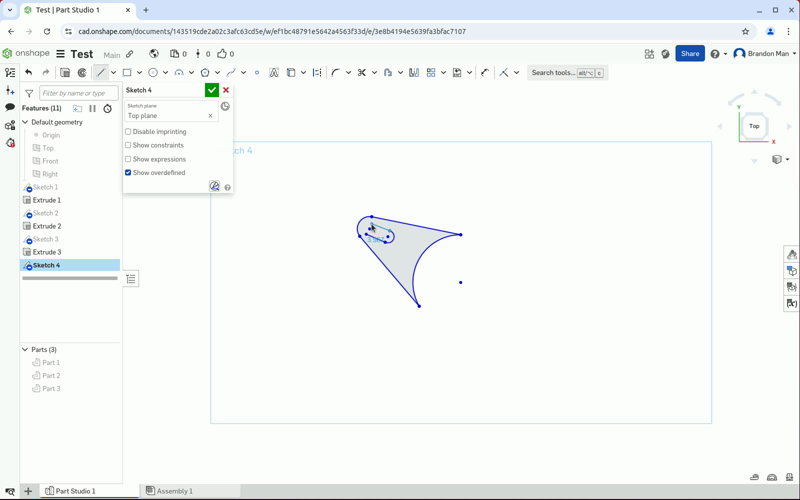
key(a)
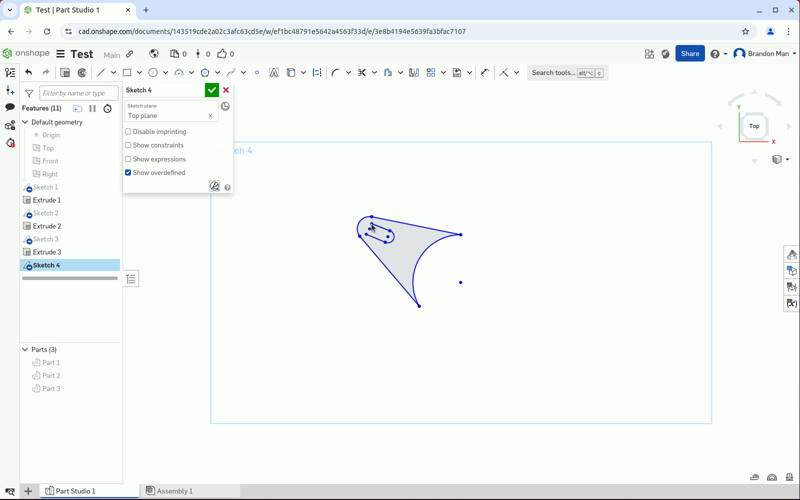
mouse_move(371, 223)
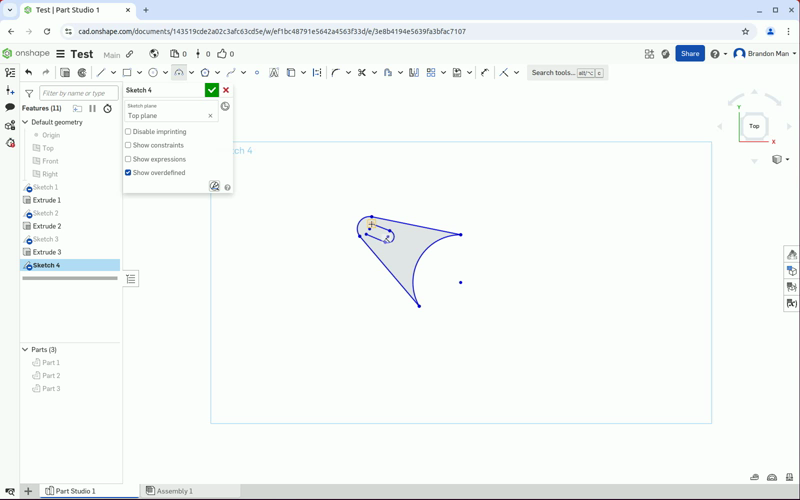
click(371, 223)
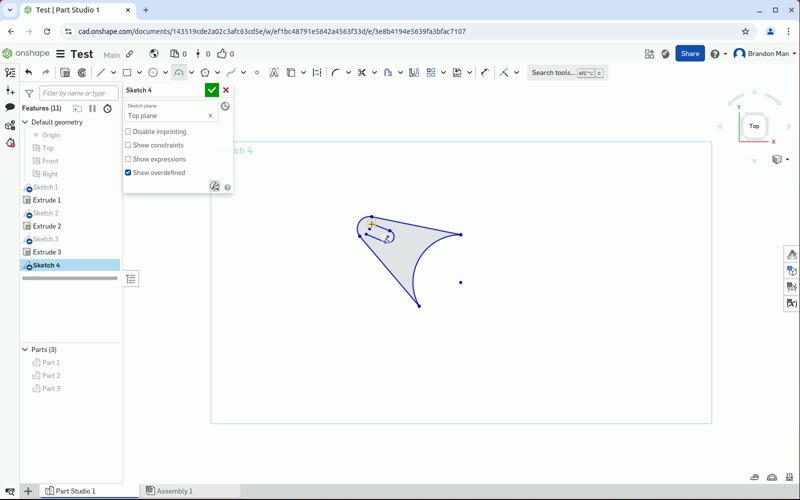
mouse_move(366, 234)
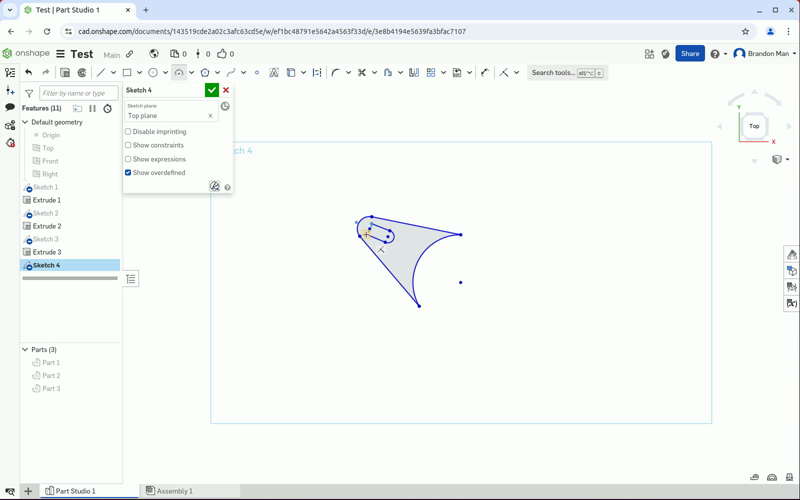
click(366, 234)
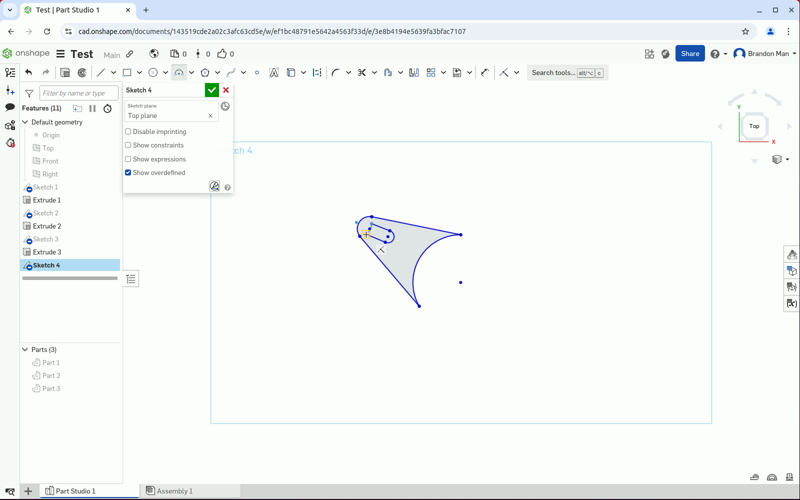
key_down(shift)
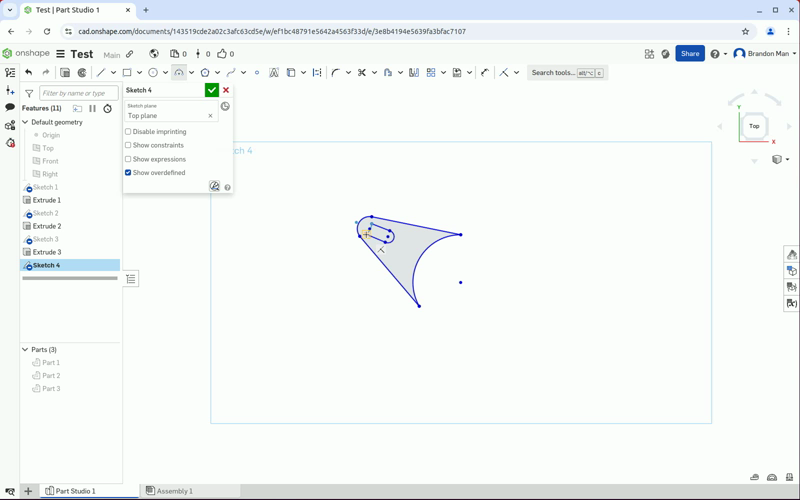
mouse_move(363, 225)
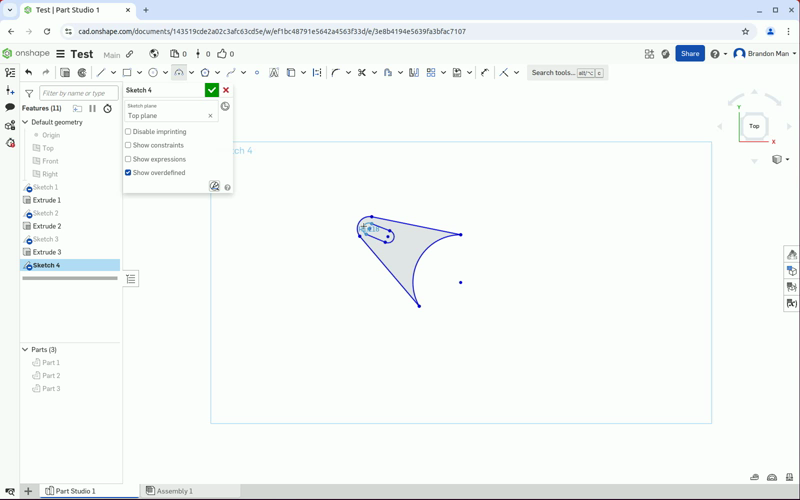
click(363, 225)
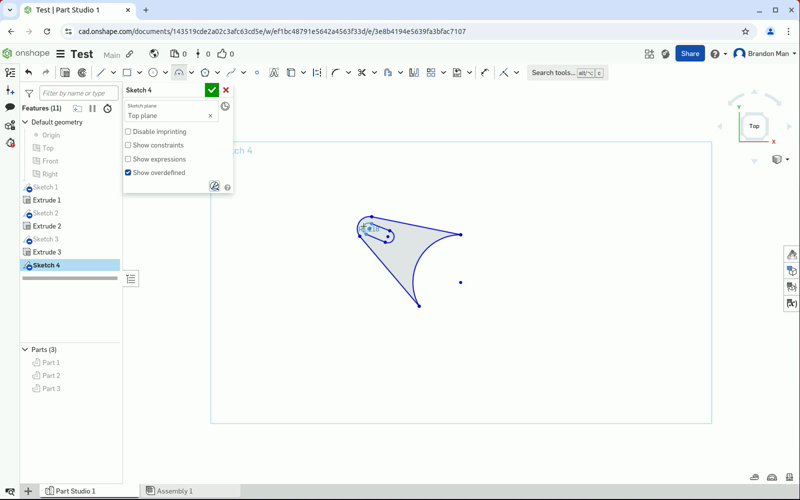
key_up(shift)
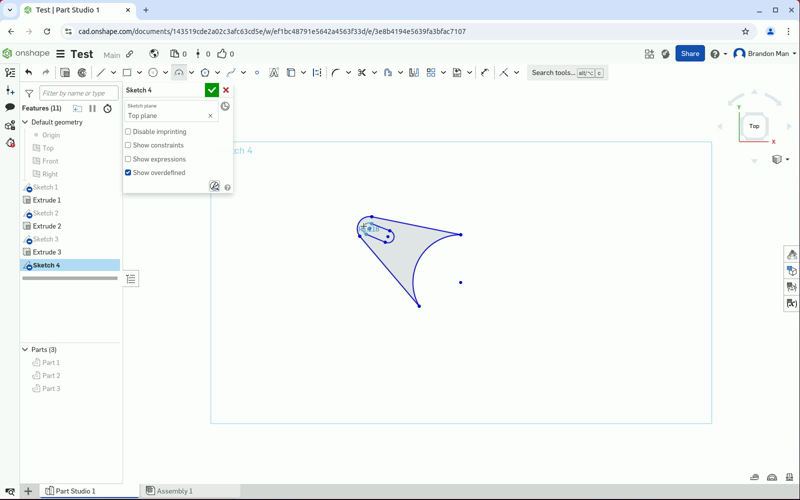
key(esc)
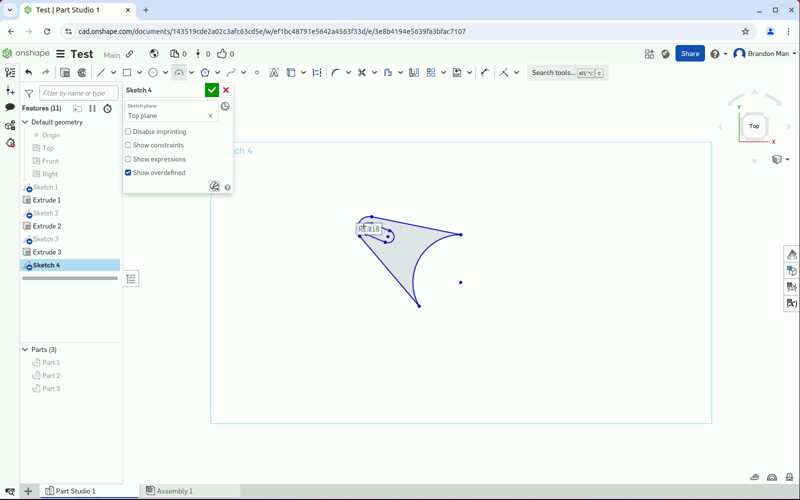
mouse_move(398, 242)
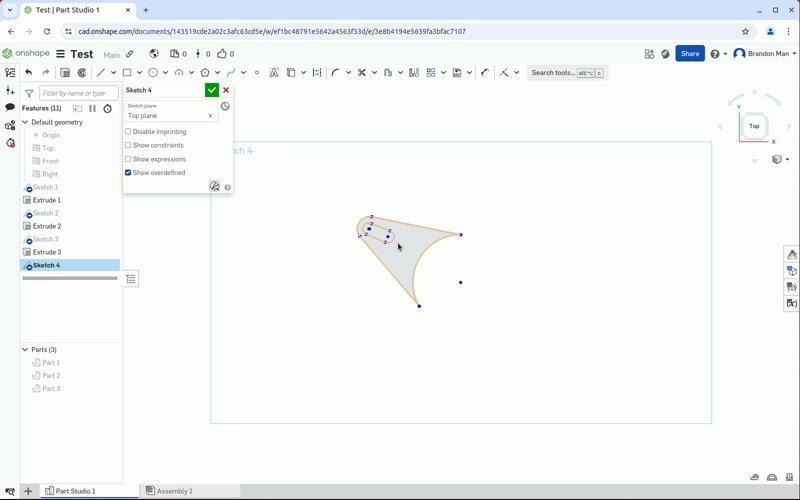
click(398, 242)
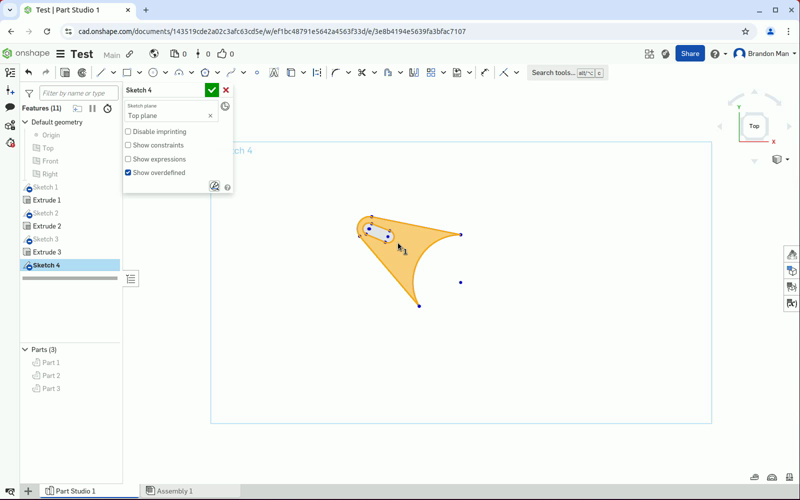
mouse_move(73, 352)
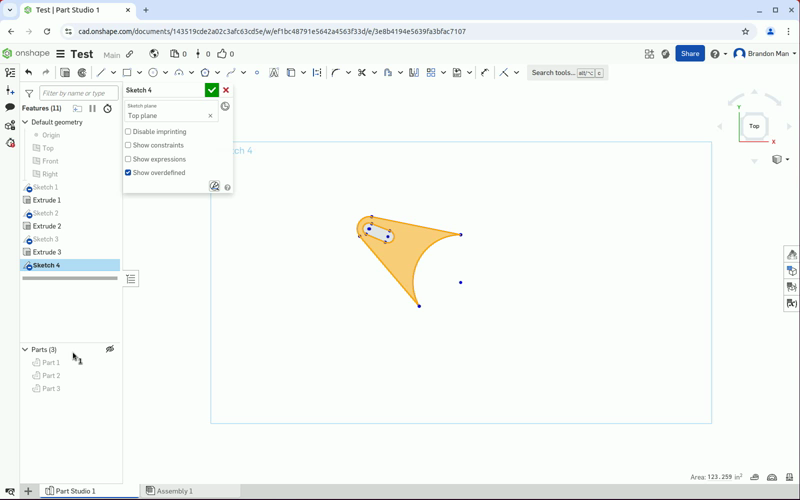
key(shift+y)
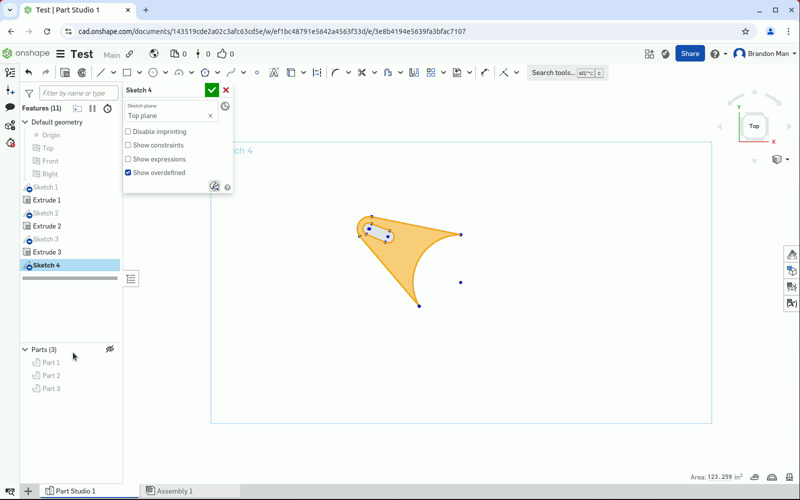
key(shift+e)
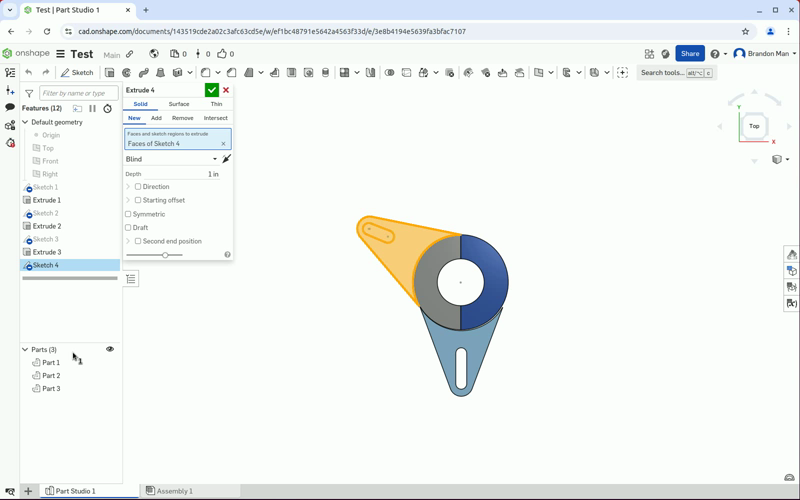
mouse_move(143, 106)
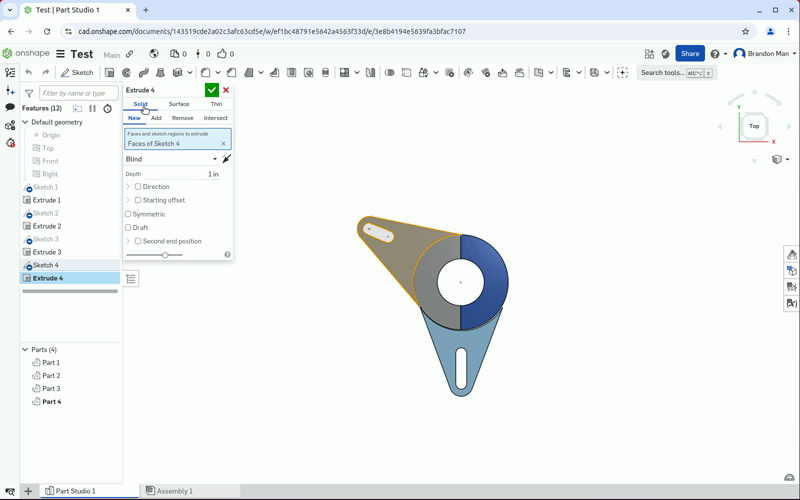
click(143, 106)
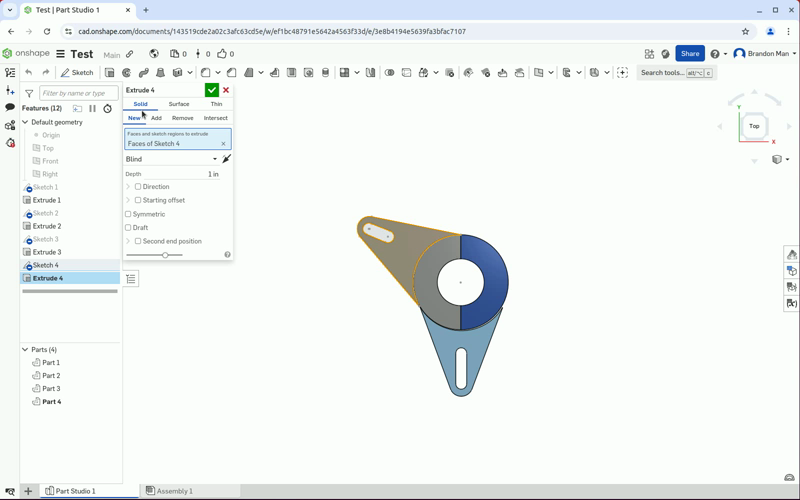
mouse_move(137, 120)
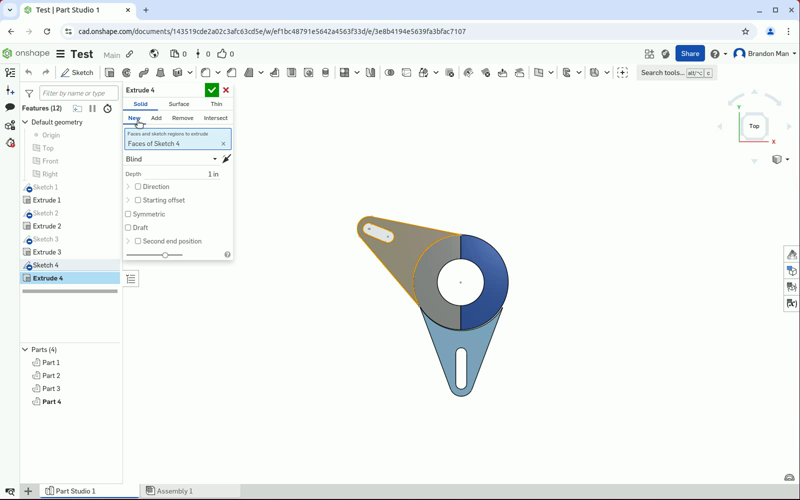
click(137, 120)
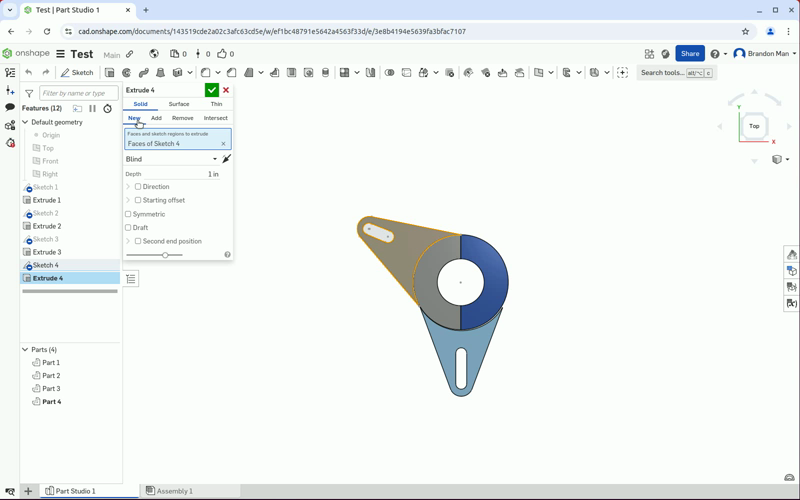
key(tab, 4)
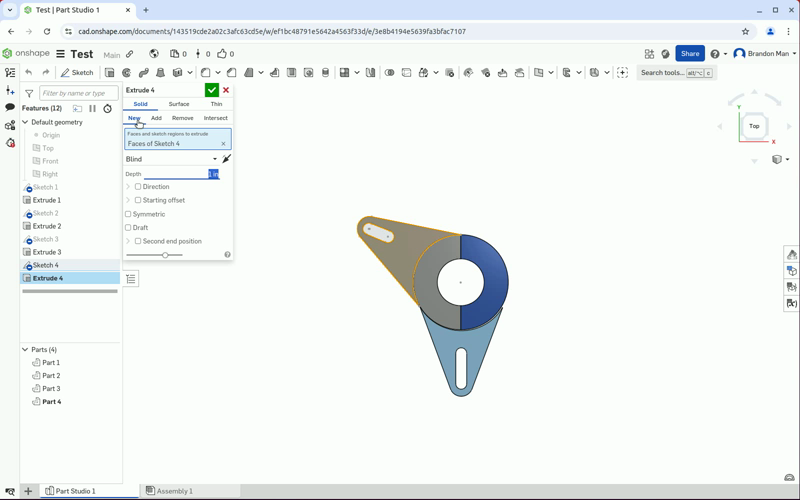
text(7.221)
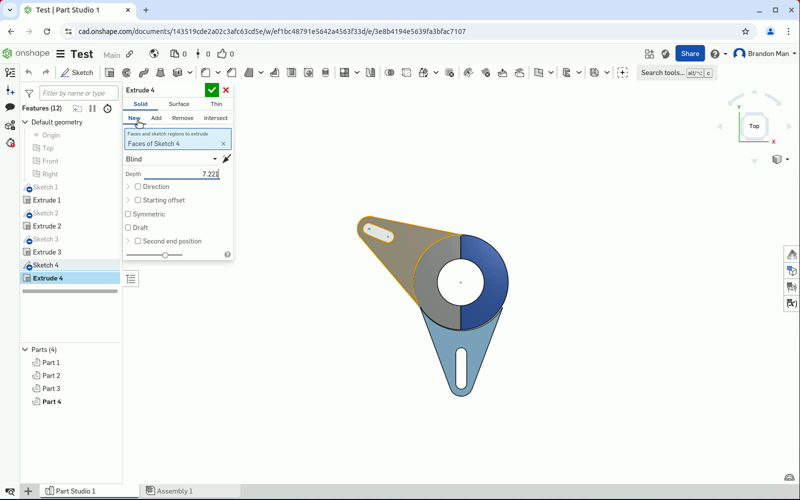
key(enter)
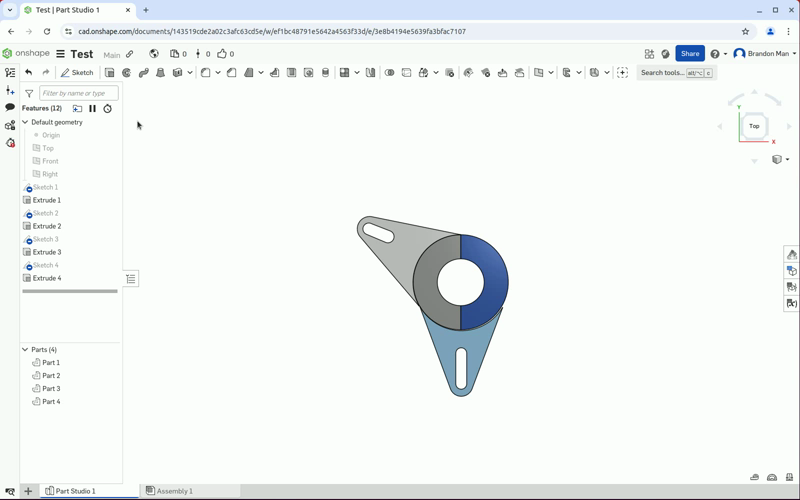
key(shift+h)
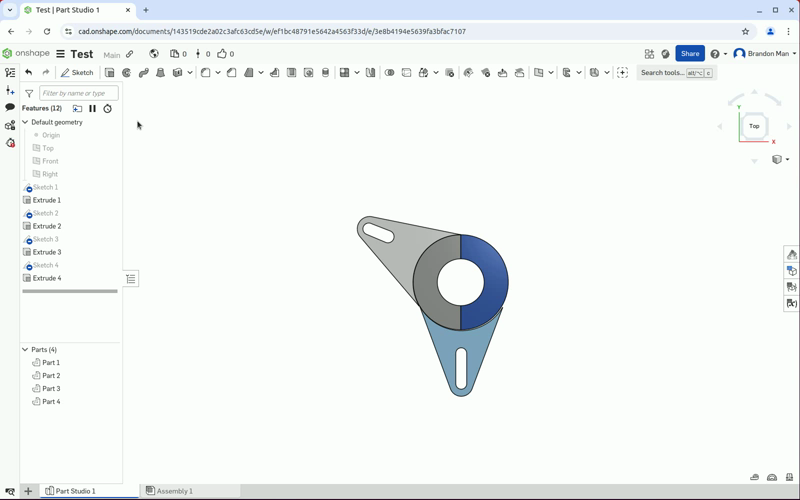
key(shift+h)
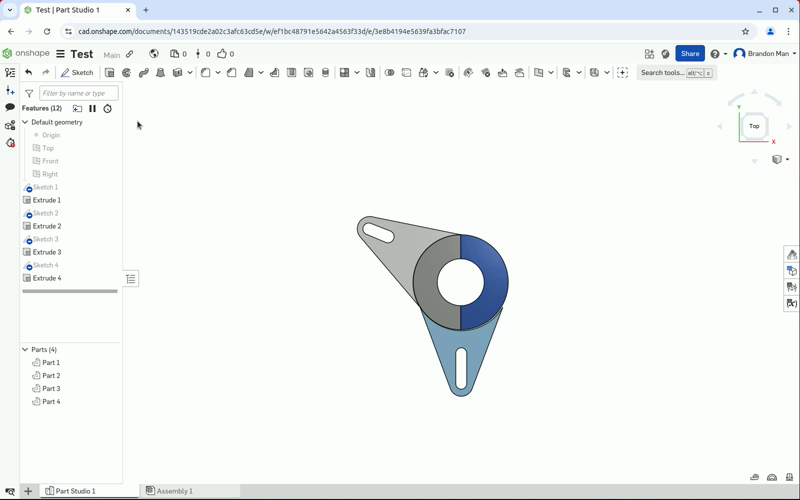
mouse_move(73, 189)
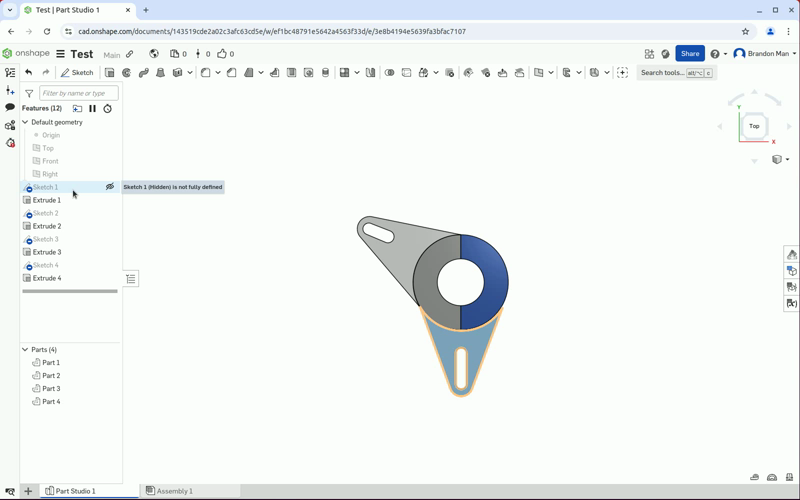
click(73, 189)
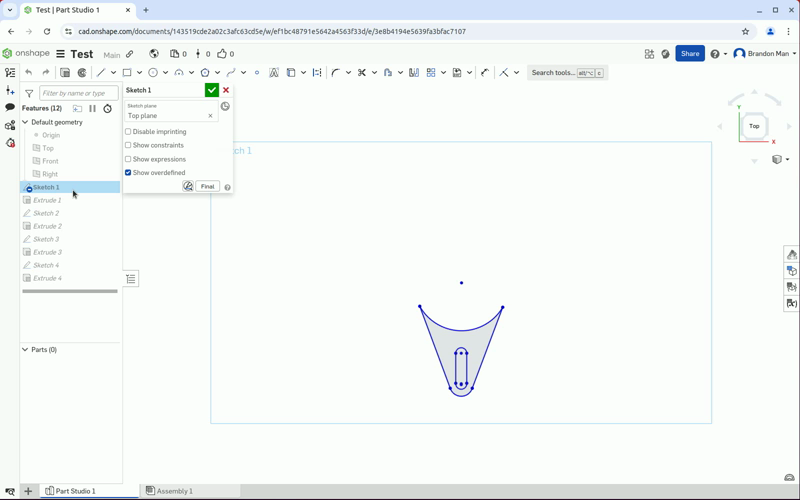
mouse_move(229, 92)
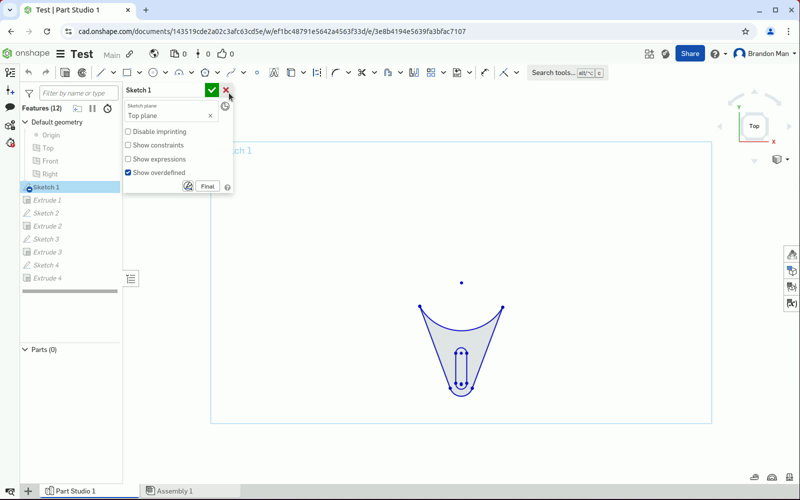
click(229, 92)
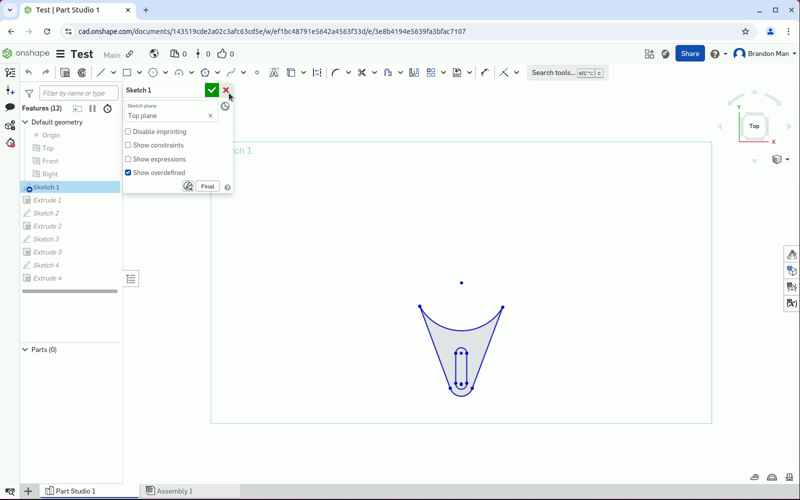
key(shift+s)
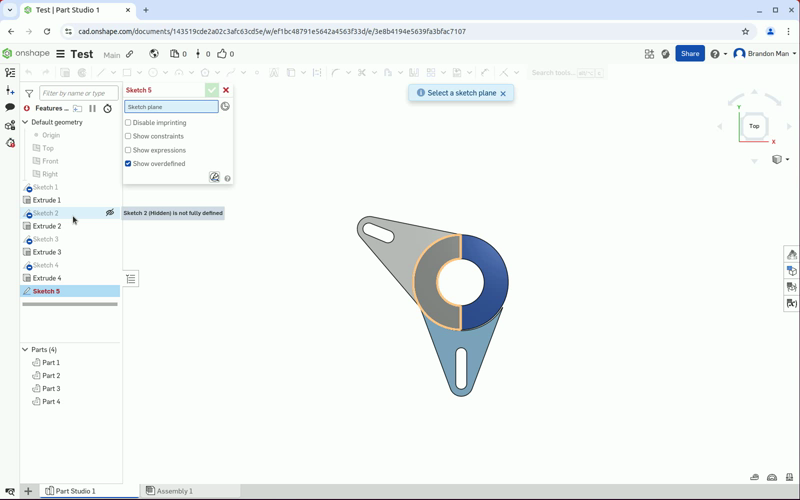
scroll(3)
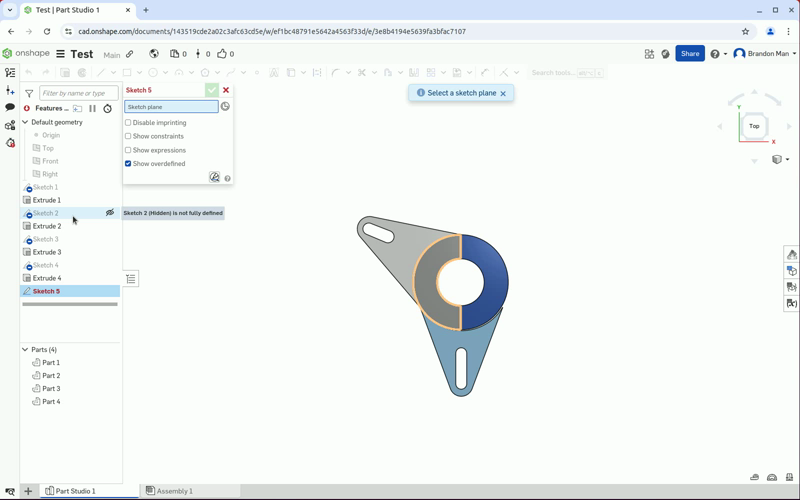
mouse_move(73, 150)
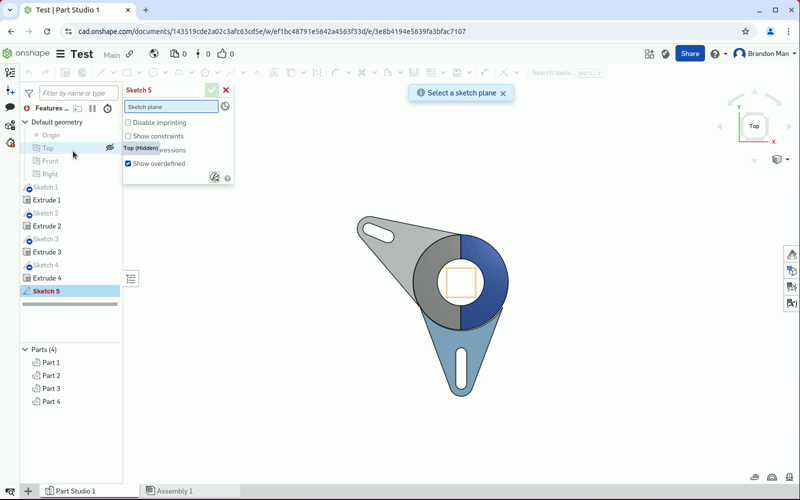
click(73, 150)
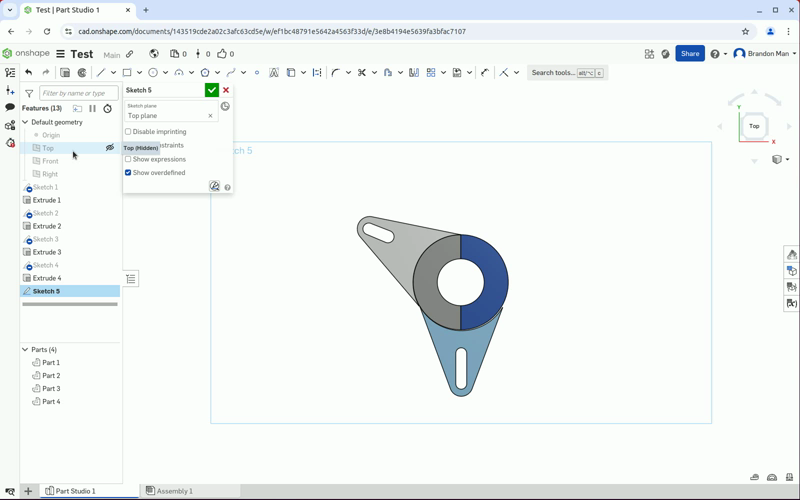
mouse_move(73, 352)
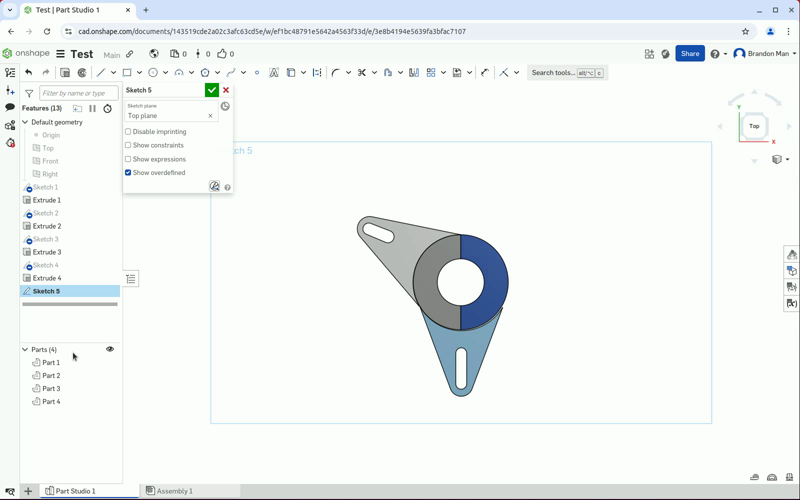
key(y)
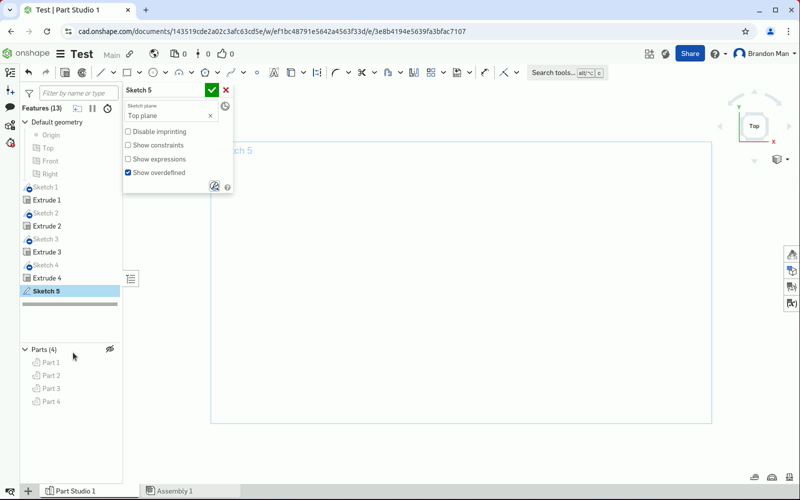
key(a)
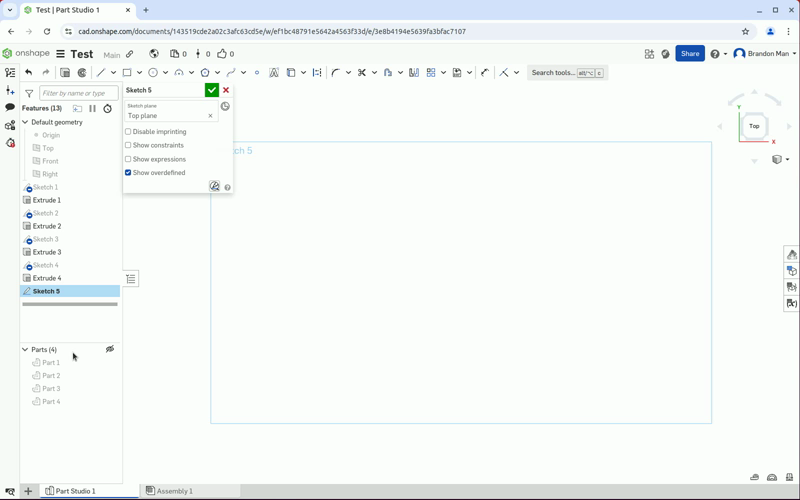
key_down(shift)
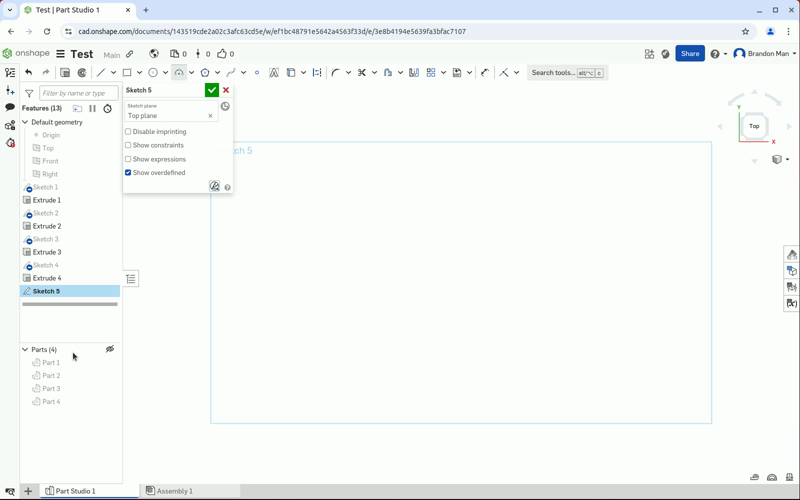
mouse_move(460, 236)
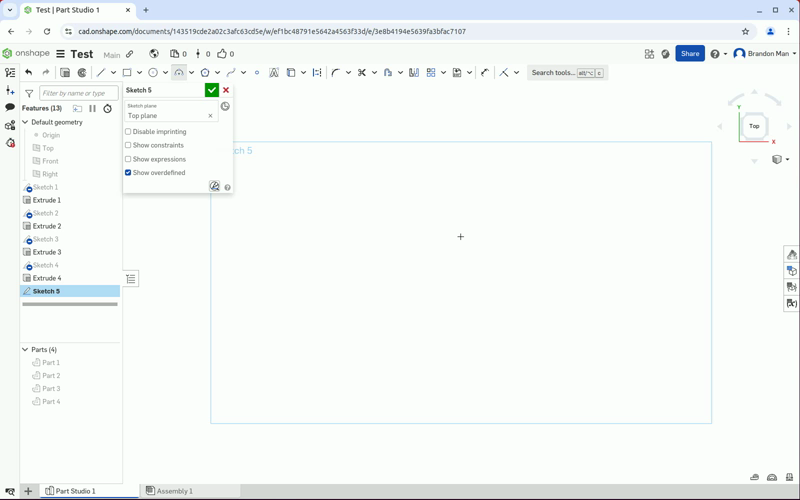
click(460, 236)
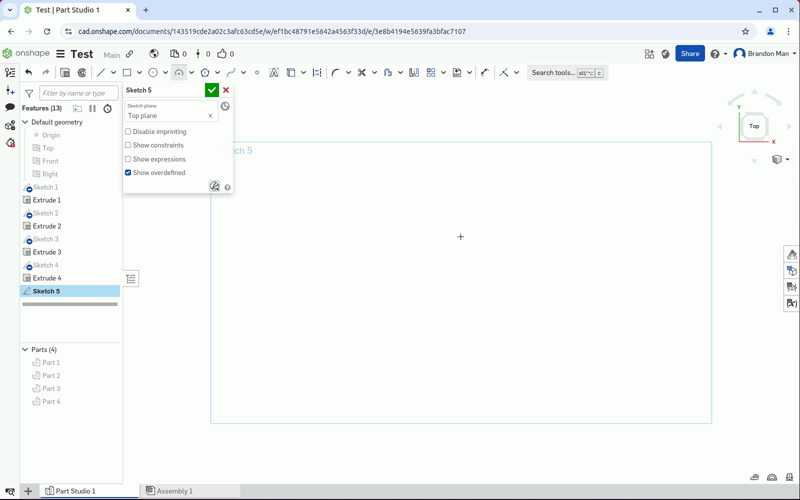
key_up(shift)
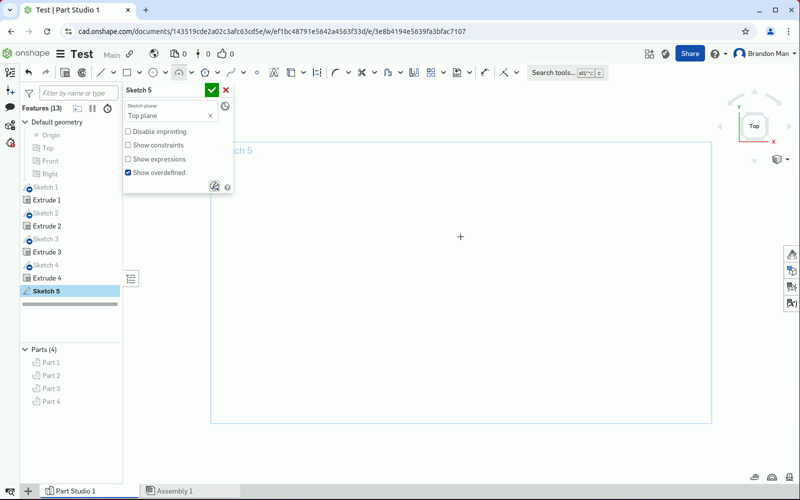
key_down(shift)
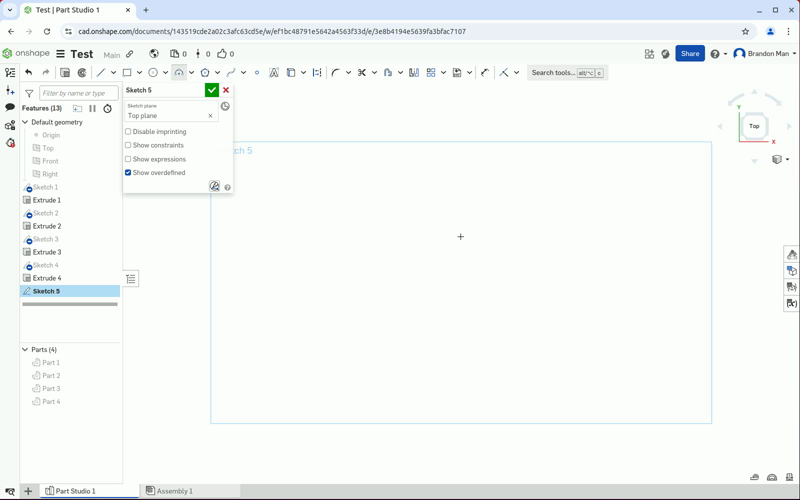
mouse_move(502, 308)
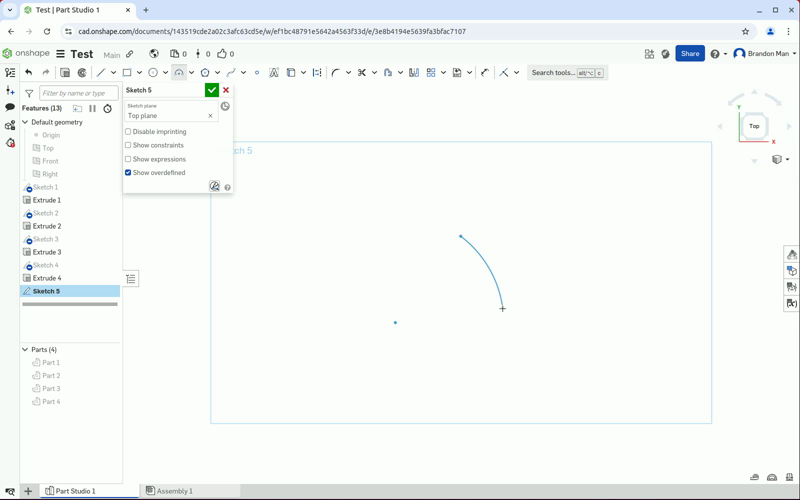
click(502, 308)
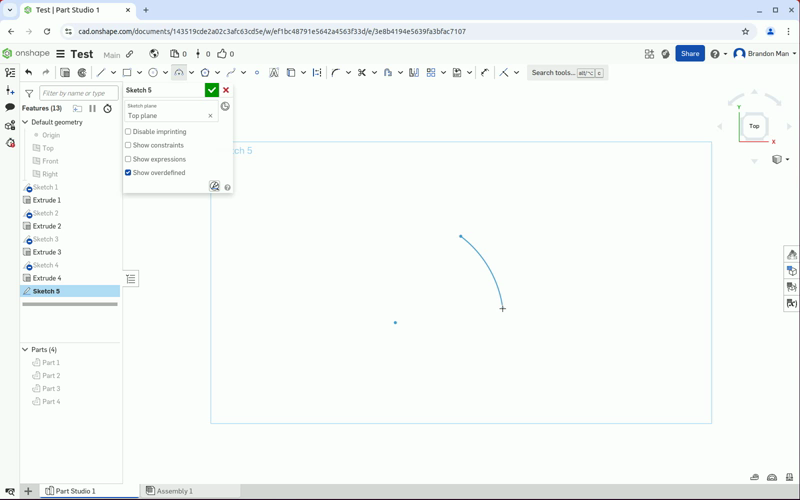
mouse_move(503, 259)
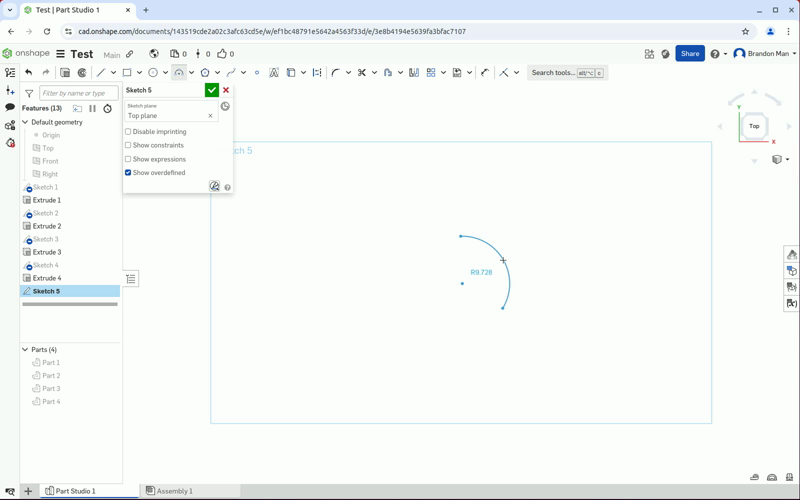
click(503, 259)
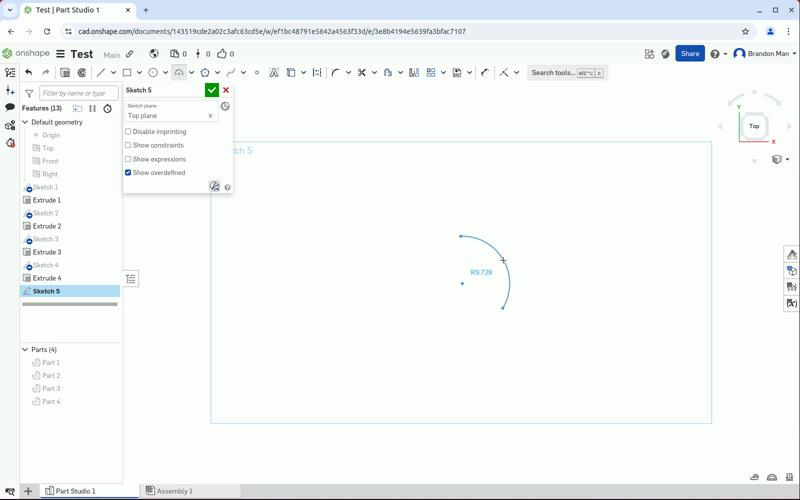
key_up(shift)
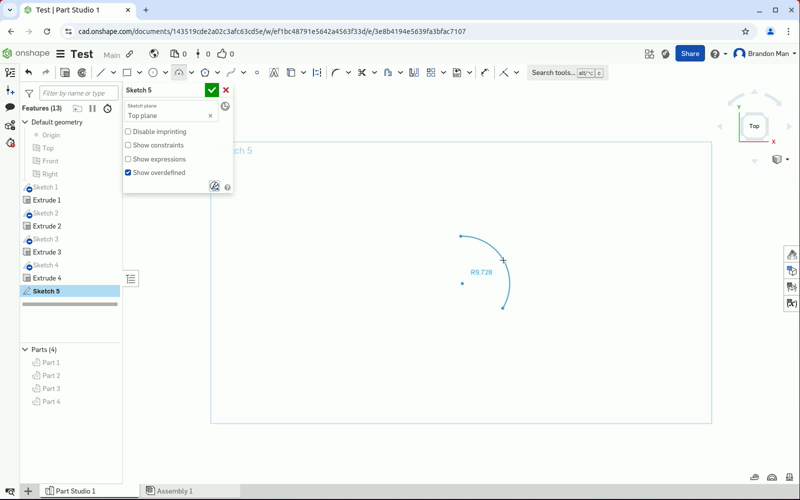
key(esc)
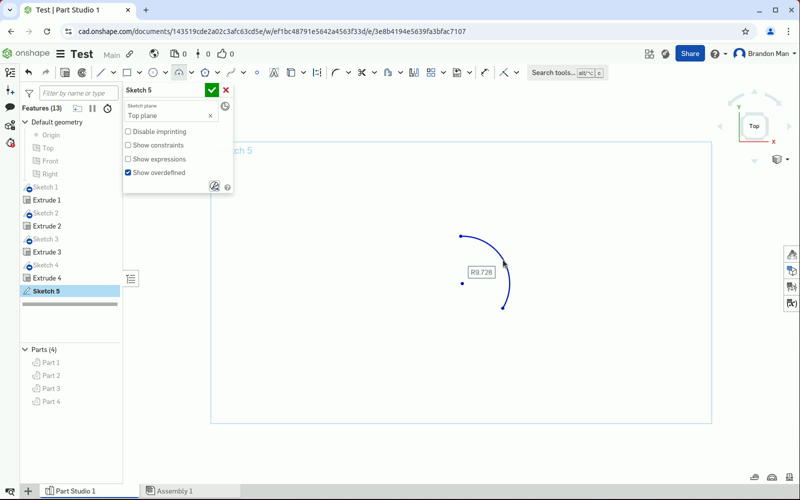
key(l)
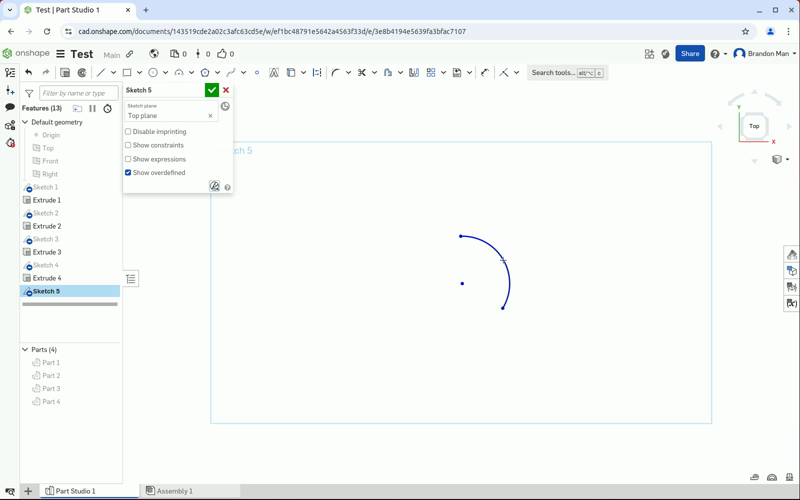
mouse_move(502, 308)
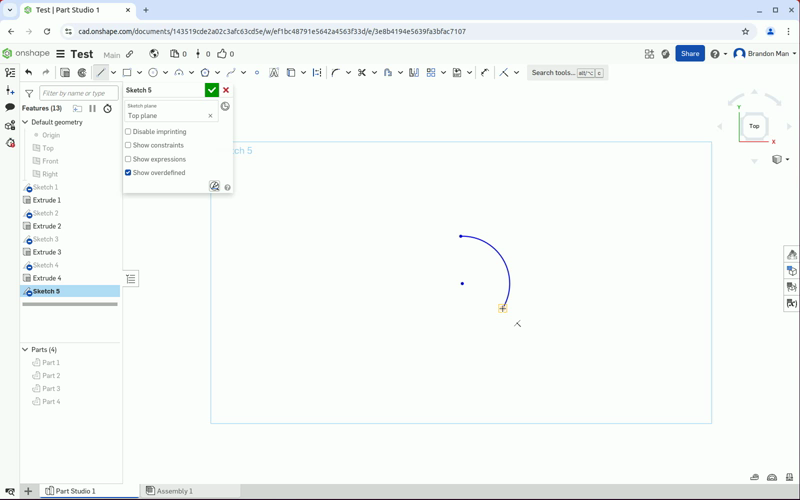
click(502, 308)
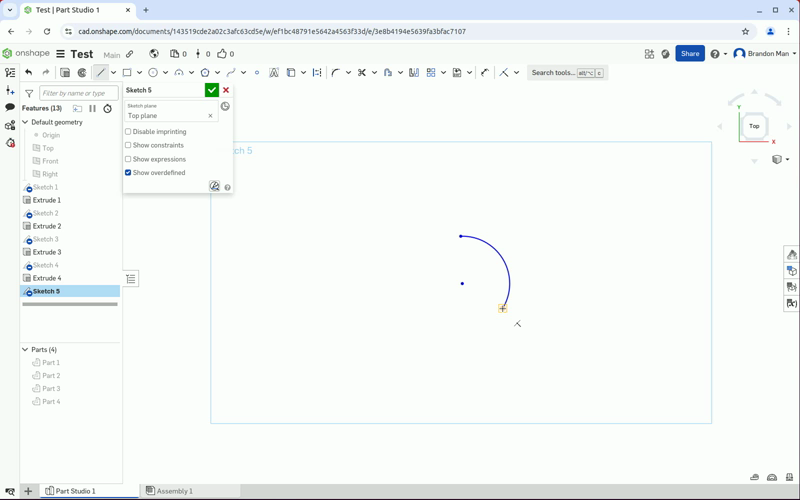
key_down(shift)
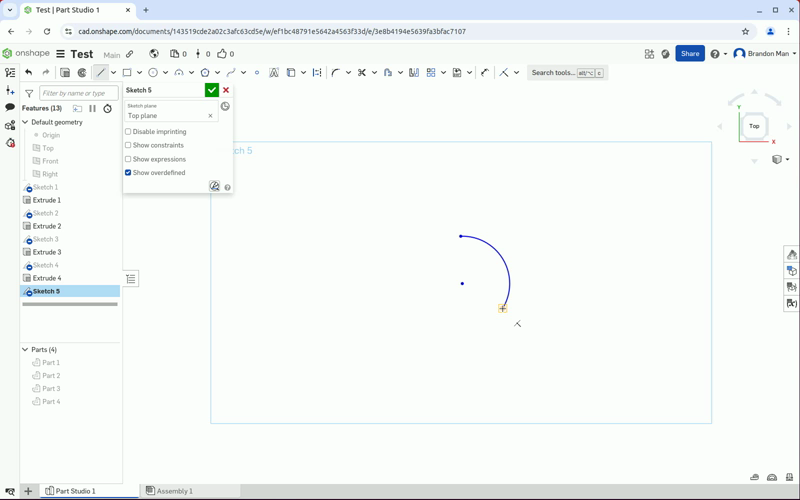
mouse_move(564, 238)
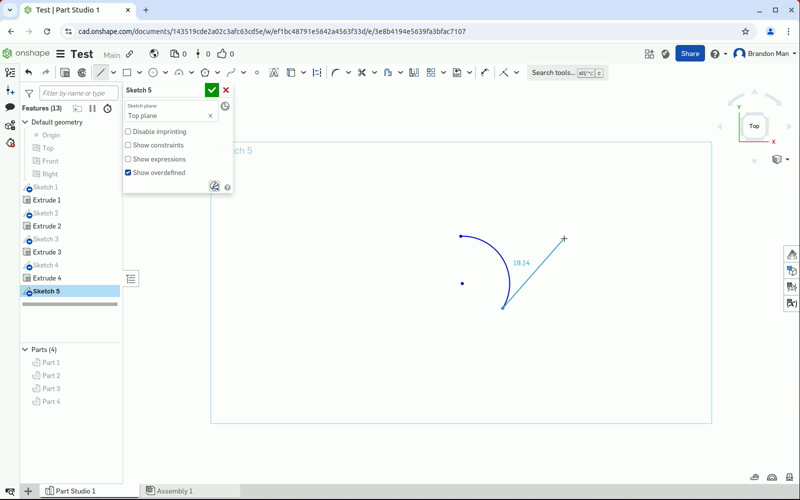
click(564, 238)
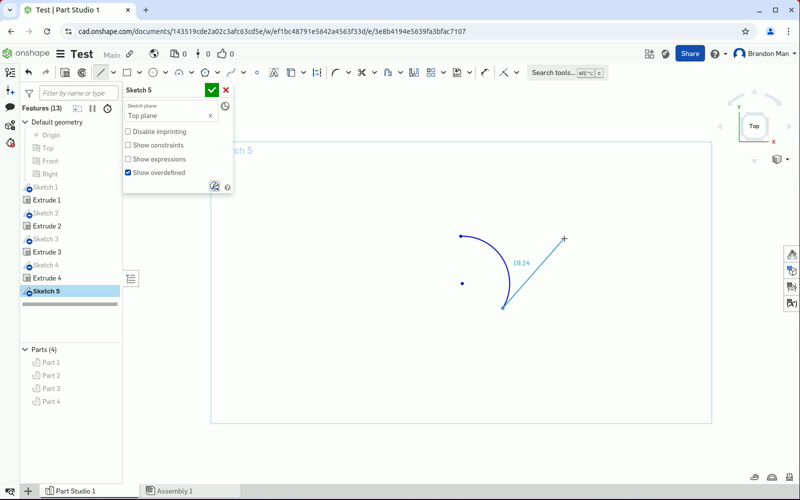
key_up(shift)
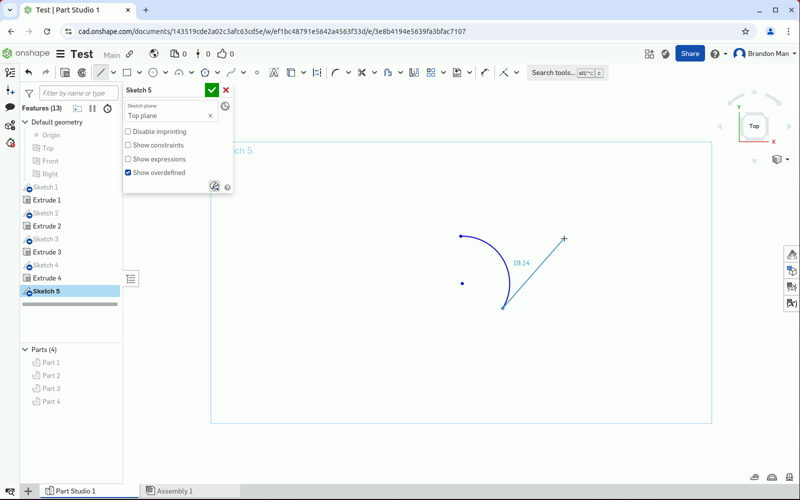
key(esc)
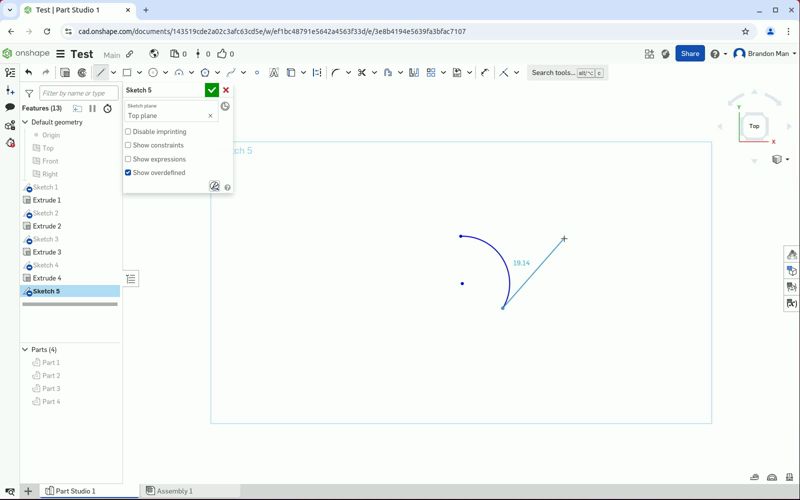
key(a)
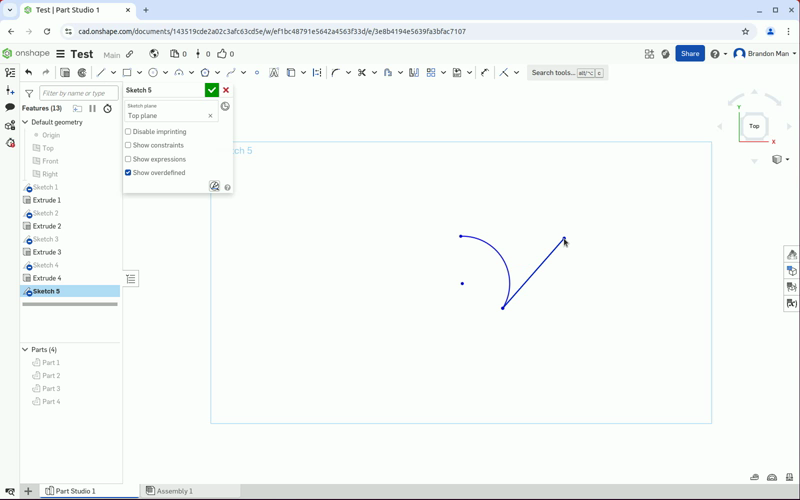
mouse_move(564, 238)
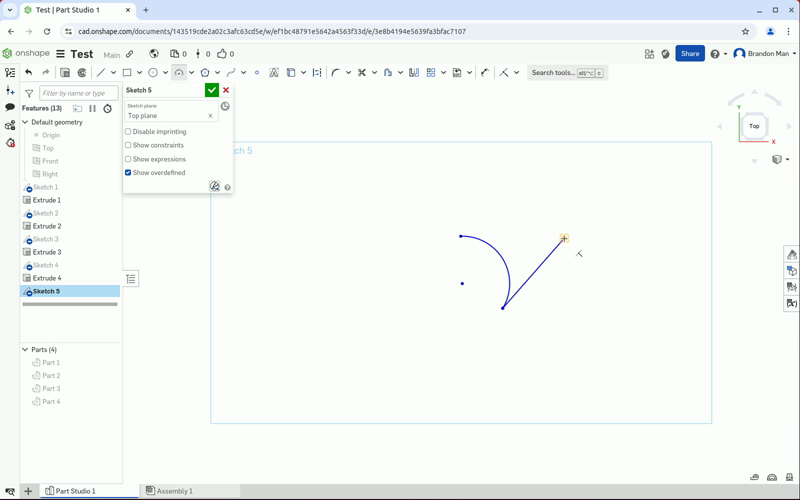
click(564, 238)
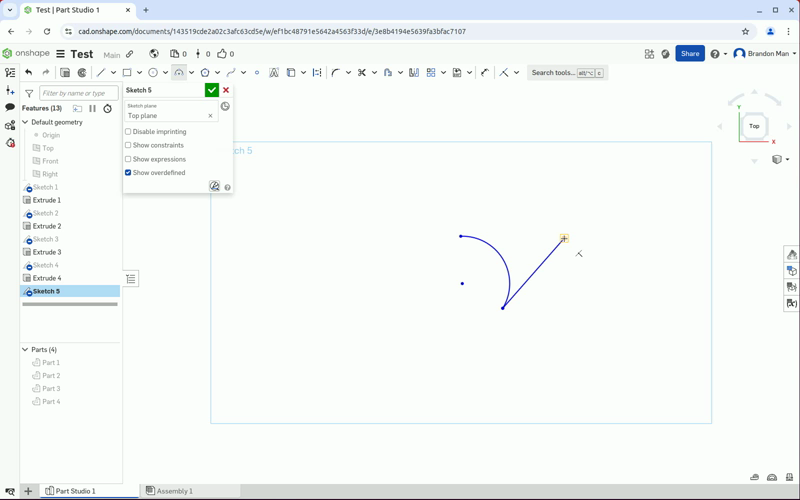
key_down(shift)
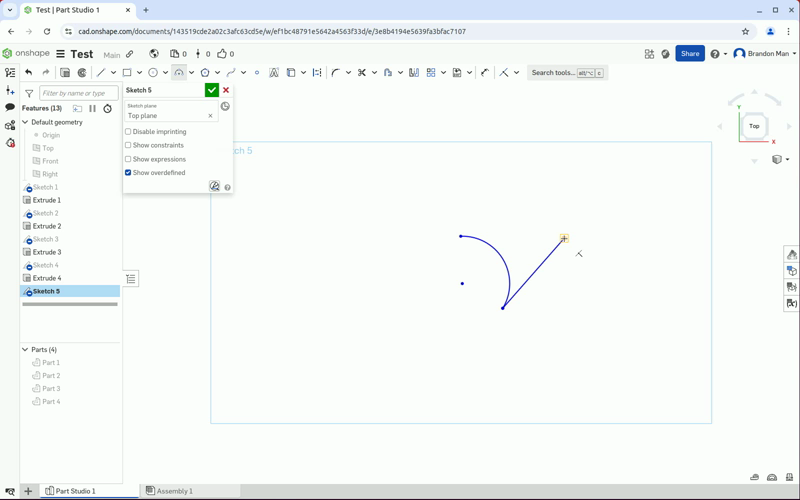
mouse_move(552, 218)
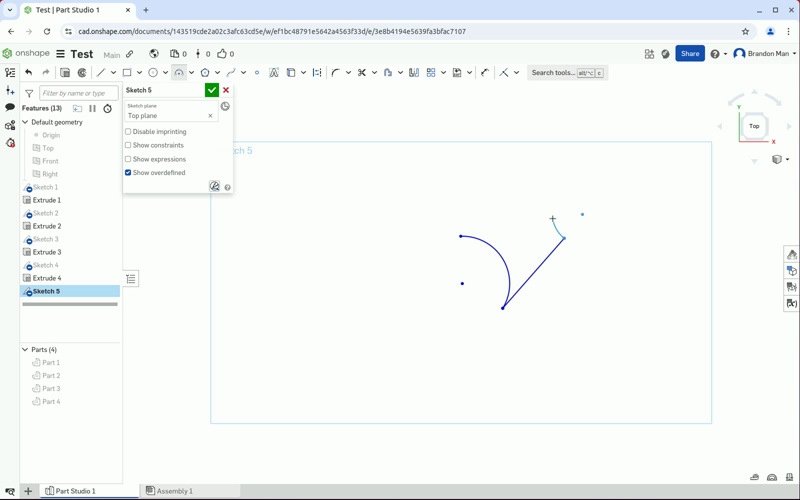
click(552, 218)
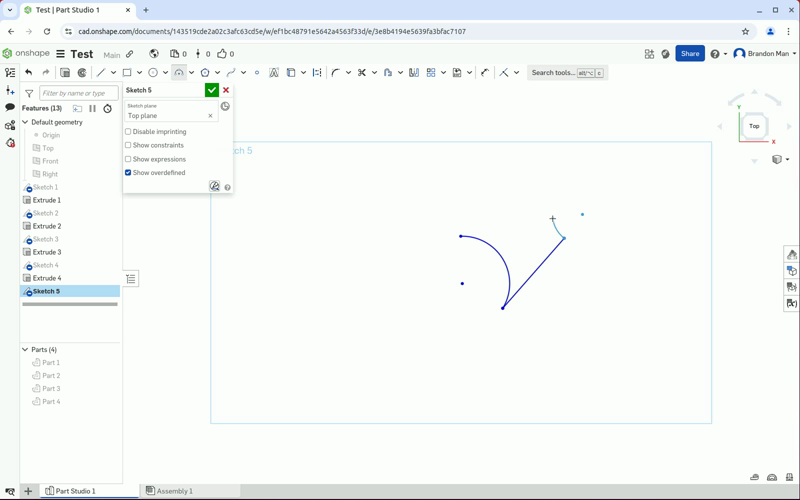
mouse_move(565, 224)
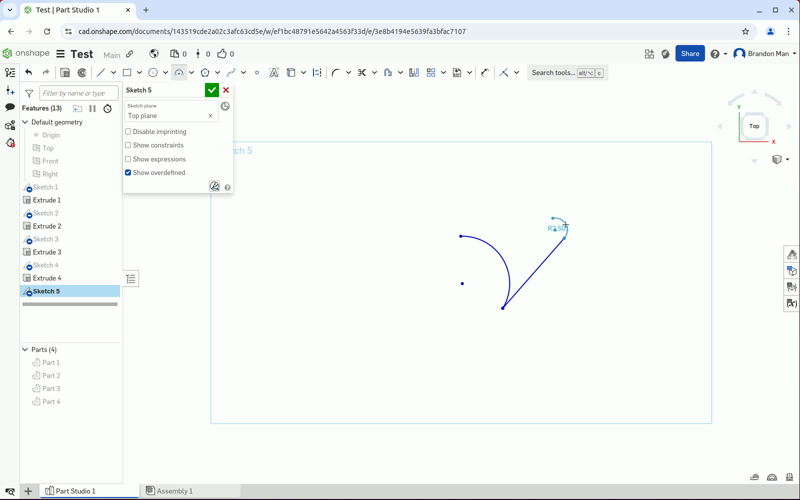
click(565, 224)
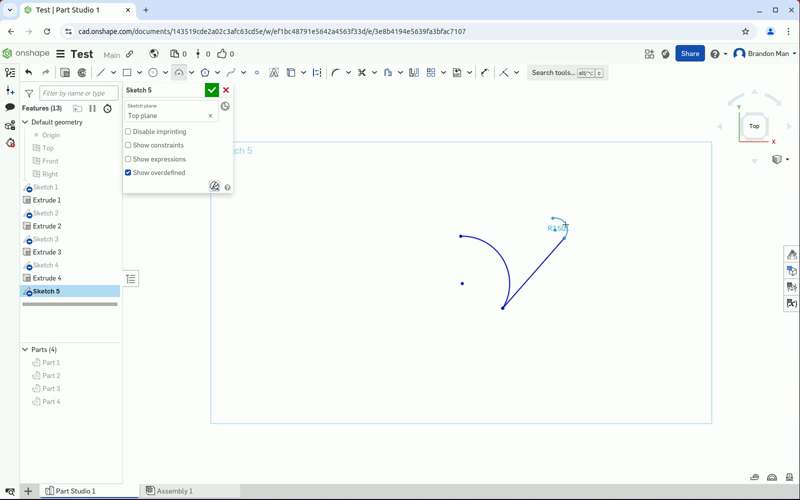
key_up(shift)
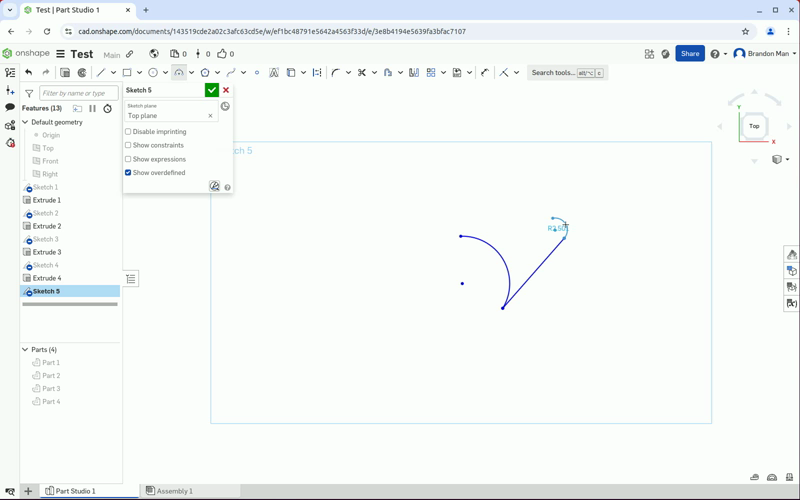
key(esc)
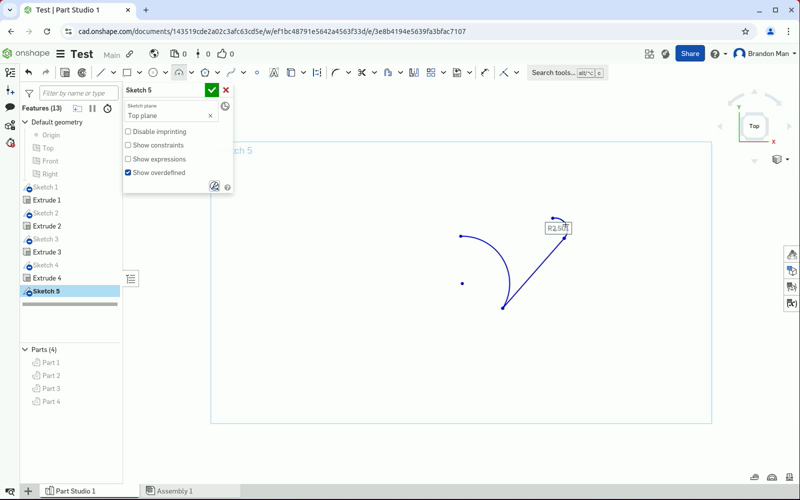
key(l)
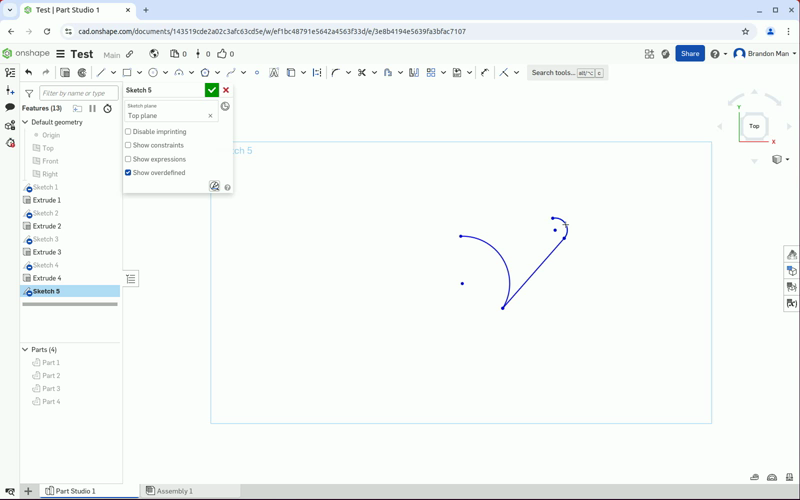
mouse_move(552, 218)
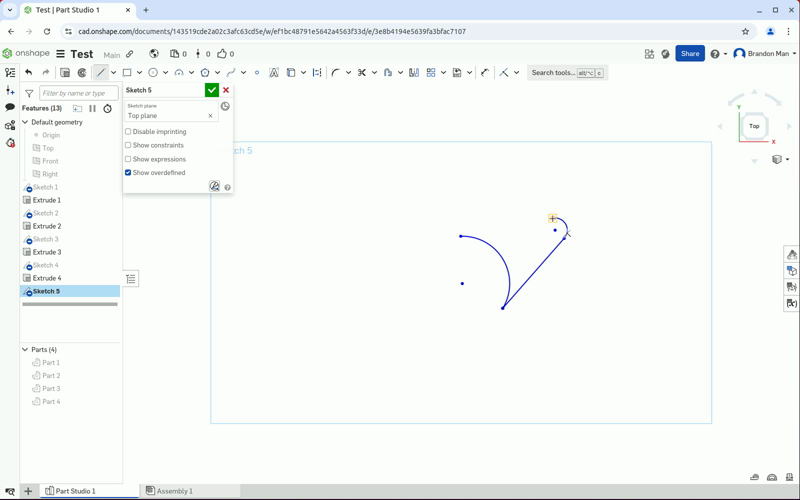
click(552, 218)
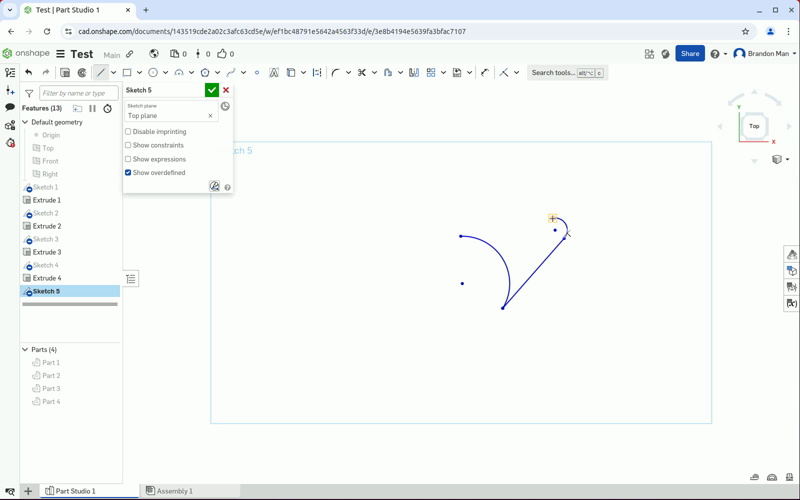
key_down(shift)
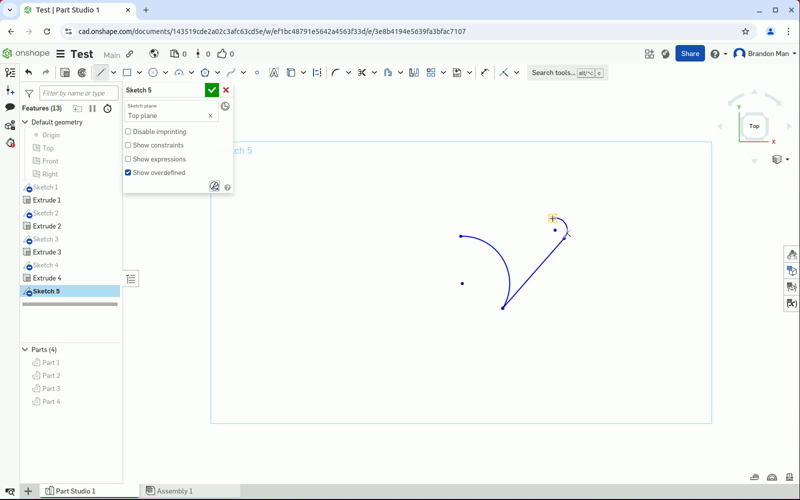
mouse_move(460, 236)
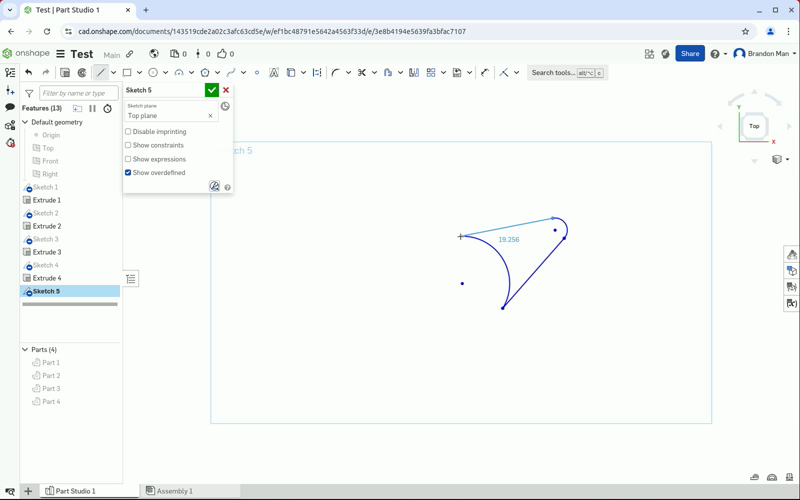
key_up(shift)
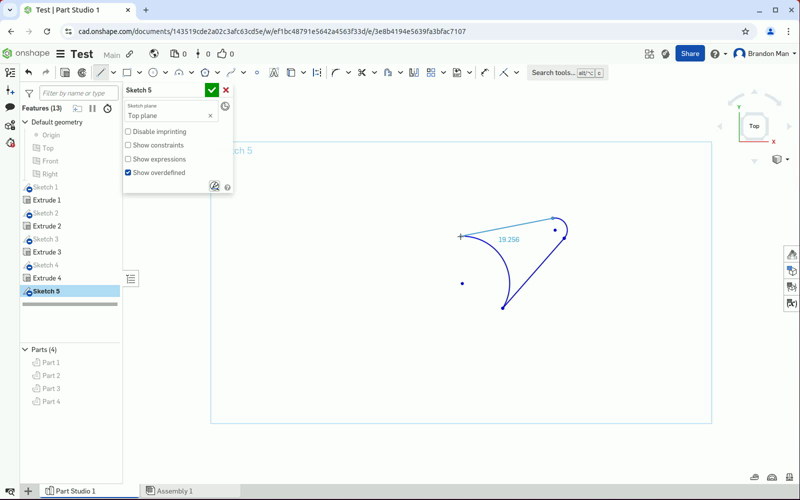
click(460, 236)
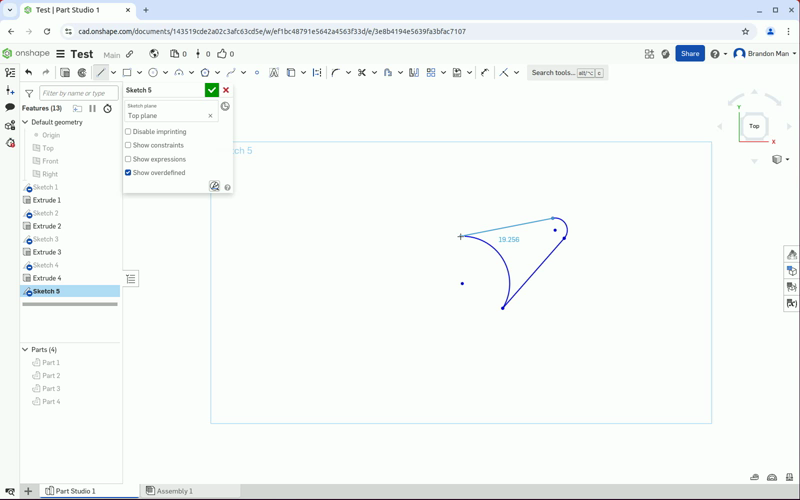
key(esc)
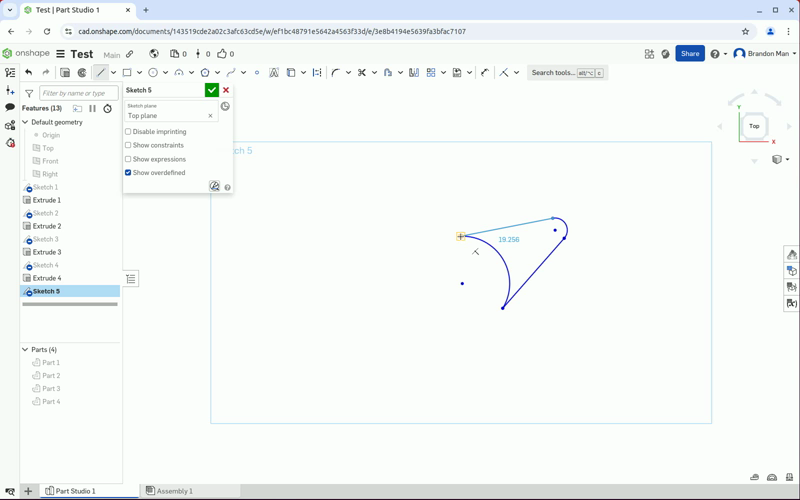
key(a)
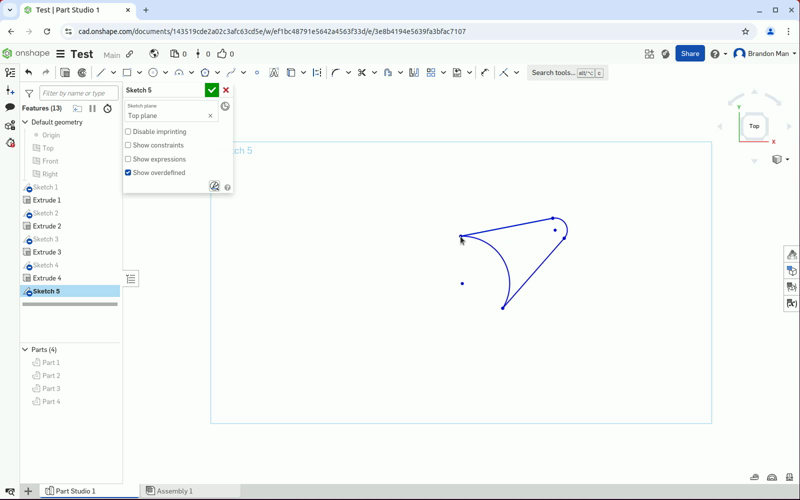
key_down(shift)
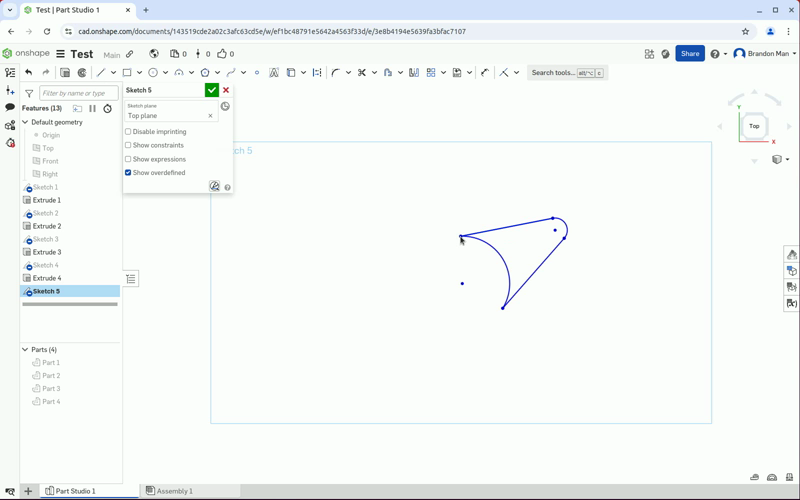
mouse_move(527, 241)
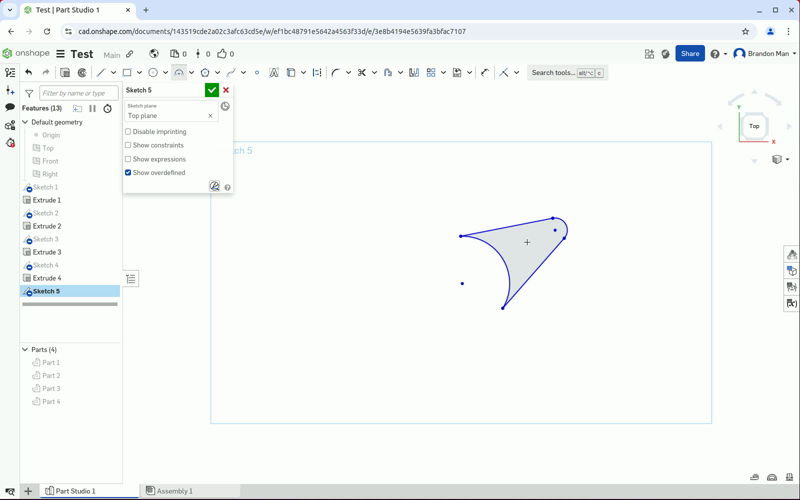
click(527, 241)
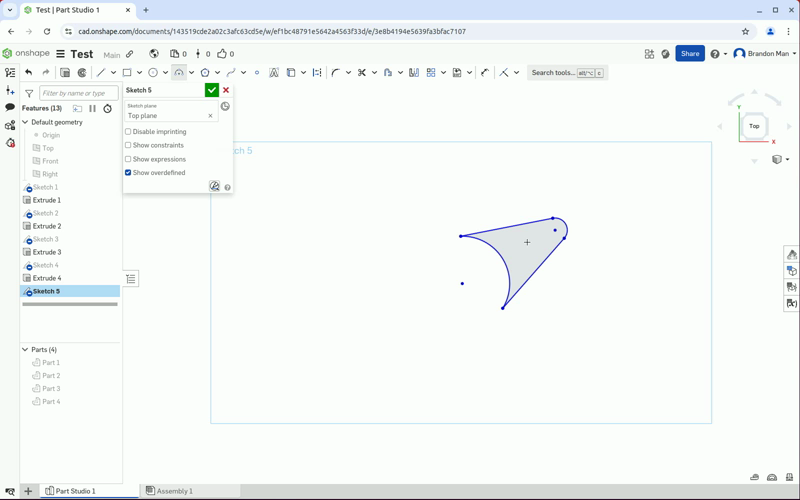
key_up(shift)
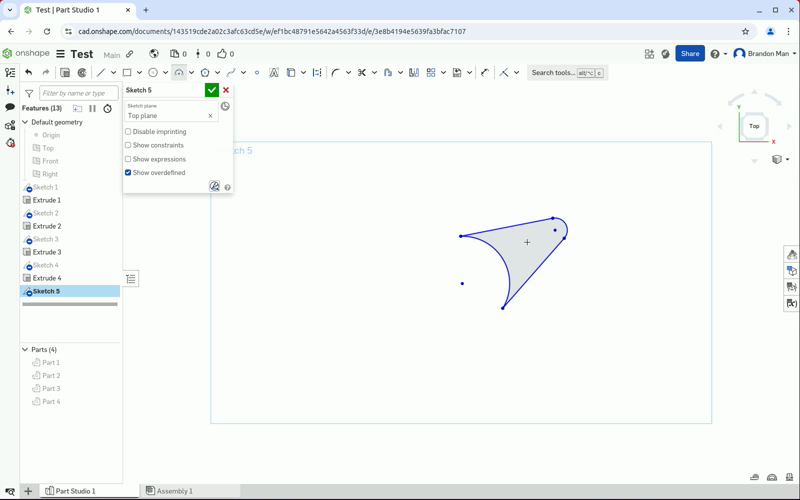
key_down(shift)
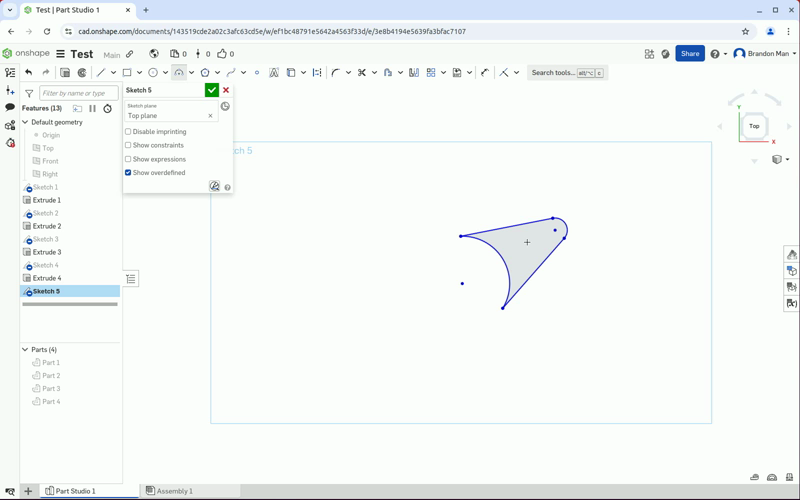
mouse_move(533, 251)
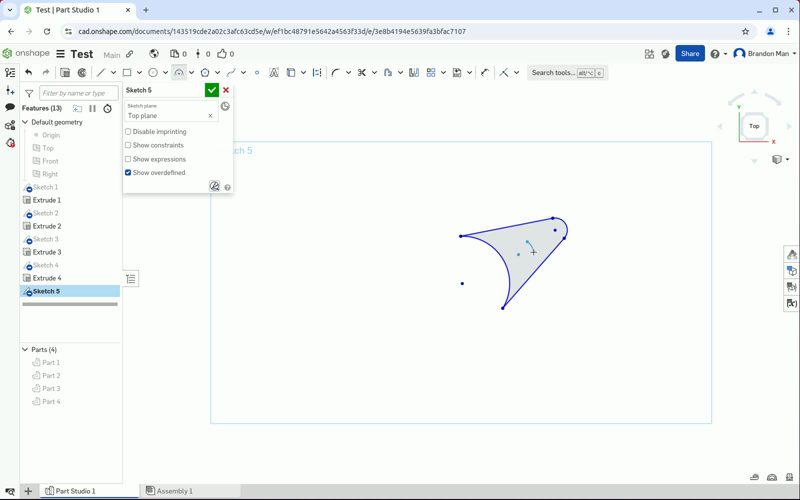
click(533, 251)
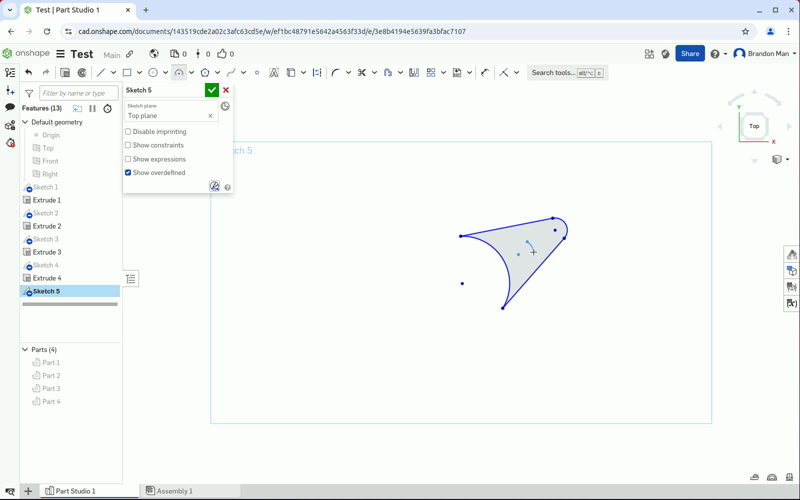
mouse_move(525, 250)
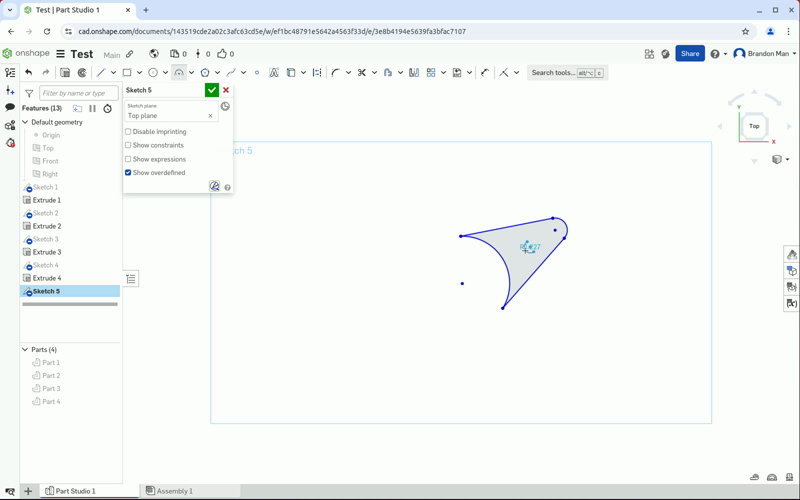
click(525, 250)
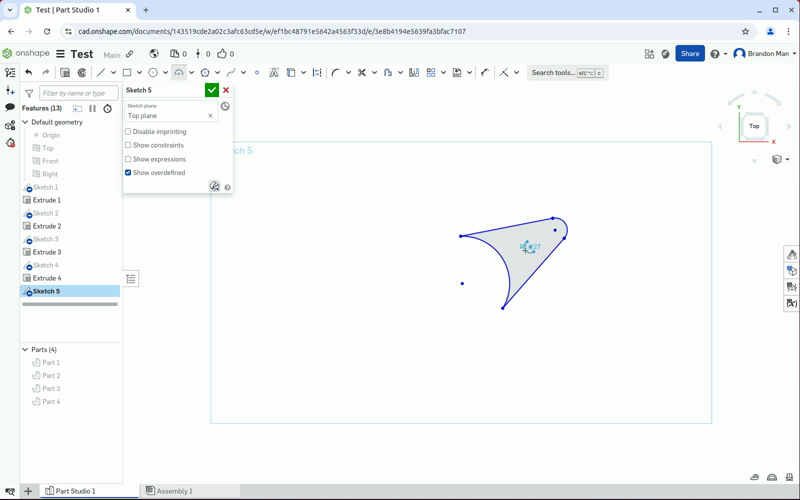
key_up(shift)
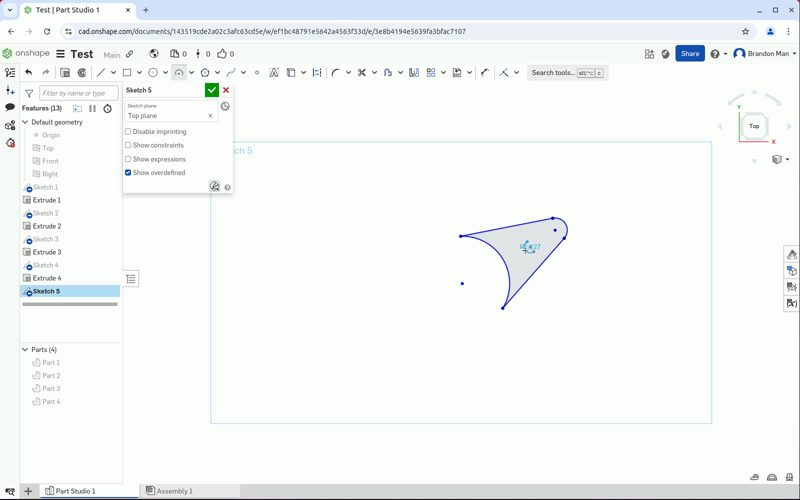
key(esc)
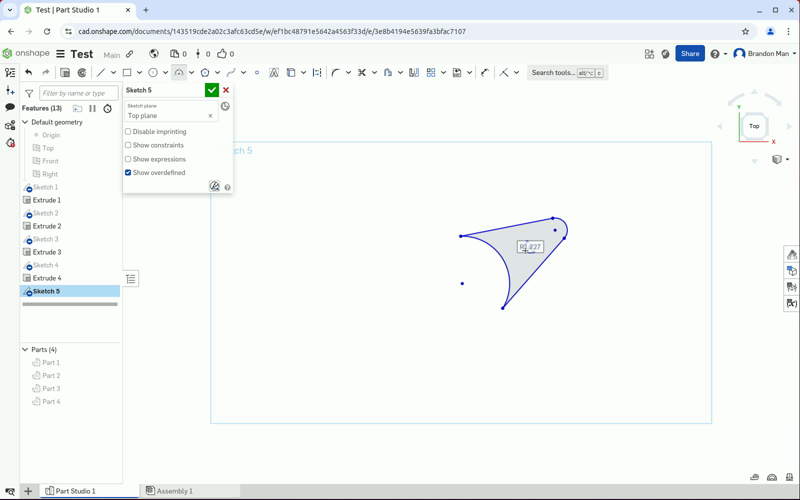
key(l)
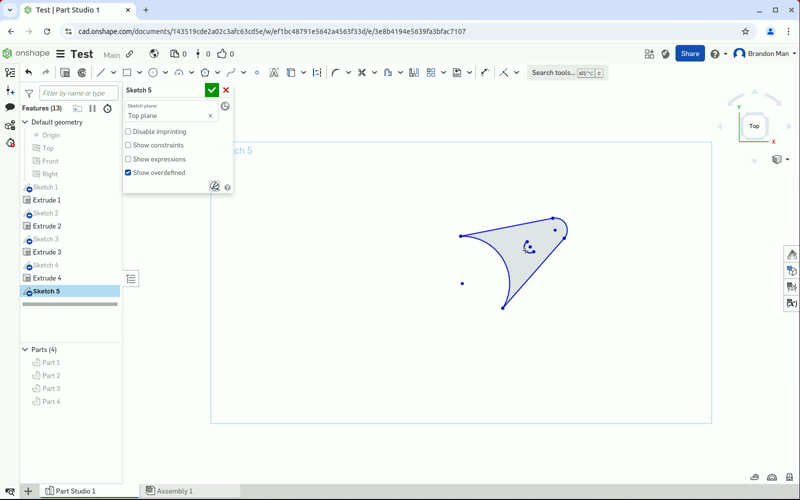
mouse_move(533, 251)
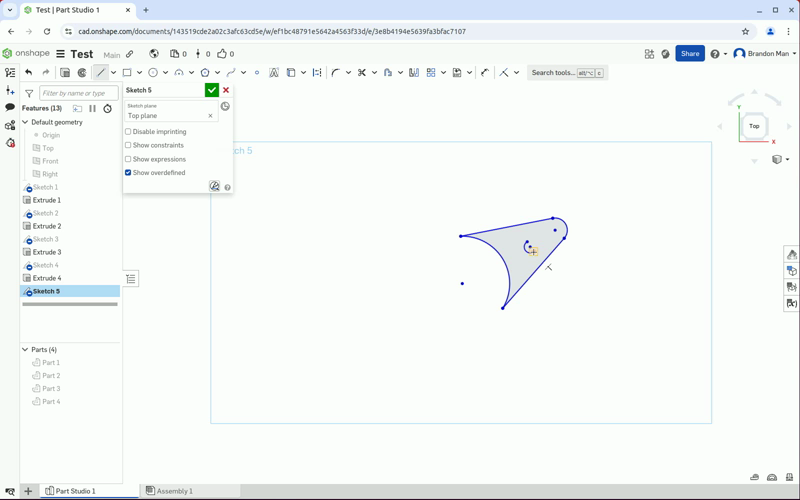
click(533, 251)
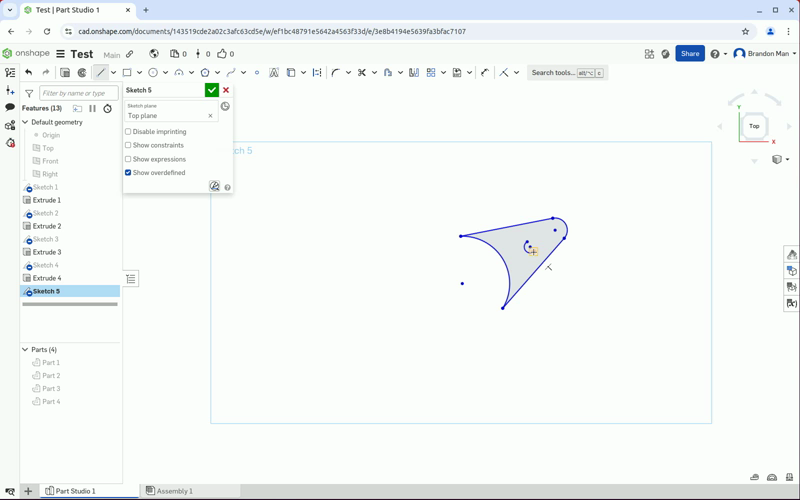
key_down(shift)
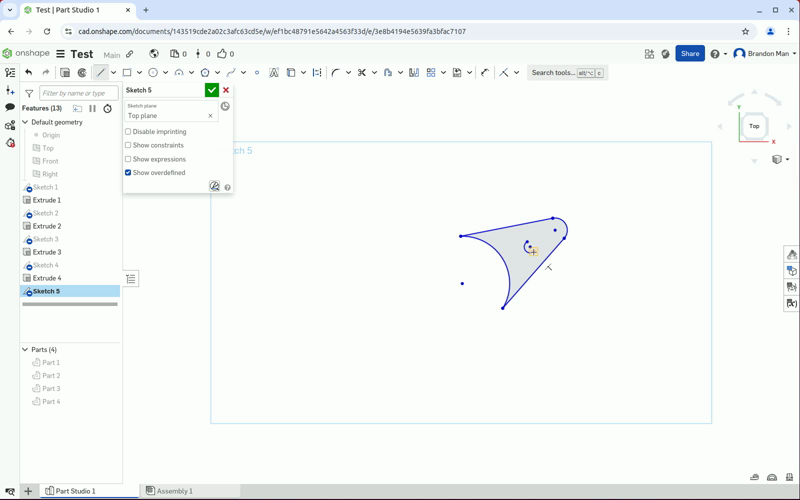
mouse_move(563, 251)
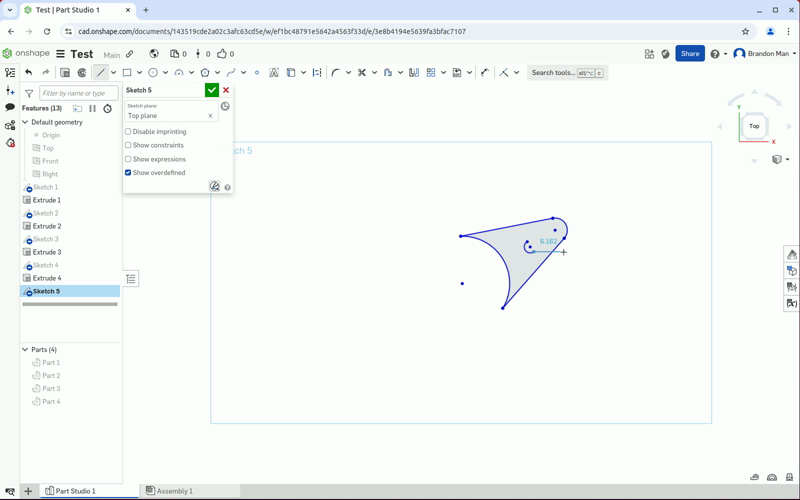
mouse_move(558, 234)
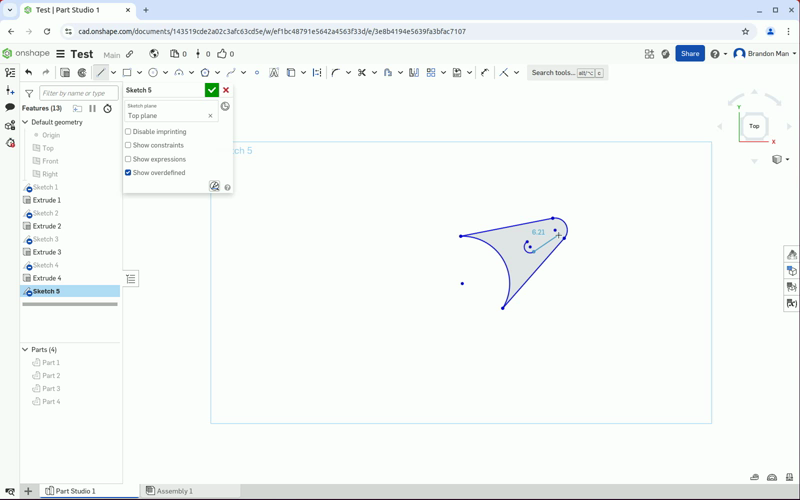
click(558, 234)
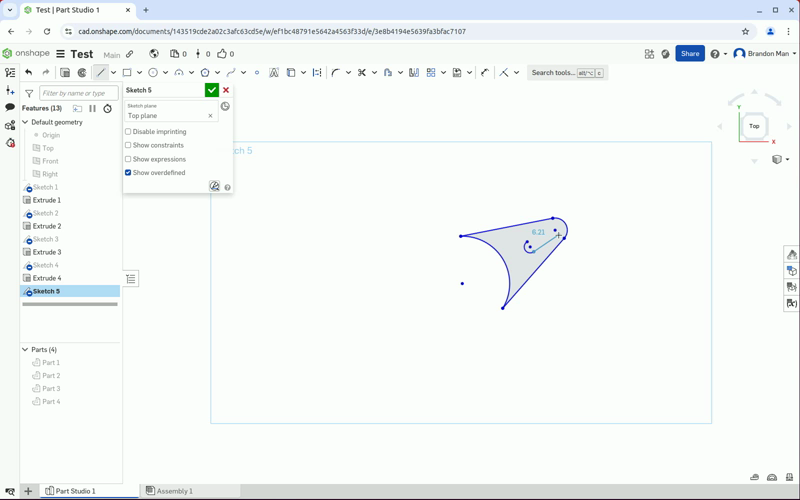
key_up(shift)
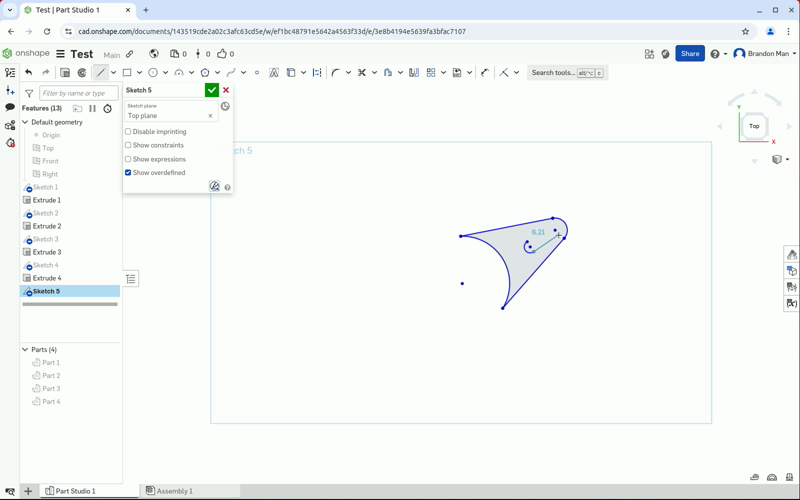
key(esc)
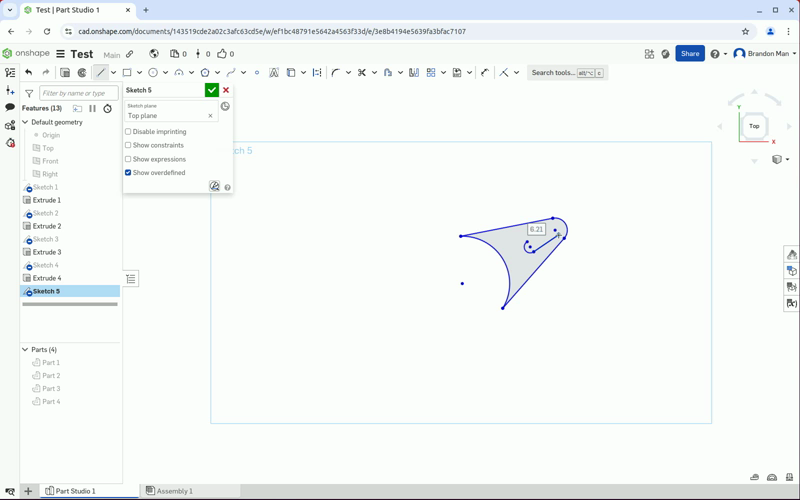
key(a)
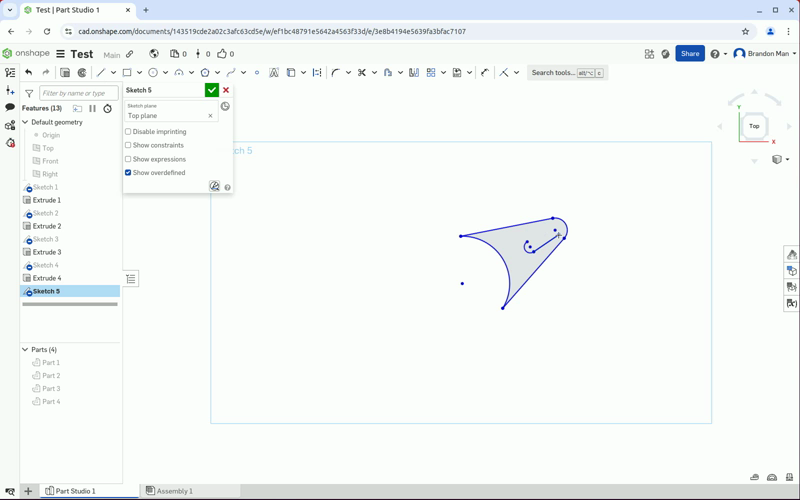
mouse_move(558, 234)
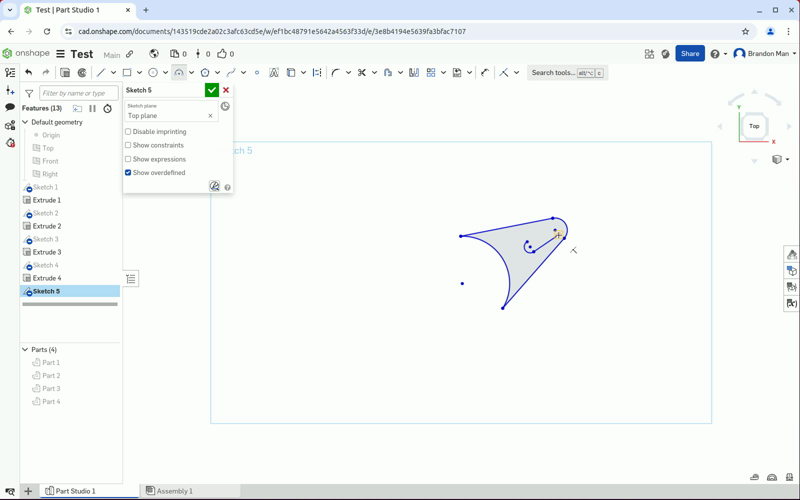
click(558, 234)
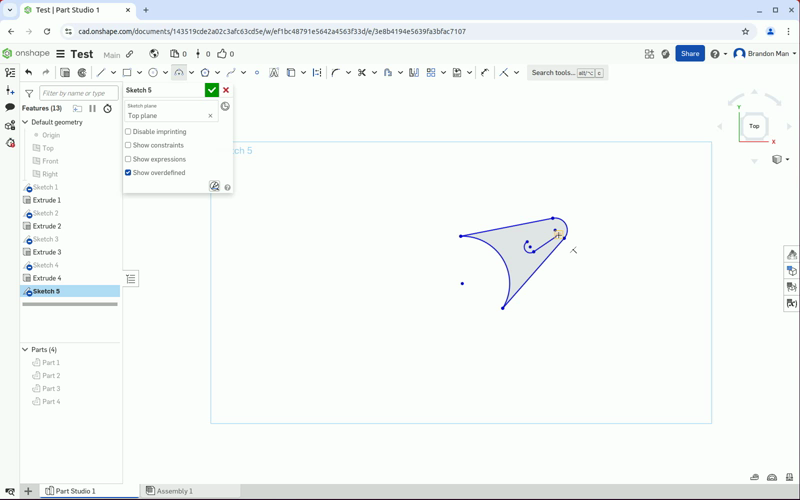
key_down(shift)
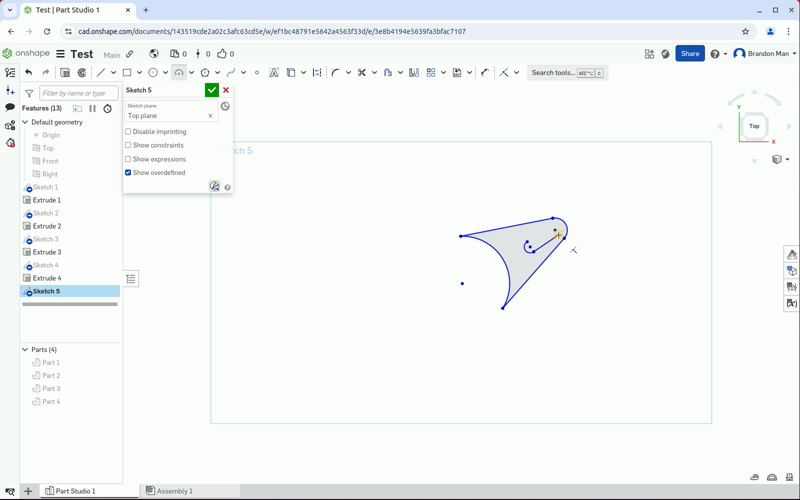
mouse_move(551, 225)
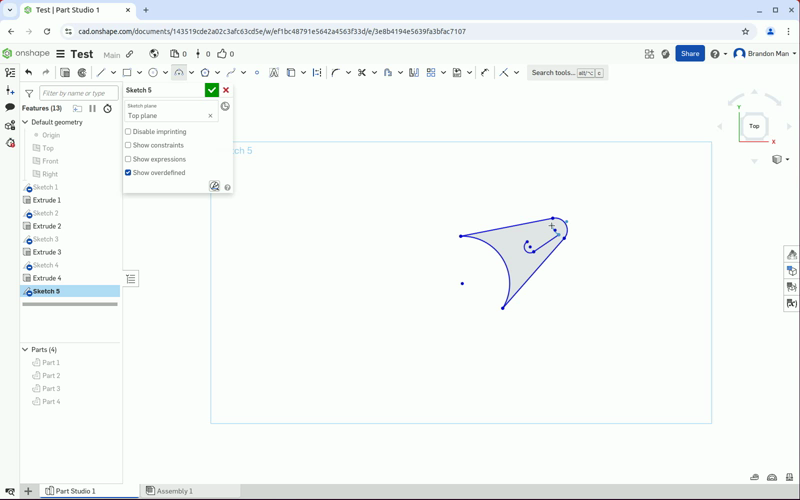
click(551, 225)
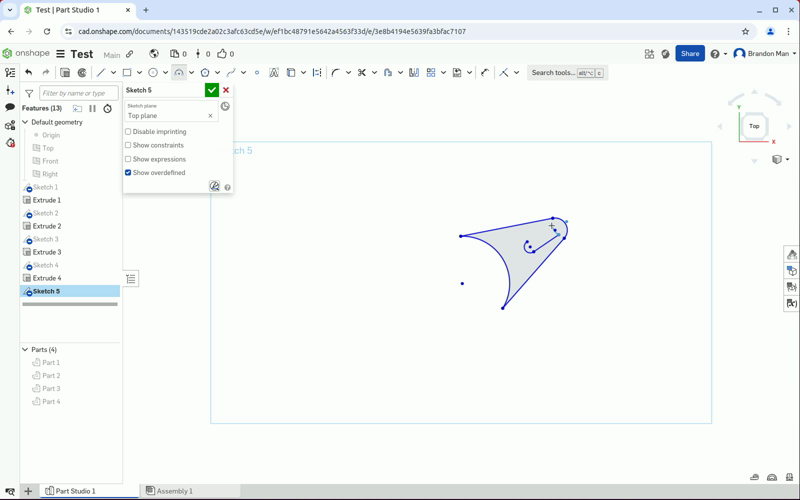
mouse_move(560, 226)
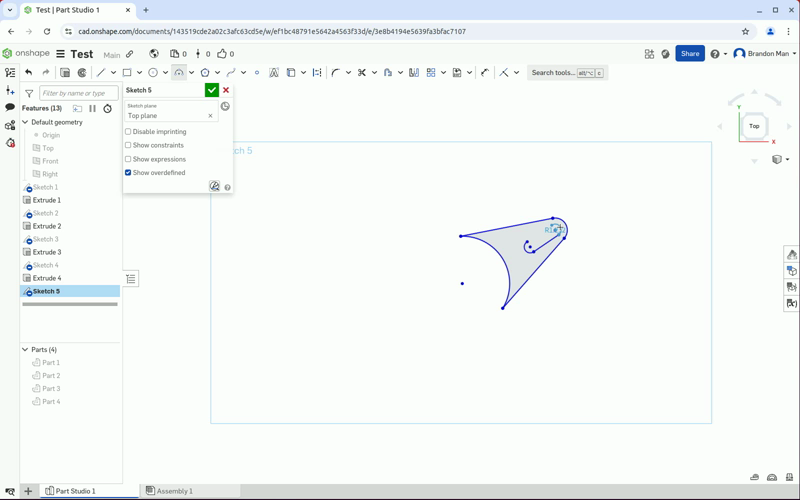
click(560, 226)
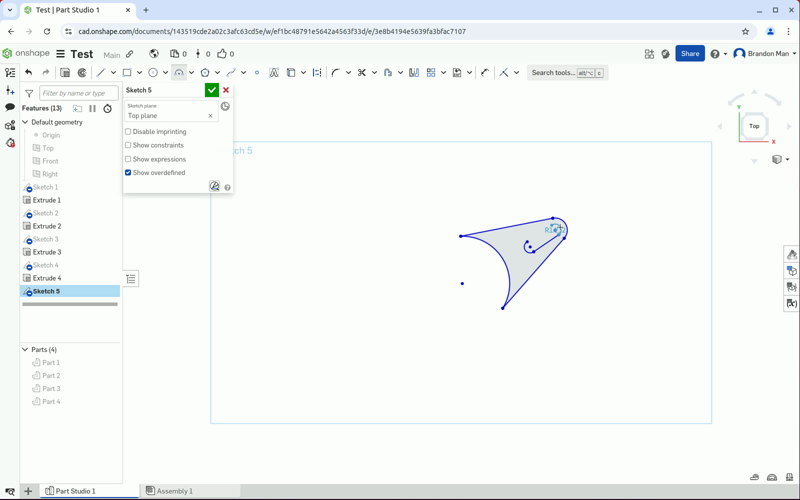
key_up(shift)
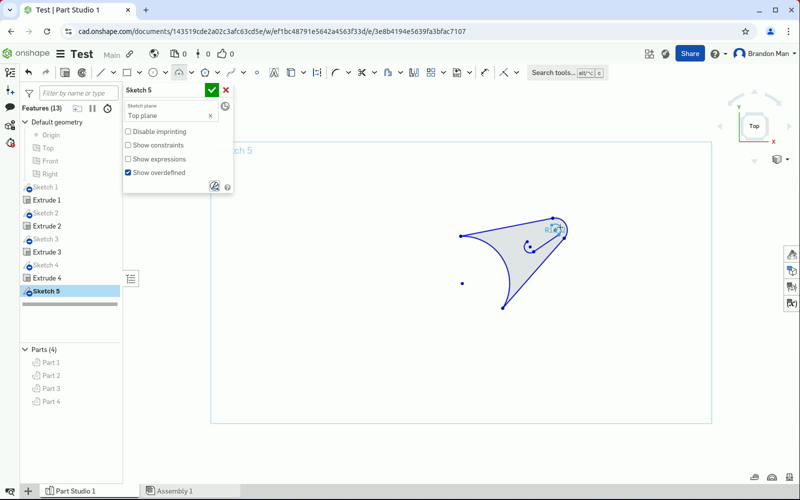
key(esc)
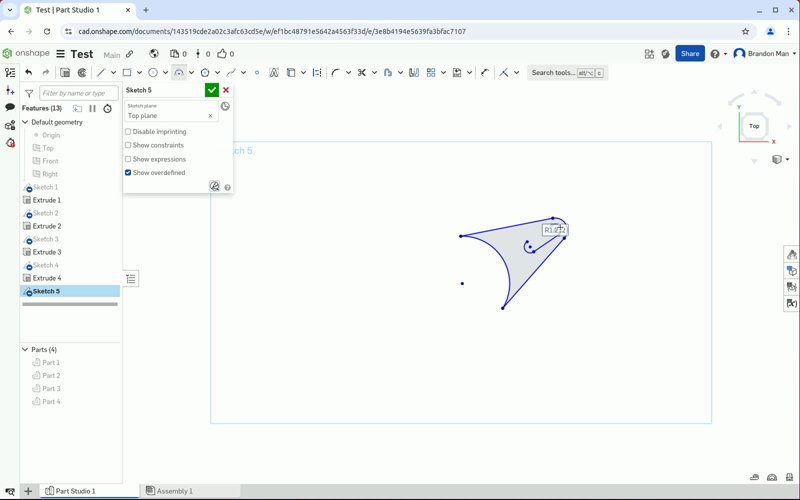
key(l)
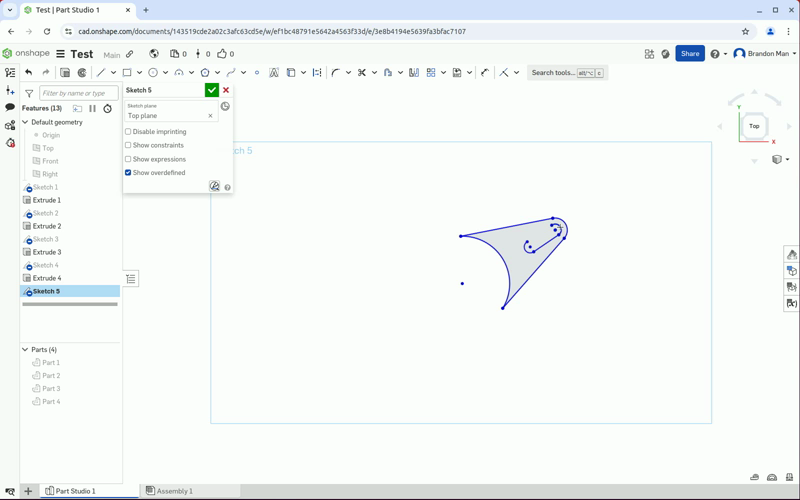
mouse_move(551, 225)
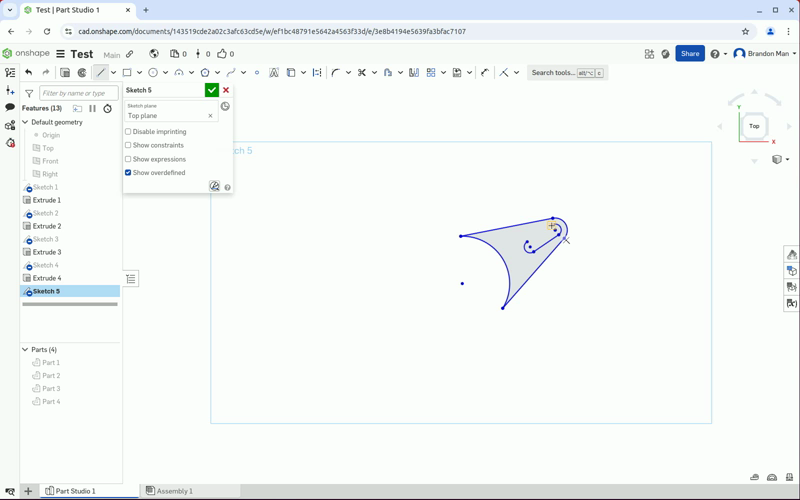
click(551, 225)
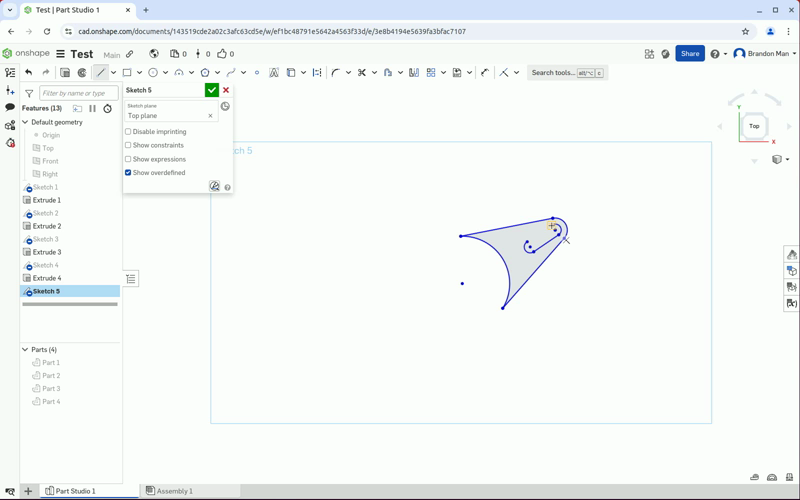
mouse_move(581, 225)
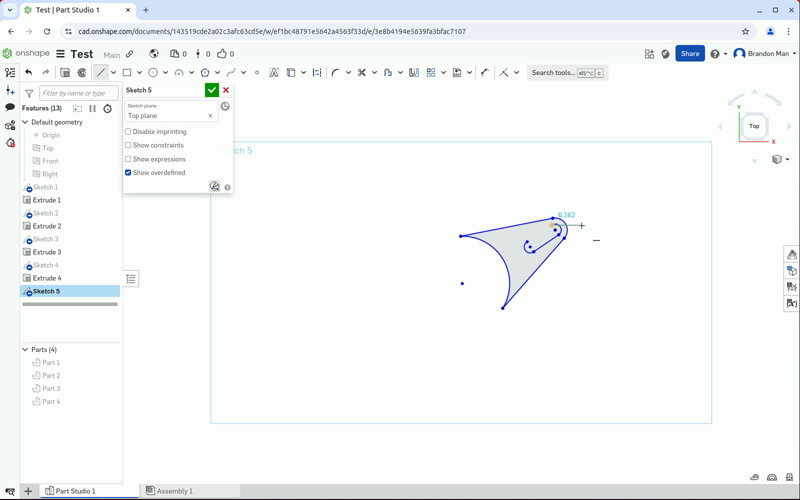
key_down(shift)
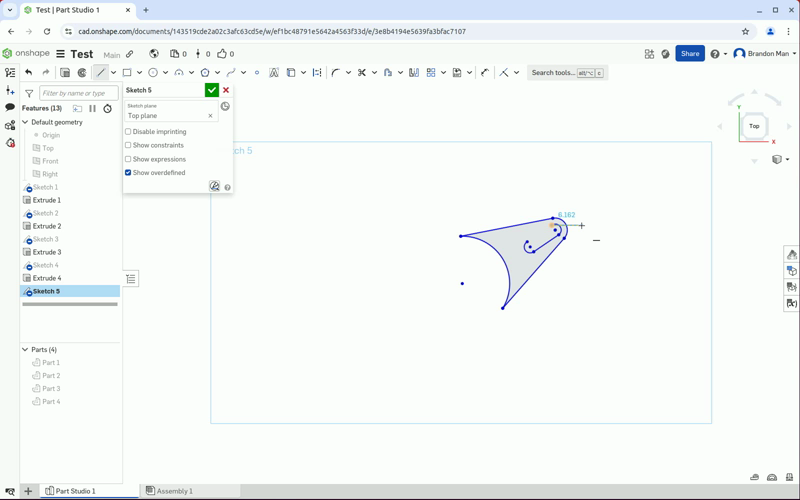
mouse_move(527, 241)
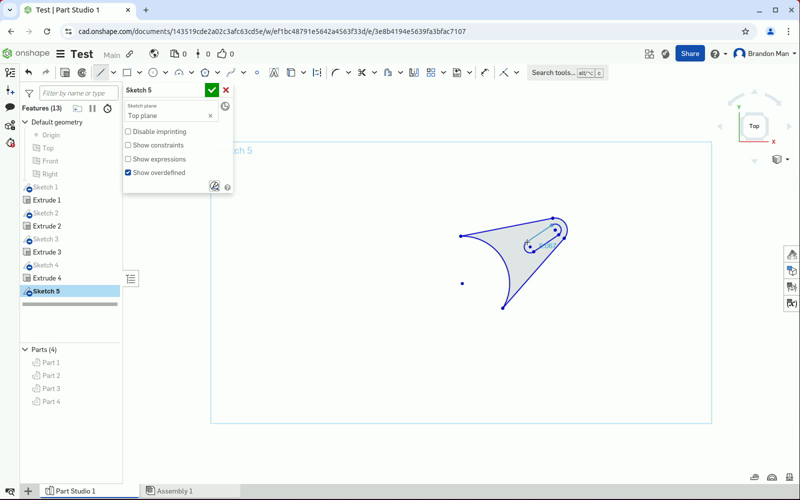
key_up(shift)
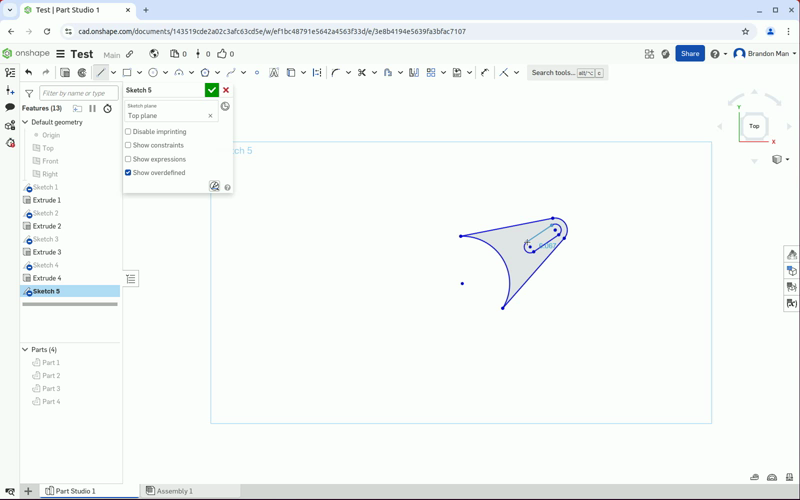
click(527, 241)
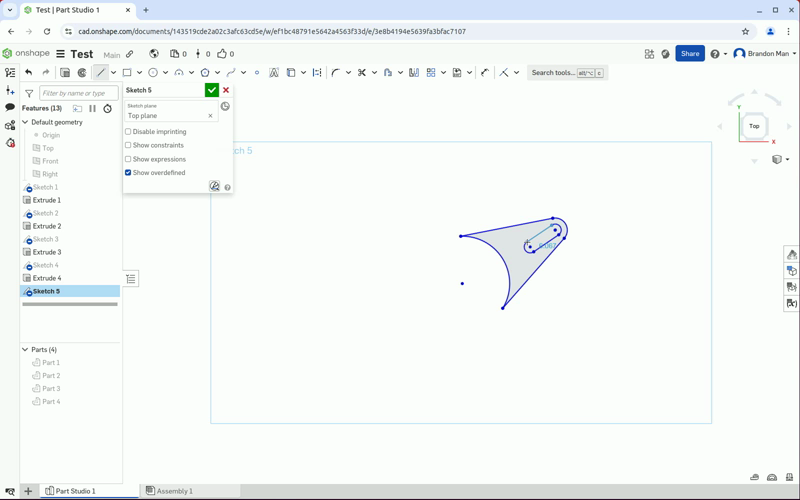
key(esc)
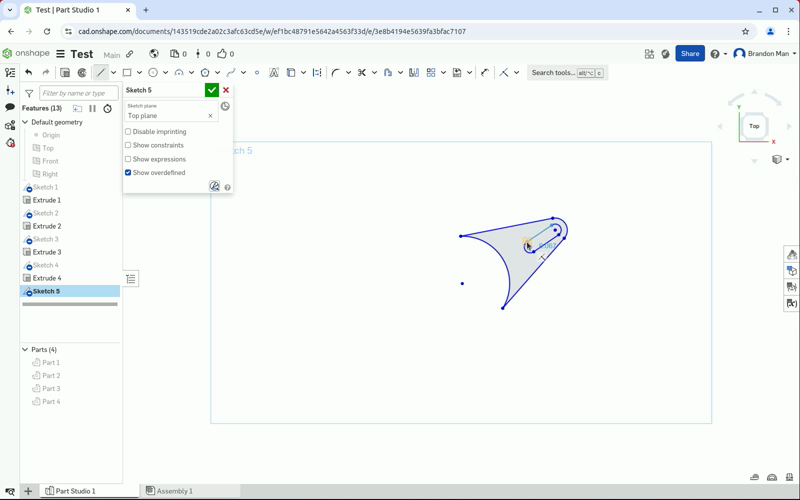
mouse_move(500, 241)
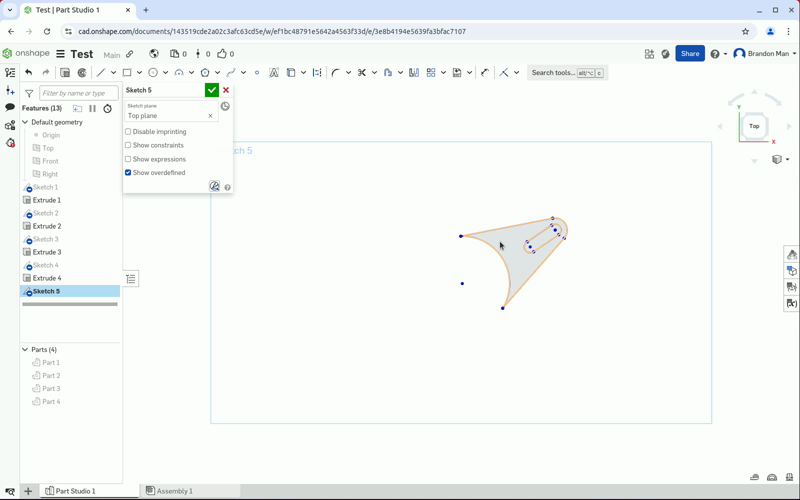
click(500, 241)
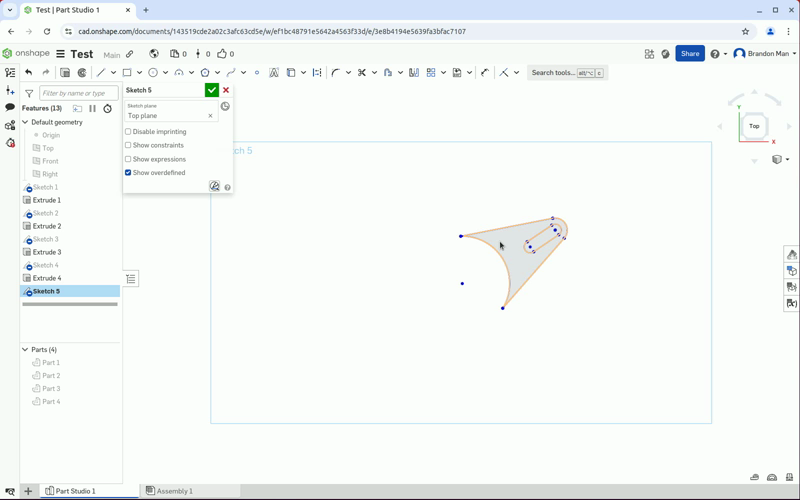
mouse_move(73, 352)
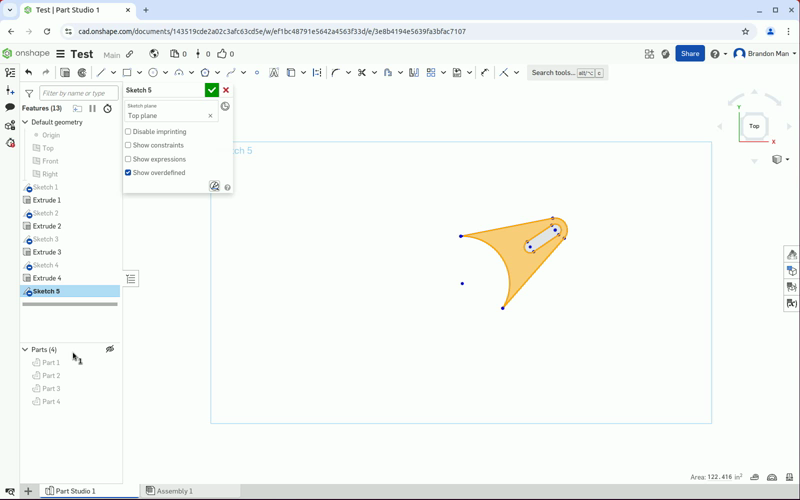
key(shift+y)
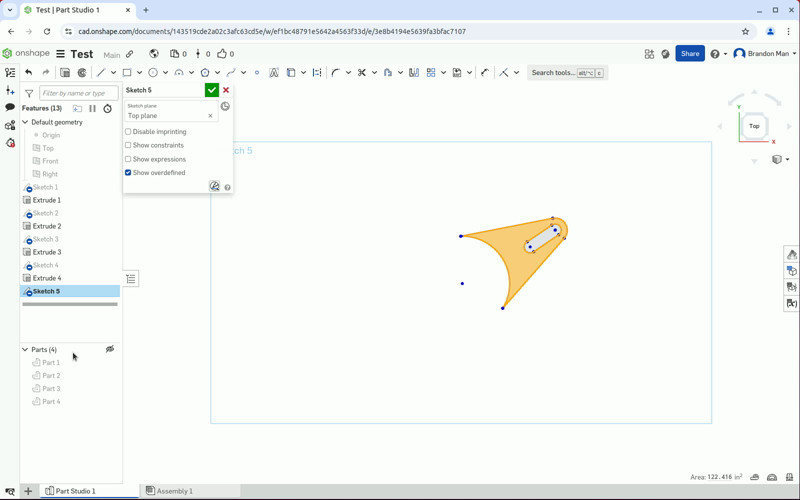
key(shift+e)
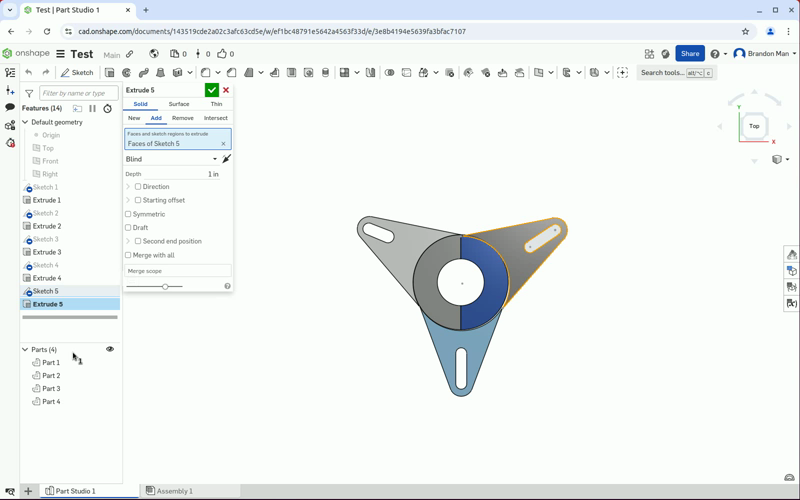
mouse_move(143, 106)
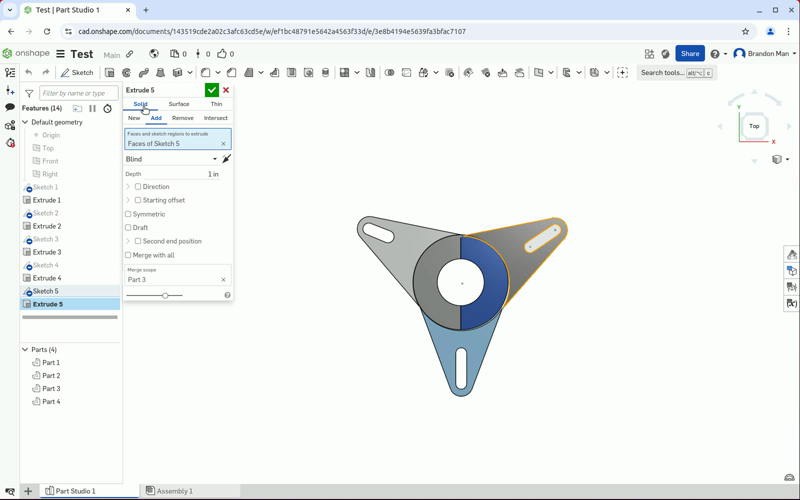
click(143, 106)
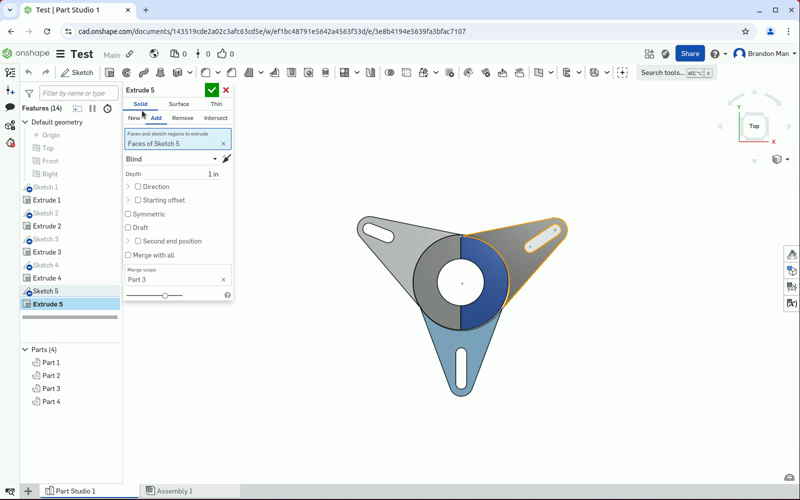
mouse_move(137, 120)
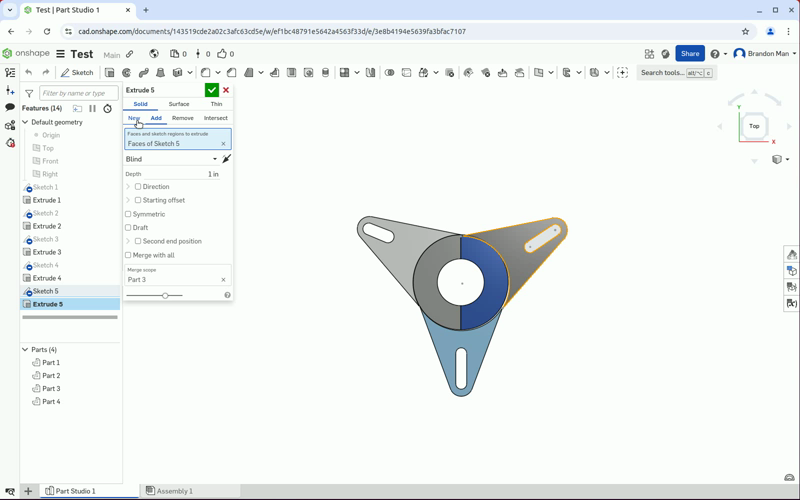
click(137, 120)
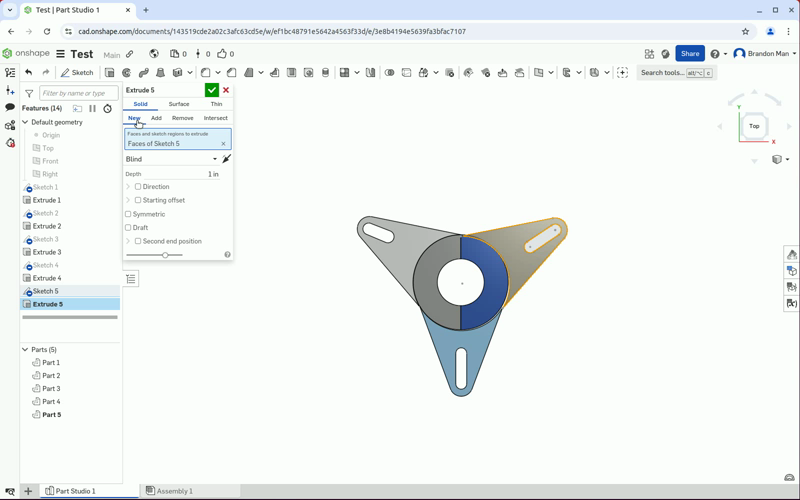
key(tab, 4)
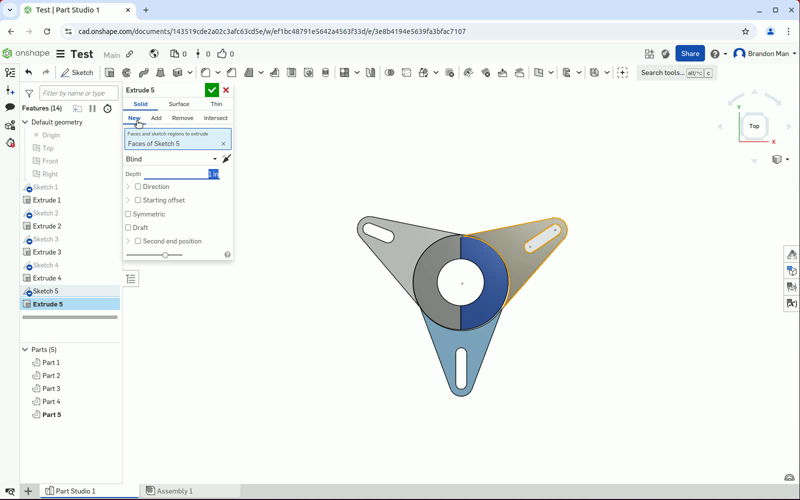
text(7.221)
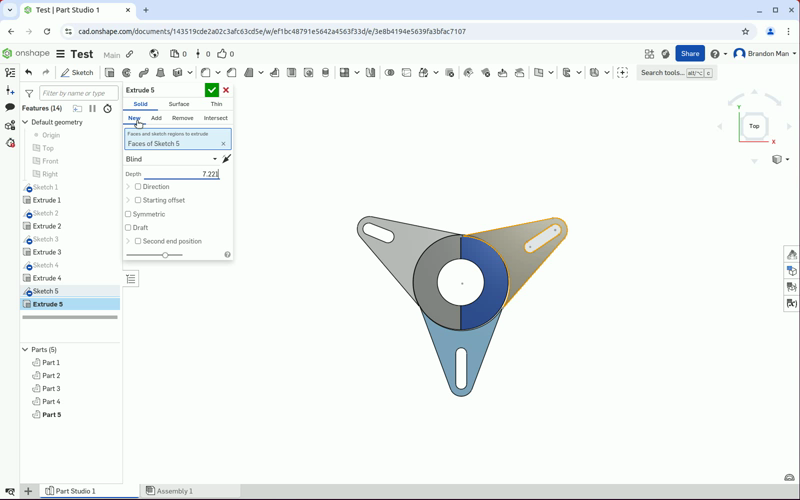
key(enter)
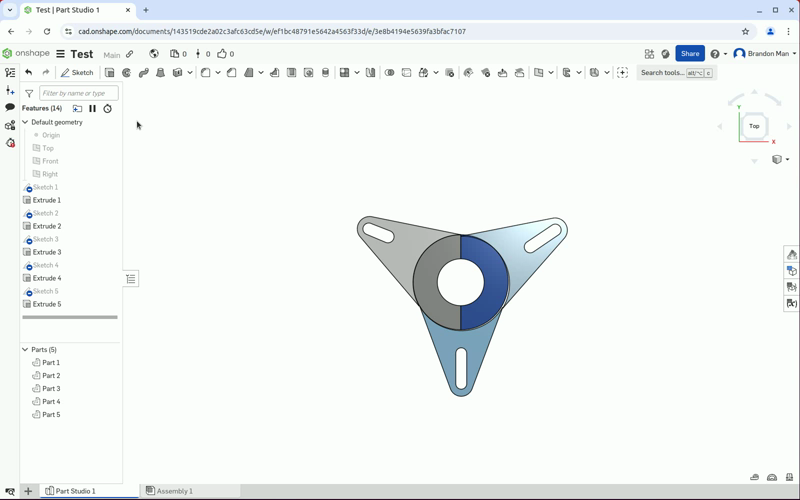
key(shift+h)
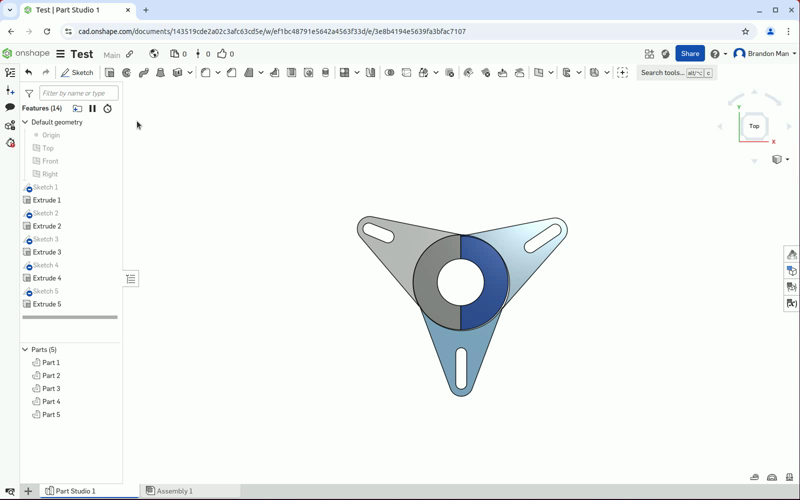
key(shift+h)
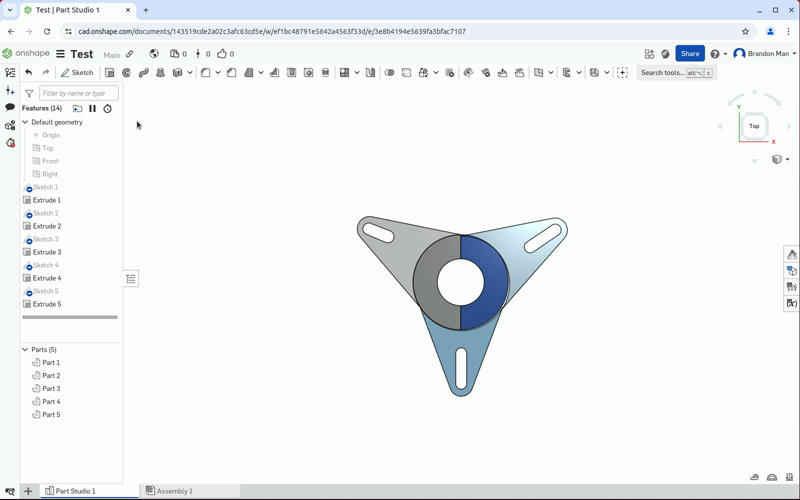
key(shift+7)
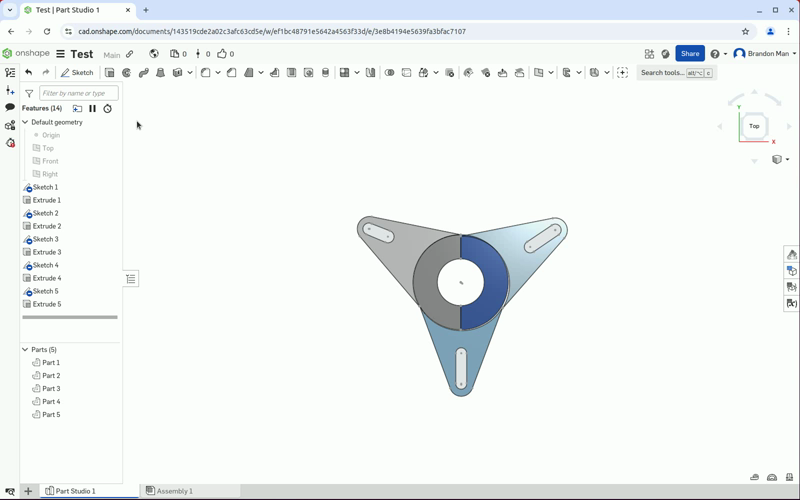
key(up, 3)
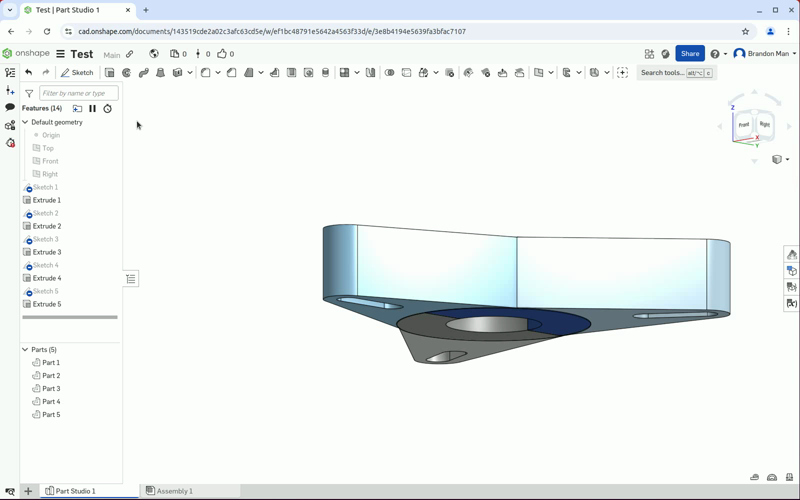
key(left, 3)
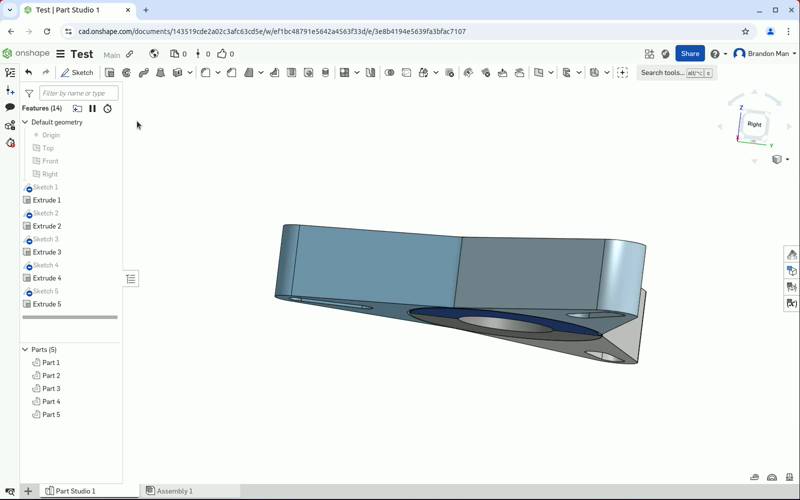
key(right, 3)
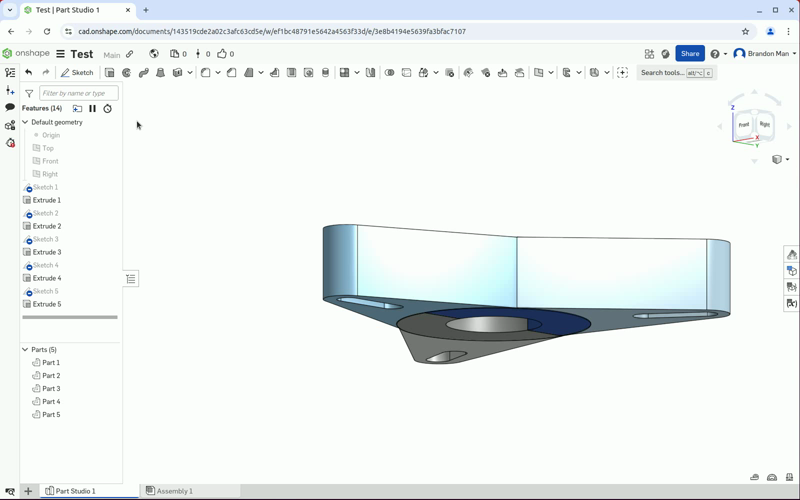
key(down, 3)
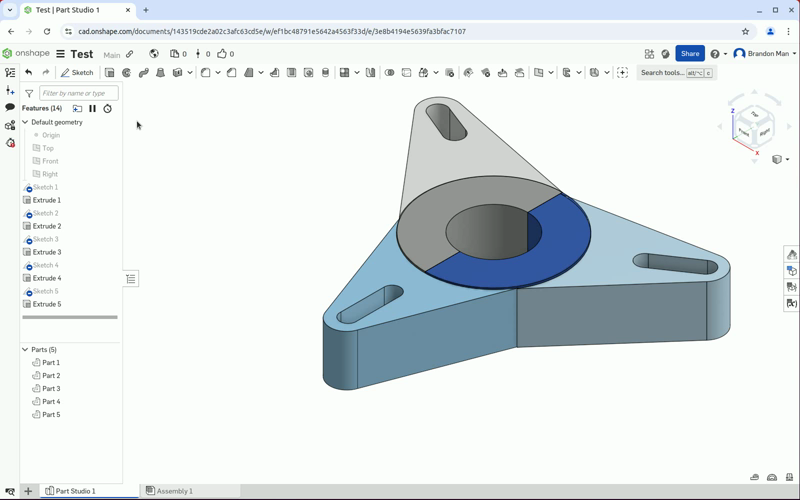
mouse_move(73, 189)
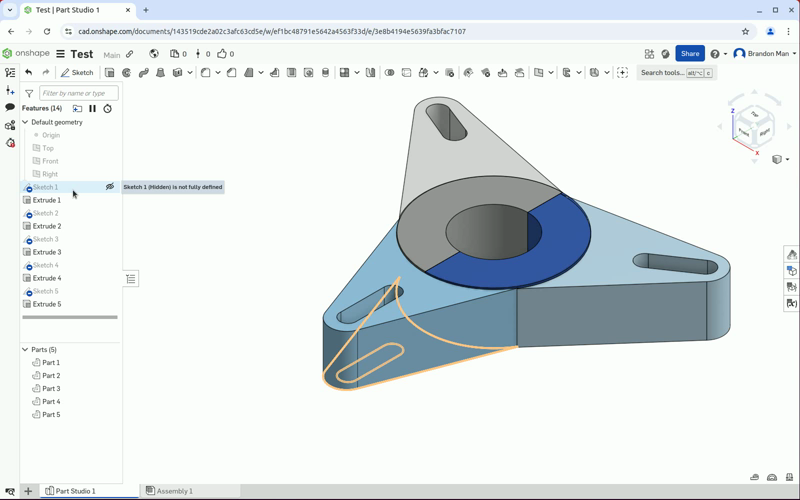
click(73, 189)